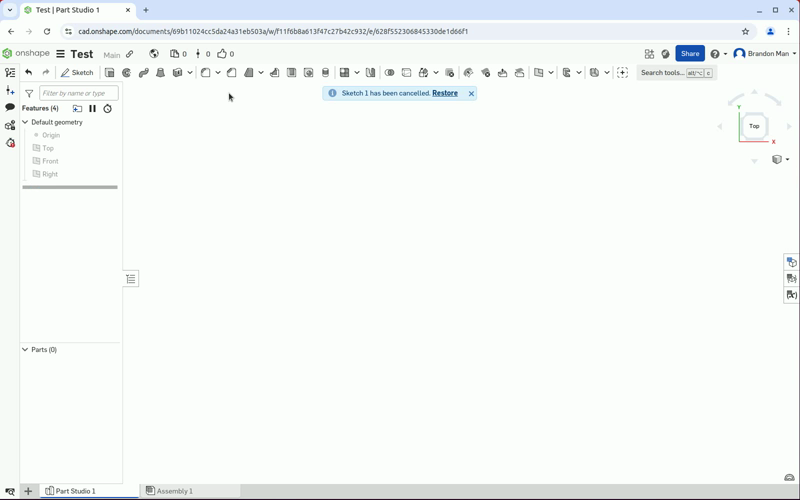
key(shift+h)
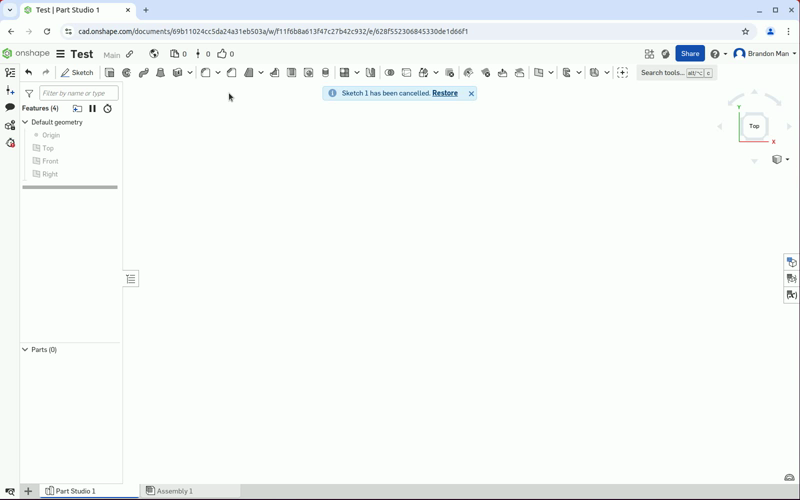
key(shift+s)
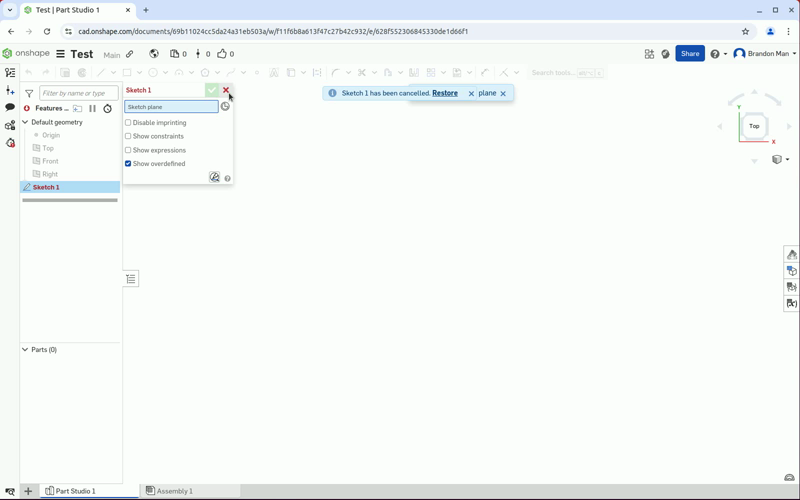
mouse_move(73, 150)
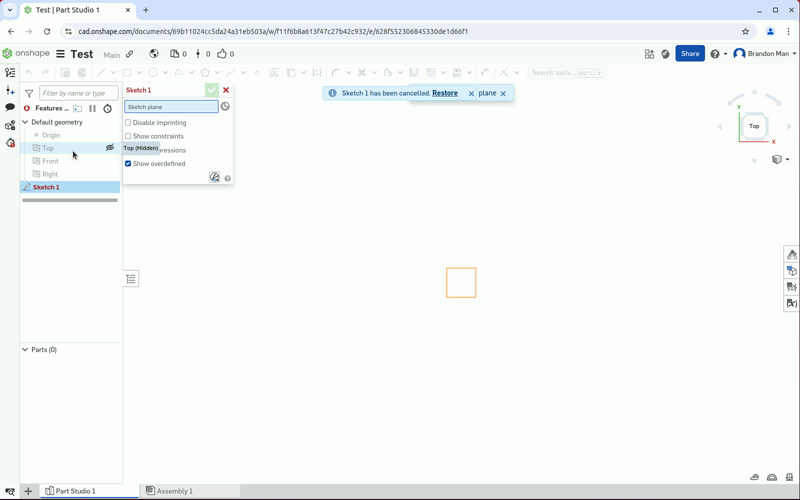
click(73, 150)
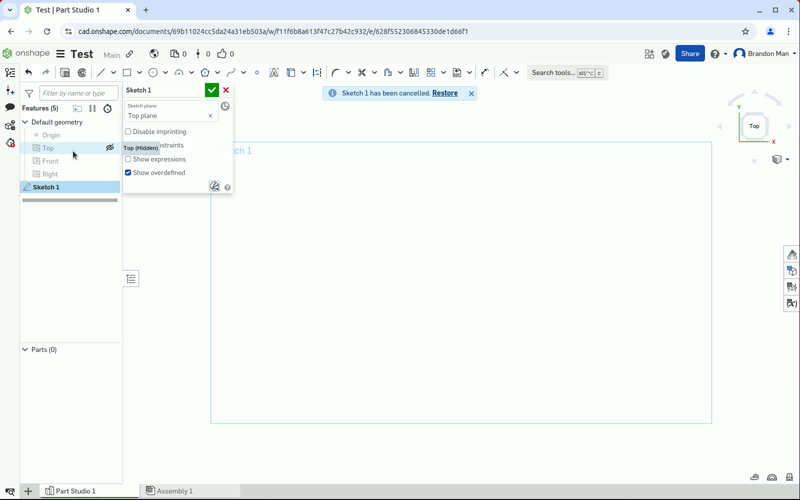
mouse_move(73, 352)
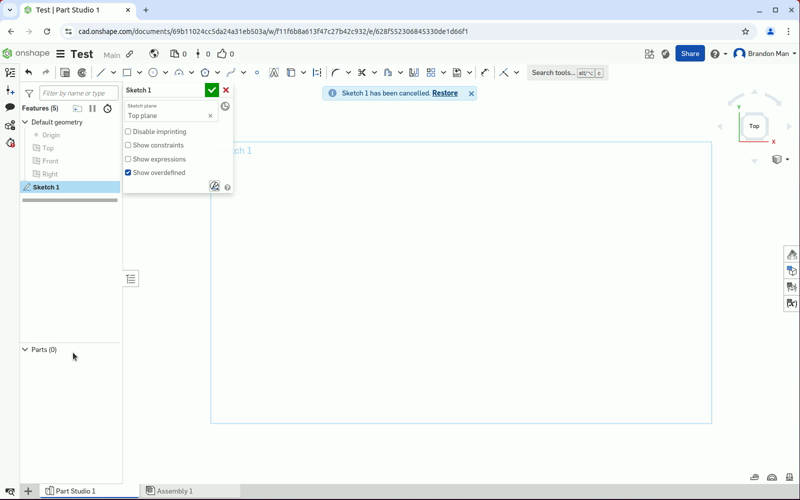
key(y)
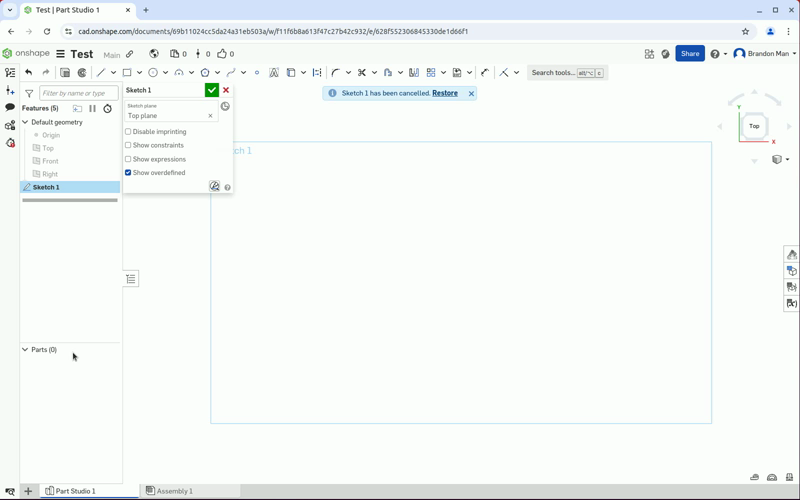
key(l)
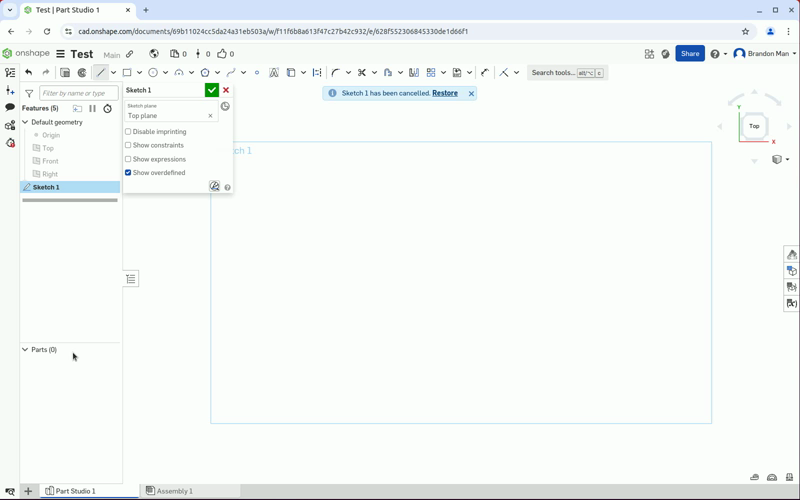
key_down(shift)
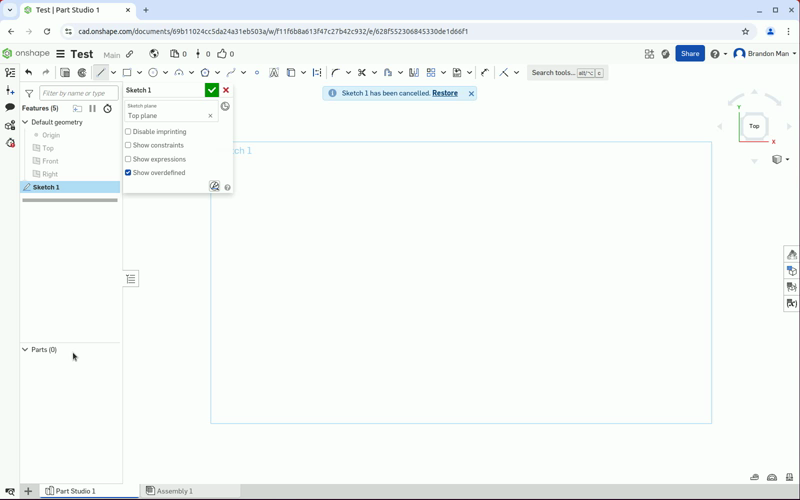
mouse_move(505, 255)
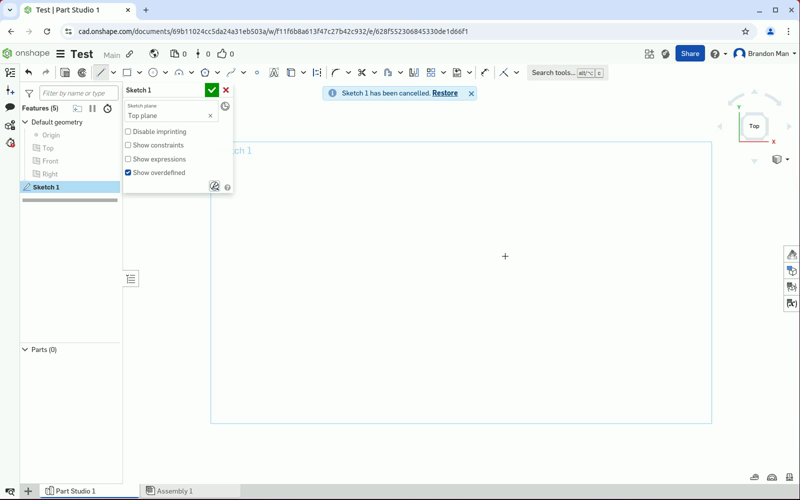
click(505, 255)
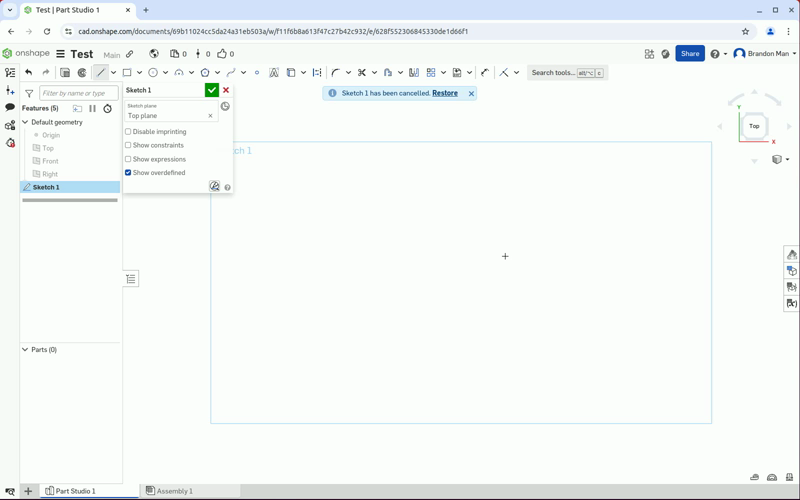
key_up(shift)
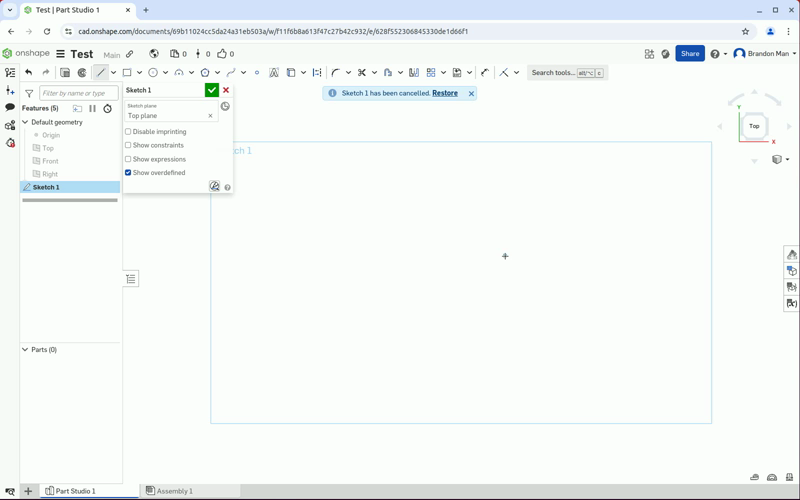
key_down(shift)
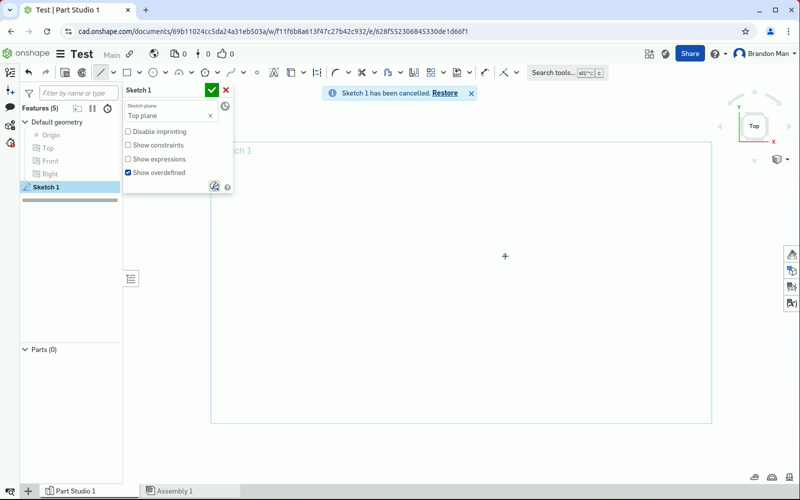
mouse_move(535, 255)
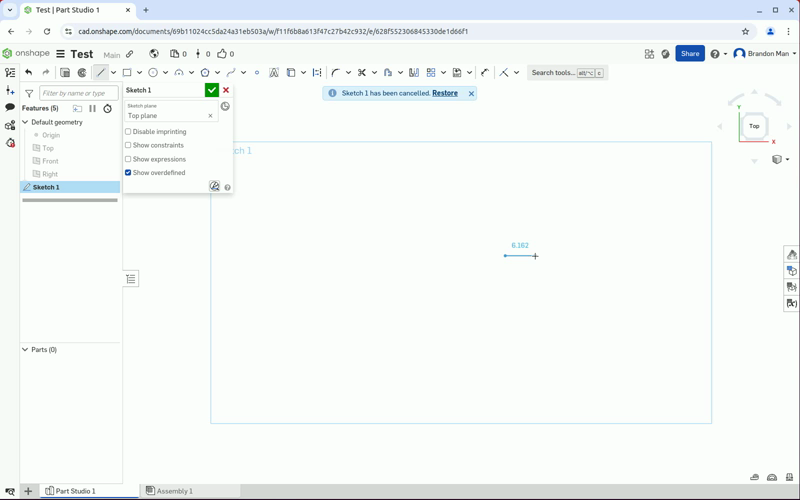
mouse_move(511, 255)
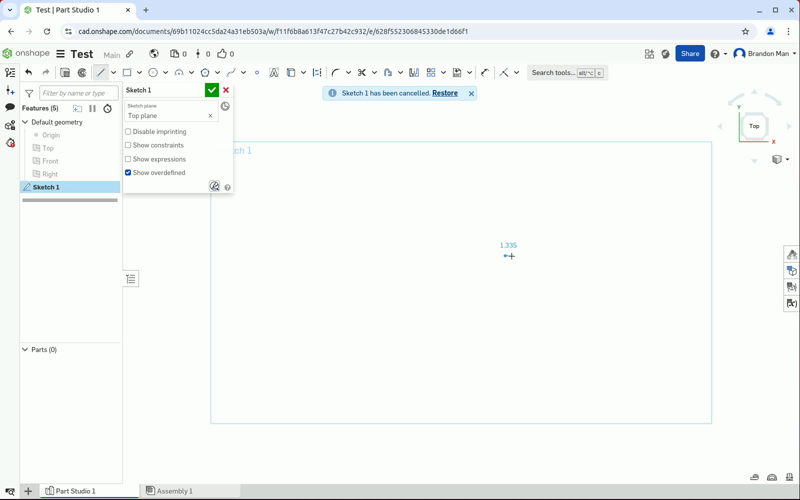
scroll(6)
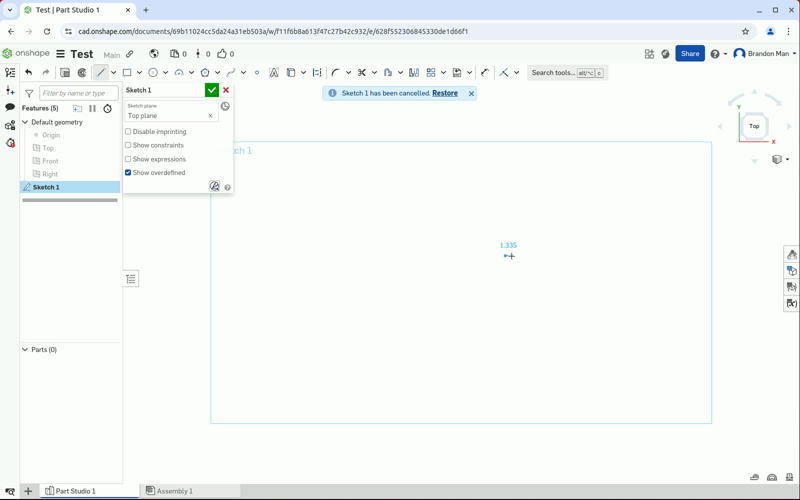
scroll(6)
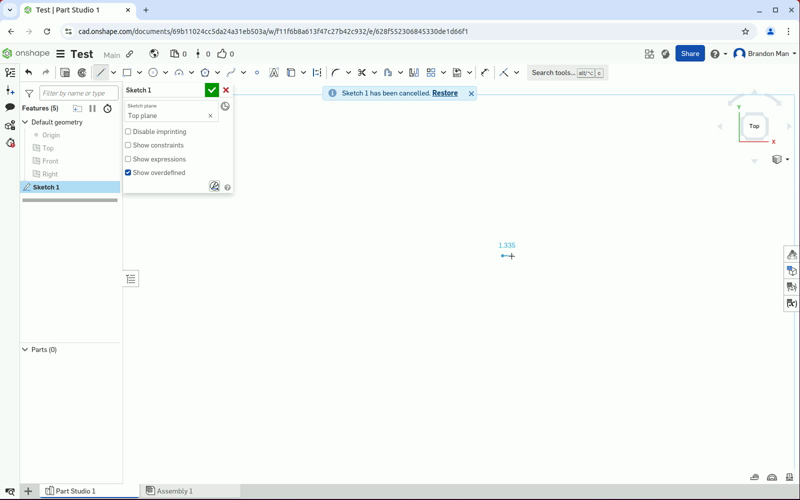
scroll(6)
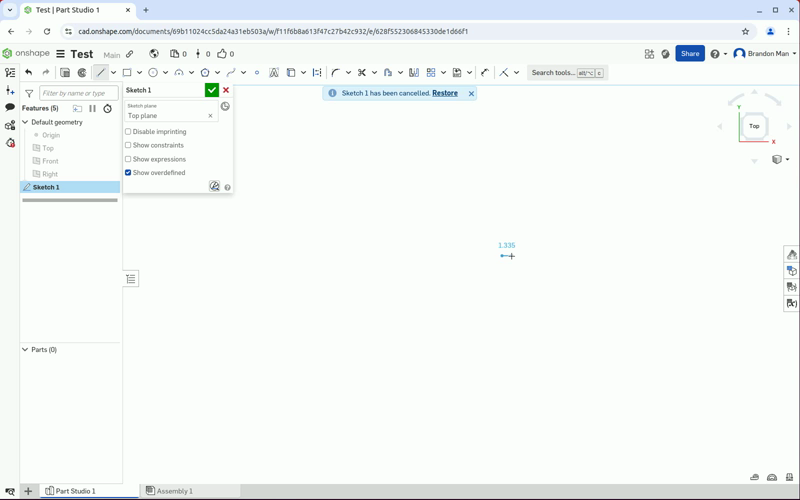
scroll(6)
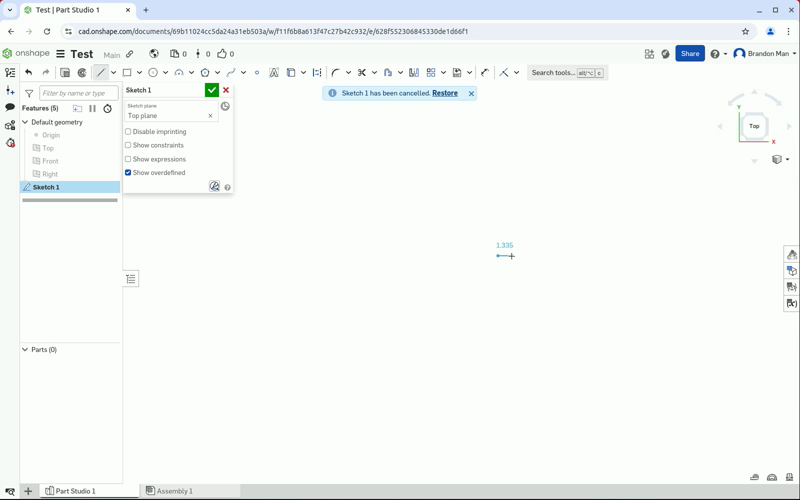
scroll(6)
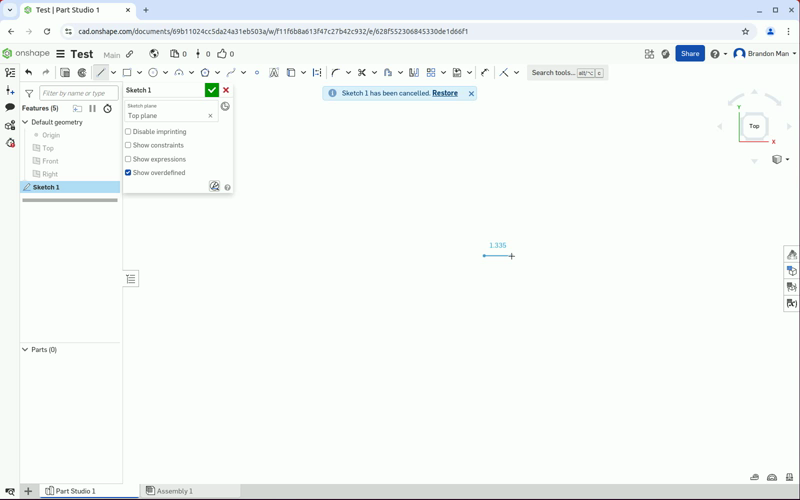
scroll(6)
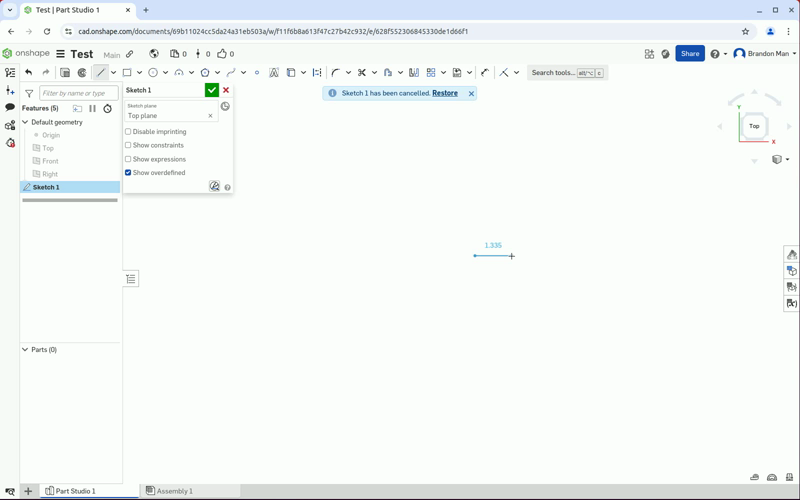
scroll(6)
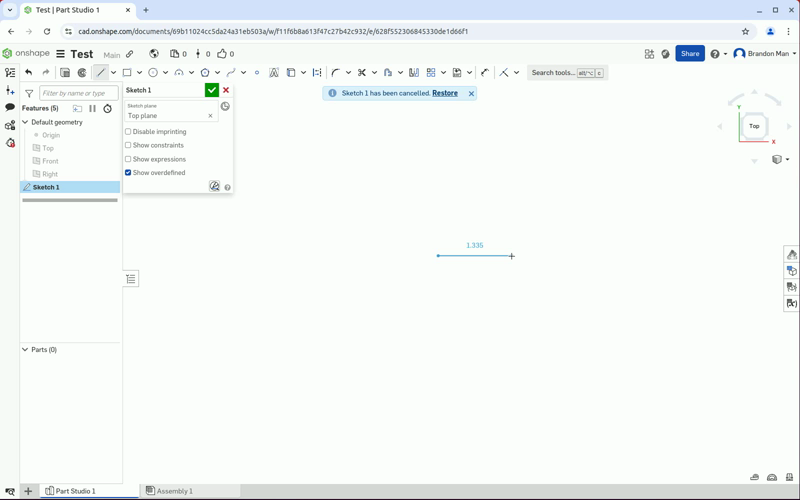
click(511, 255)
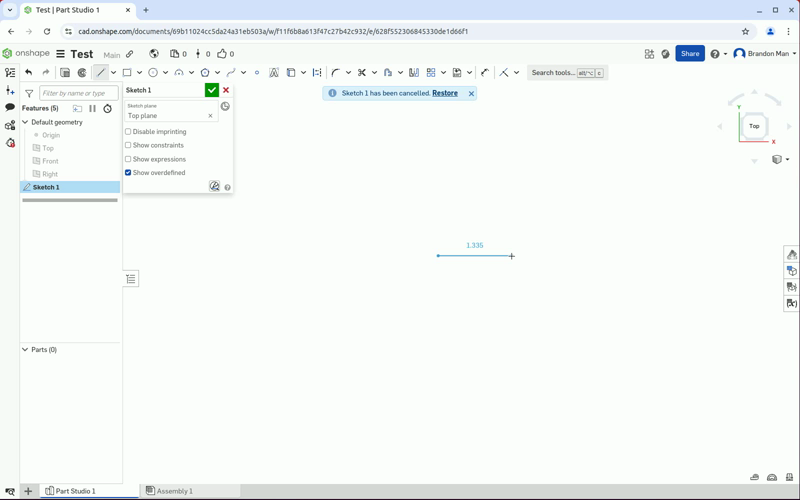
scroll(-6)
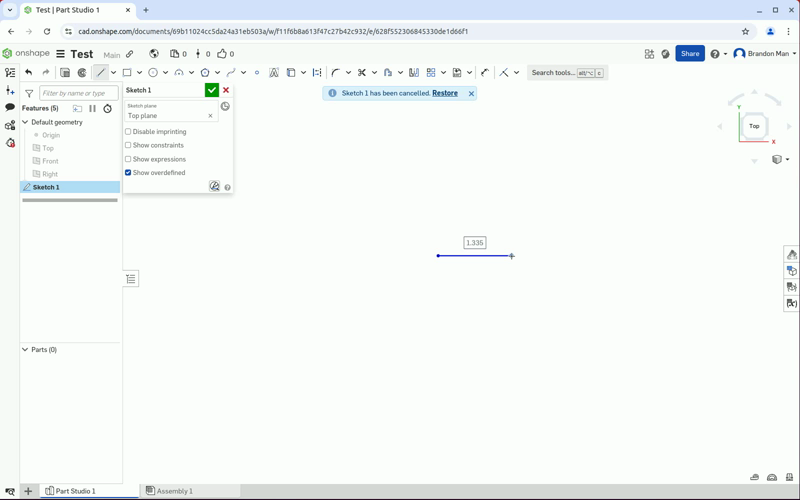
scroll(-6)
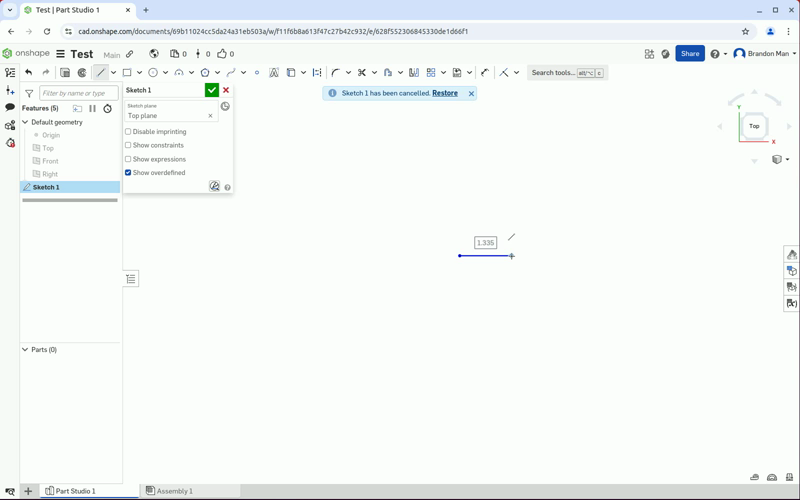
scroll(-6)
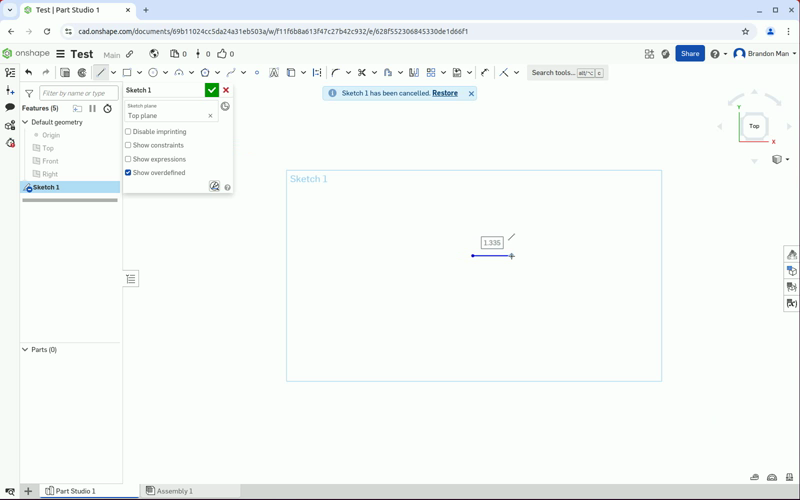
scroll(-6)
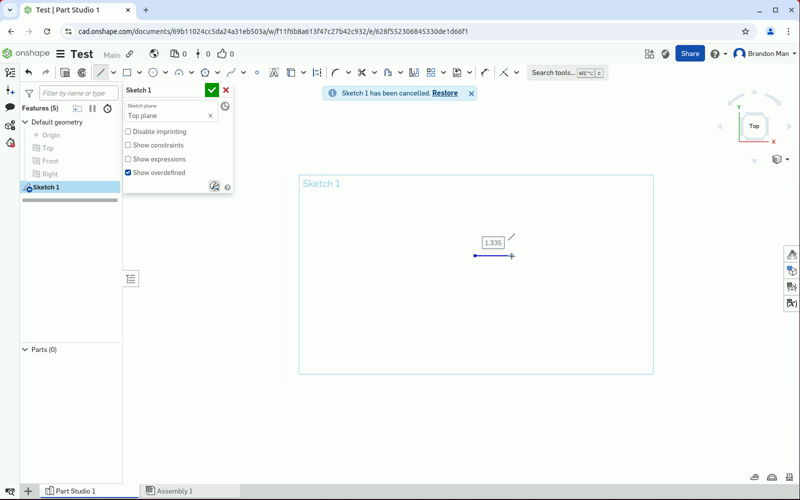
scroll(-6)
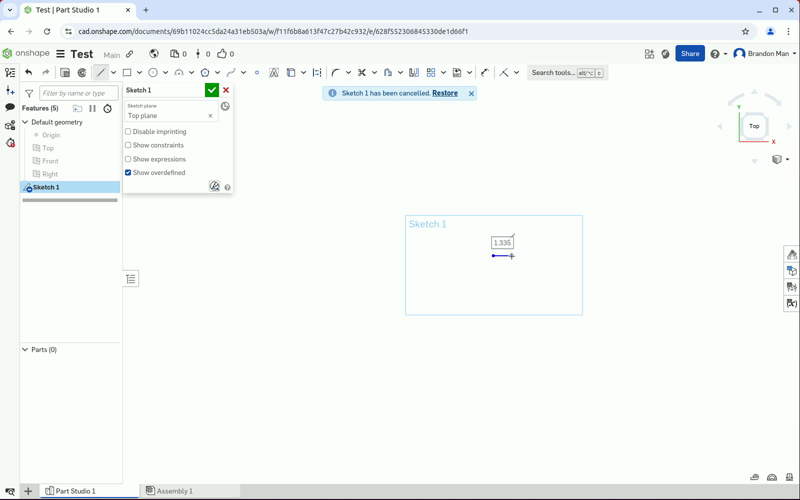
scroll(-6)
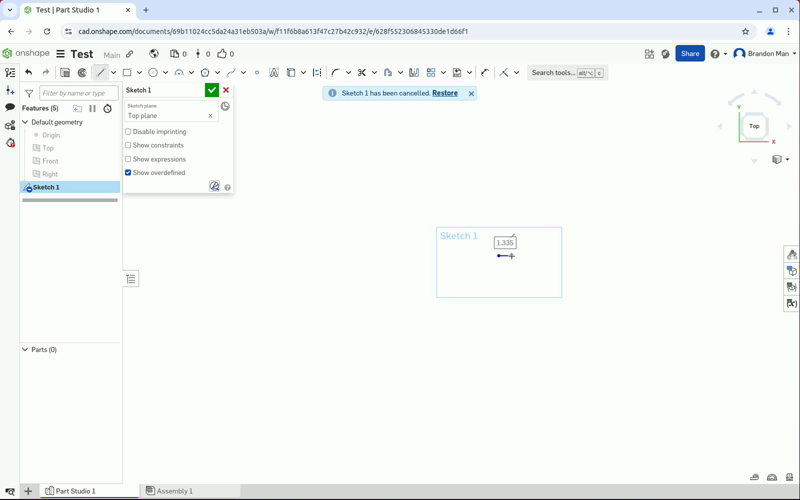
scroll(-6)
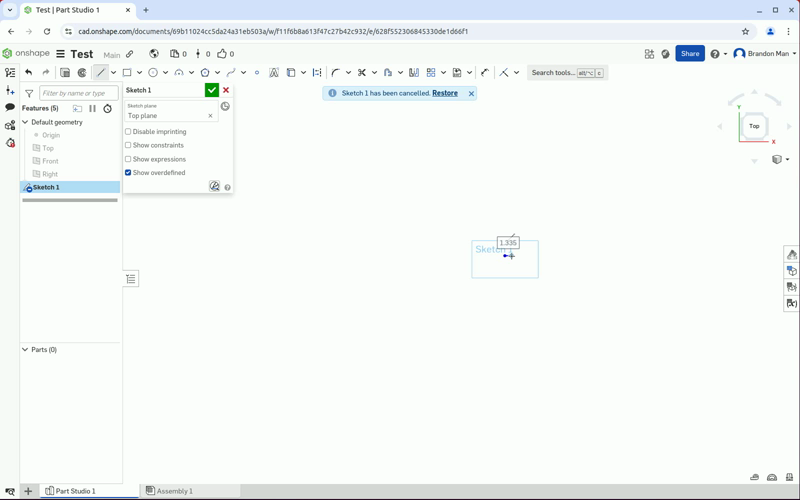
key_up(shift)
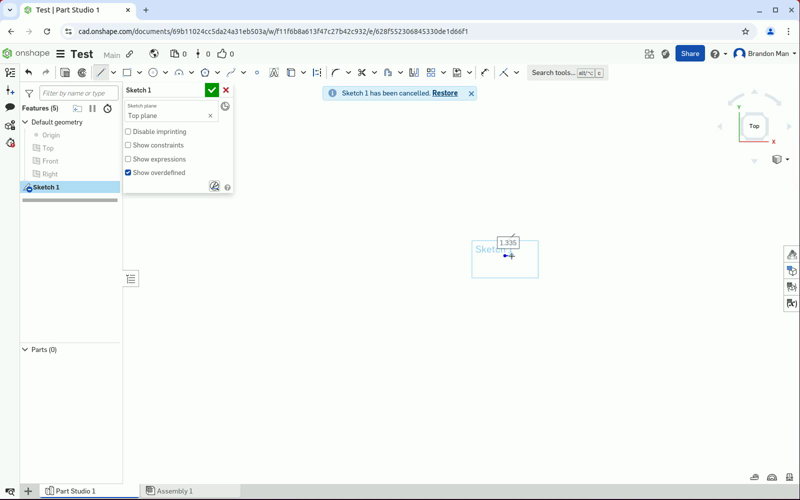
key_down(shift)
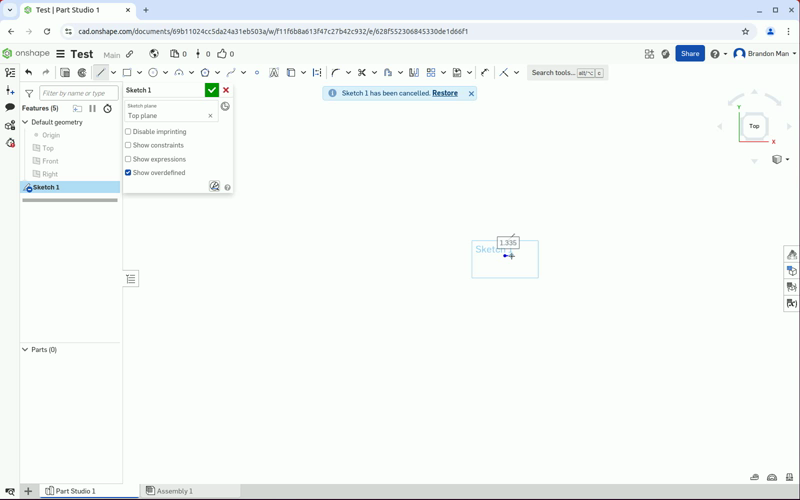
mouse_move(541, 255)
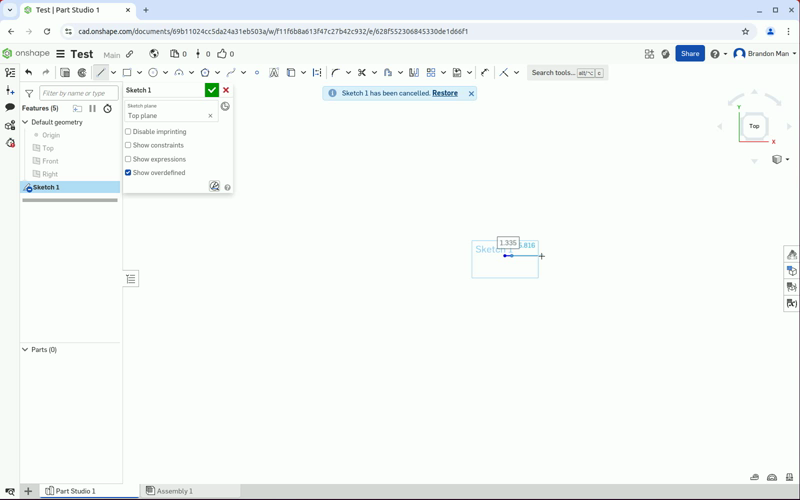
mouse_move(511, 247)
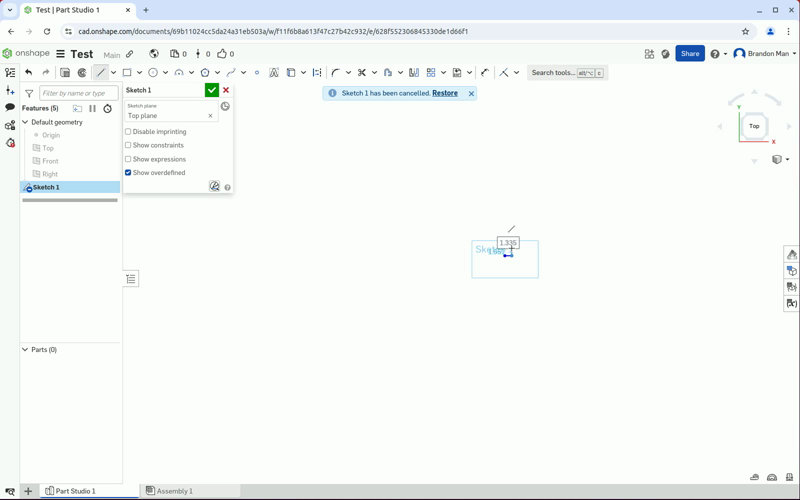
click(511, 247)
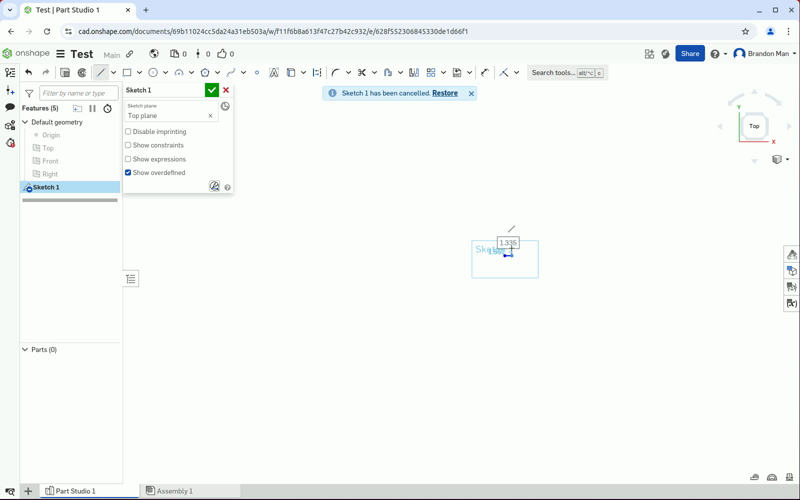
key_up(shift)
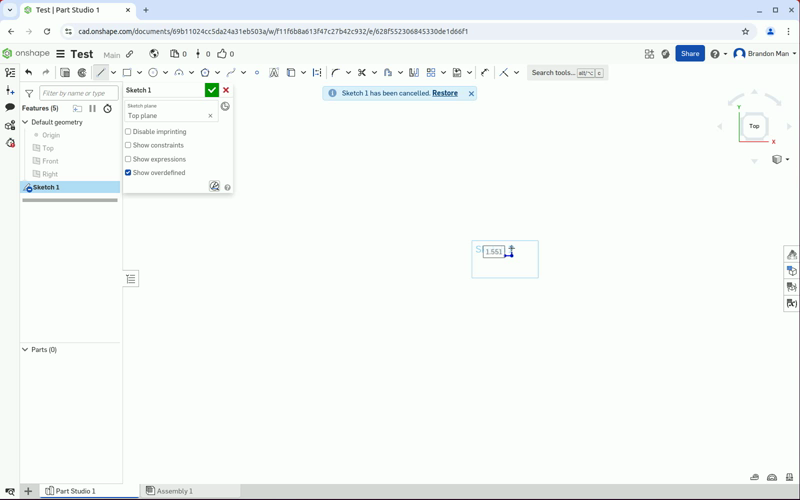
key_down(shift)
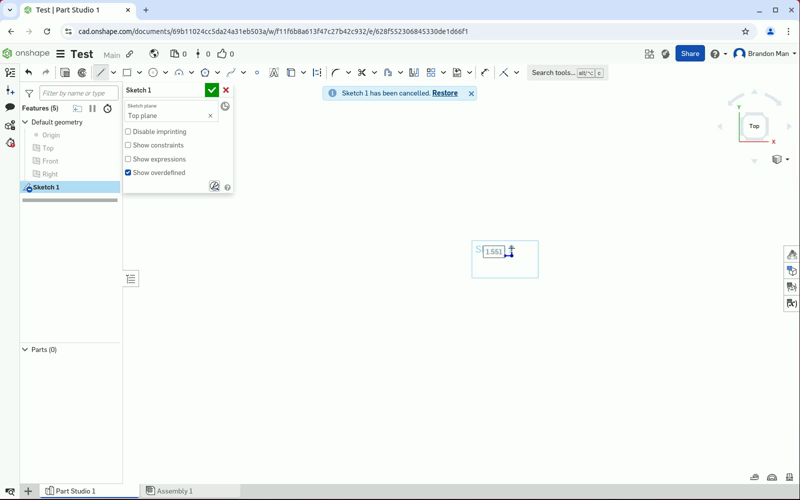
mouse_move(541, 247)
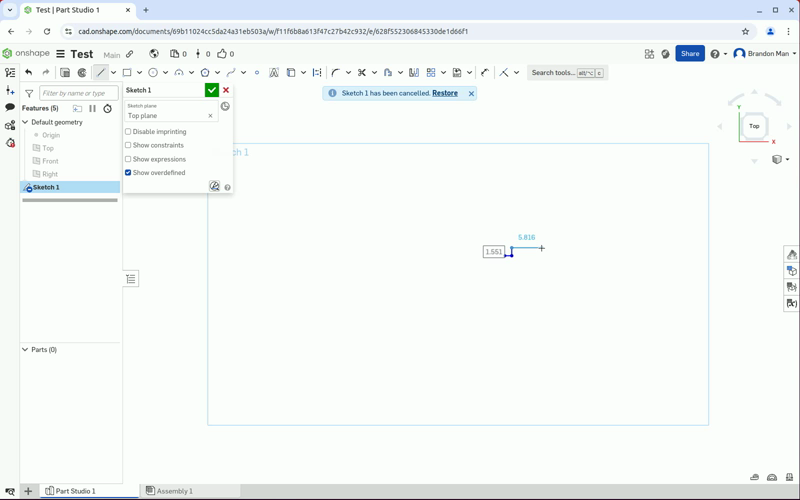
mouse_move(505, 247)
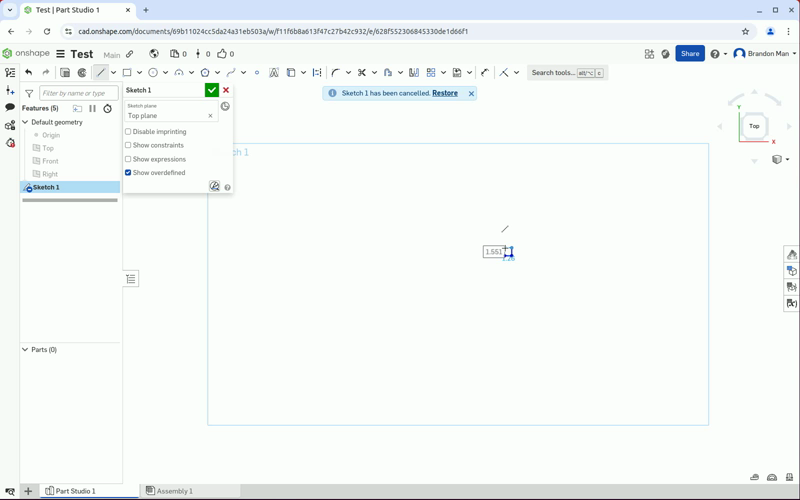
scroll(6)
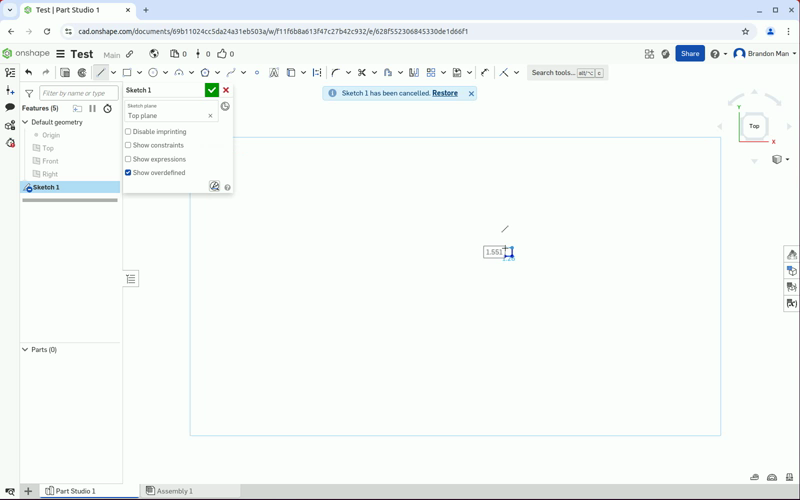
scroll(6)
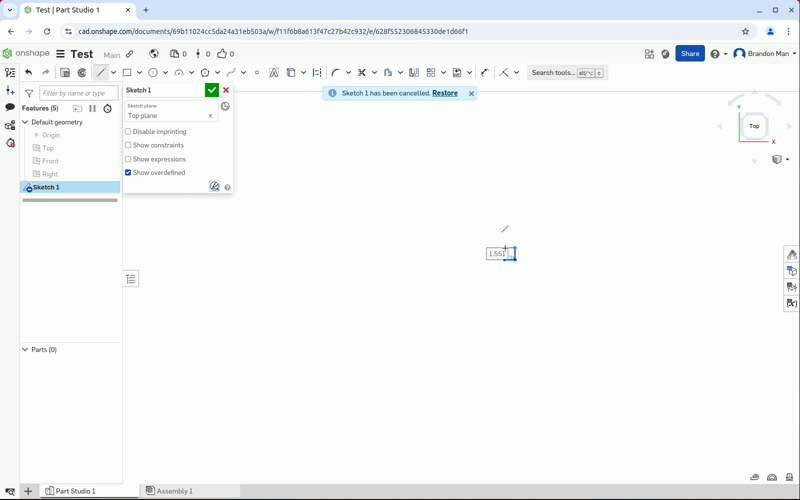
scroll(6)
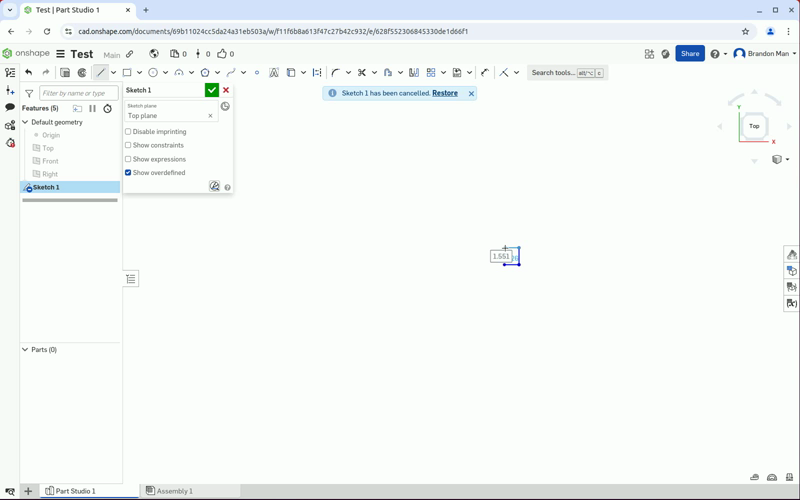
scroll(6)
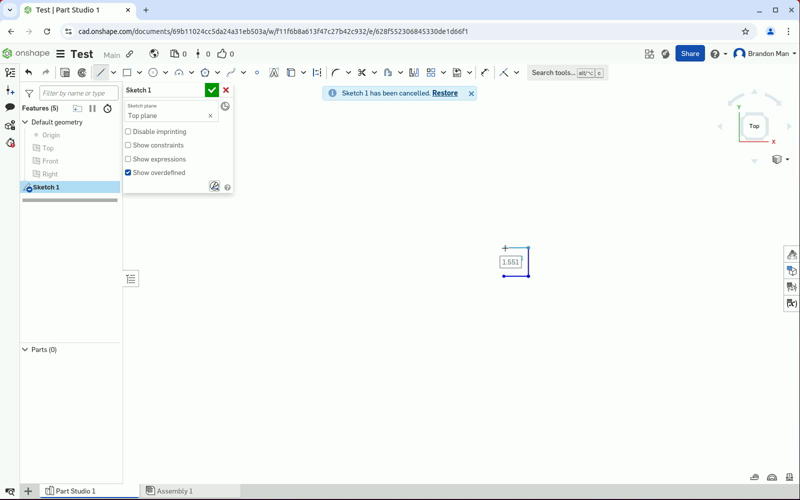
scroll(6)
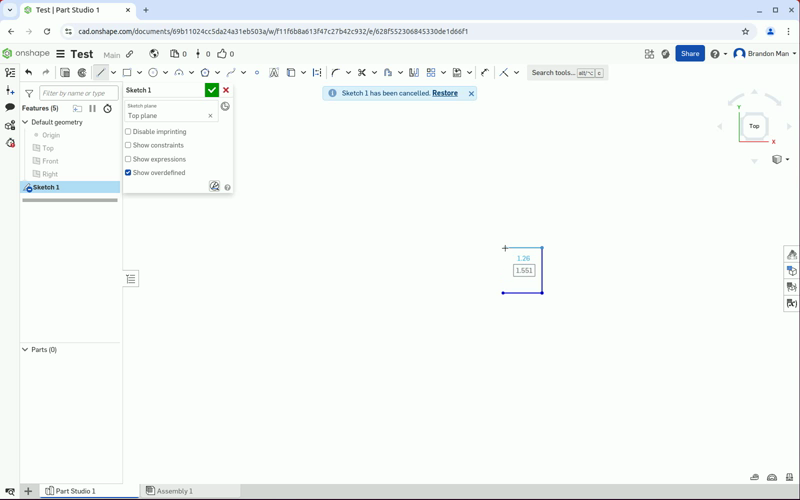
scroll(6)
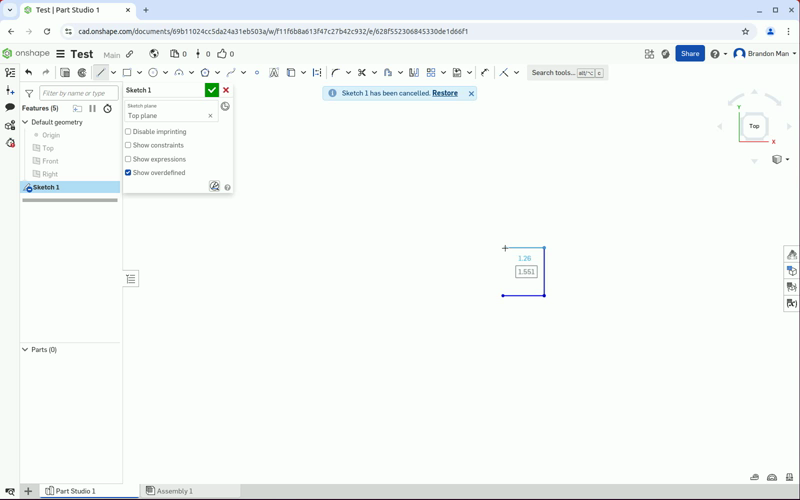
scroll(6)
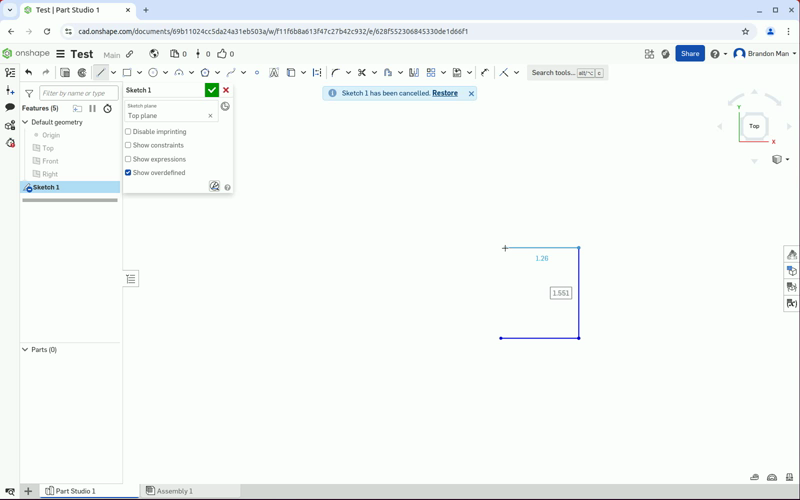
click(505, 247)
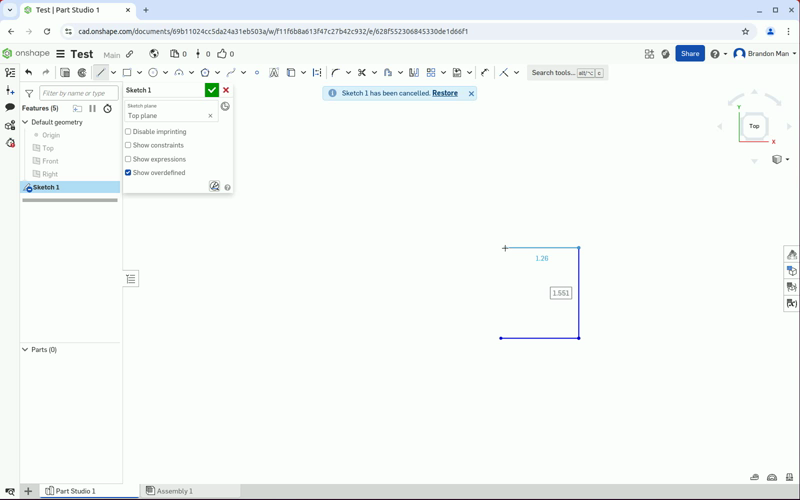
scroll(-6)
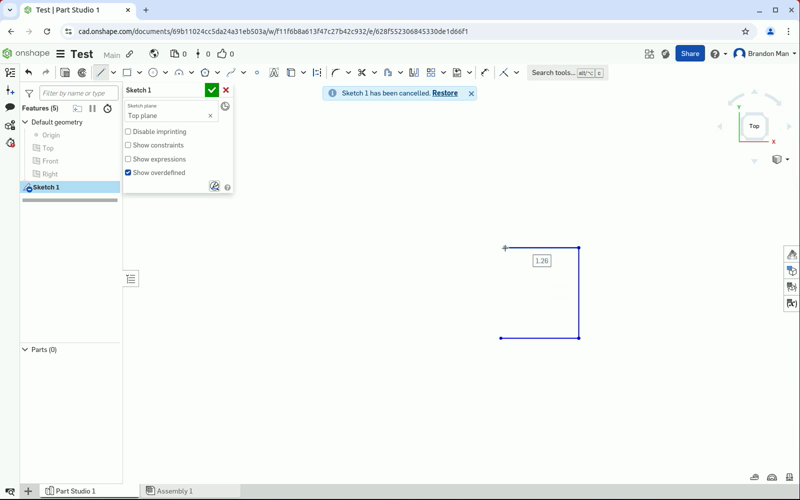
scroll(-6)
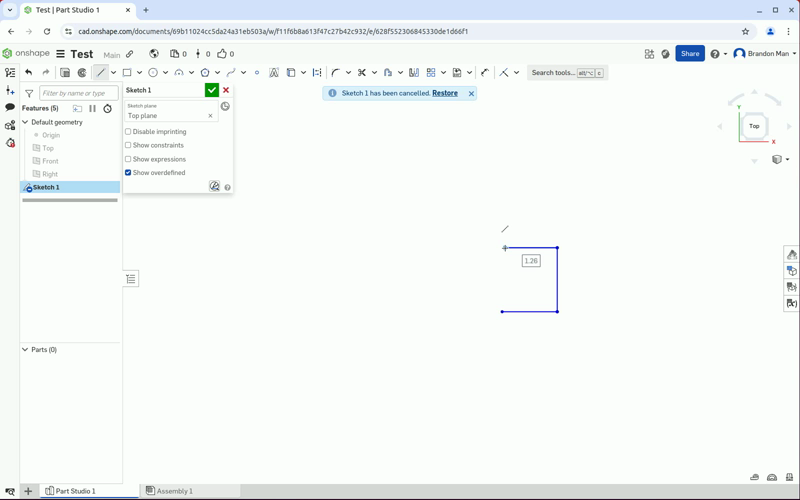
scroll(-6)
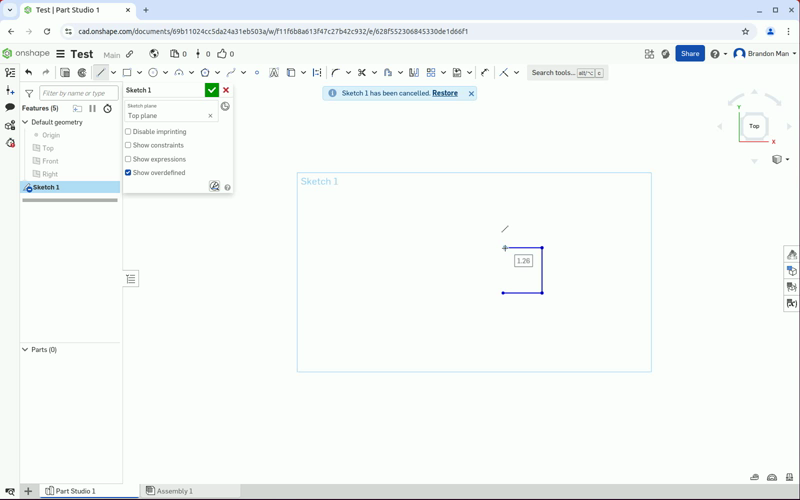
scroll(-6)
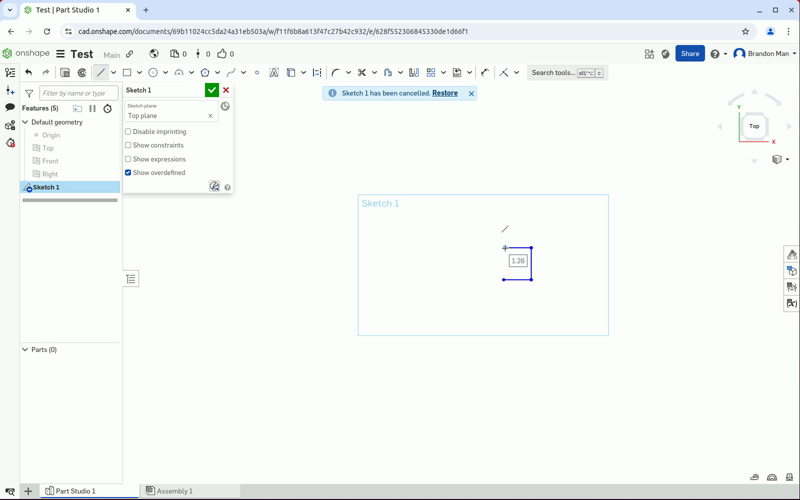
scroll(-6)
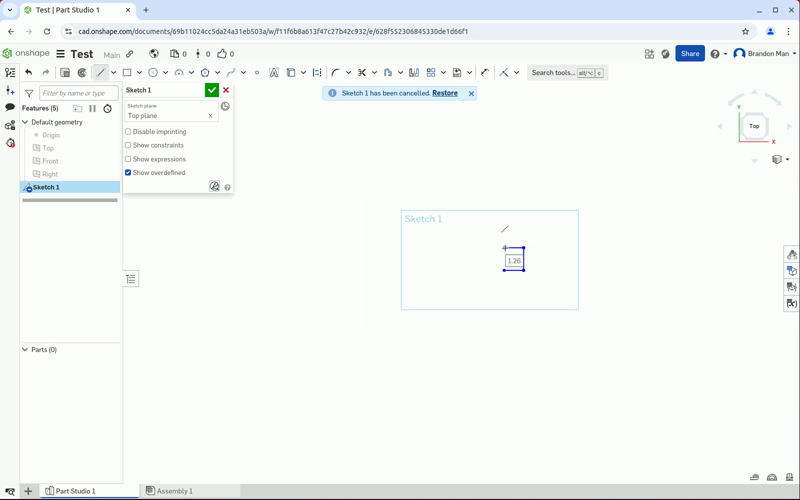
scroll(-6)
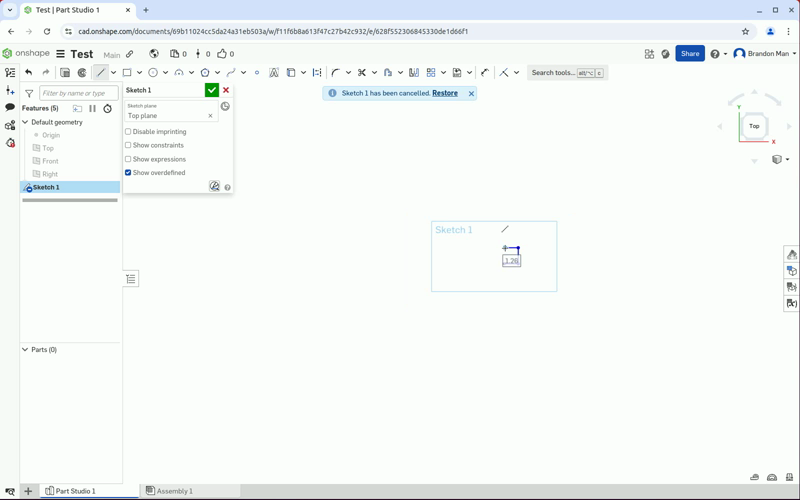
scroll(-6)
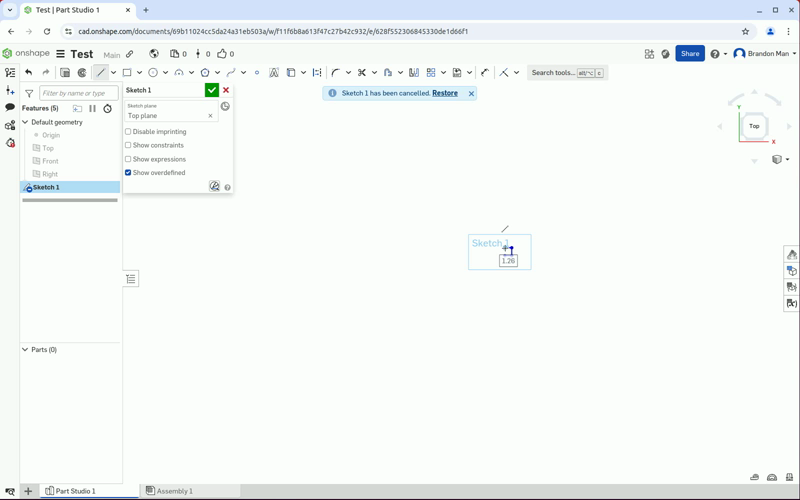
key_up(shift)
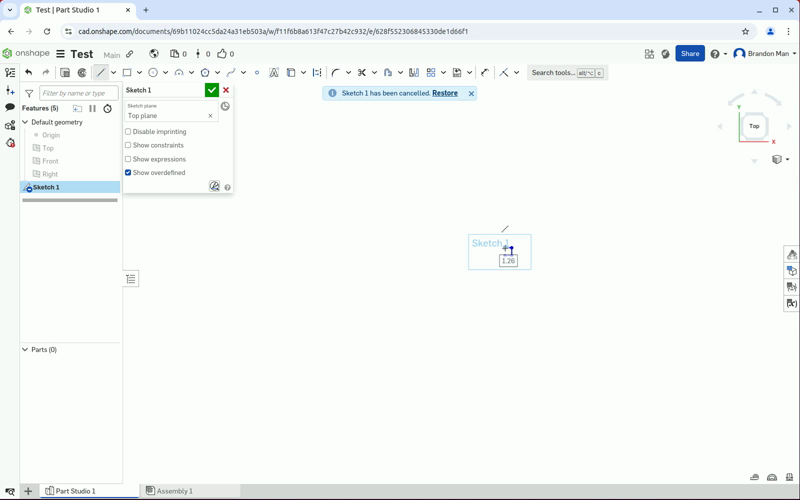
mouse_move(535, 247)
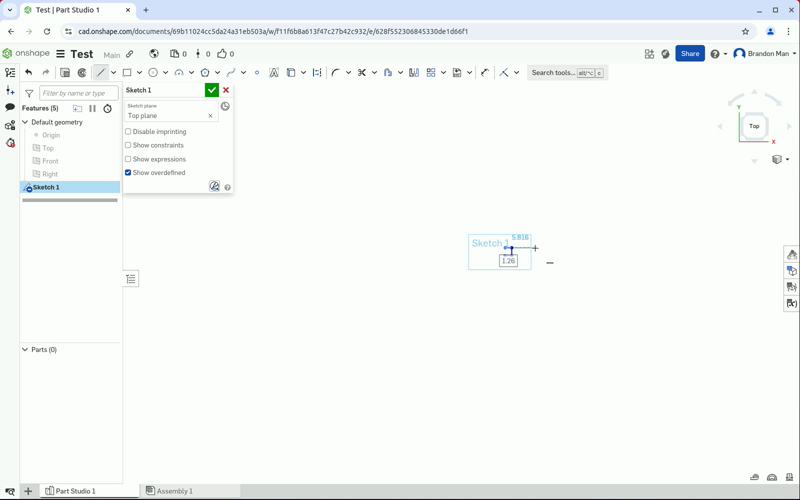
key_down(shift)
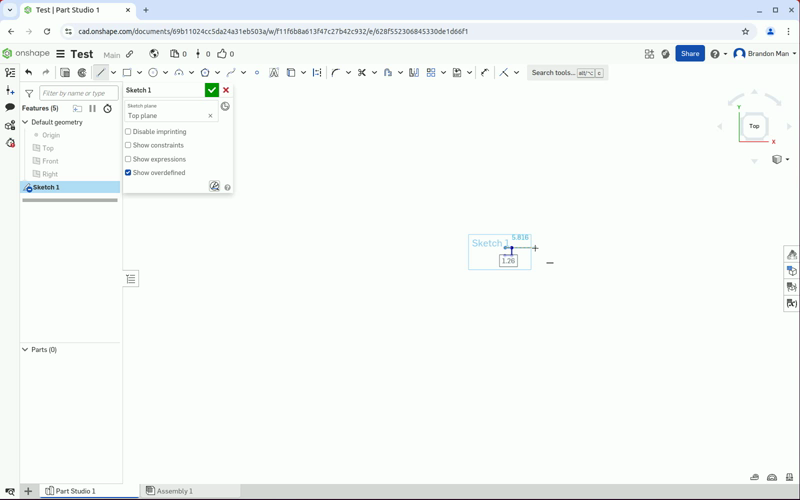
mouse_move(505, 255)
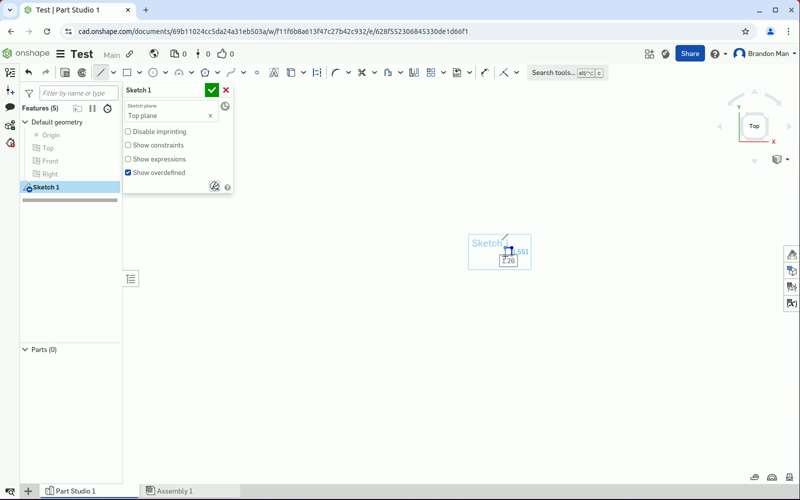
key_up(shift)
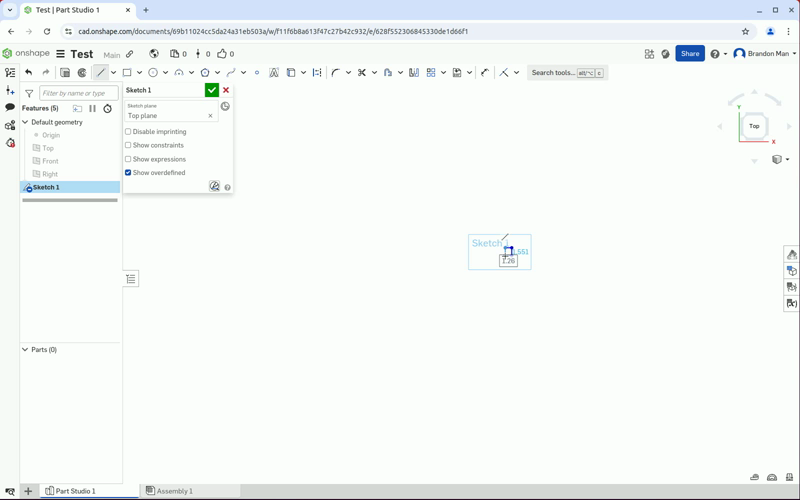
click(505, 255)
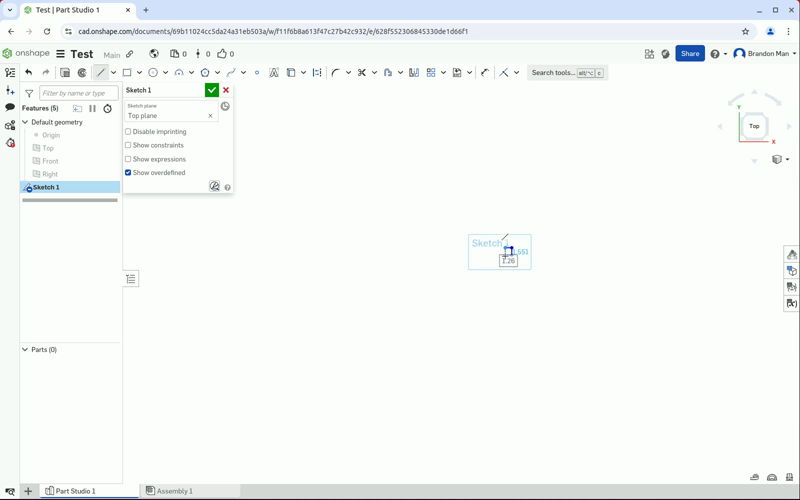
key(esc)
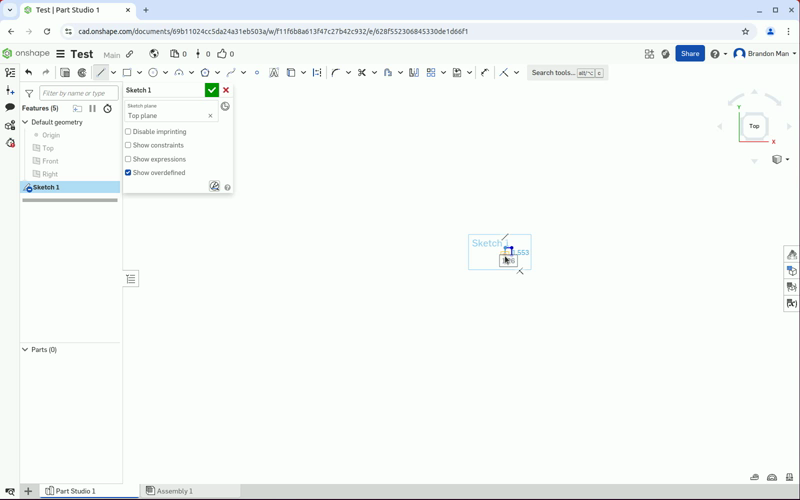
mouse_move(508, 255)
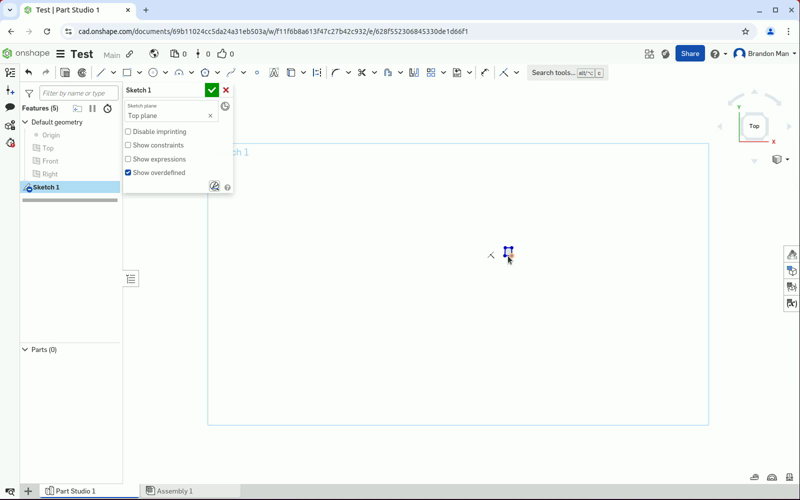
scroll(6)
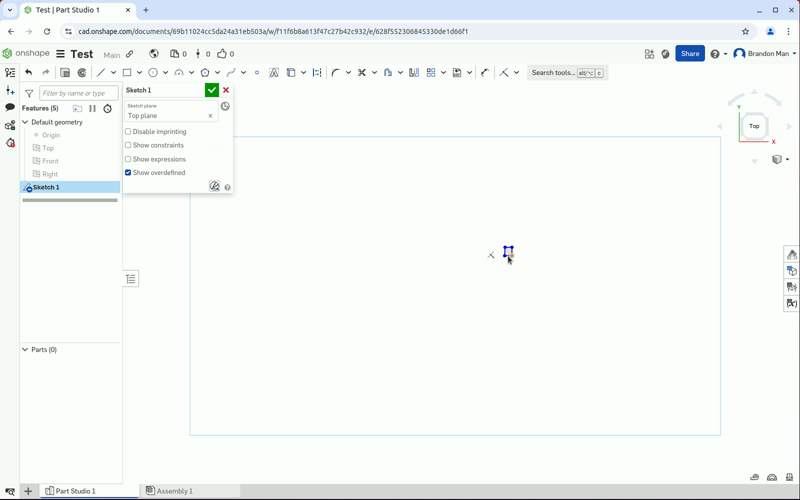
scroll(6)
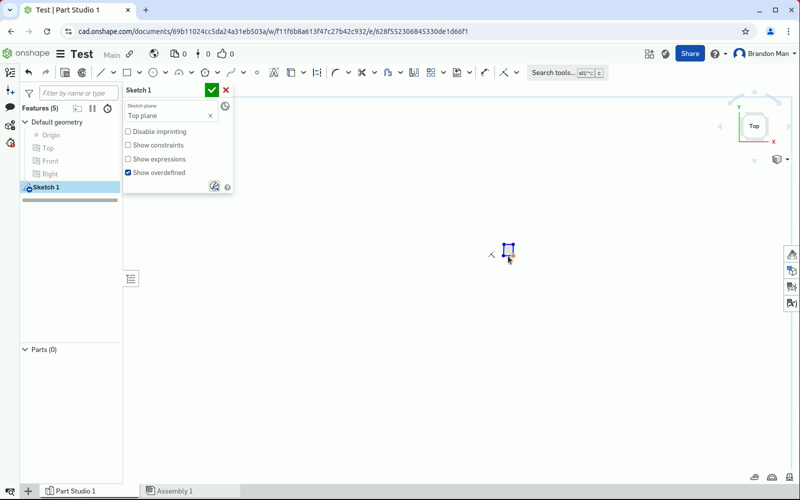
scroll(6)
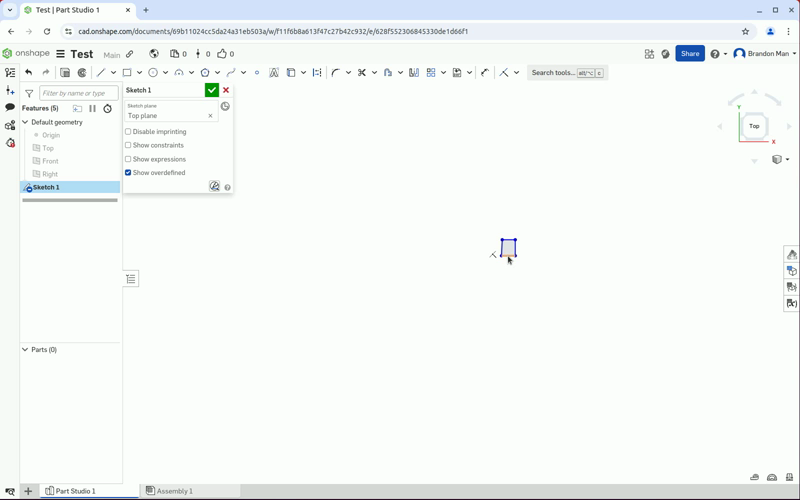
scroll(6)
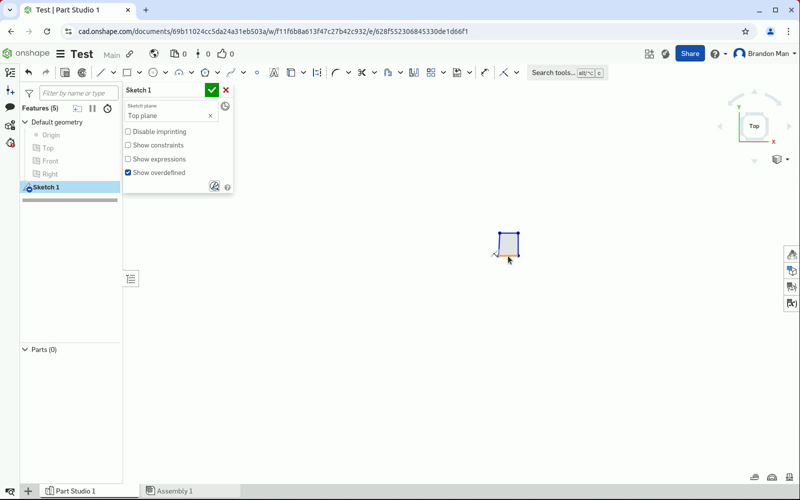
scroll(6)
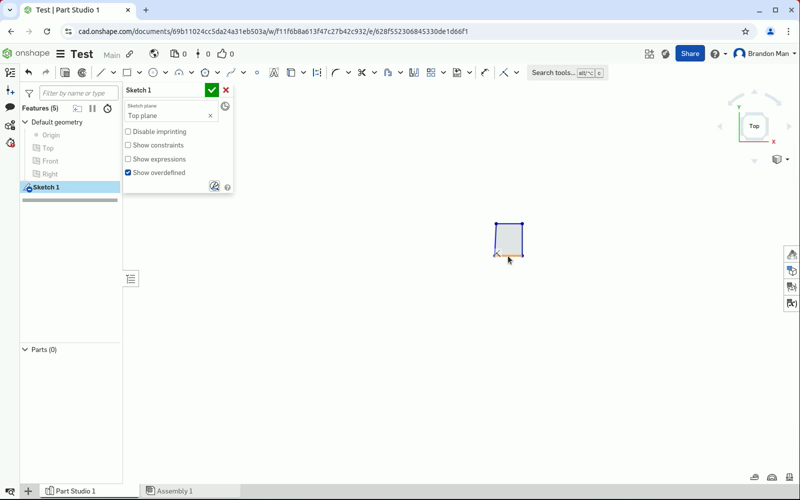
scroll(6)
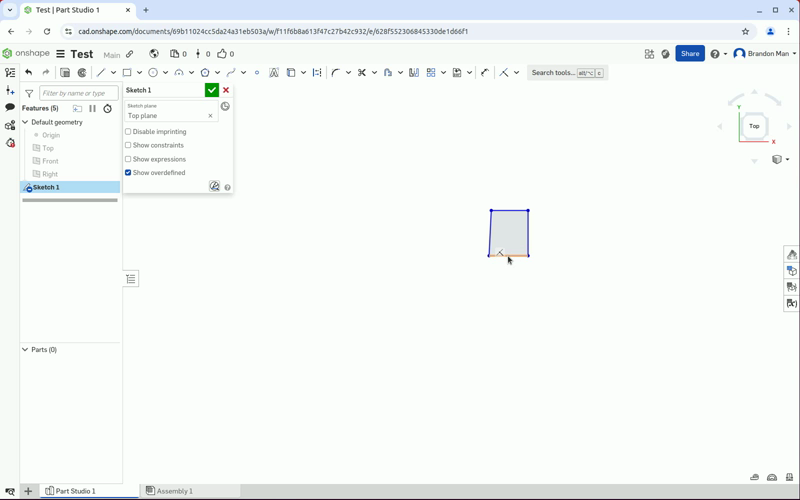
scroll(6)
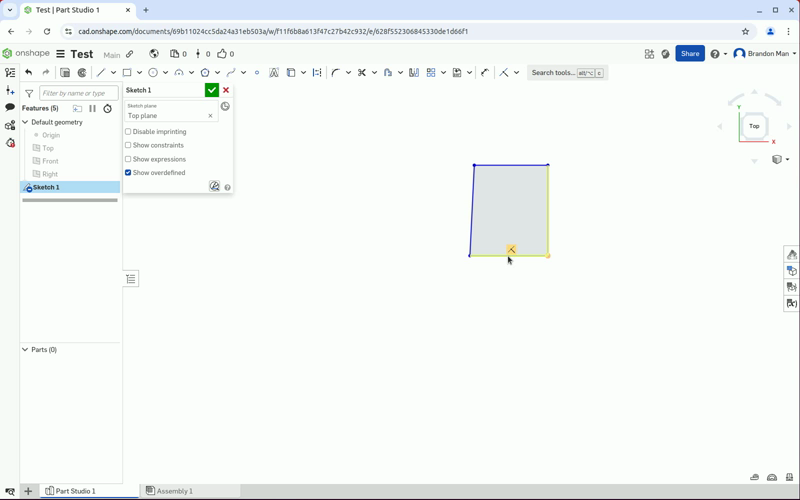
click(508, 255)
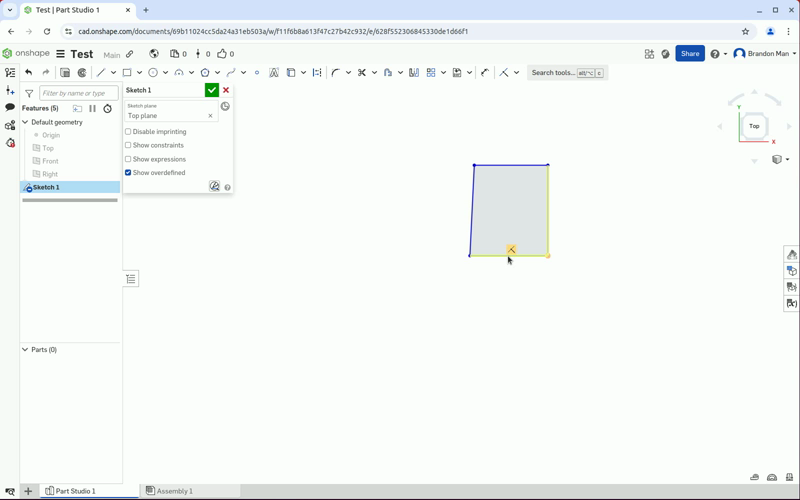
scroll(-6)
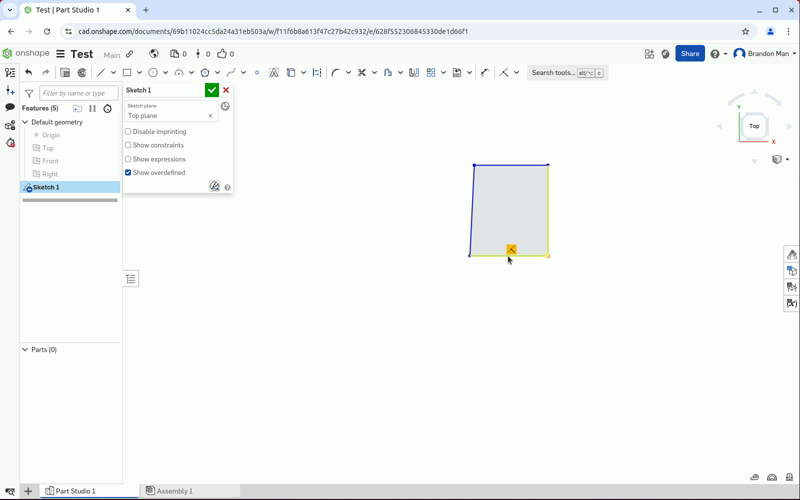
scroll(-6)
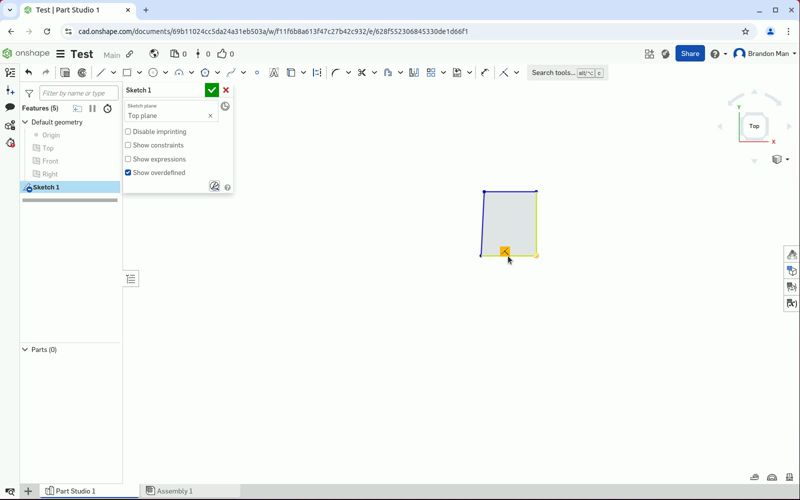
scroll(-6)
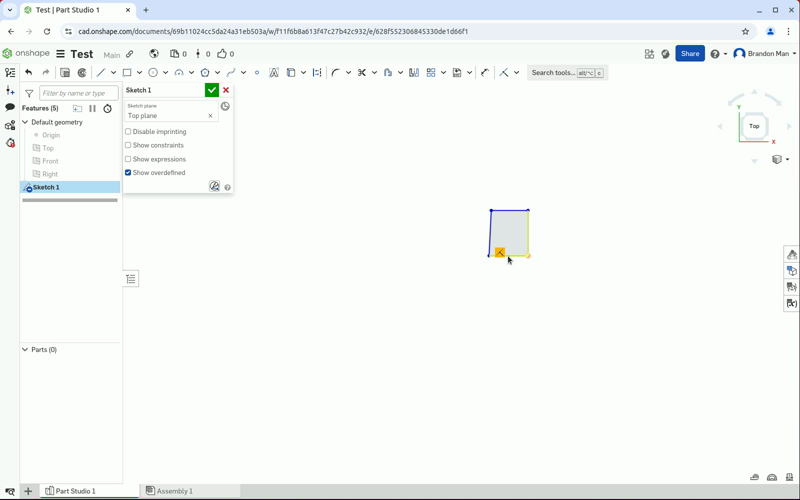
scroll(-6)
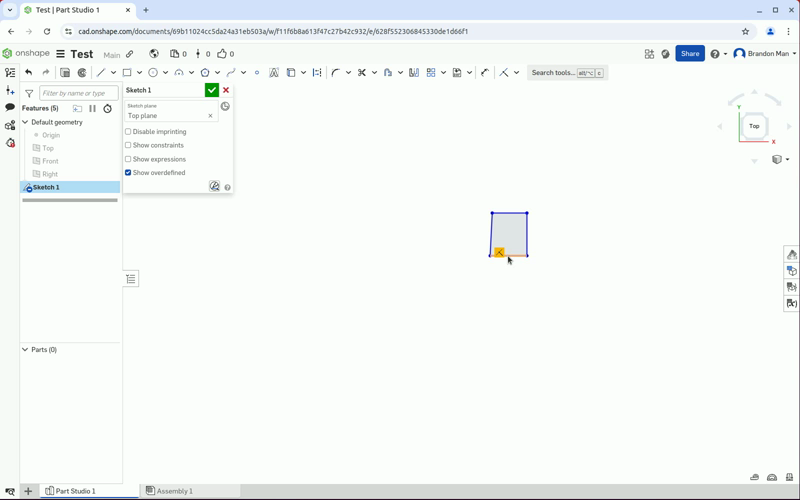
scroll(-6)
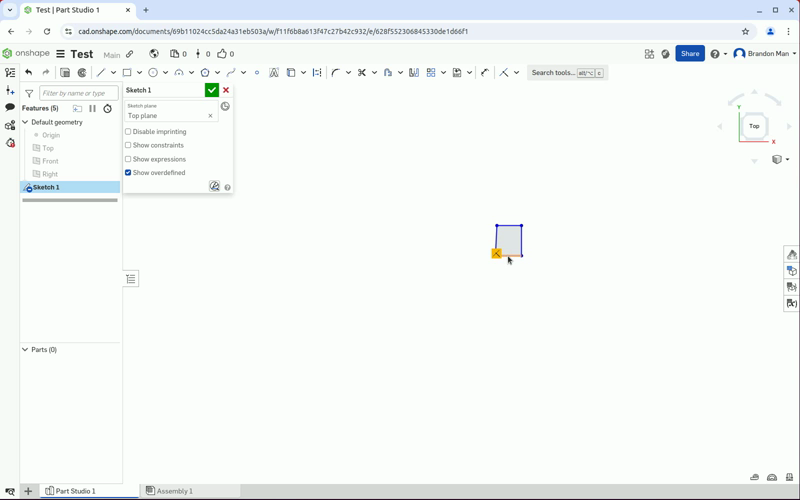
scroll(-6)
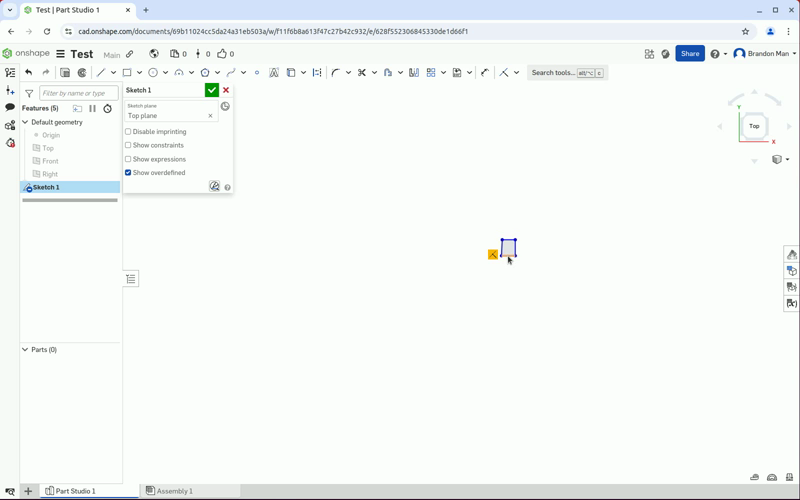
scroll(-6)
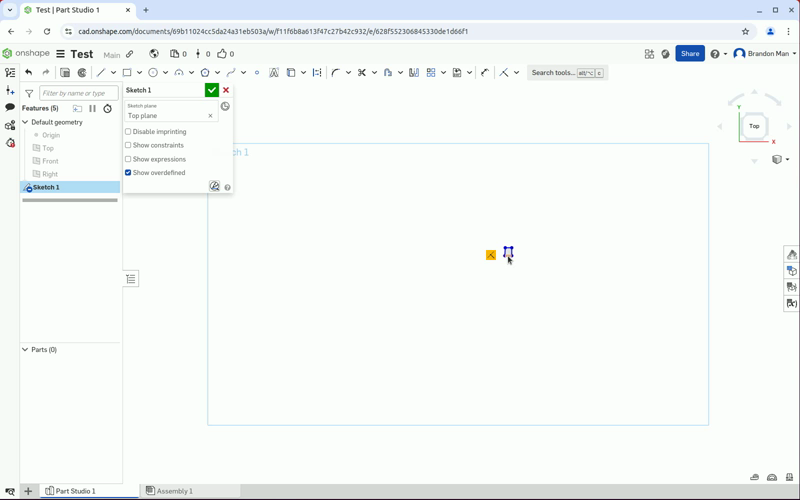
mouse_move(73, 352)
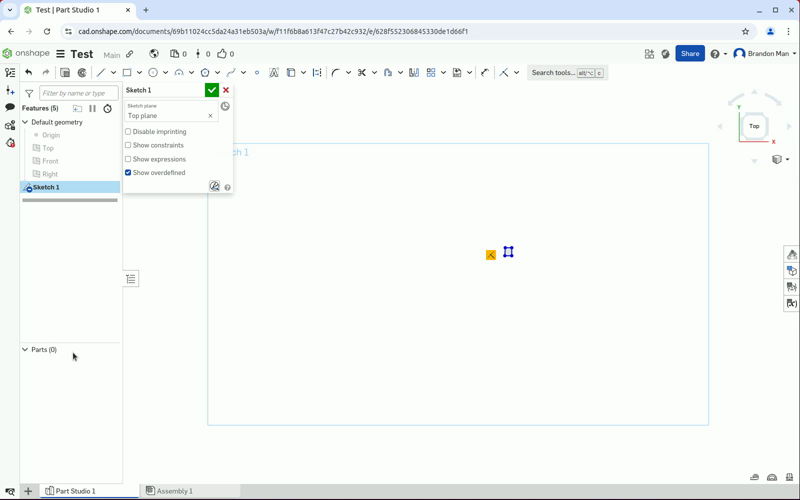
key(shift+y)
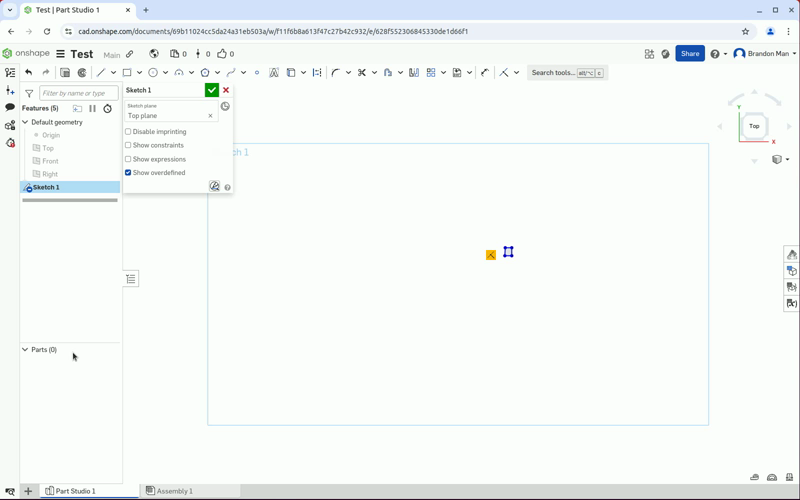
key(shift+e)
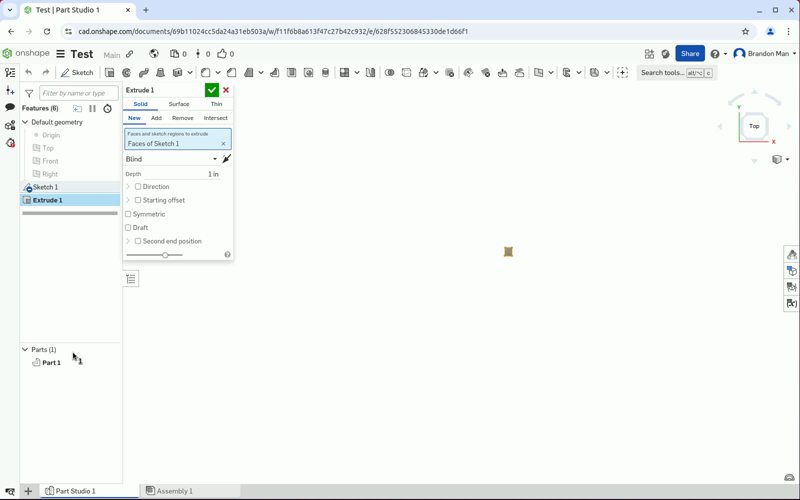
mouse_move(143, 106)
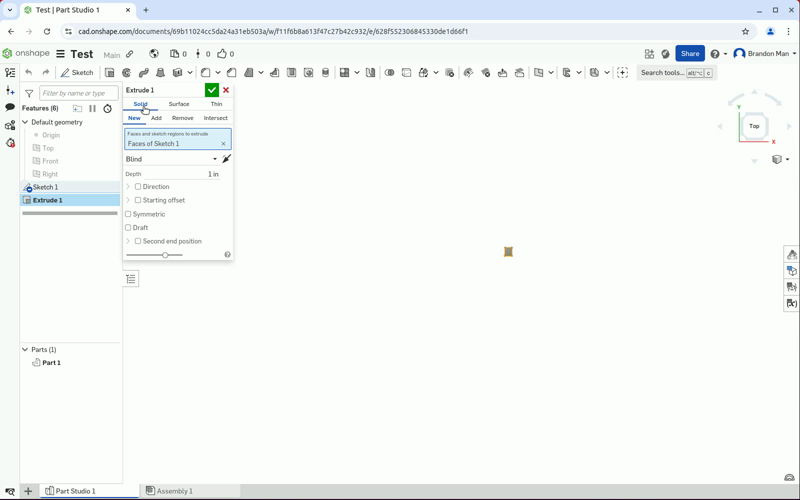
click(143, 106)
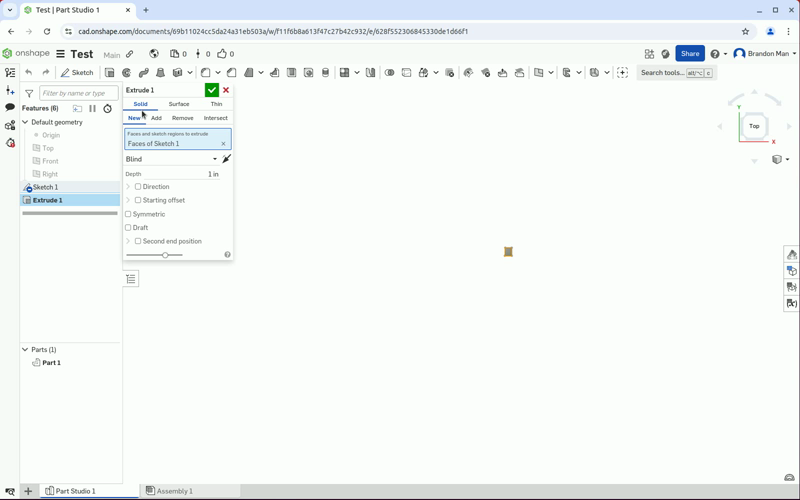
mouse_move(137, 120)
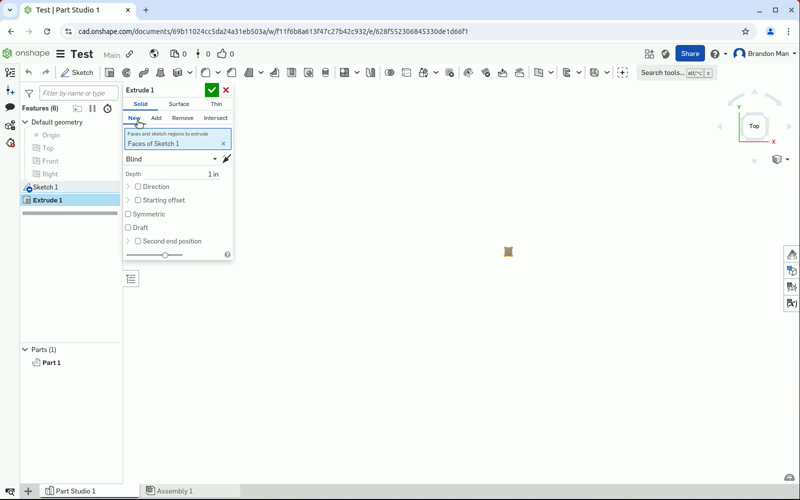
click(137, 120)
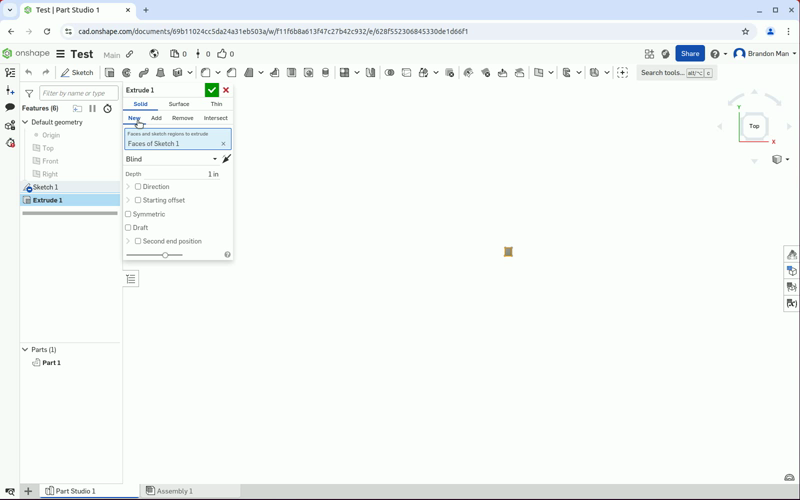
key(tab, 4)
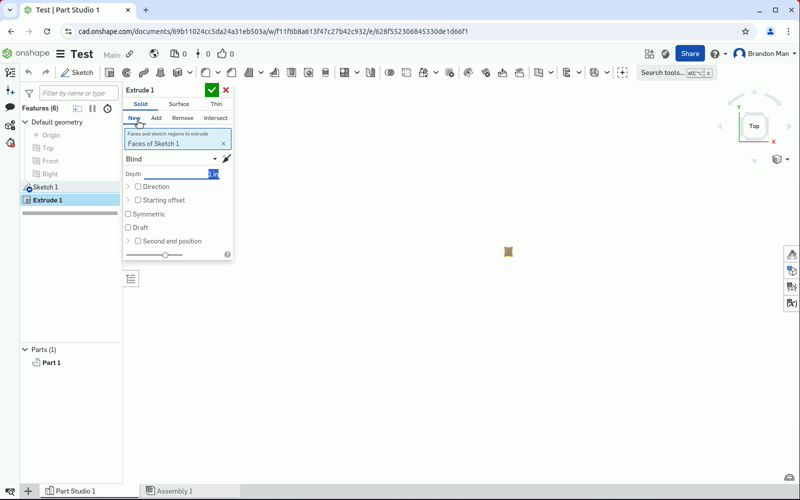
text(1.204)
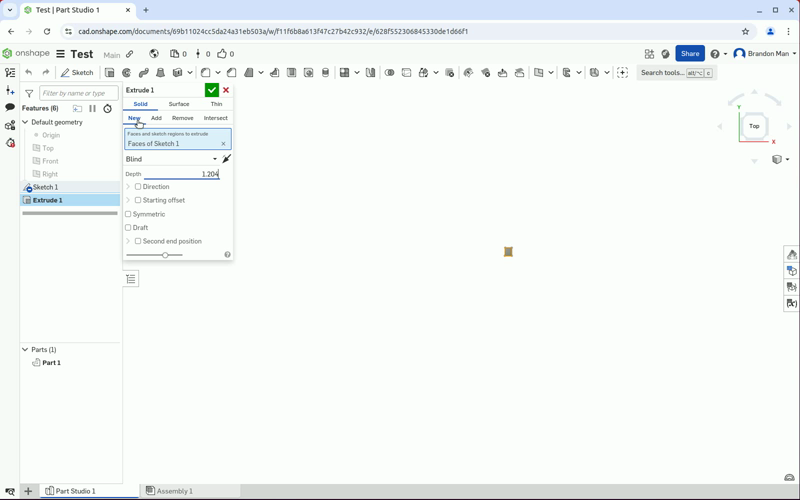
key(enter)
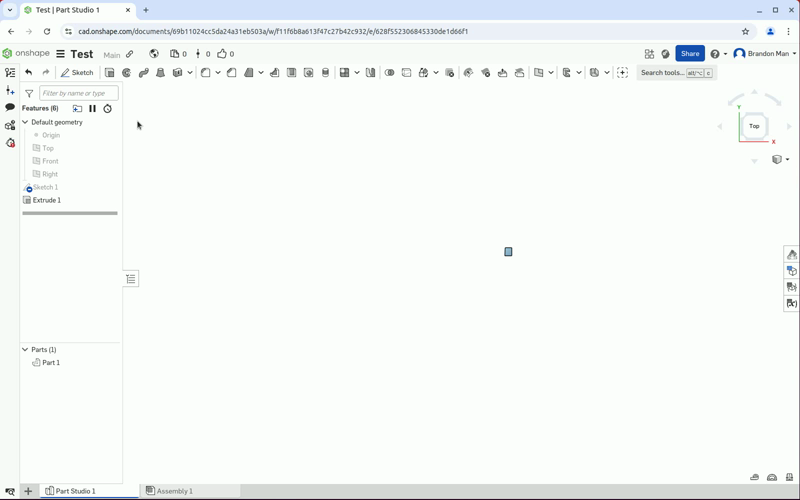
key(shift+h)
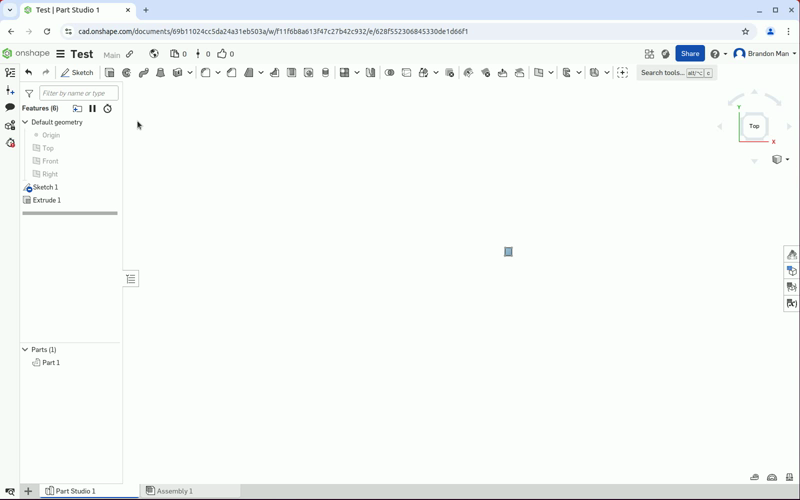
key(shift+h)
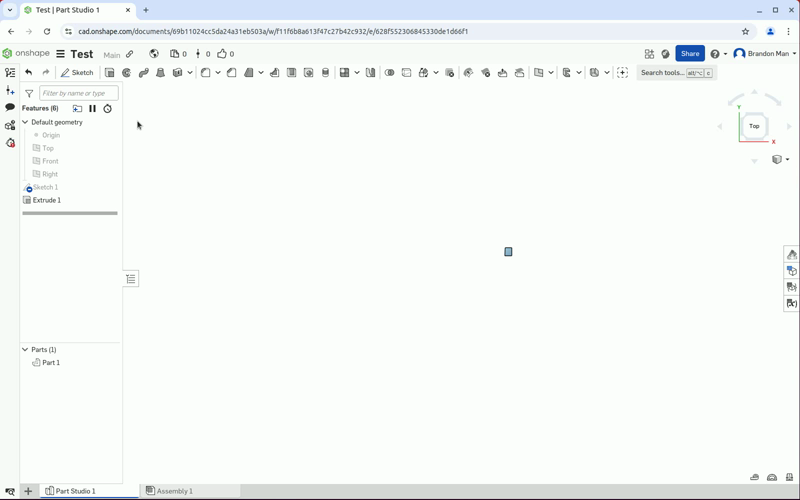
mouse_move(73, 189)
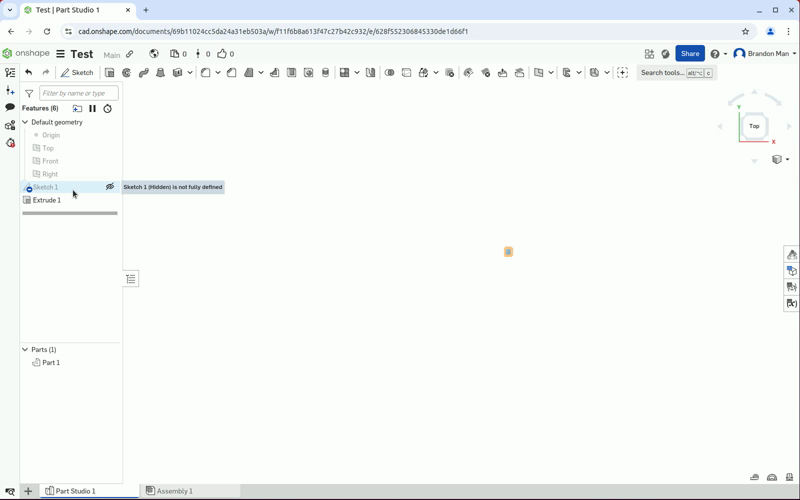
click(73, 189)
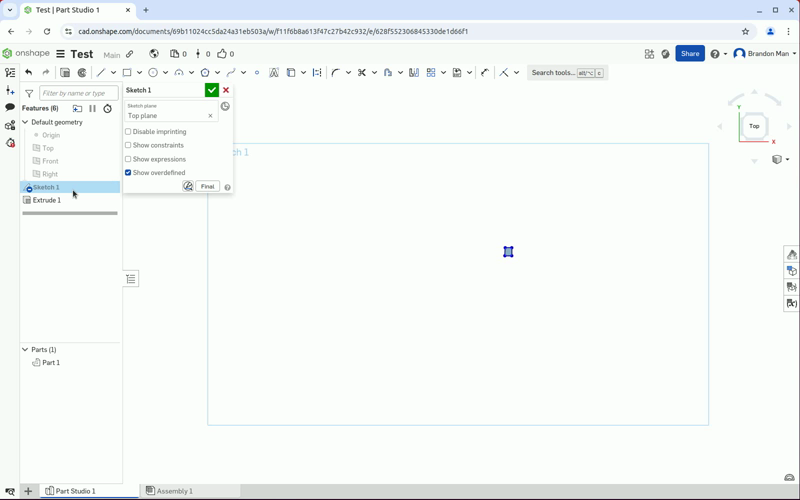
mouse_move(229, 92)
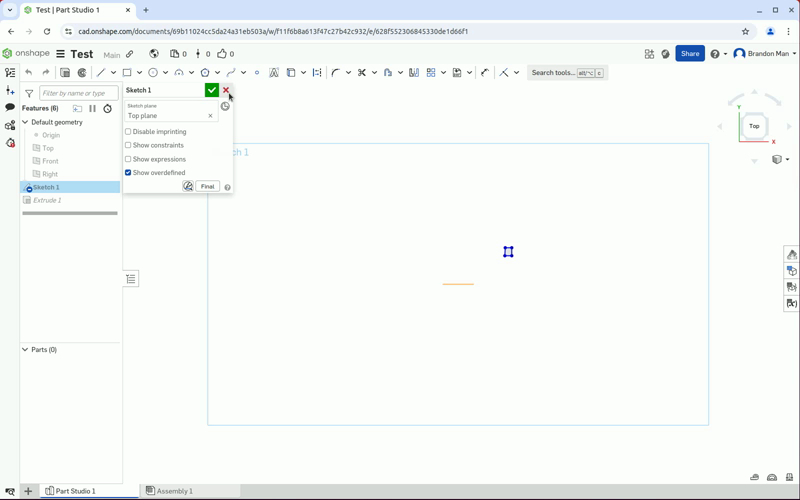
click(229, 92)
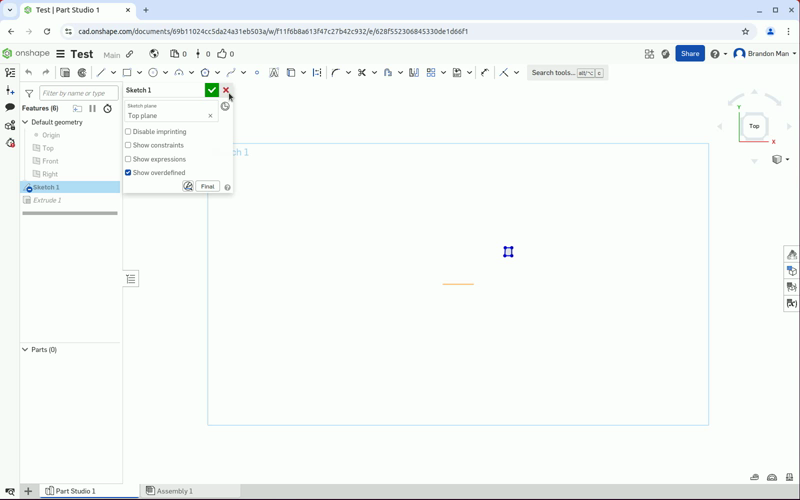
key(shift+s)
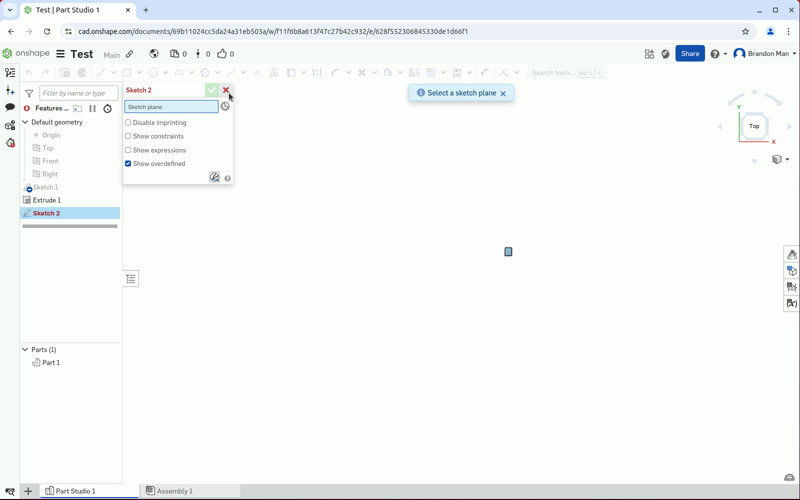
mouse_move(73, 150)
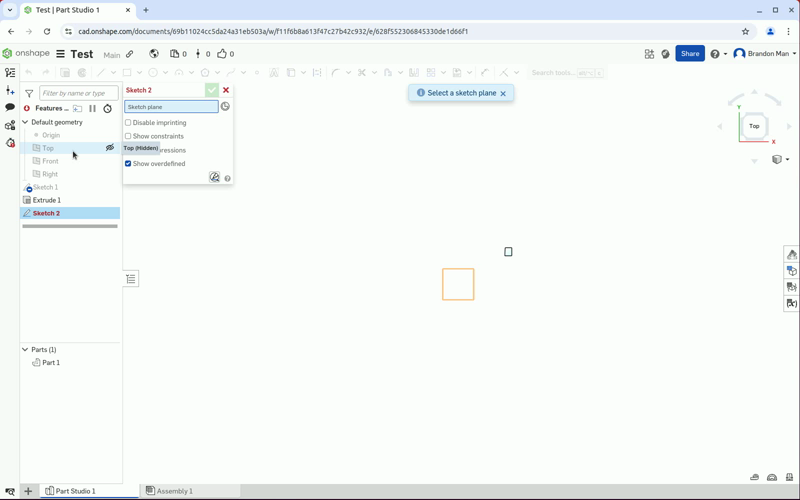
click(73, 150)
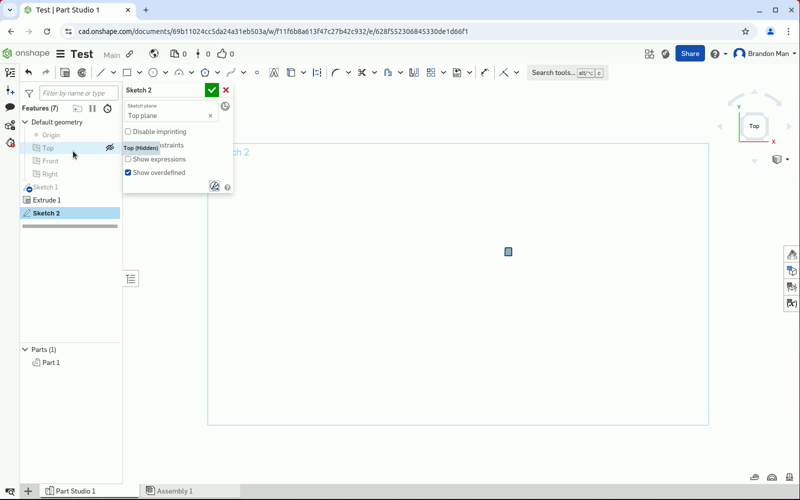
mouse_move(73, 352)
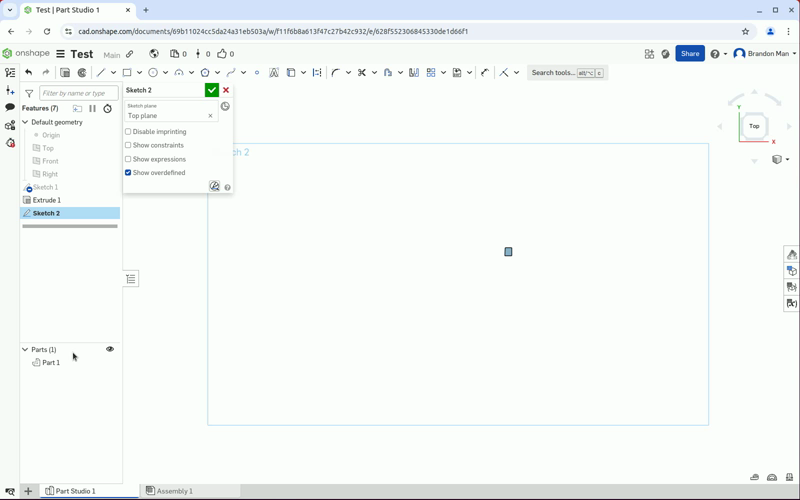
key(y)
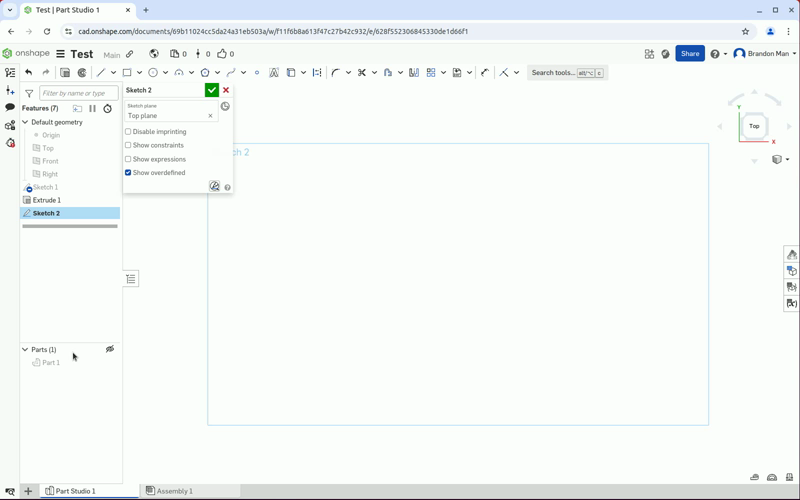
key(l)
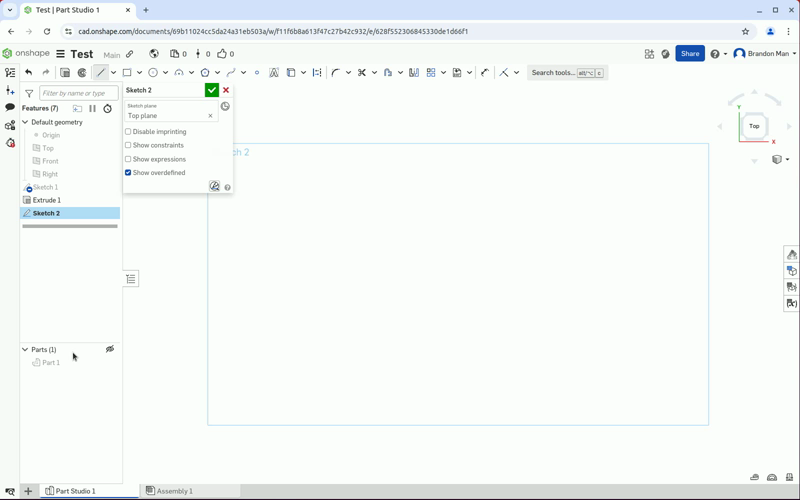
key_down(shift)
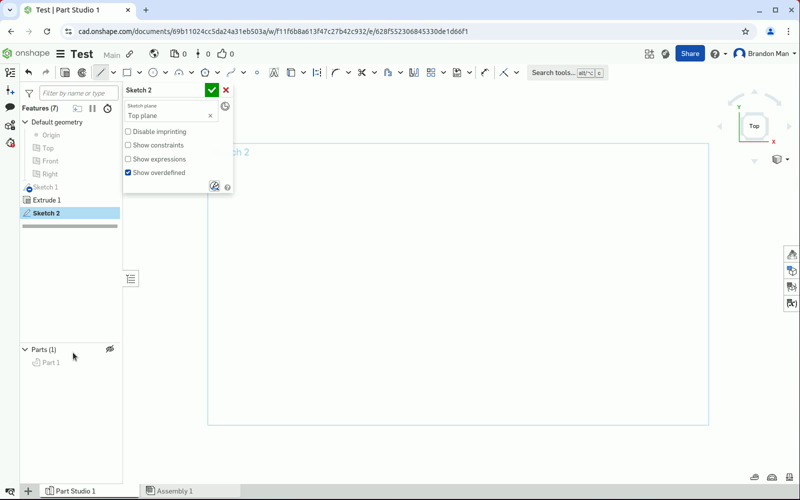
mouse_move(505, 267)
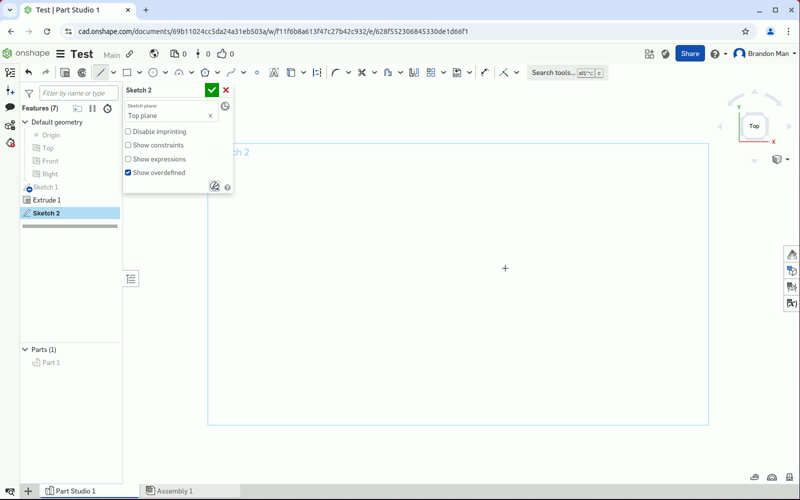
click(505, 267)
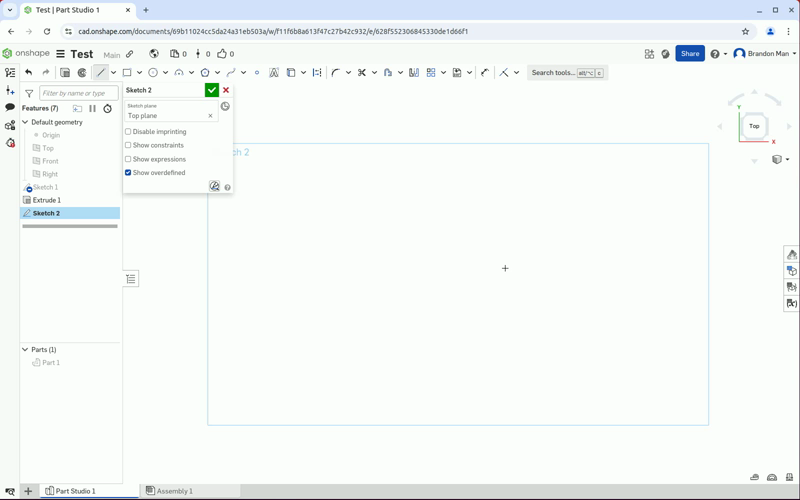
key_up(shift)
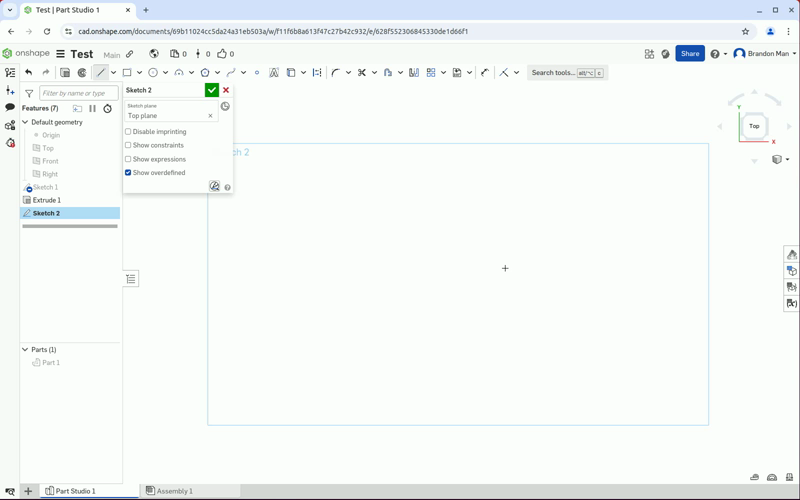
key_down(shift)
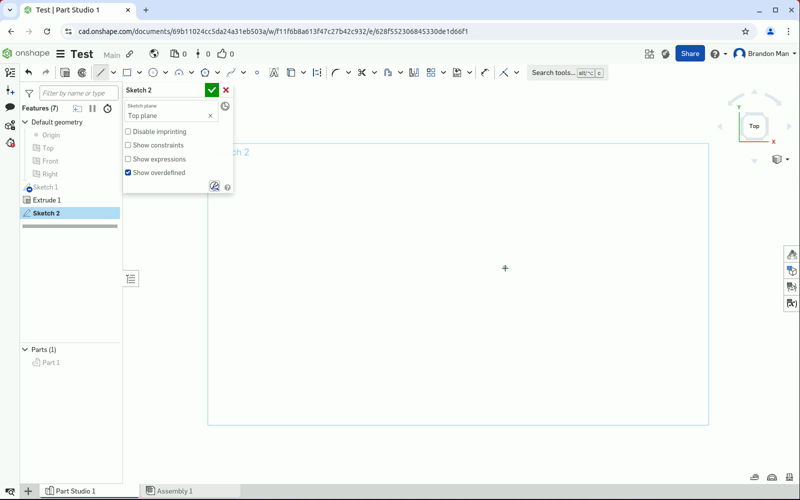
mouse_move(535, 267)
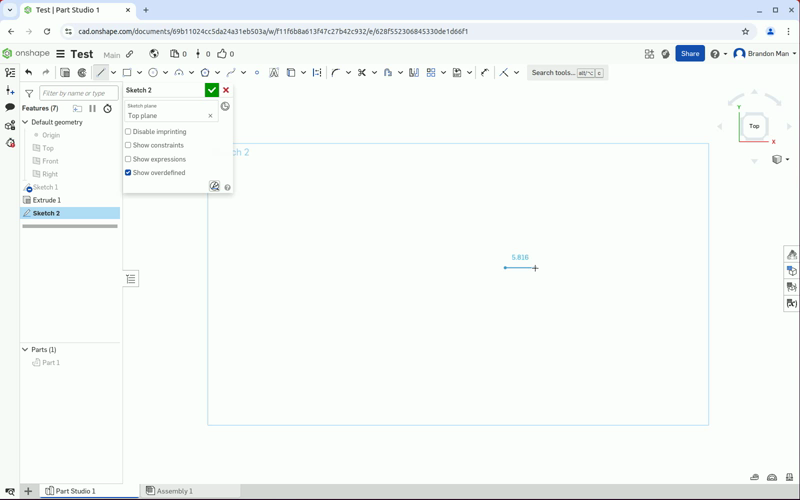
mouse_move(511, 267)
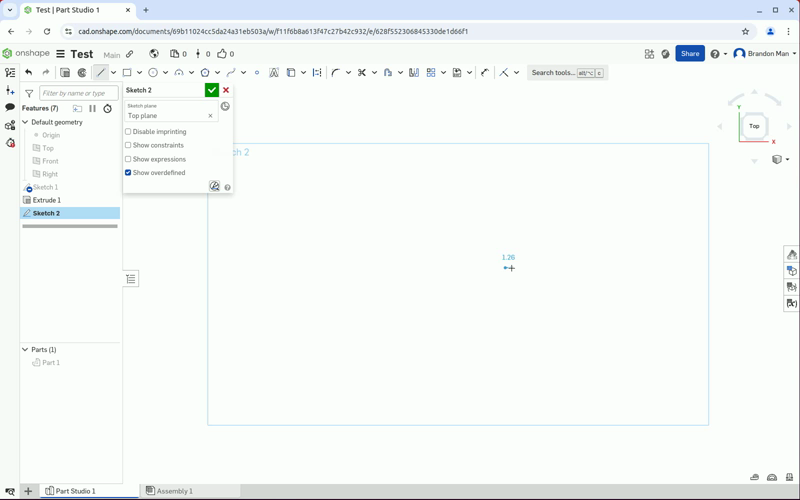
scroll(6)
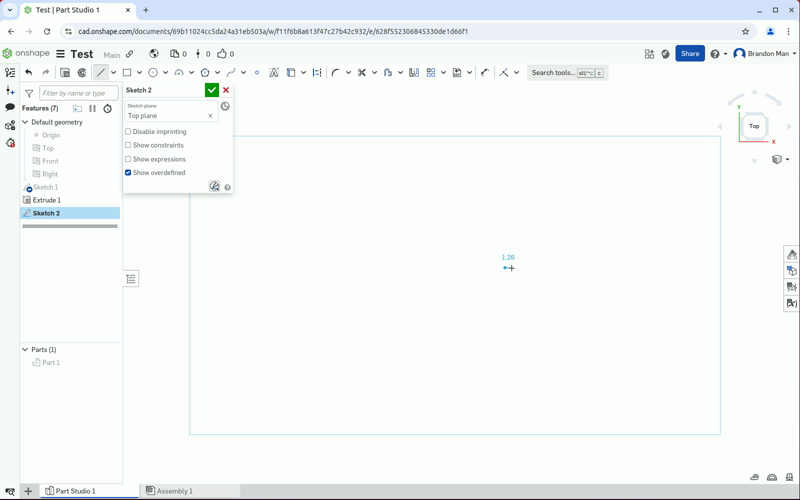
scroll(6)
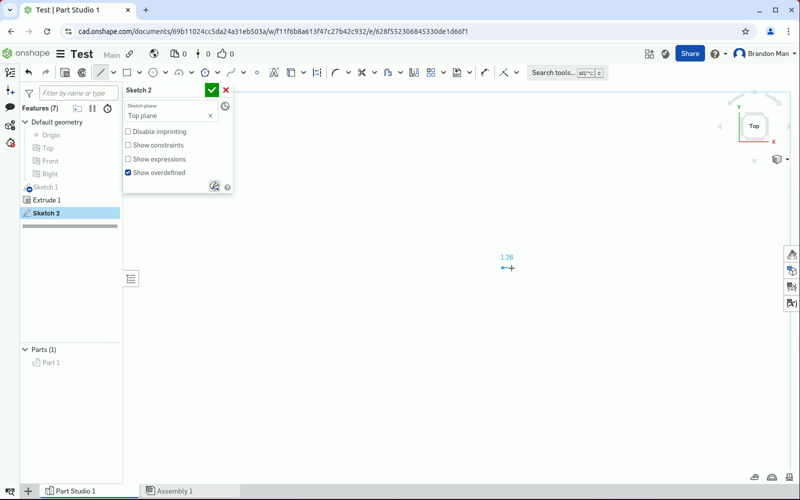
scroll(6)
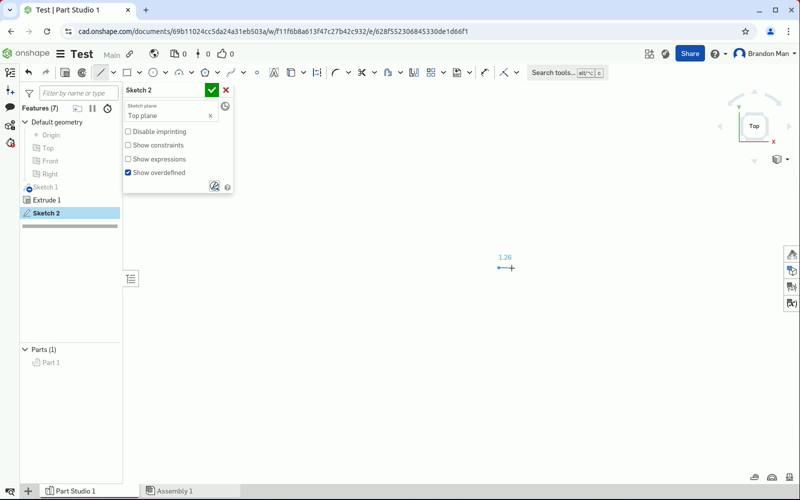
scroll(6)
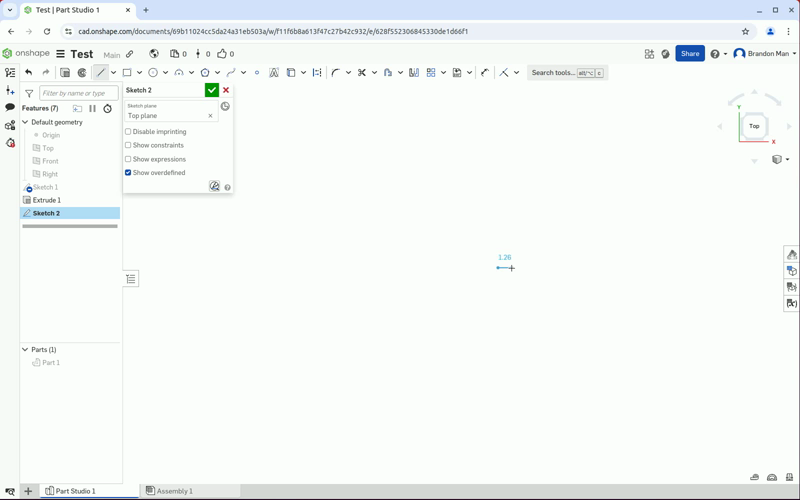
scroll(6)
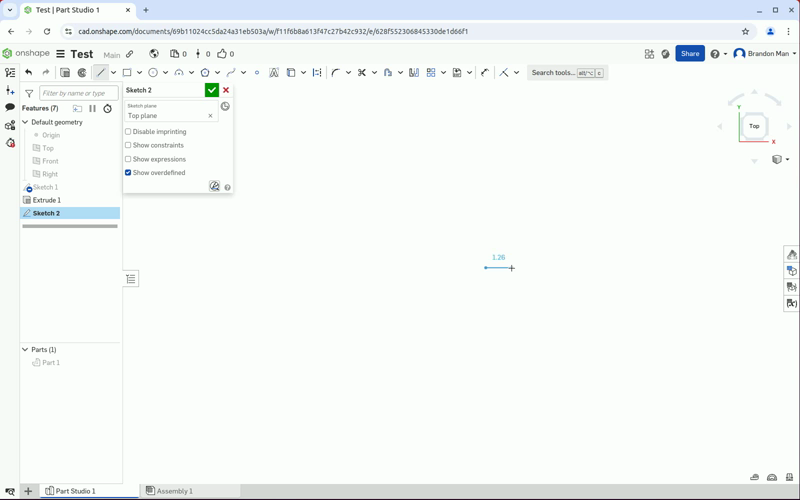
scroll(6)
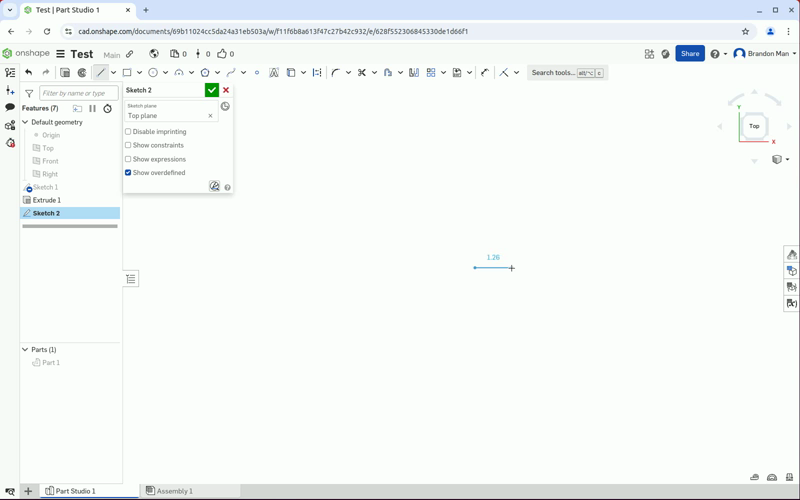
scroll(6)
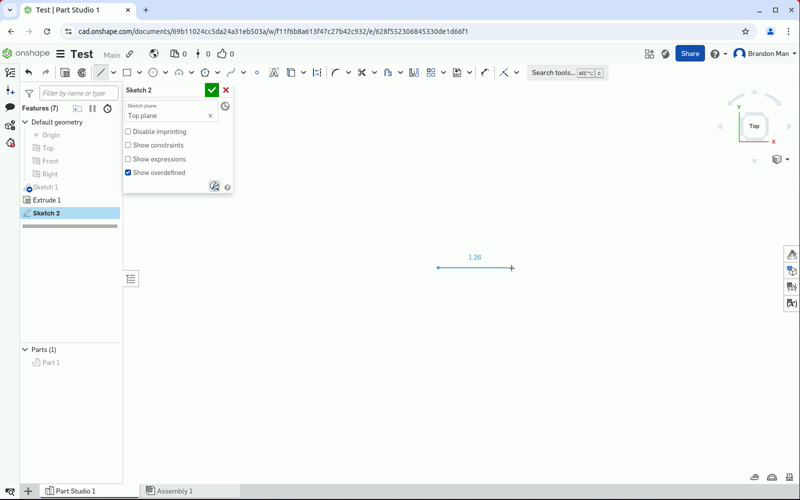
click(511, 267)
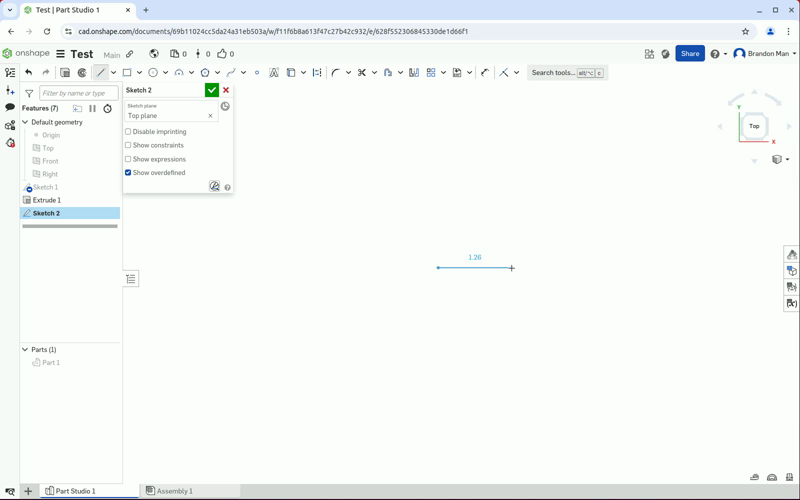
scroll(-6)
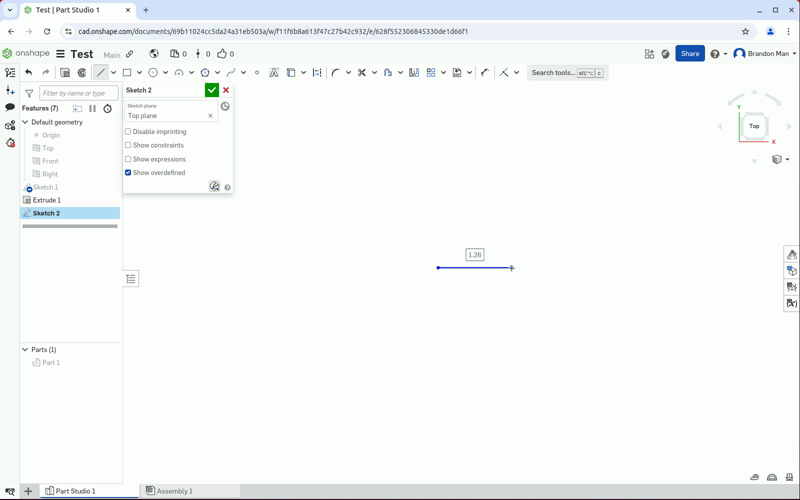
scroll(-6)
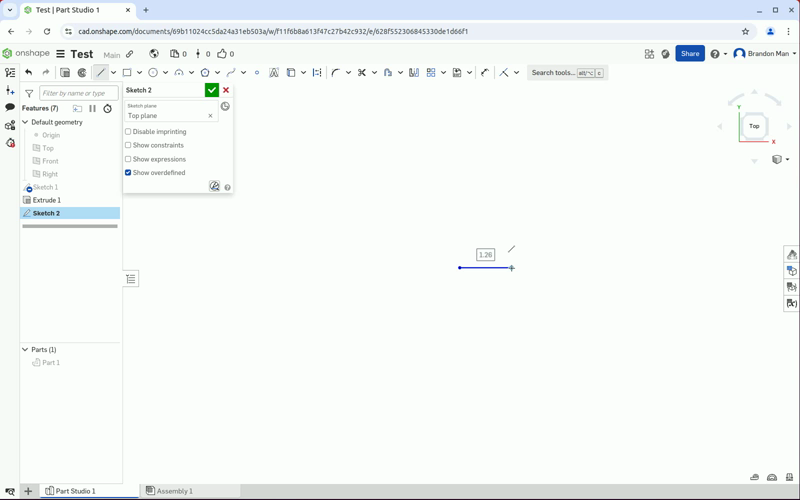
scroll(-6)
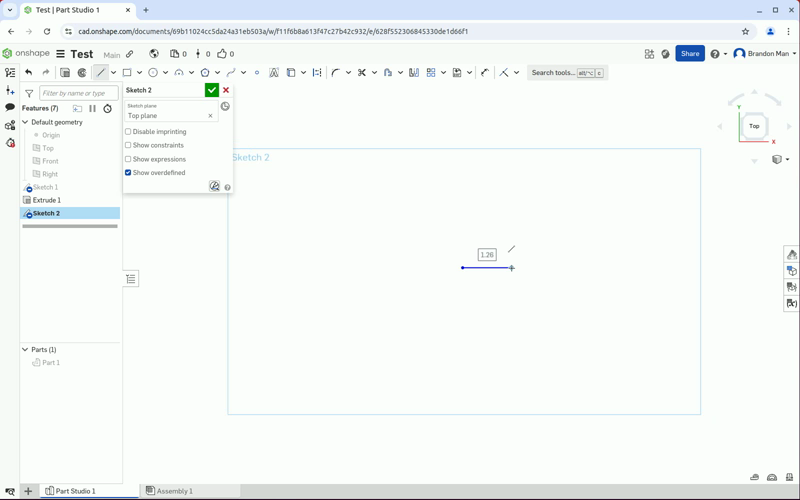
scroll(-6)
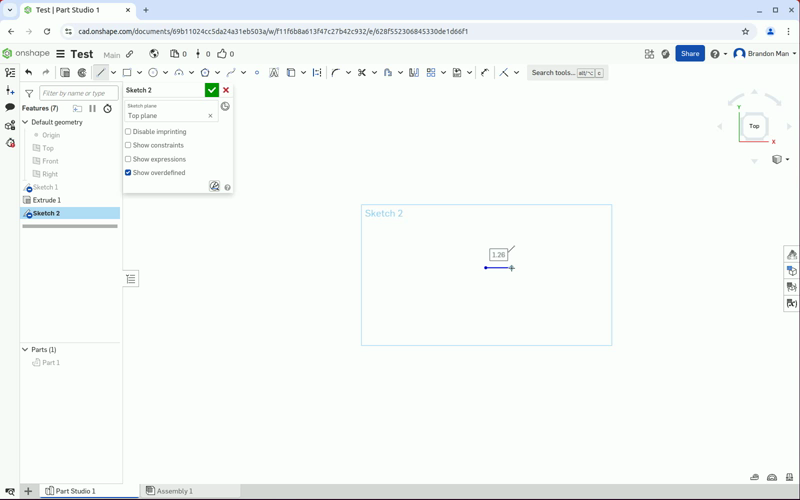
scroll(-6)
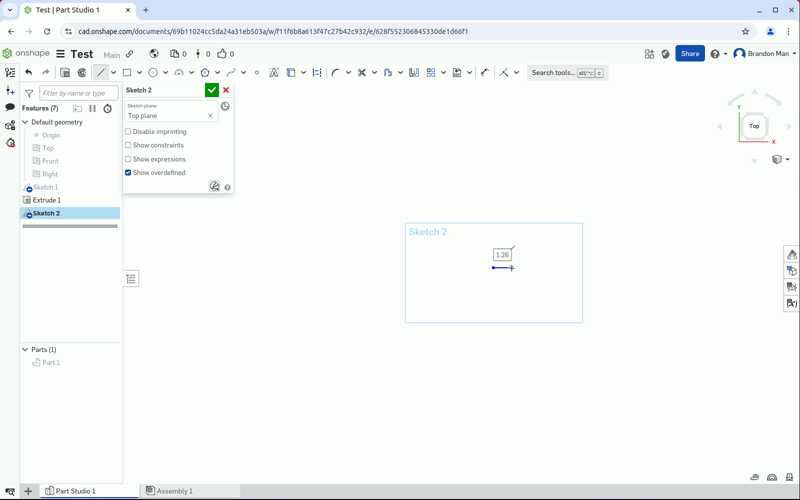
scroll(-6)
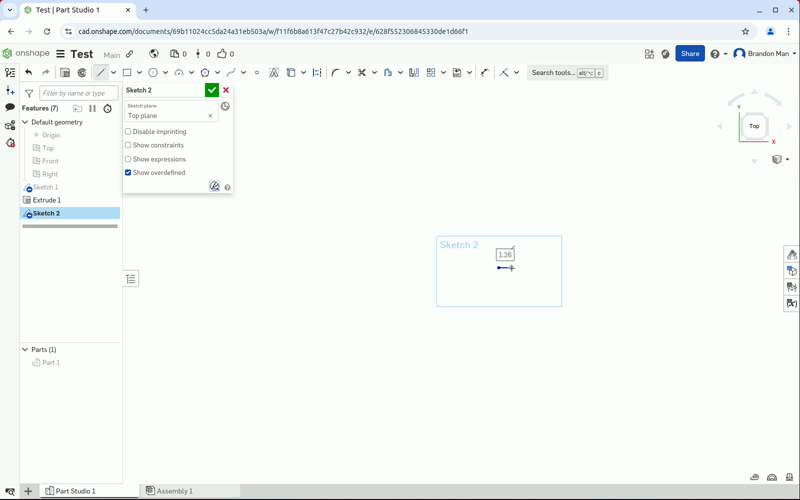
scroll(-6)
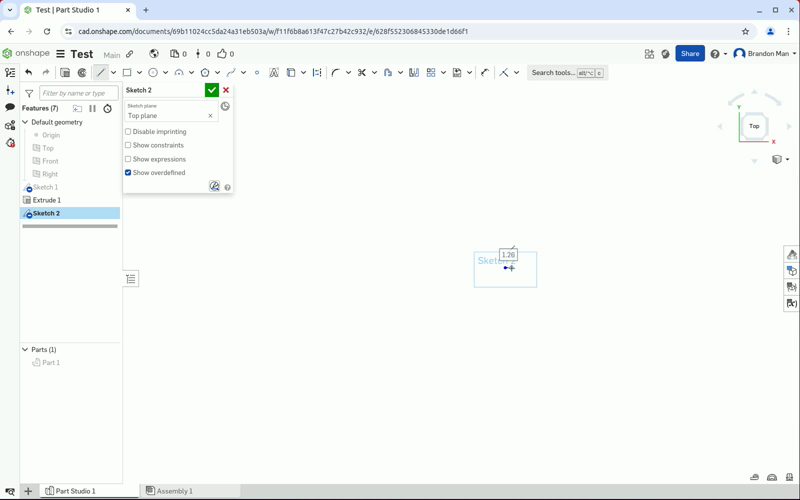
key_up(shift)
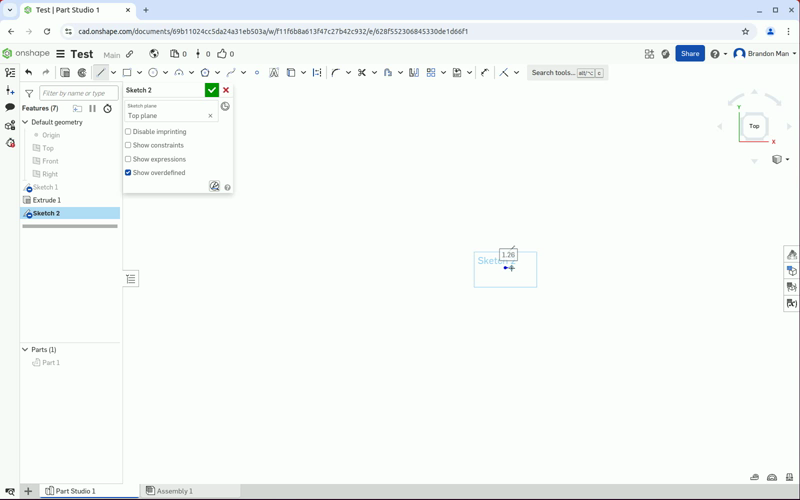
key_down(shift)
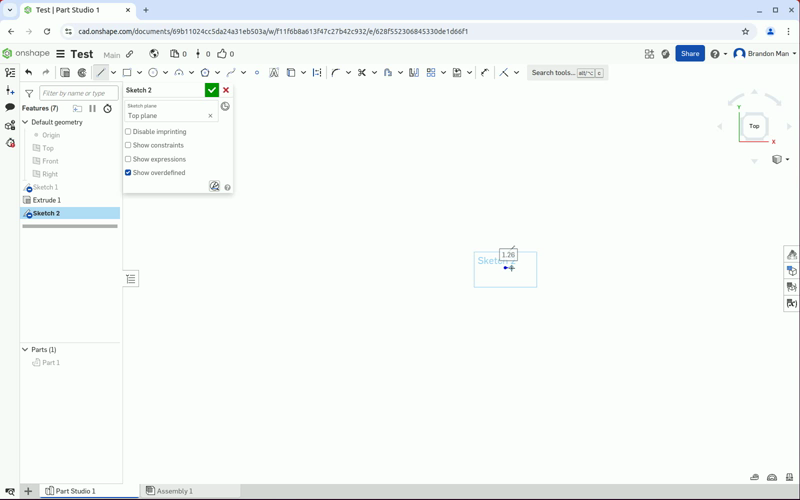
mouse_move(541, 267)
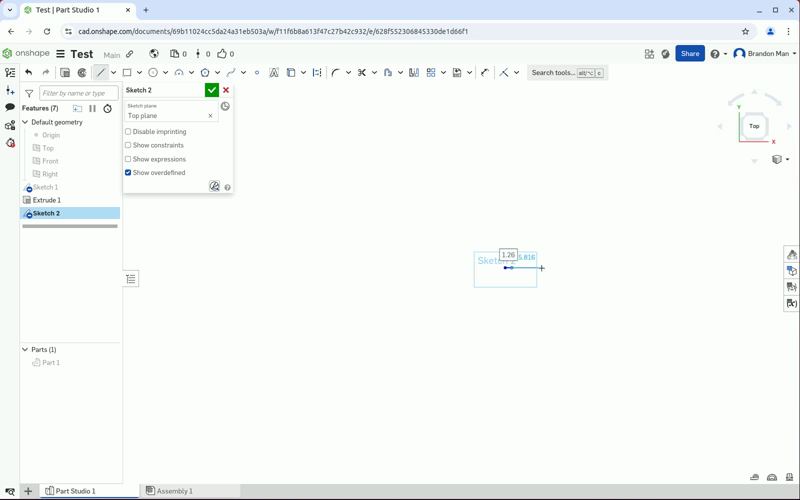
mouse_move(511, 259)
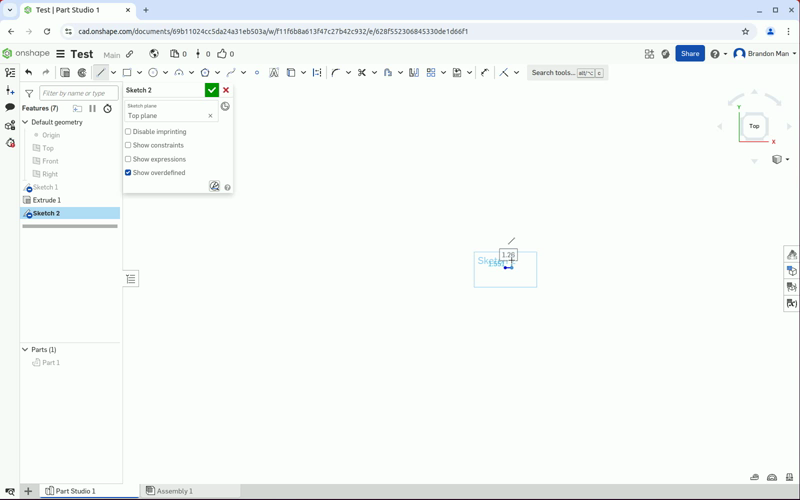
click(511, 259)
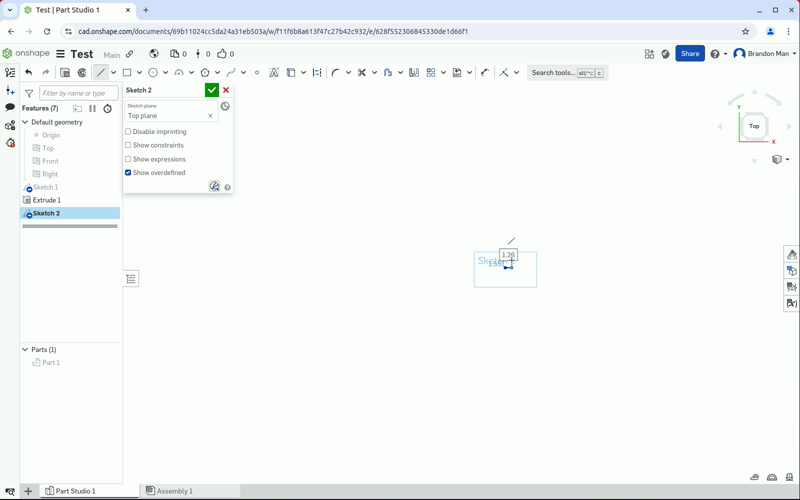
key_up(shift)
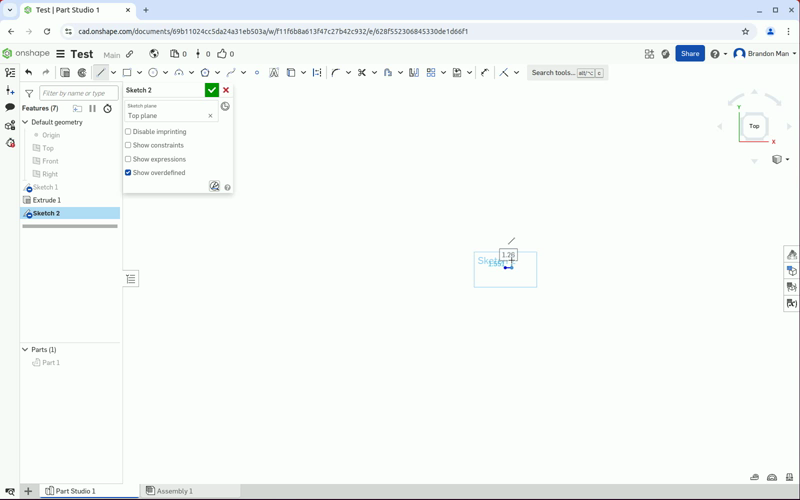
key_down(shift)
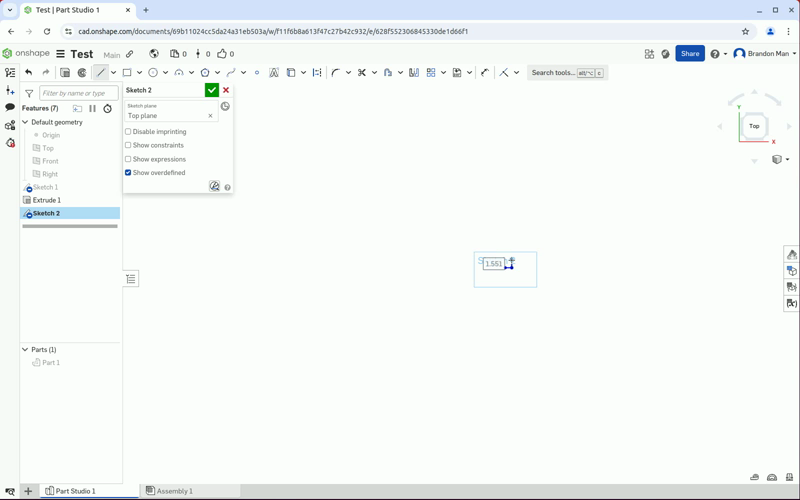
mouse_move(541, 259)
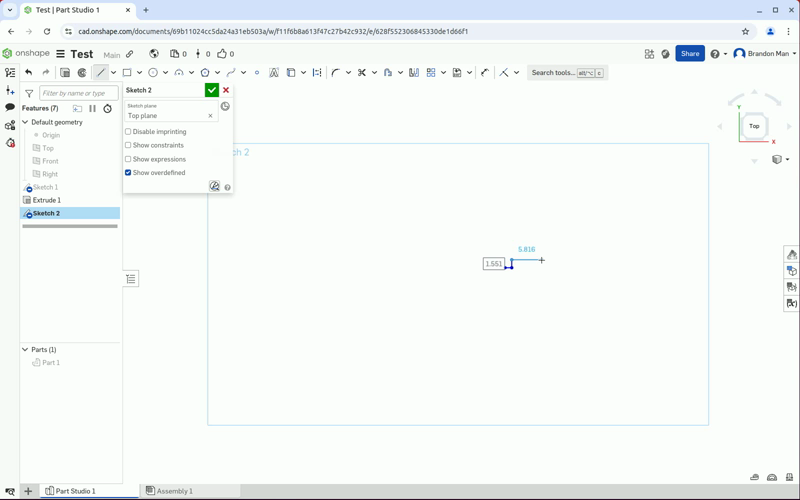
mouse_move(505, 259)
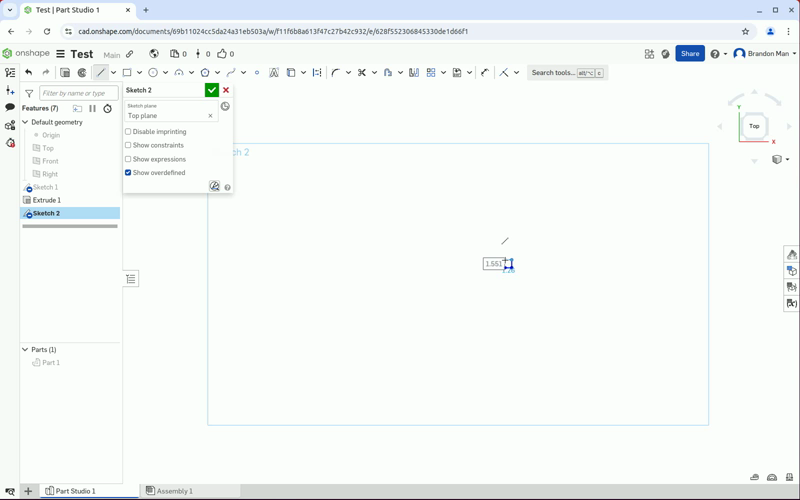
scroll(6)
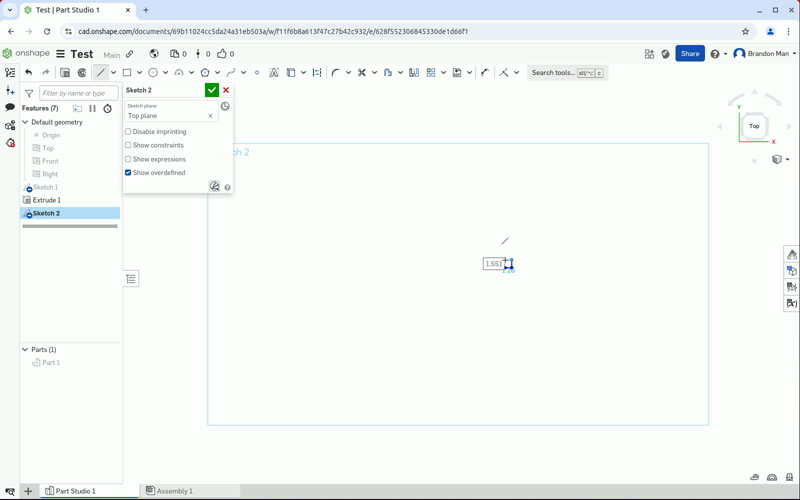
scroll(6)
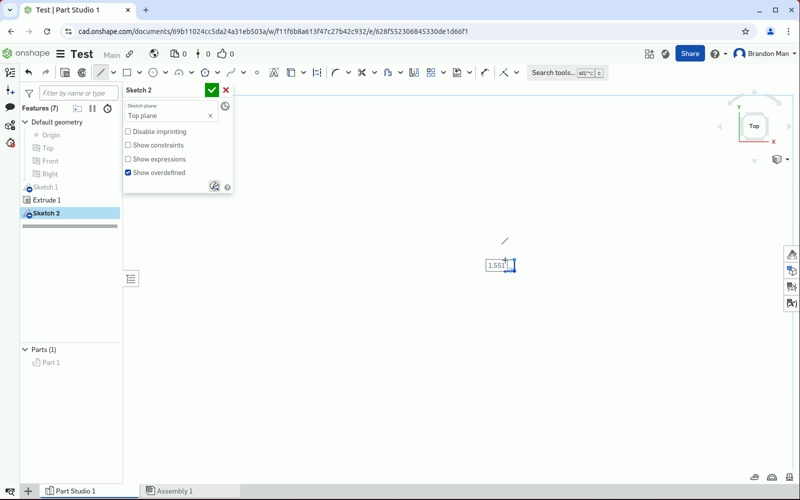
scroll(6)
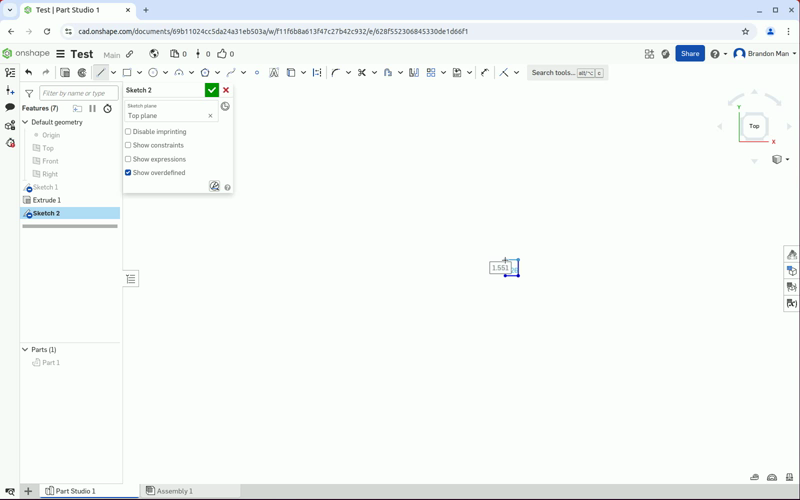
scroll(6)
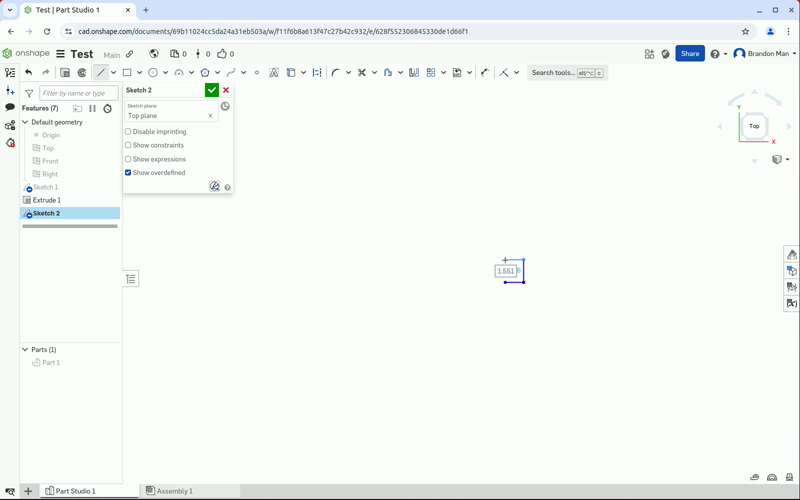
scroll(6)
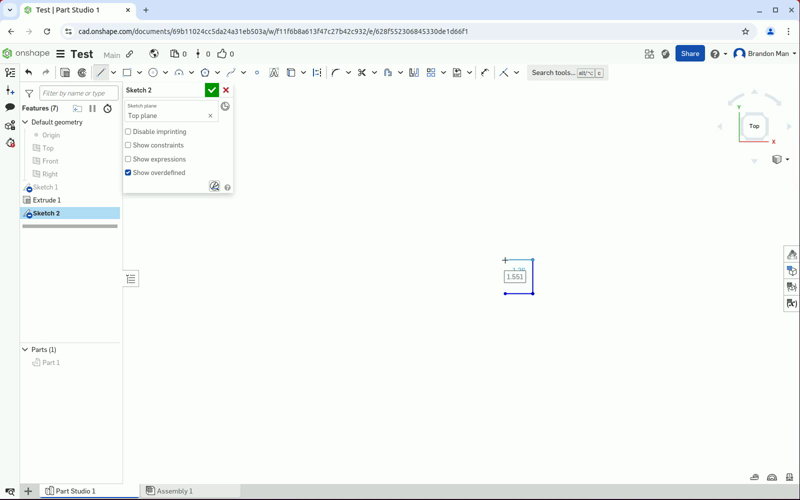
scroll(6)
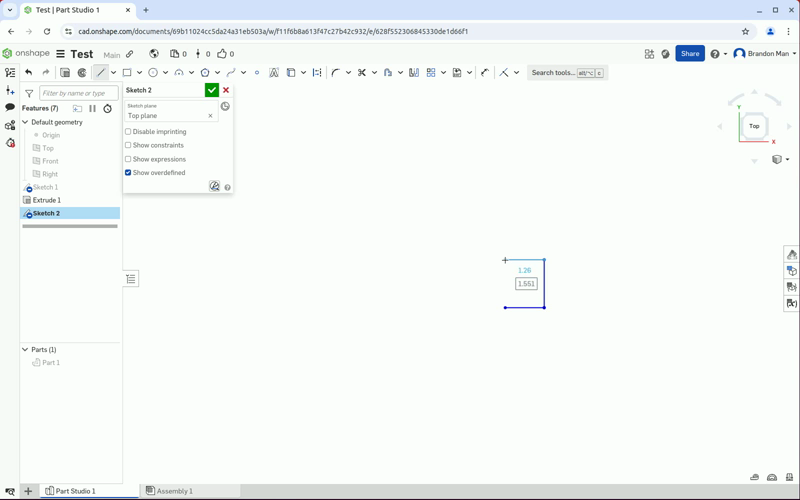
scroll(6)
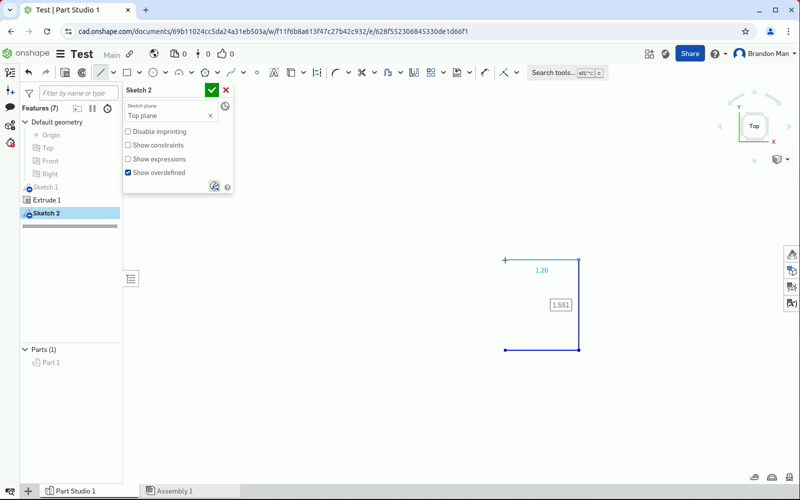
click(505, 259)
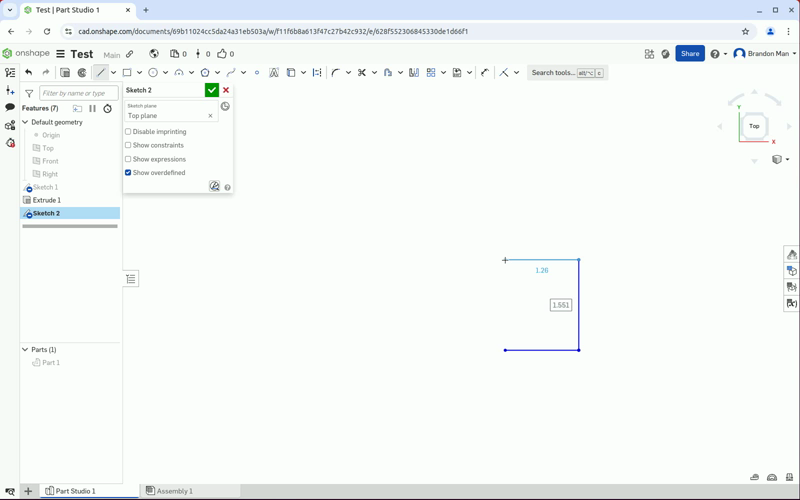
scroll(-6)
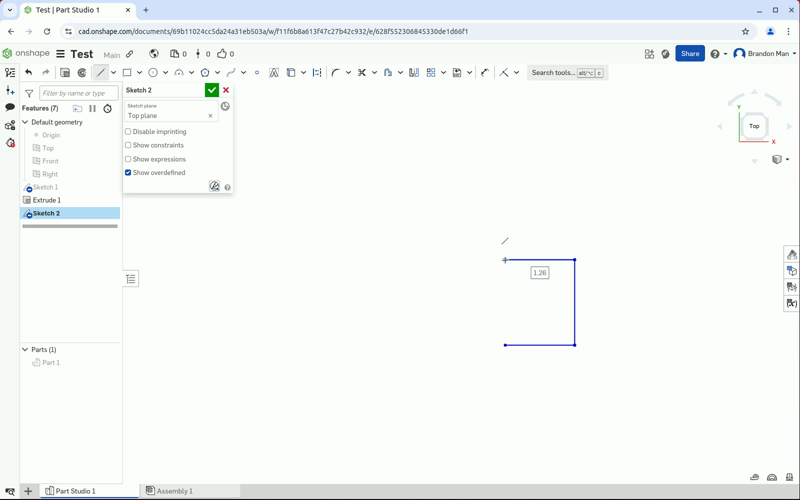
scroll(-6)
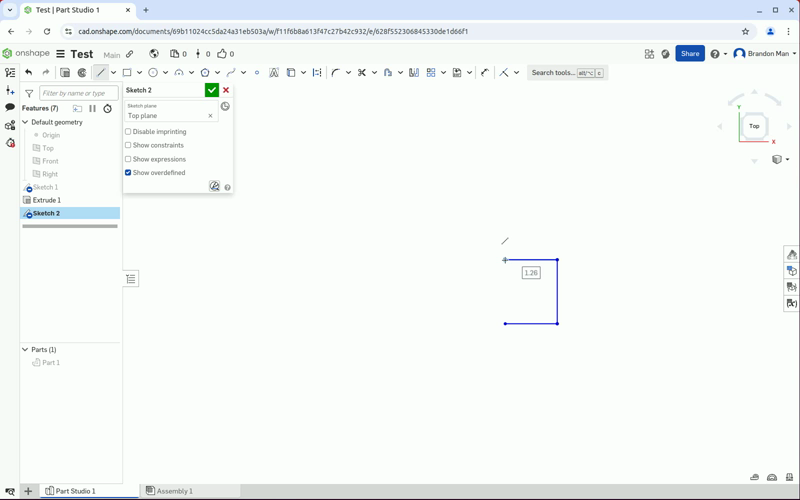
scroll(-6)
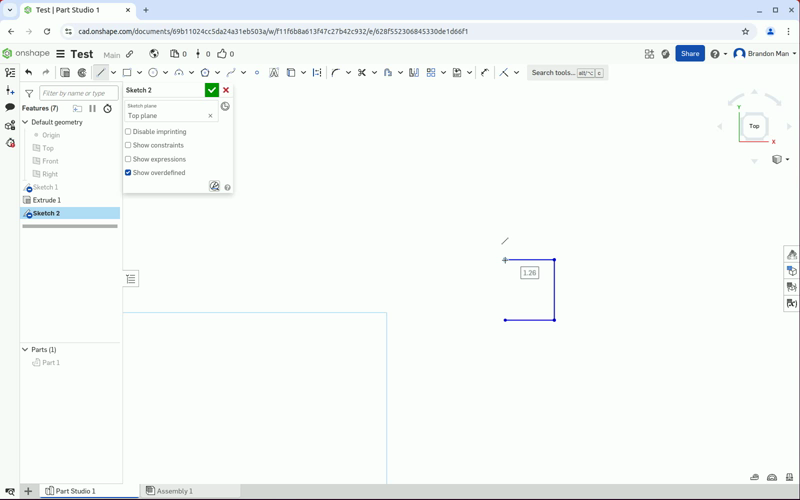
scroll(-6)
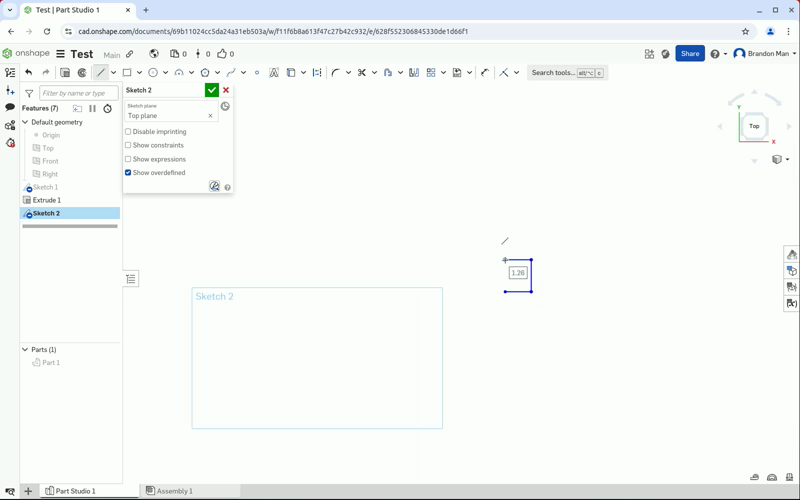
scroll(-6)
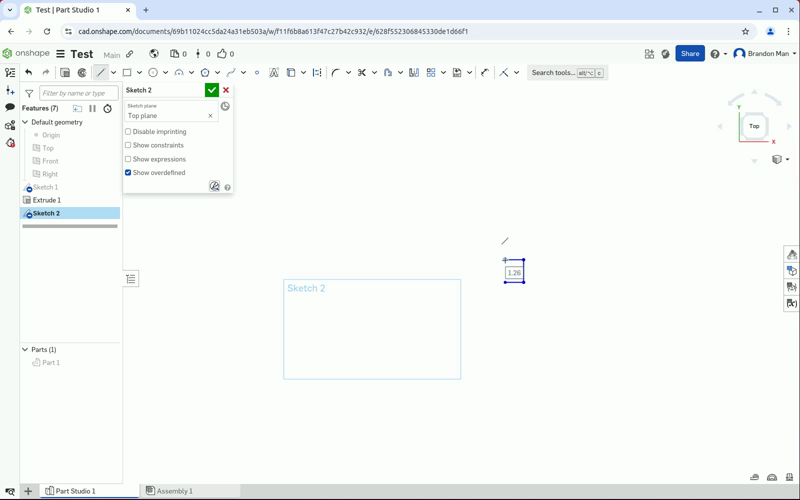
scroll(-6)
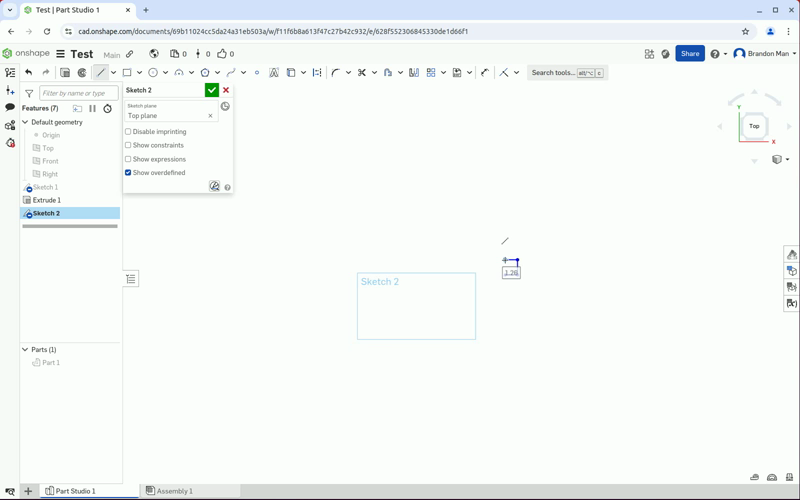
scroll(-6)
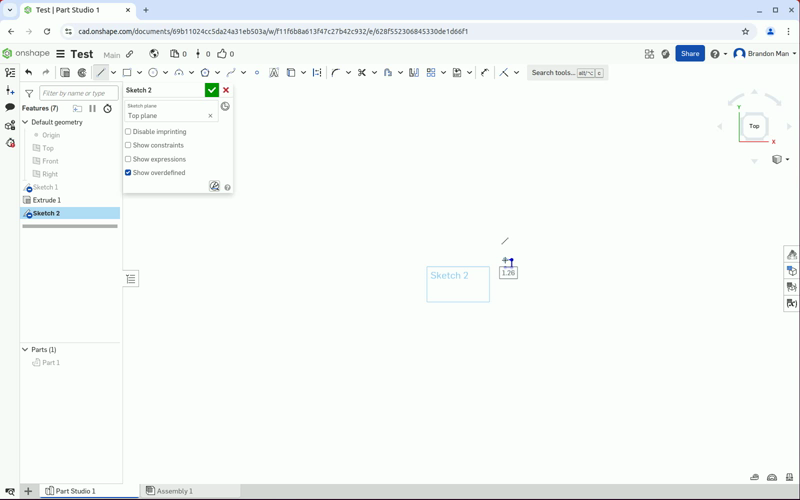
key_up(shift)
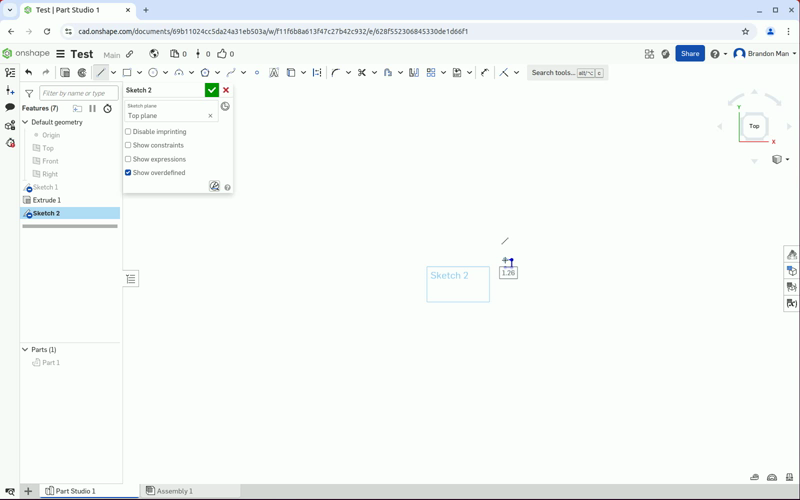
mouse_move(535, 259)
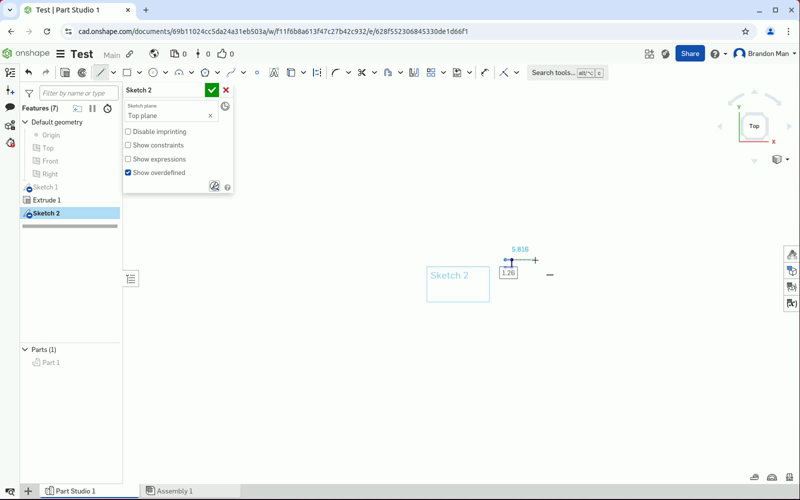
key_down(shift)
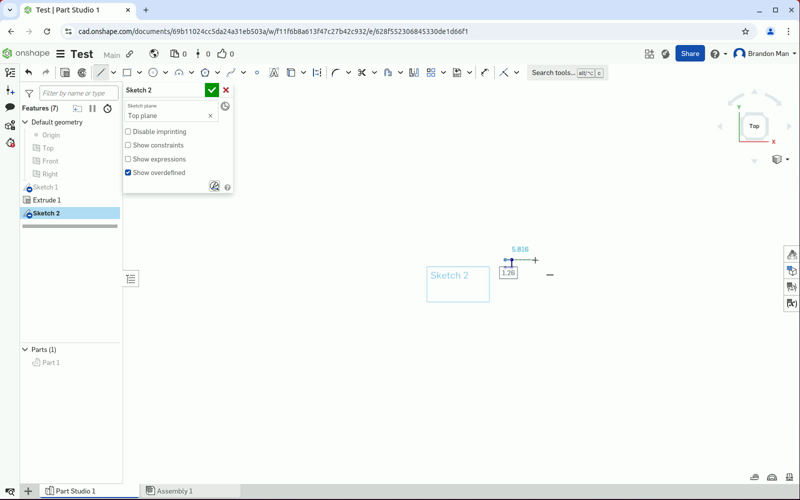
mouse_move(505, 267)
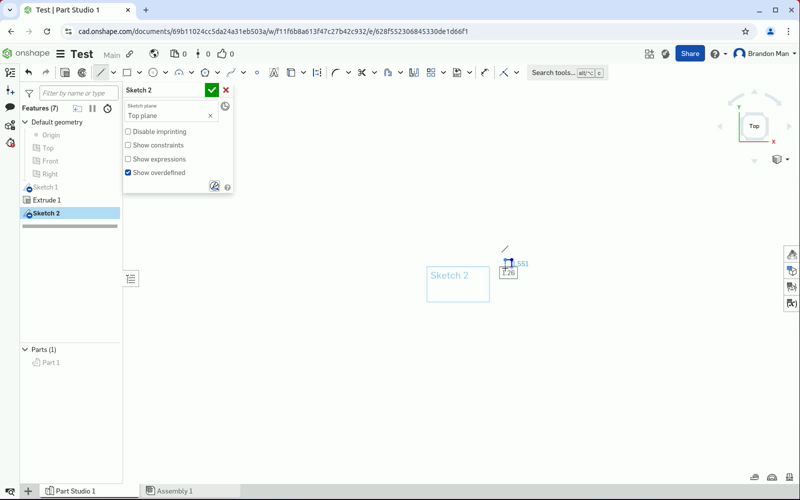
key_up(shift)
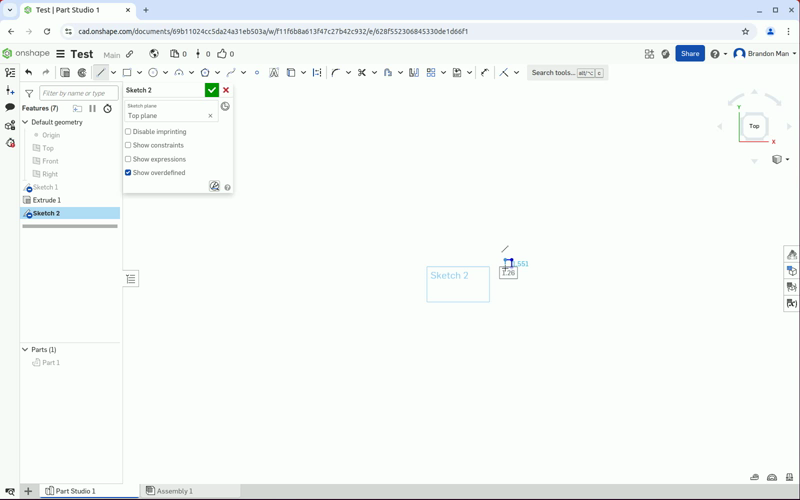
click(505, 267)
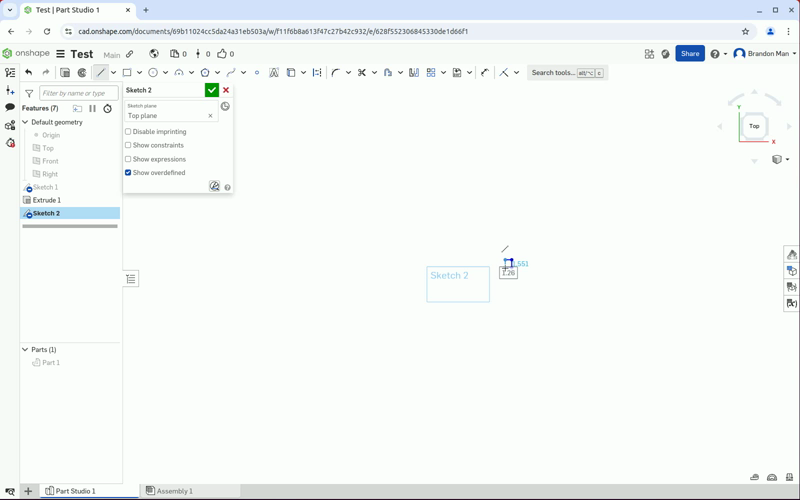
key(esc)
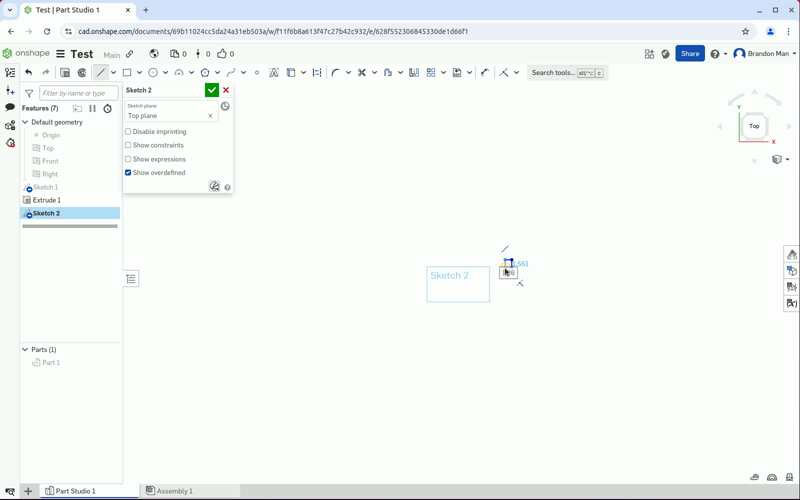
mouse_move(509, 264)
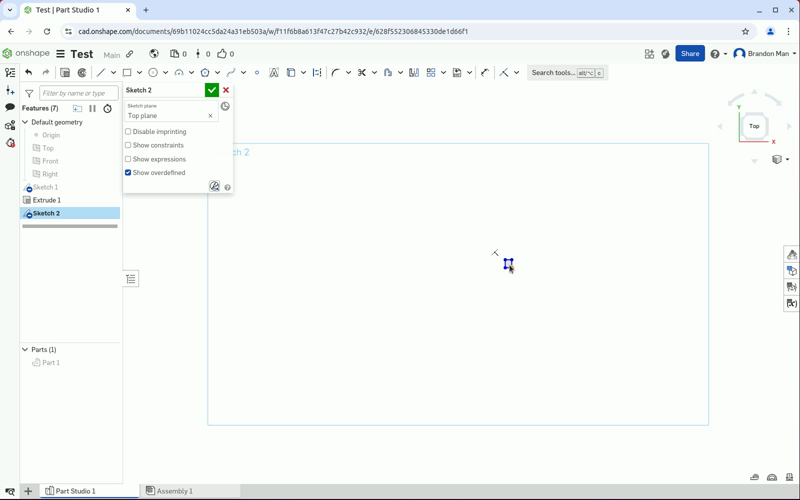
scroll(6)
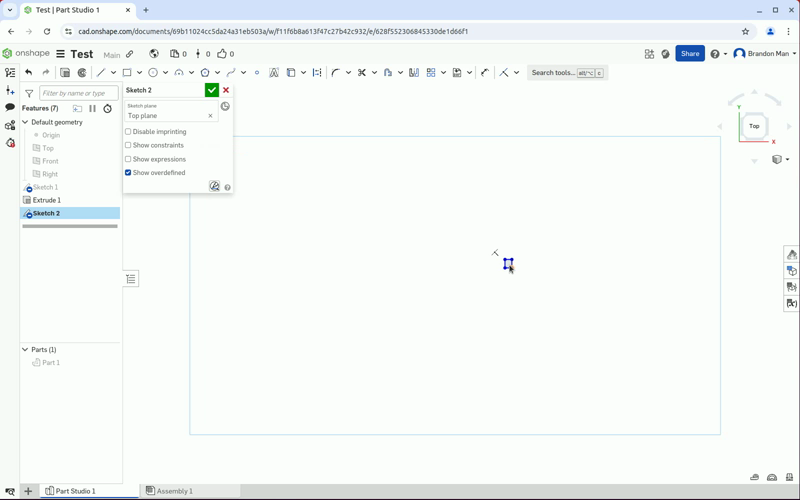
scroll(6)
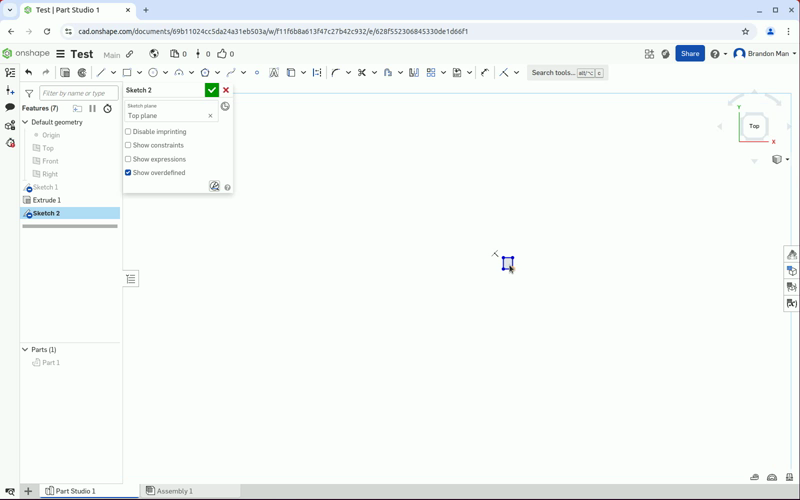
scroll(6)
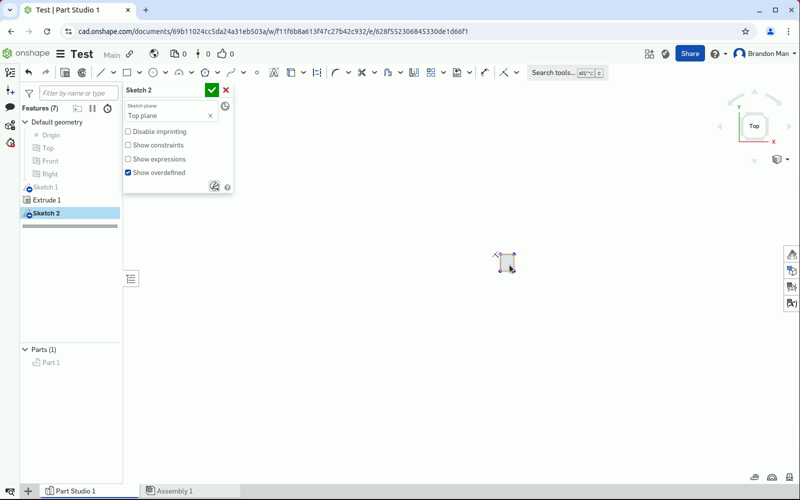
scroll(6)
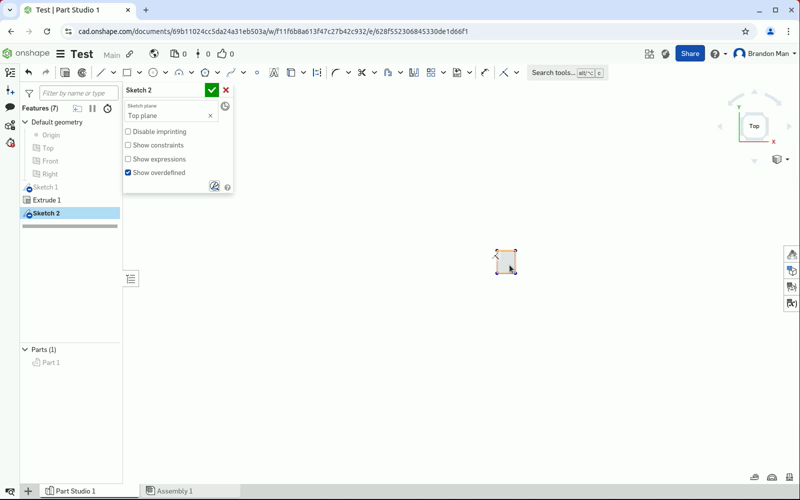
scroll(6)
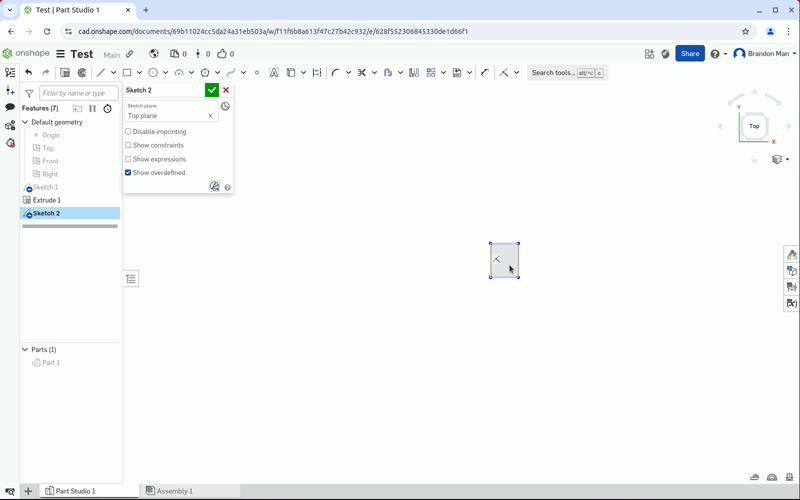
scroll(6)
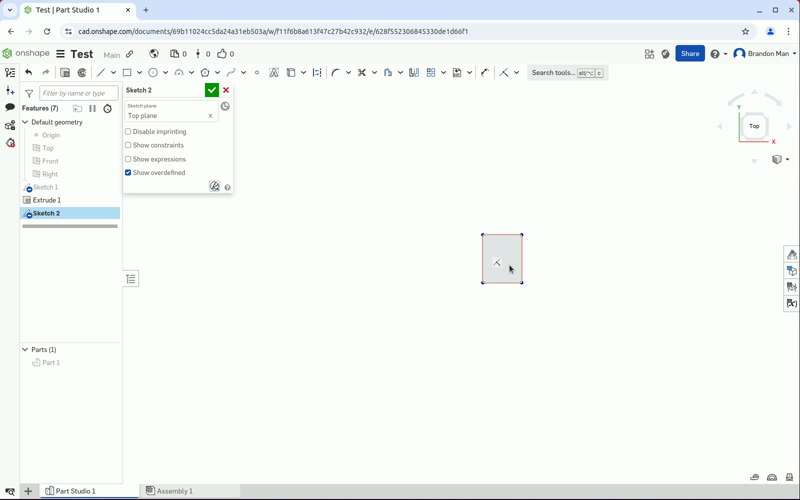
scroll(6)
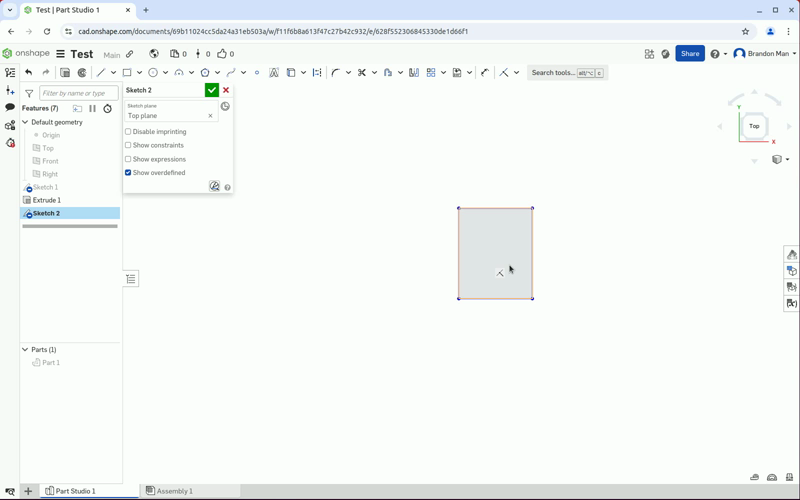
click(509, 264)
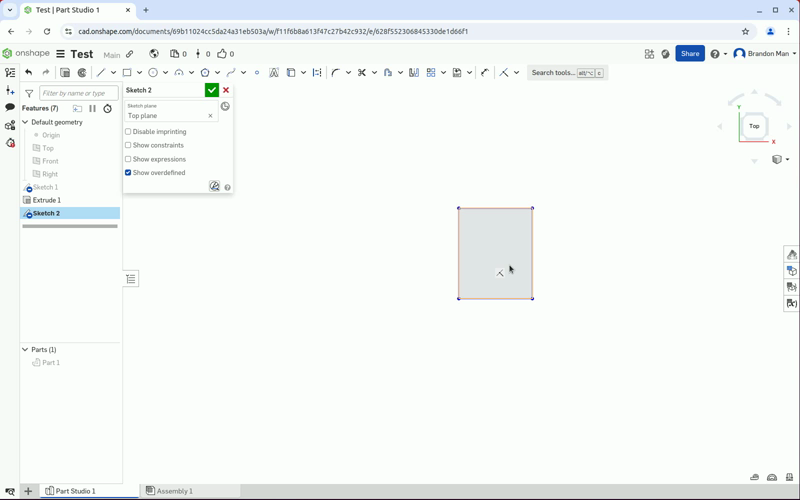
scroll(-6)
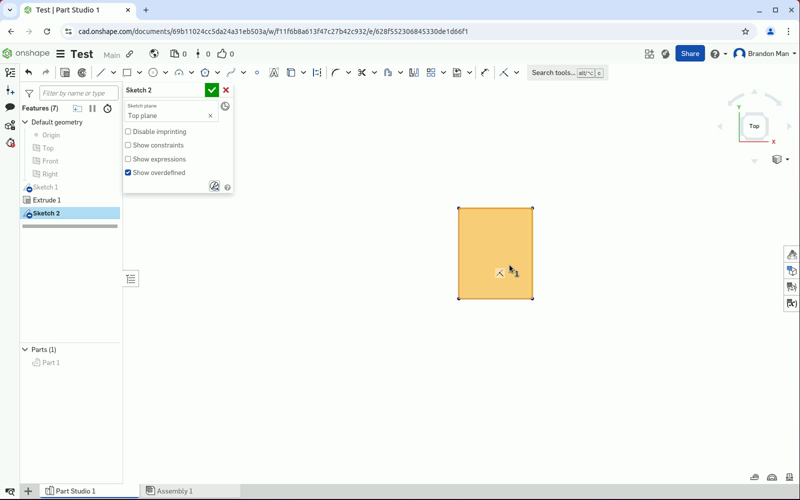
scroll(-6)
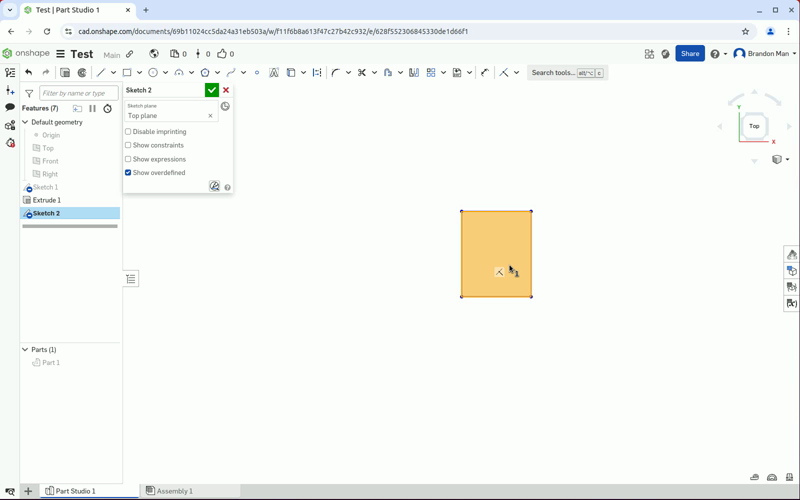
scroll(-6)
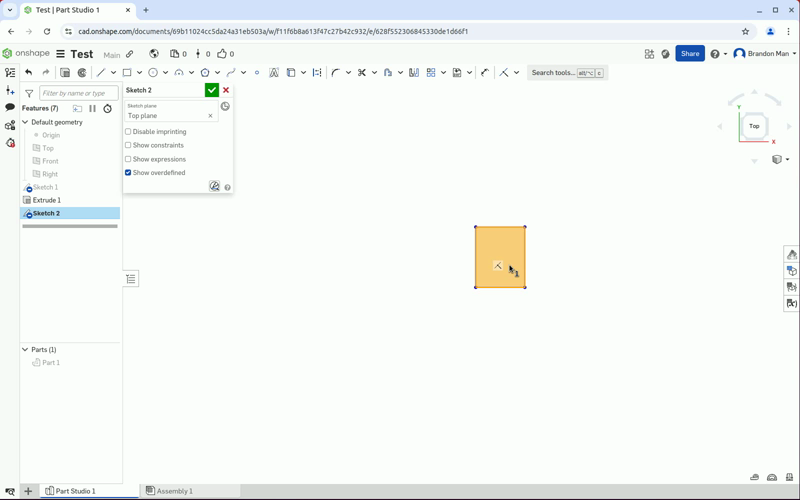
scroll(-6)
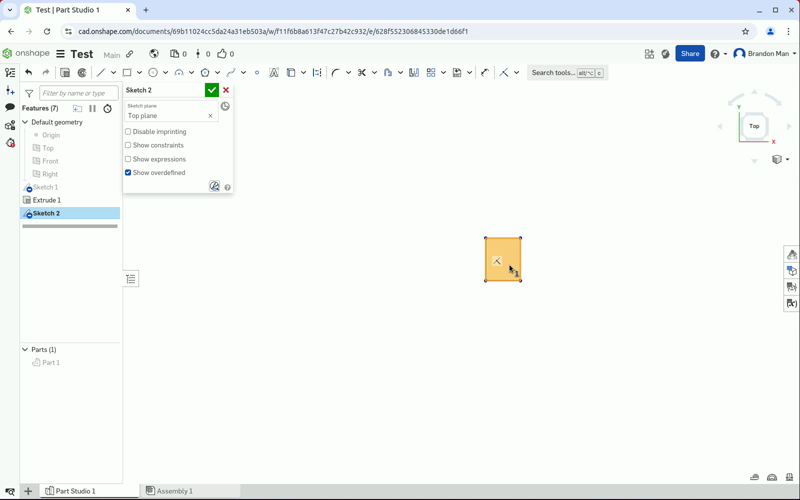
scroll(-6)
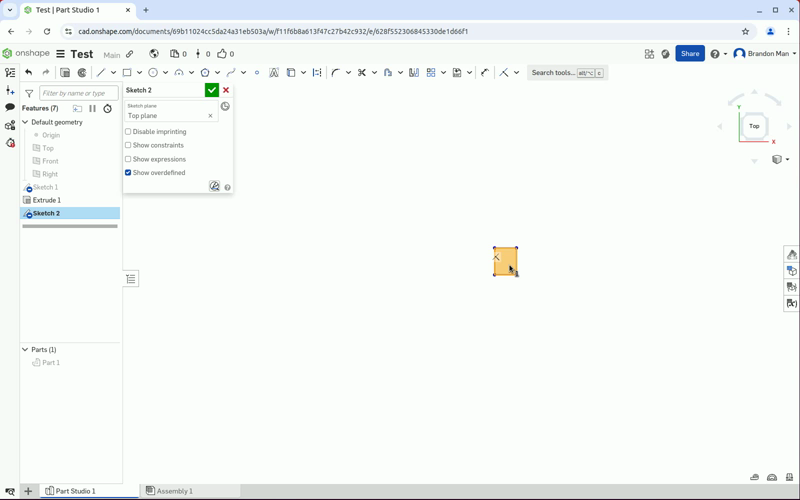
scroll(-6)
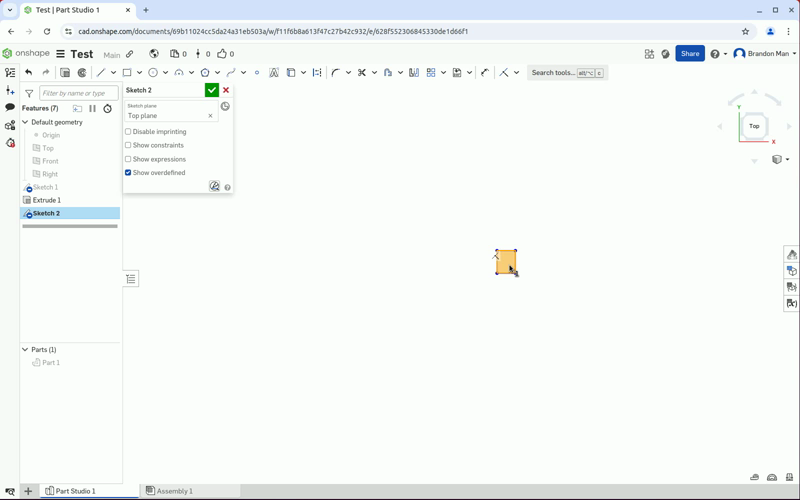
scroll(-6)
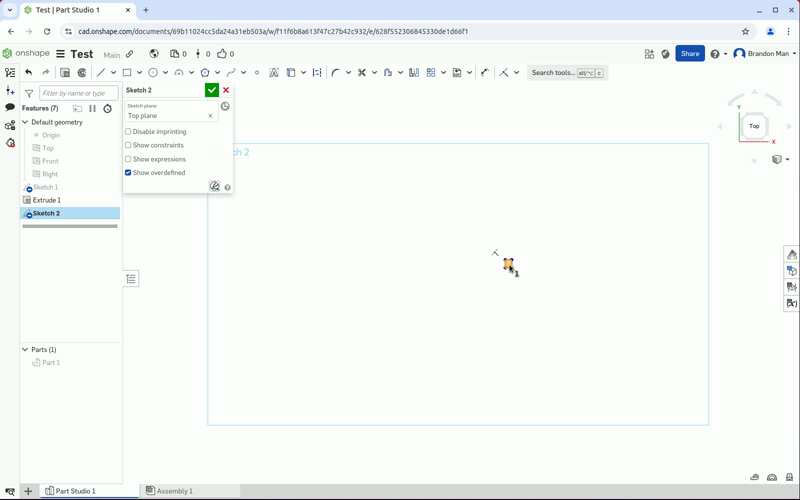
mouse_move(73, 352)
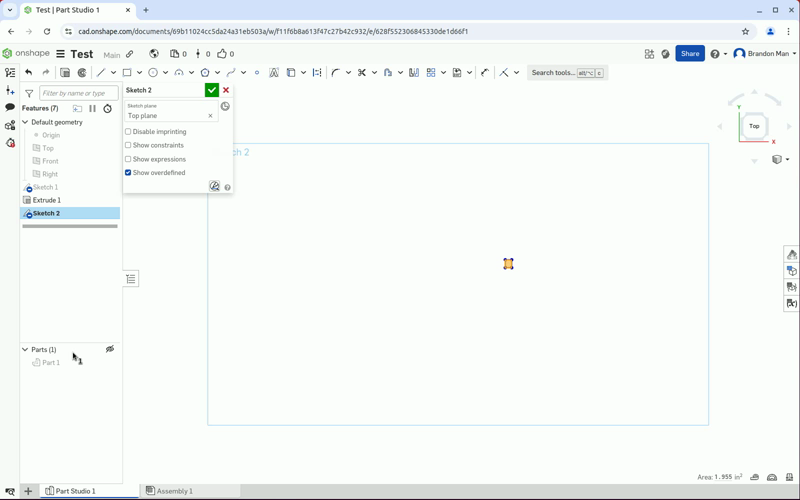
key(shift+y)
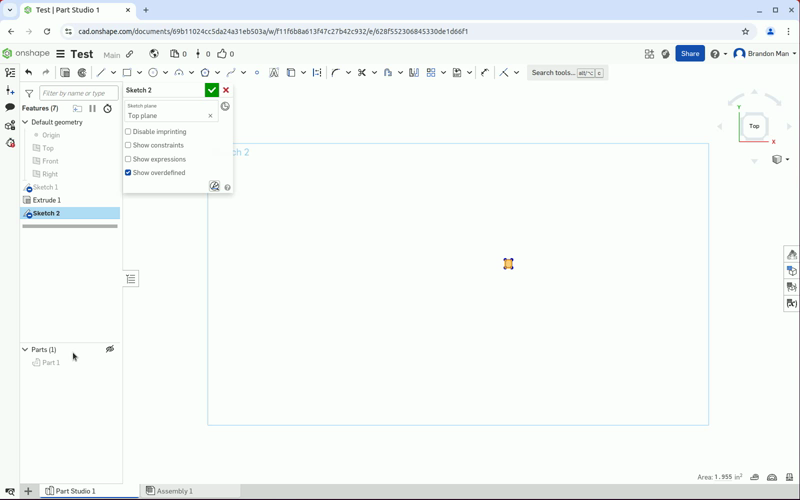
key(shift+e)
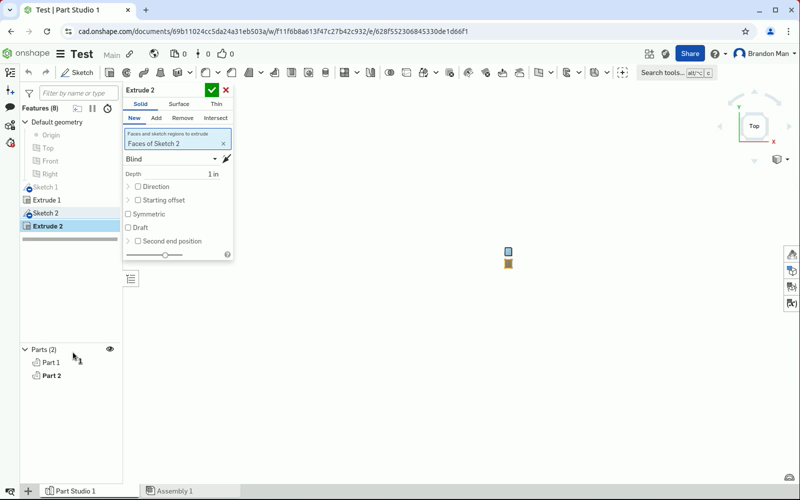
mouse_move(143, 106)
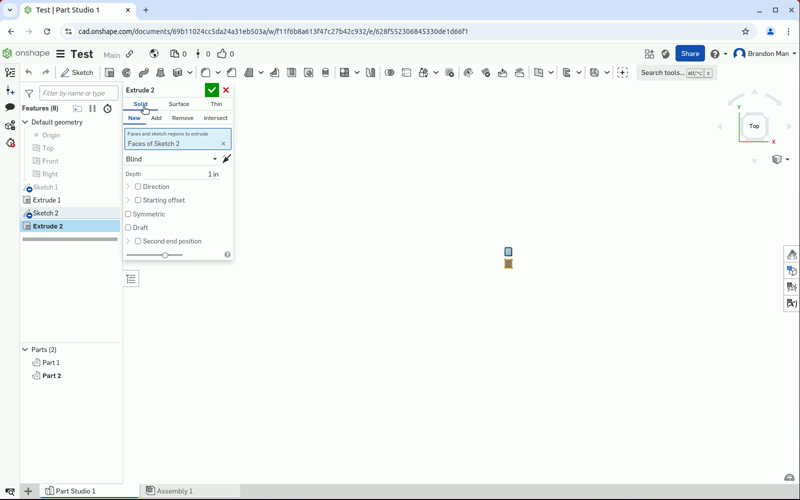
click(143, 106)
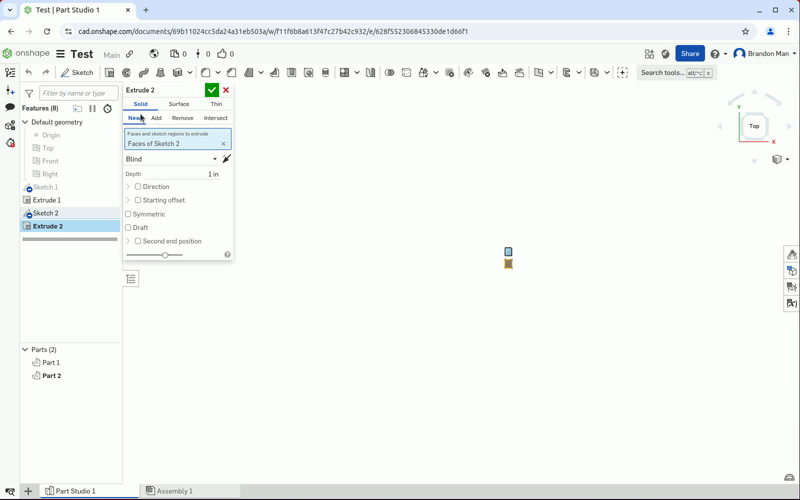
mouse_move(137, 120)
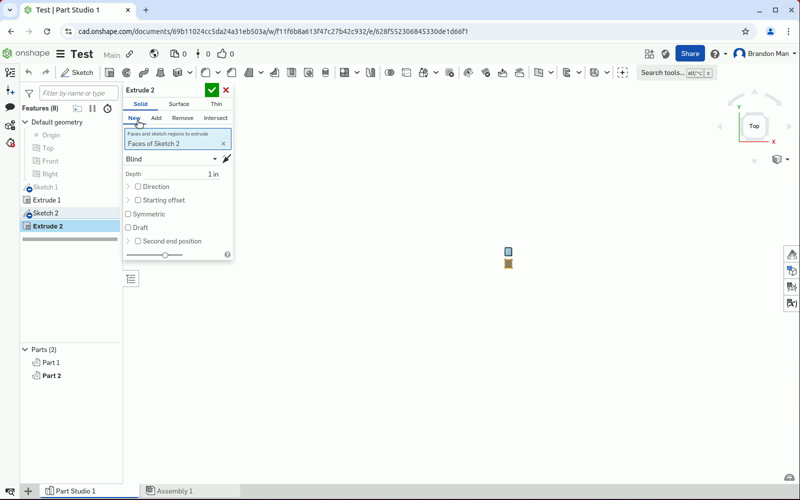
click(137, 120)
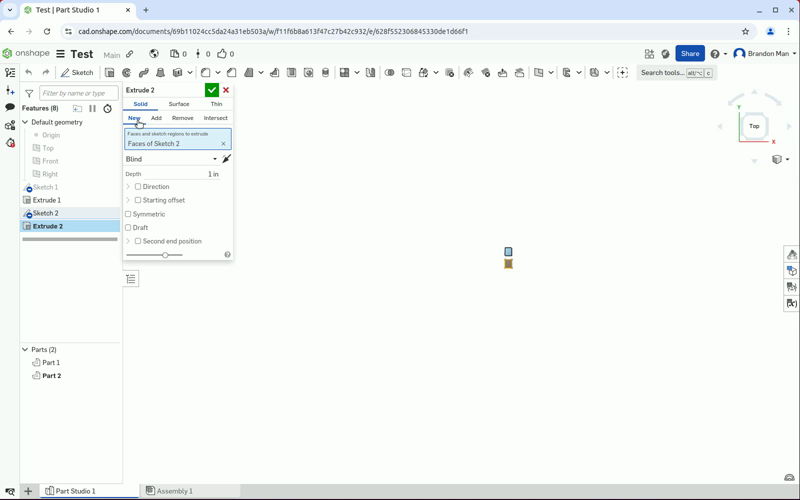
key(tab, 4)
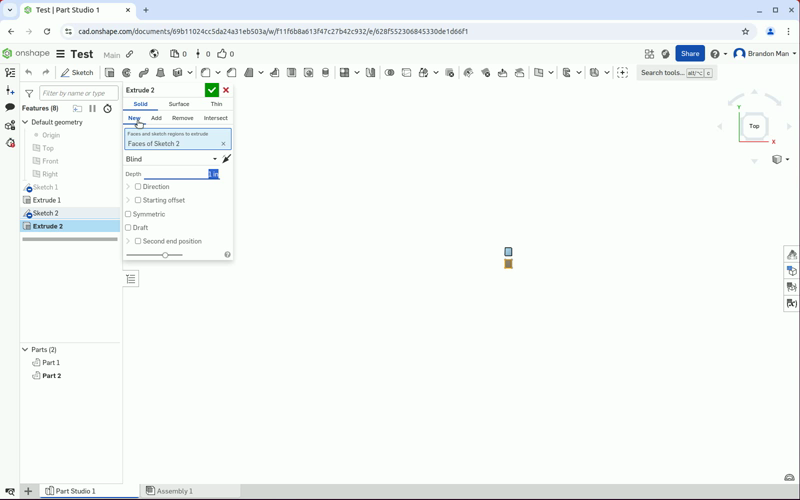
text(1.204)
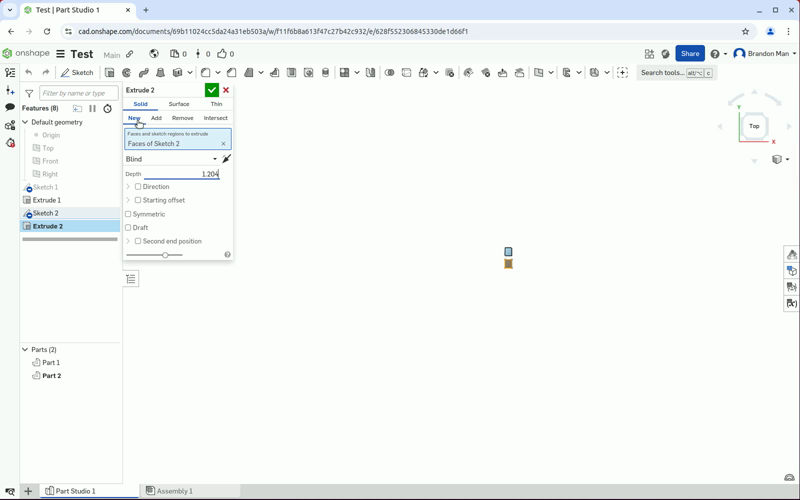
key(enter)
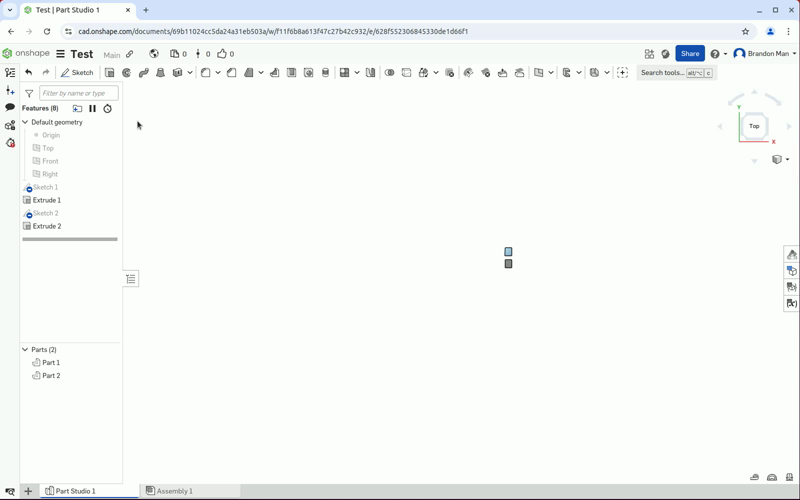
key(shift+h)
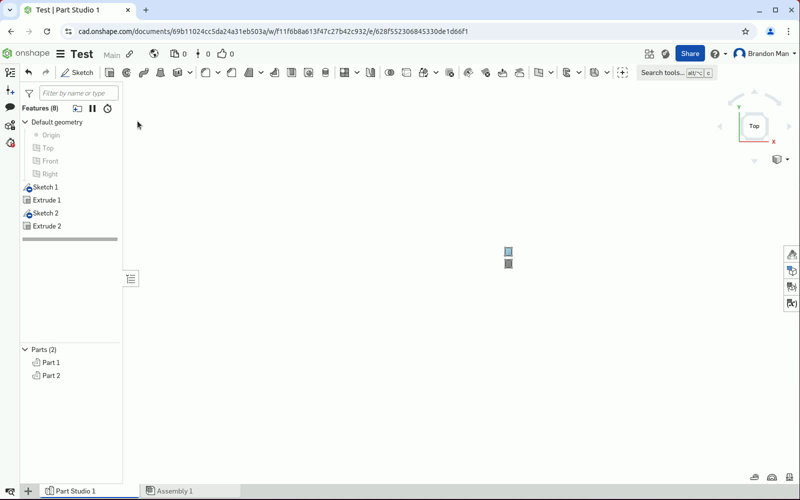
key(shift+h)
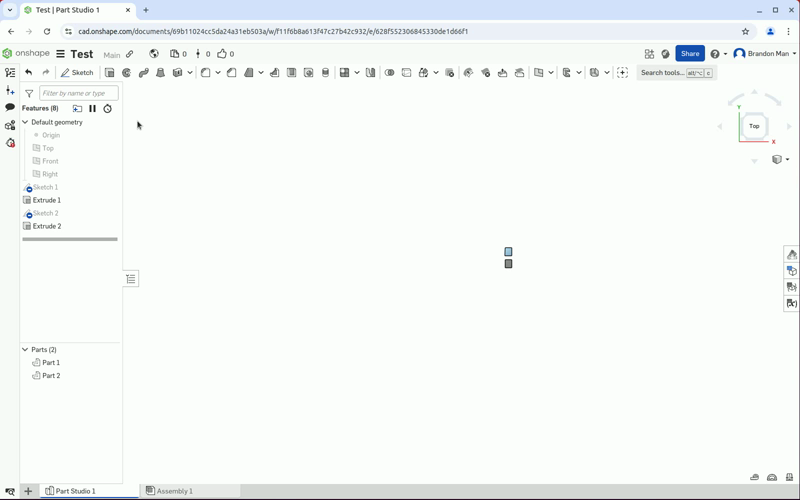
mouse_move(73, 189)
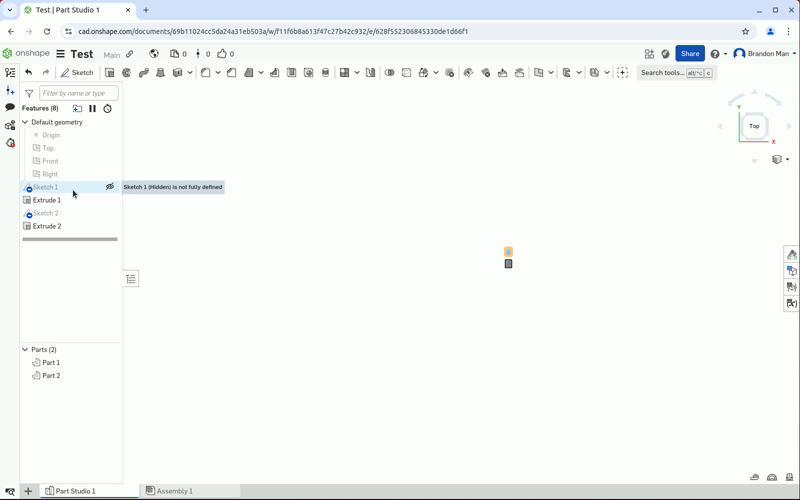
click(73, 189)
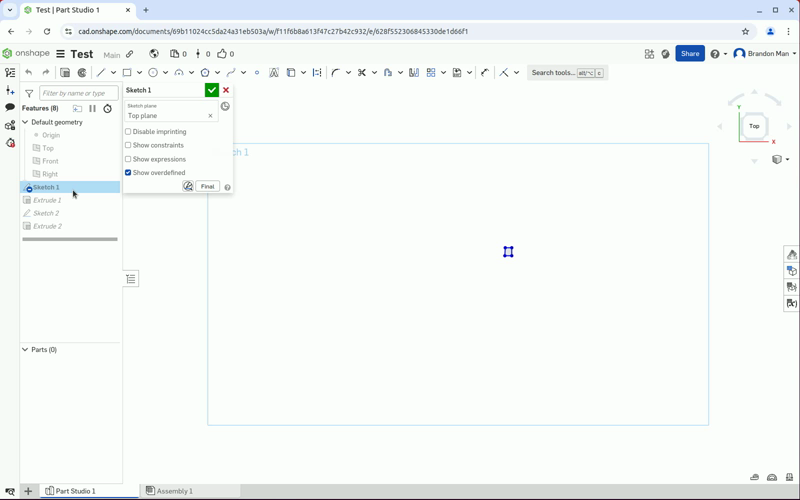
mouse_move(229, 92)
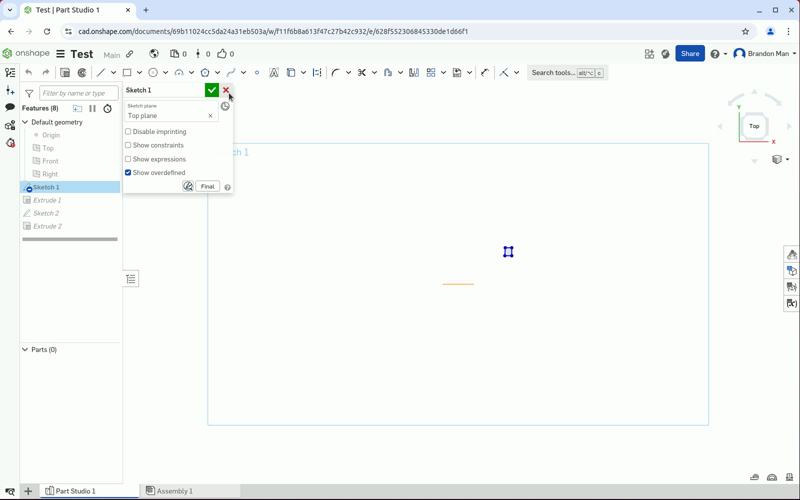
click(229, 92)
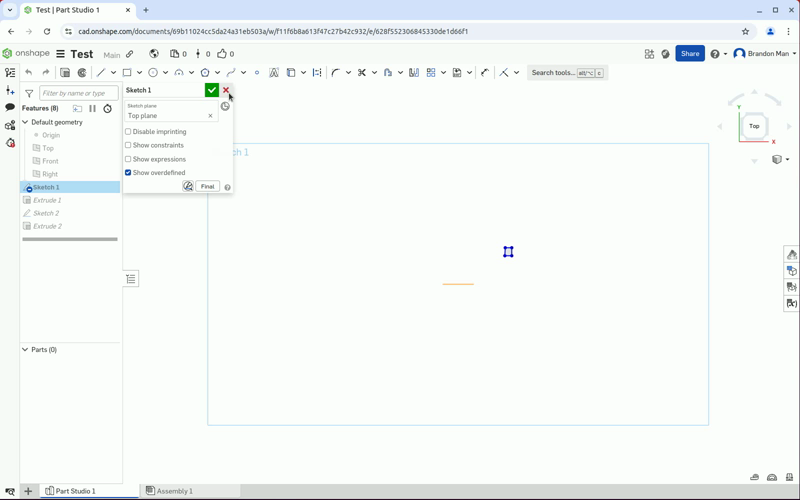
key(shift+s)
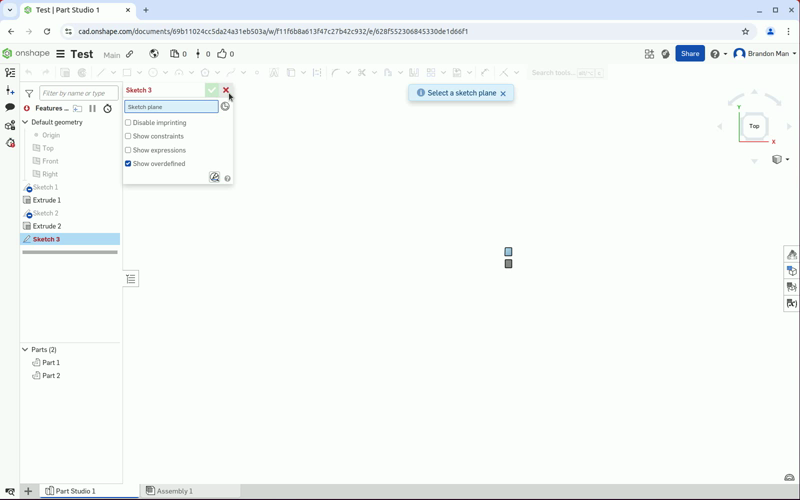
mouse_move(73, 150)
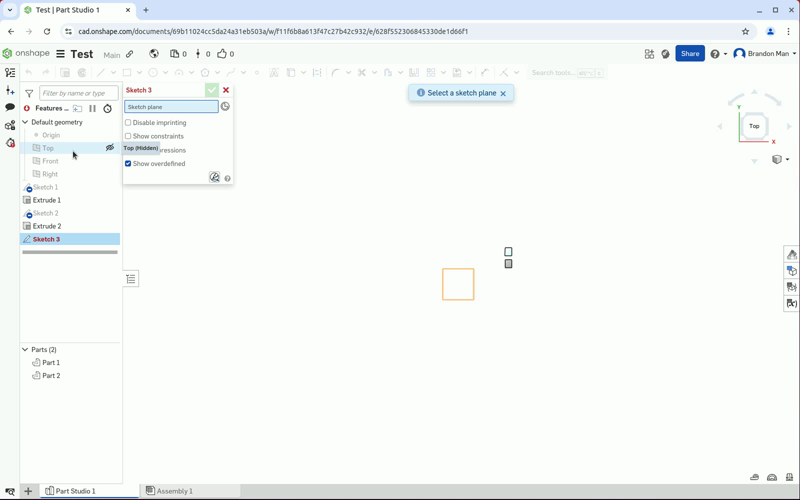
click(73, 150)
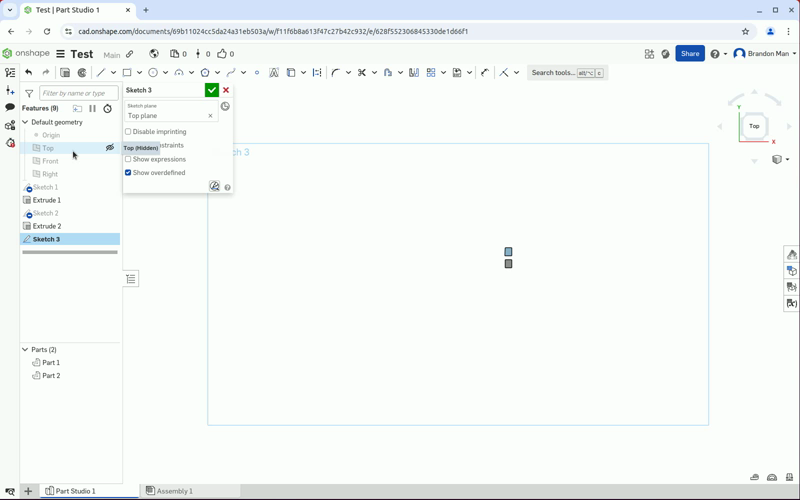
mouse_move(73, 352)
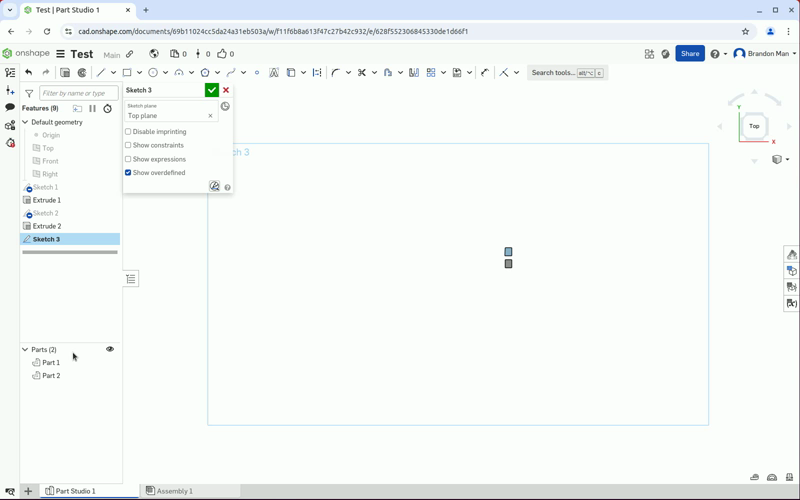
key(y)
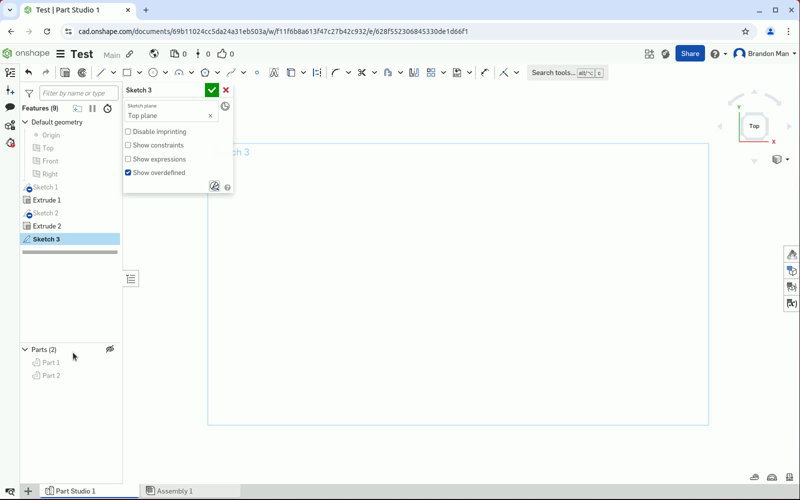
key(l)
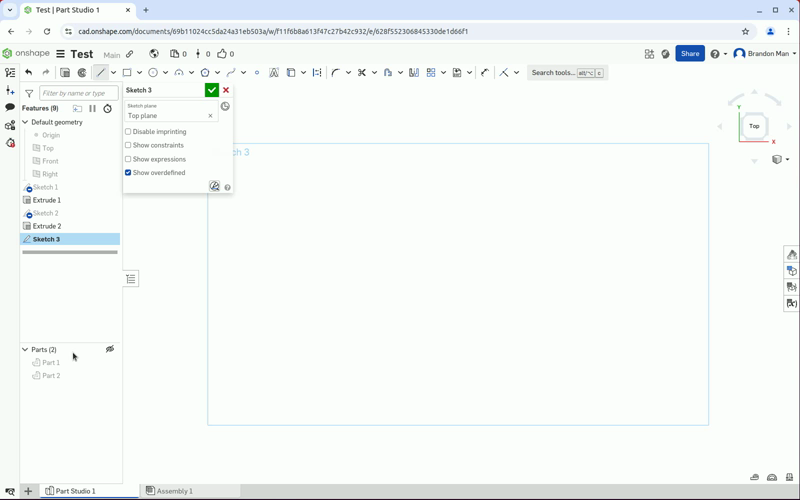
key_down(shift)
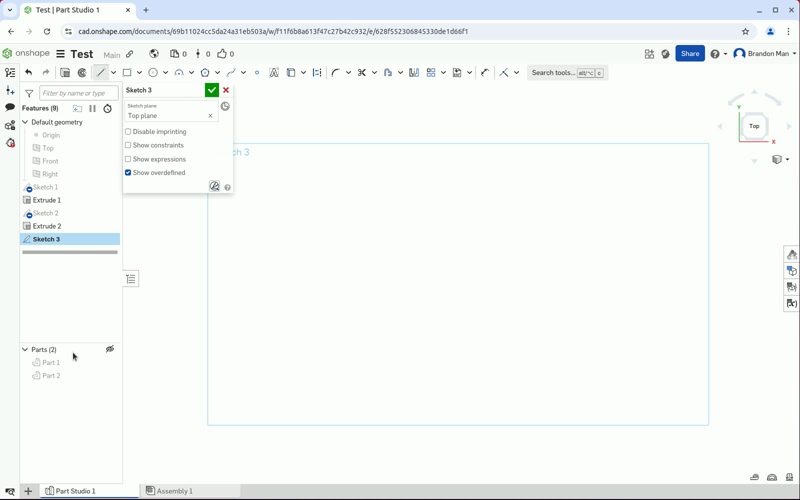
mouse_move(499, 255)
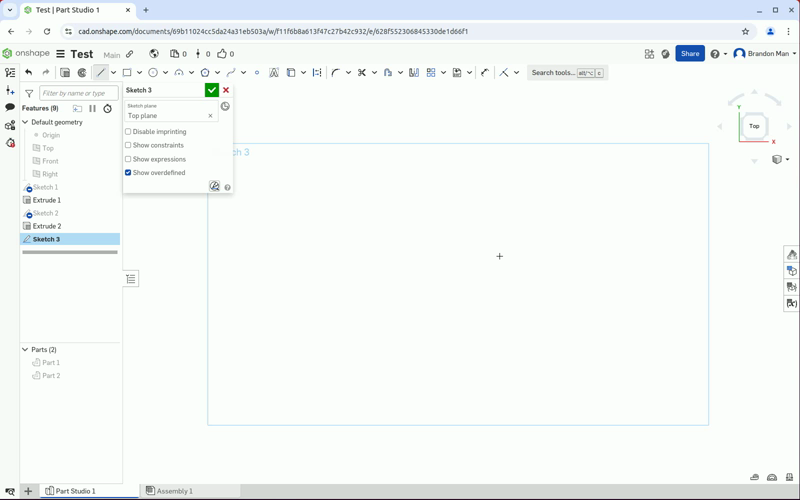
click(499, 255)
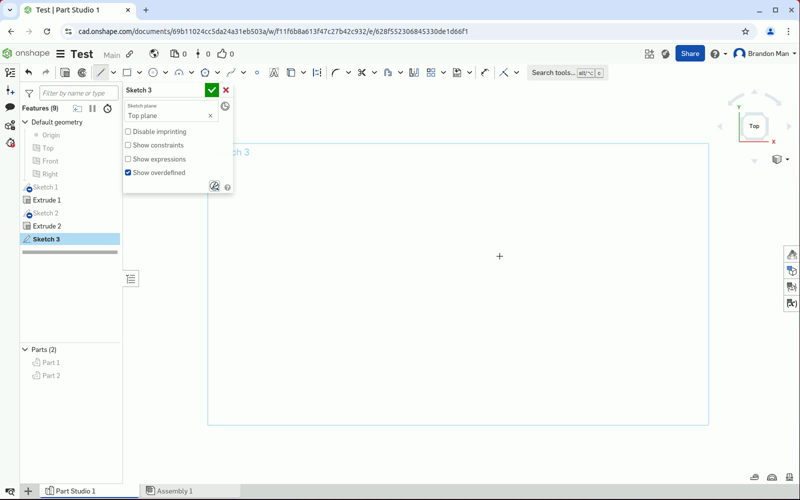
key_up(shift)
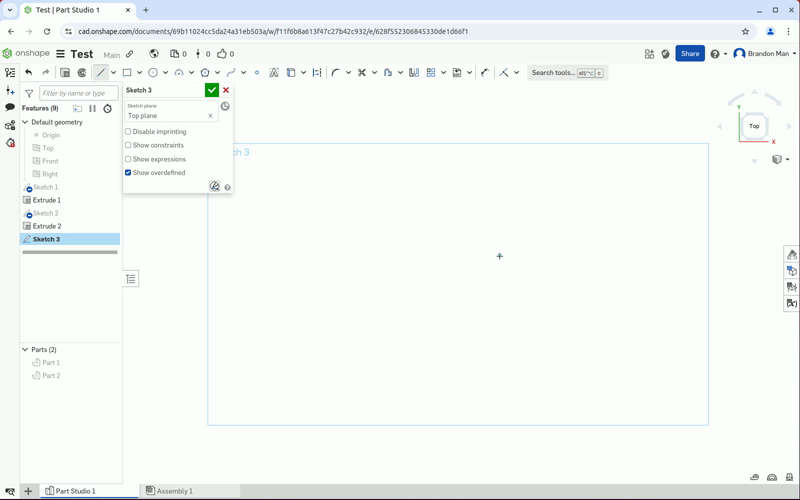
key_down(shift)
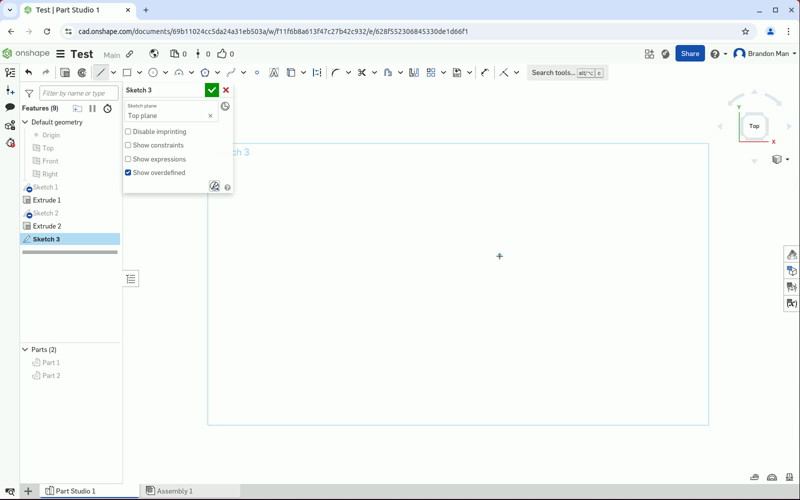
mouse_move(529, 255)
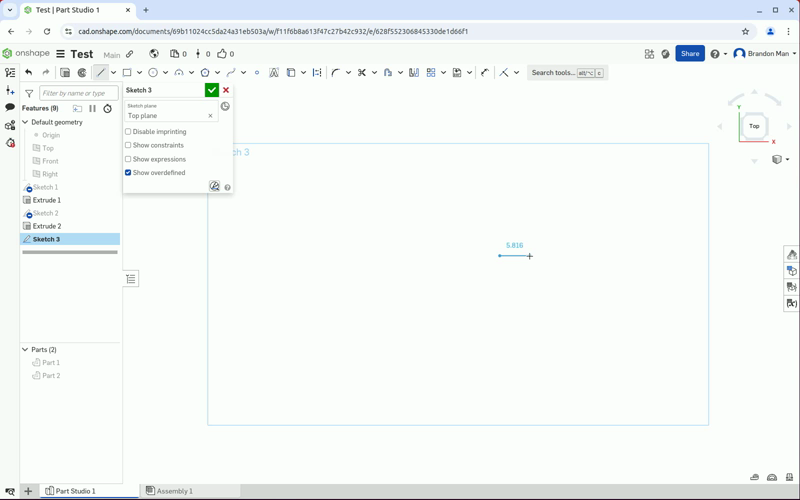
mouse_move(506, 255)
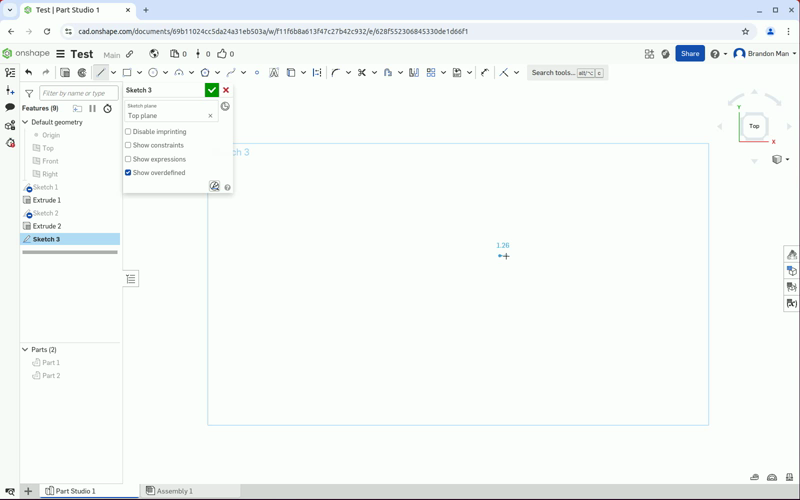
scroll(6)
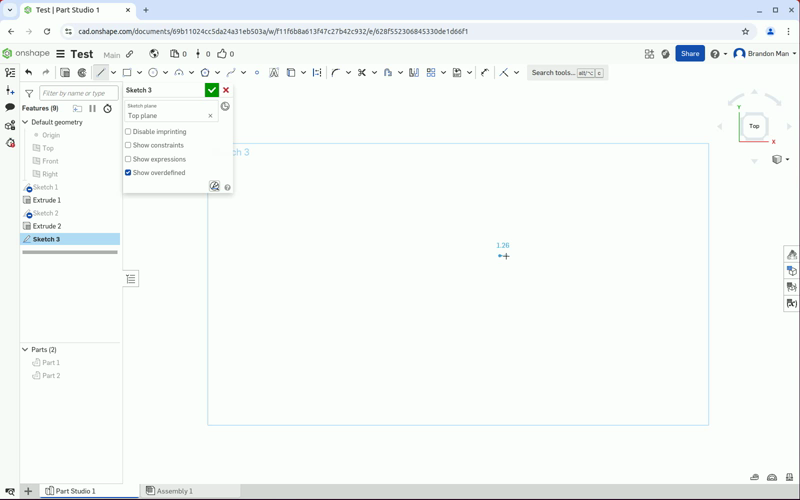
scroll(6)
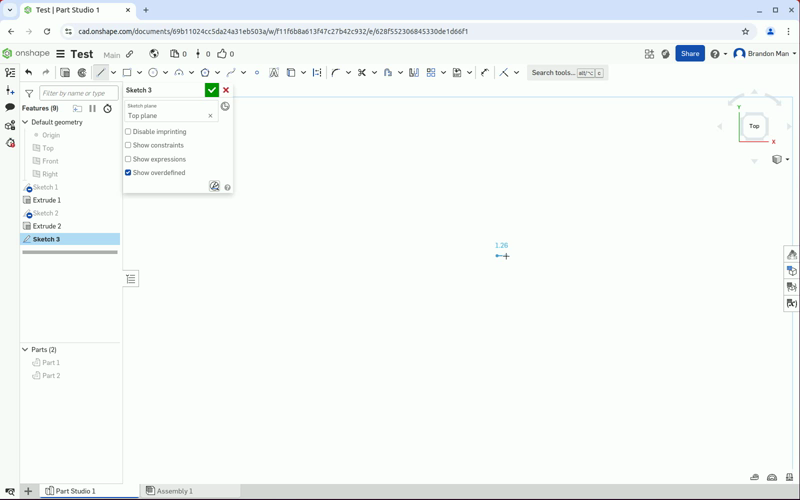
scroll(6)
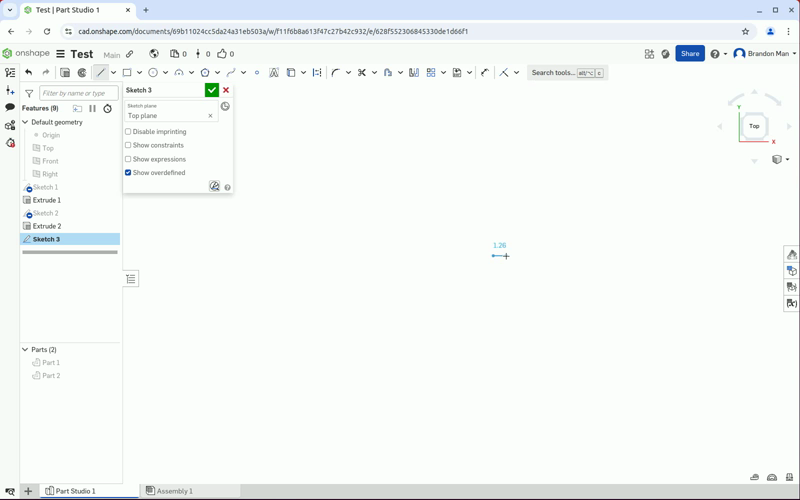
scroll(6)
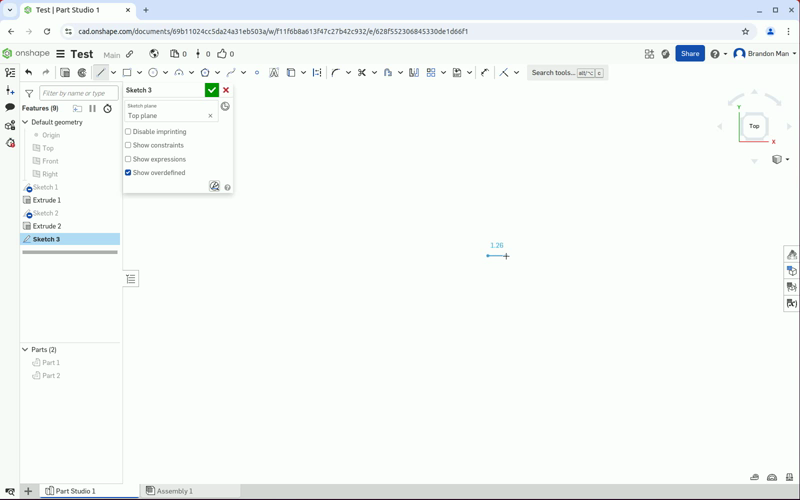
scroll(6)
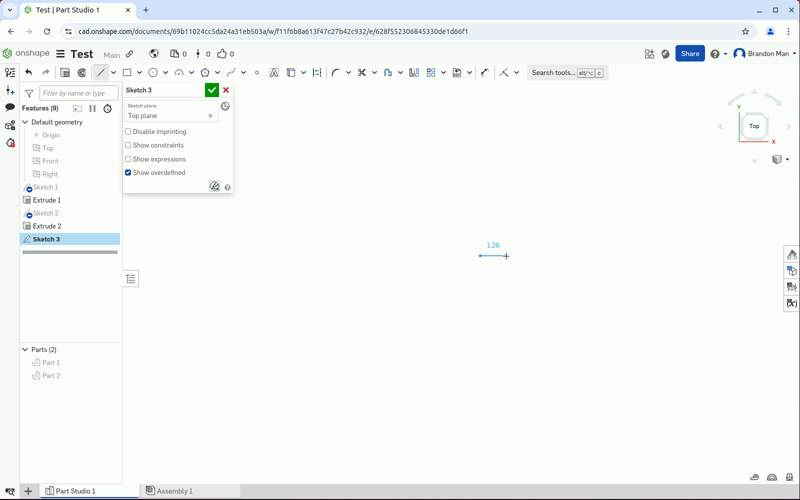
scroll(6)
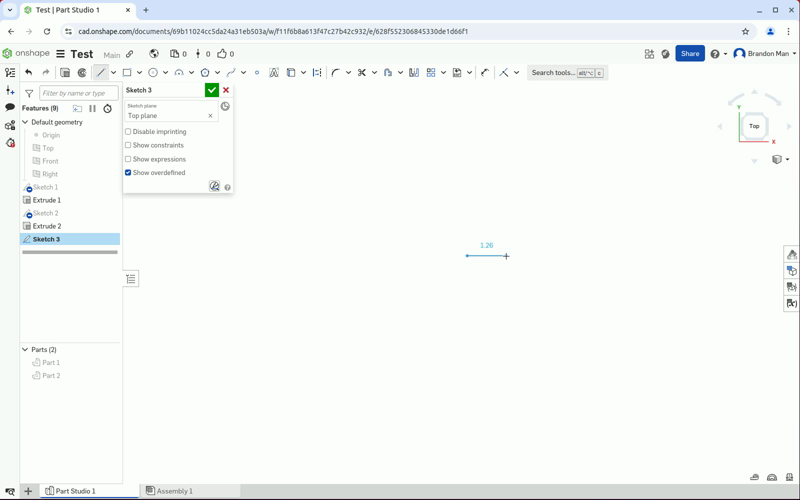
scroll(6)
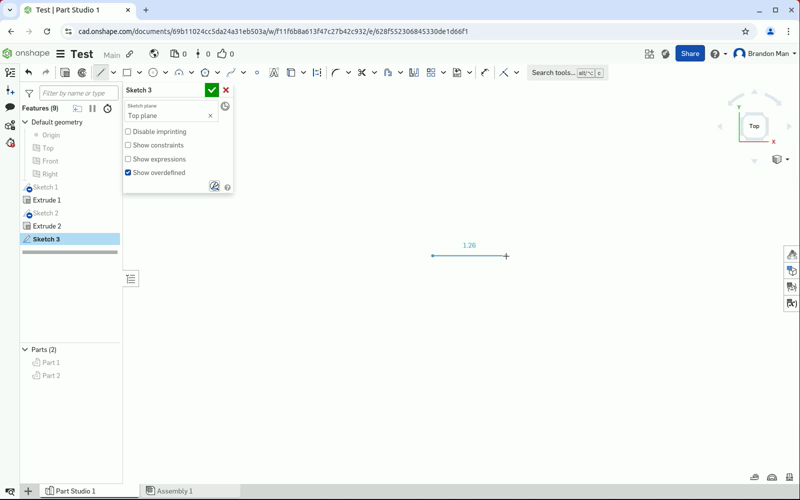
click(506, 255)
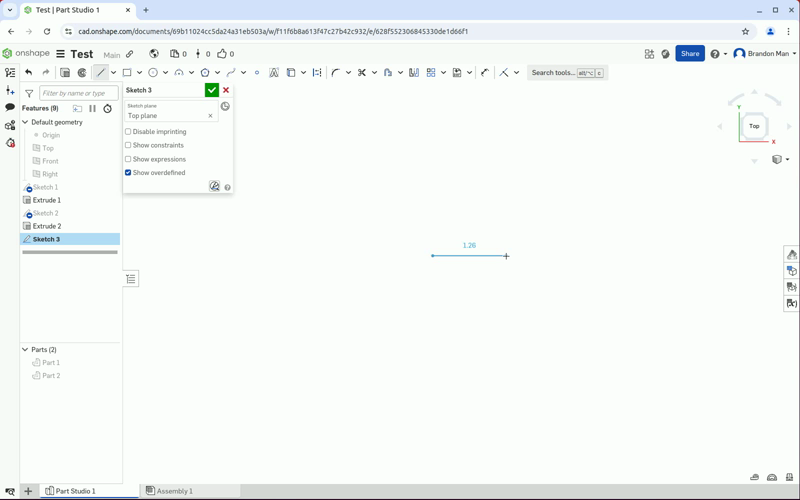
scroll(-6)
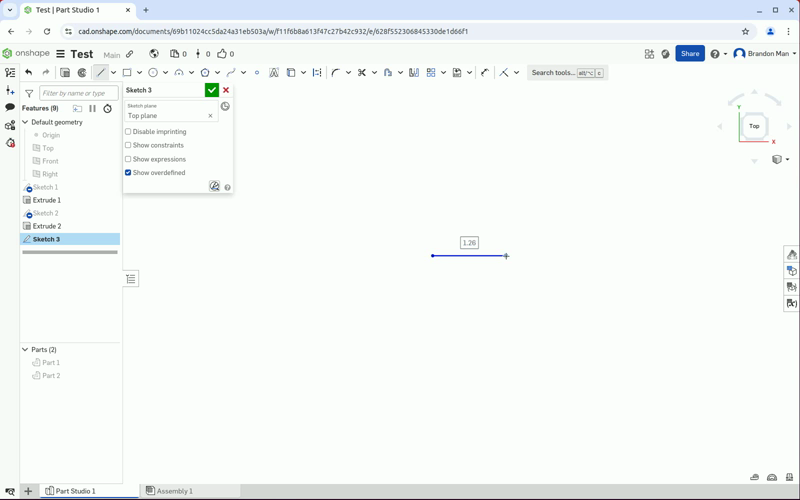
scroll(-6)
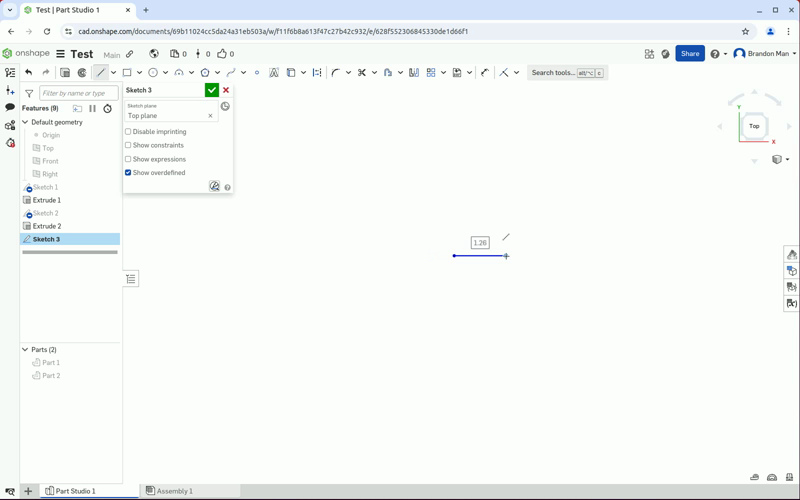
scroll(-6)
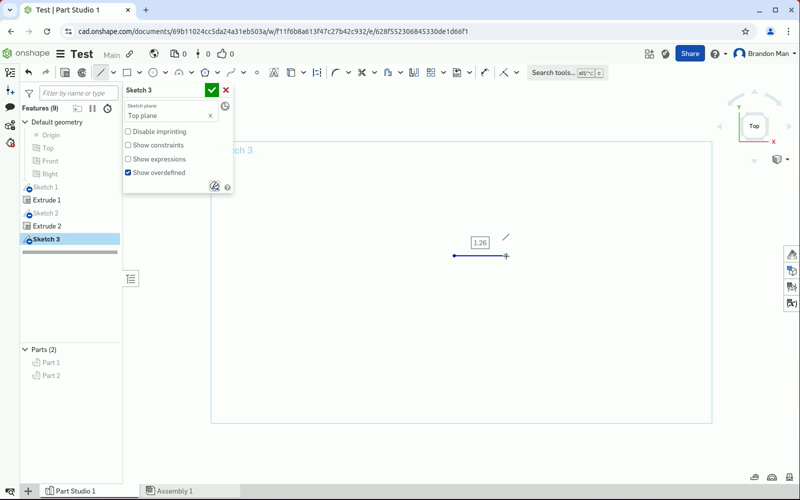
scroll(-6)
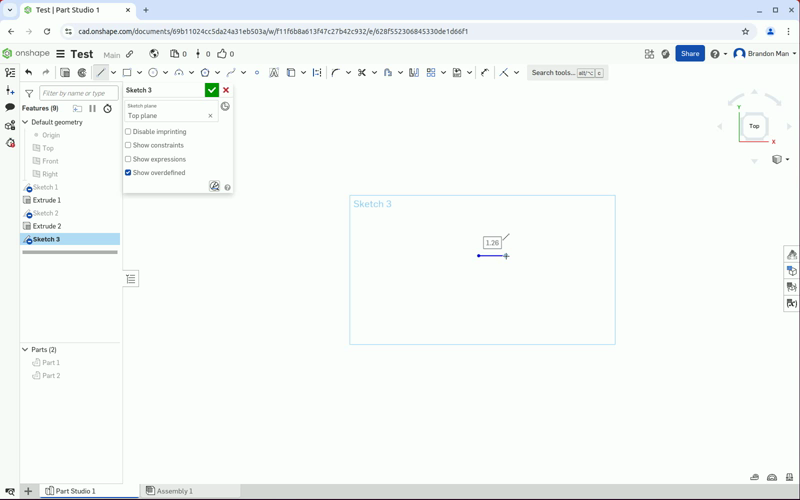
scroll(-6)
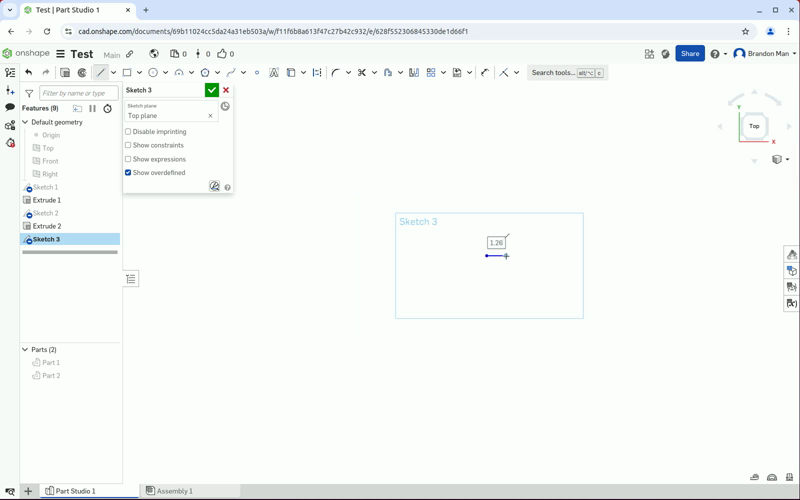
scroll(-6)
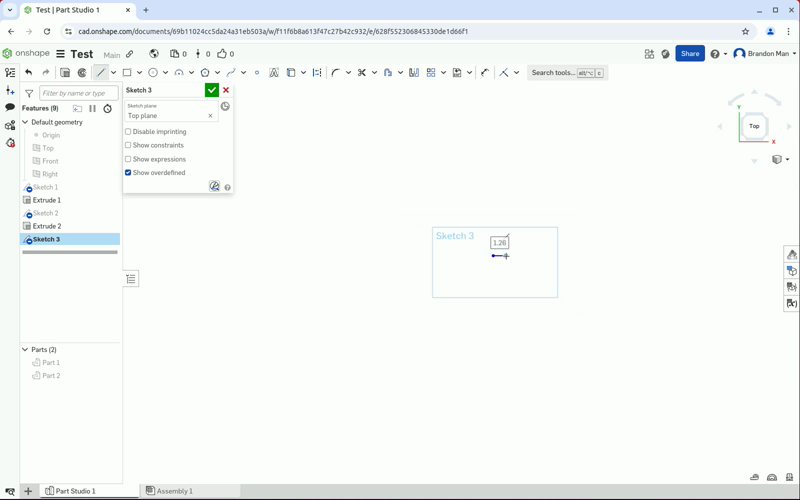
scroll(-6)
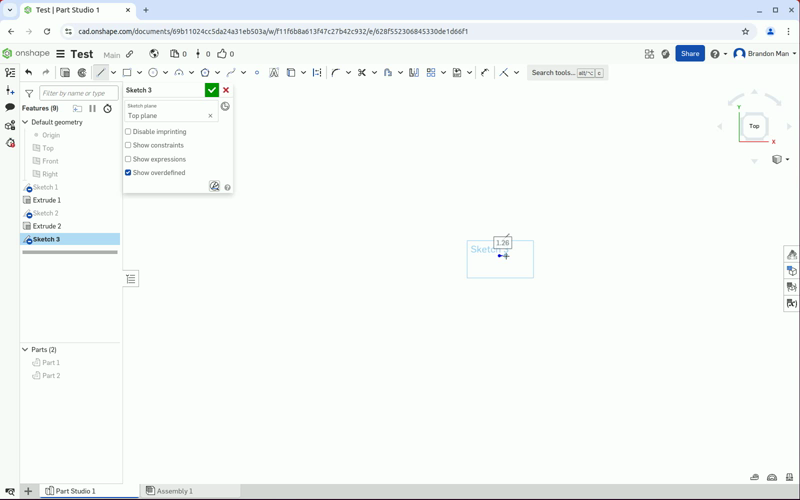
key_up(shift)
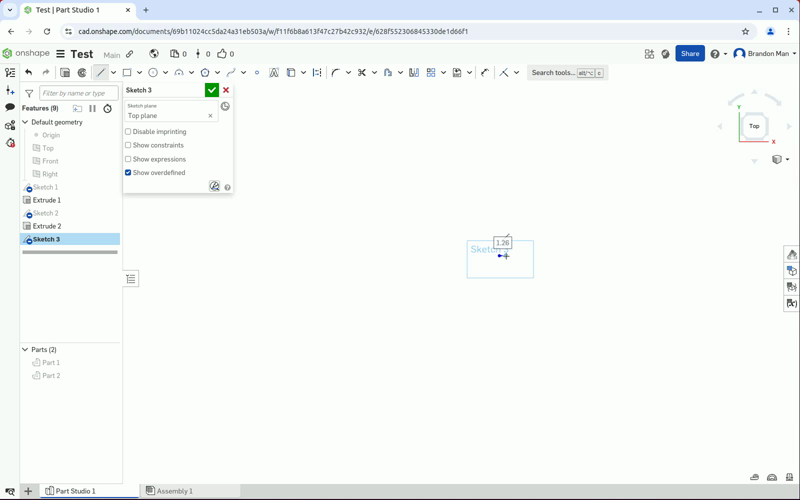
key_down(shift)
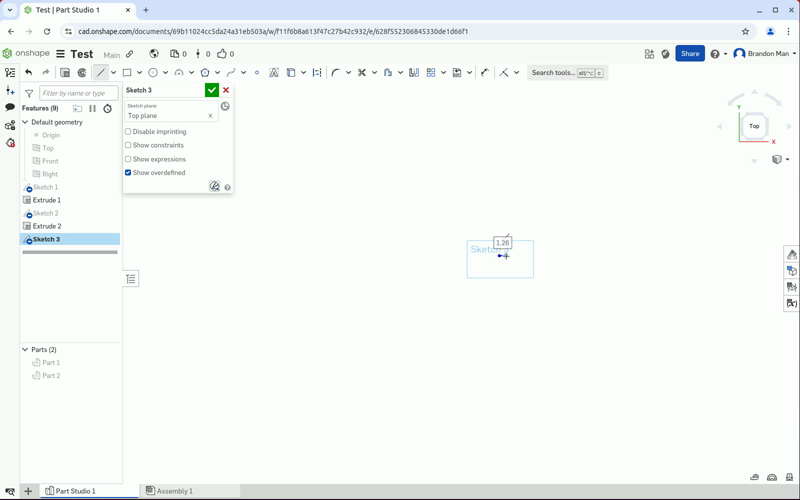
mouse_move(536, 255)
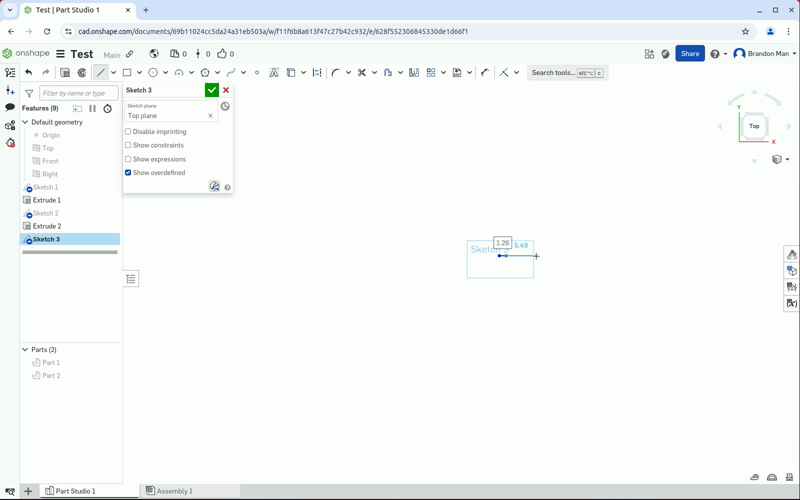
mouse_move(506, 247)
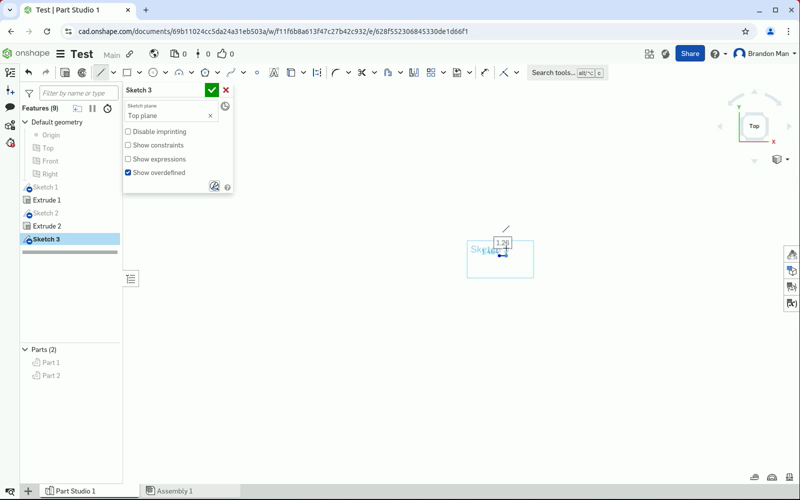
click(506, 247)
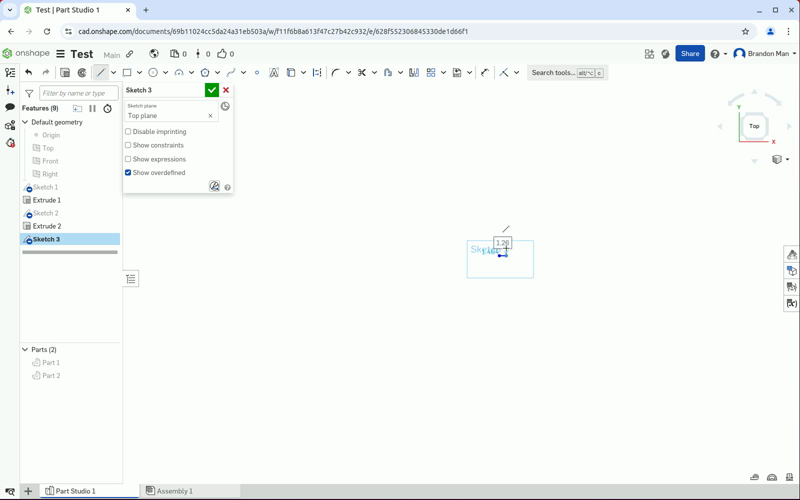
key_up(shift)
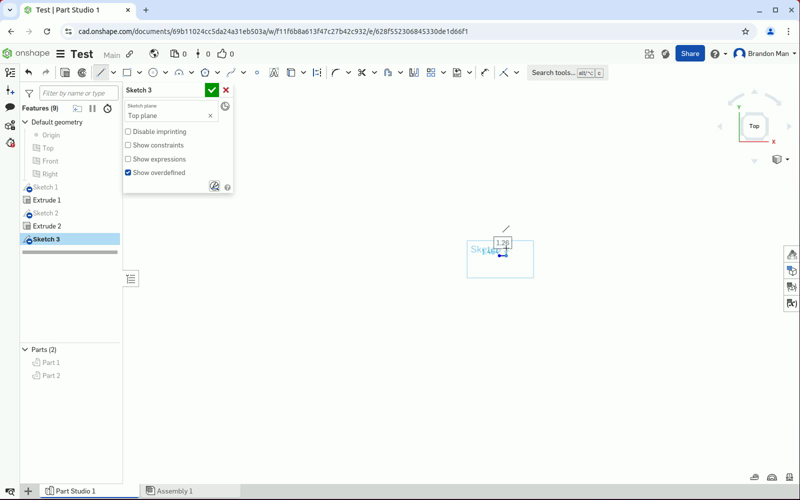
key_down(shift)
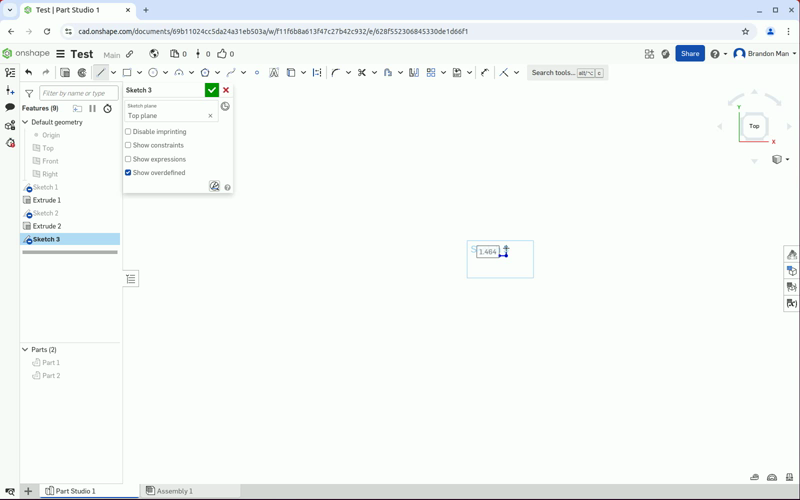
mouse_move(536, 247)
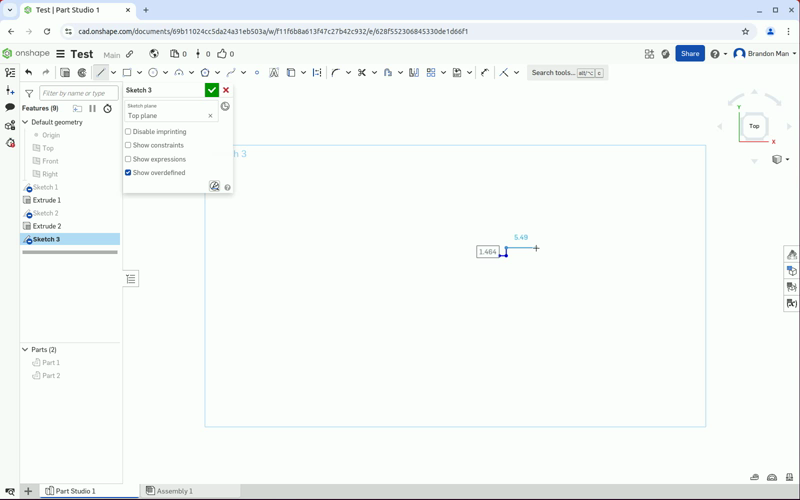
mouse_move(499, 247)
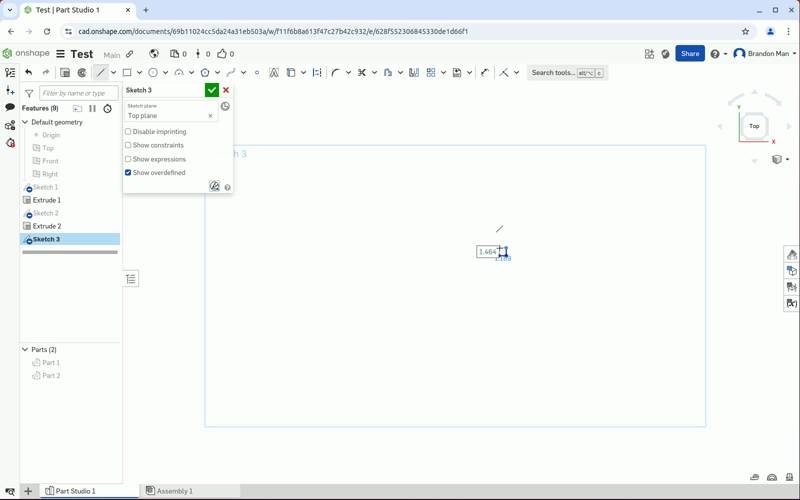
scroll(6)
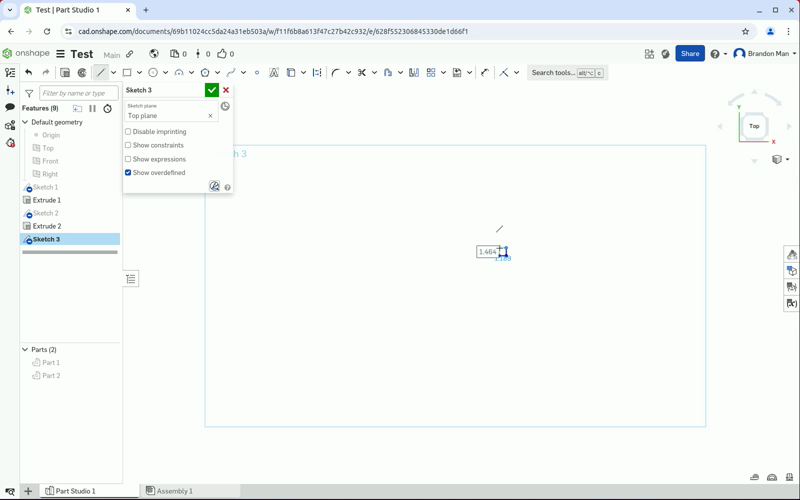
scroll(6)
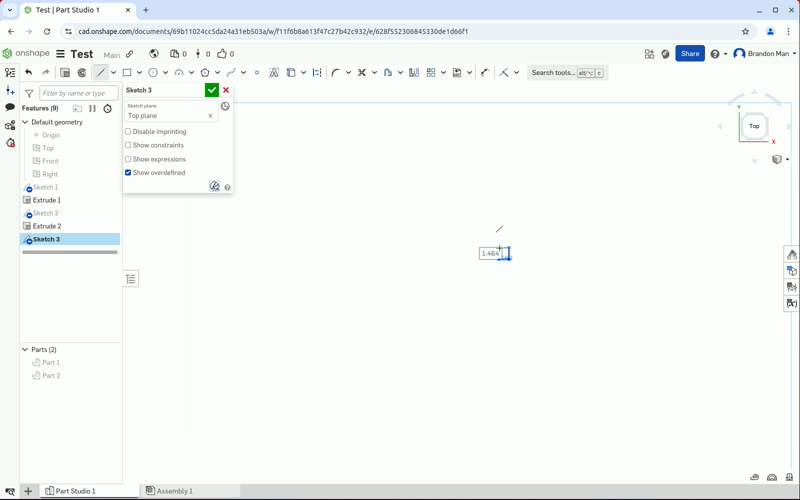
scroll(6)
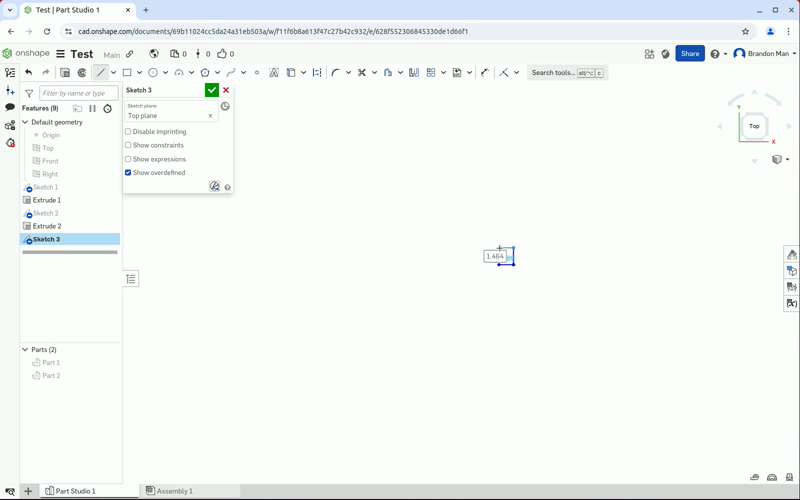
scroll(6)
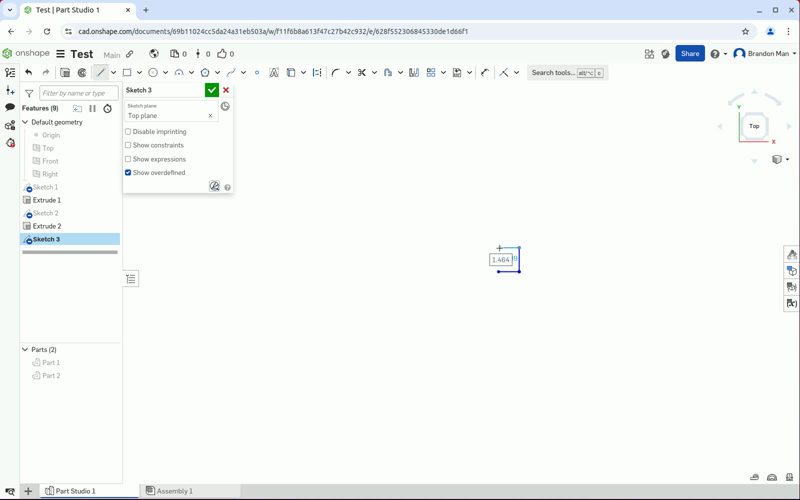
scroll(6)
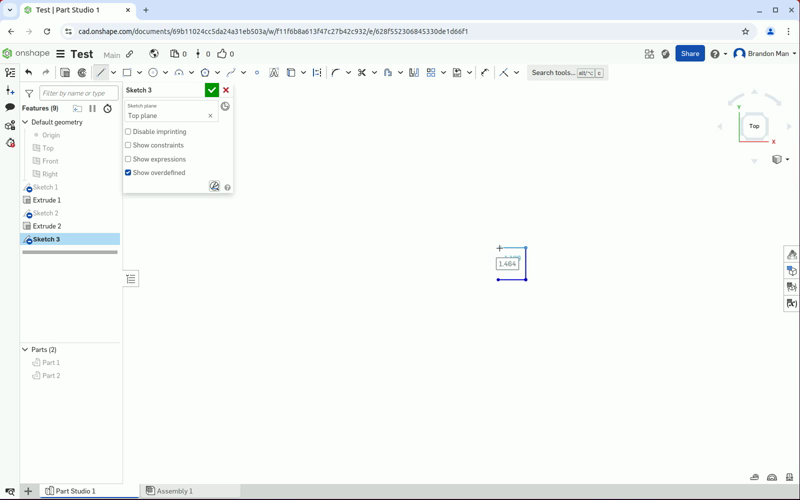
scroll(6)
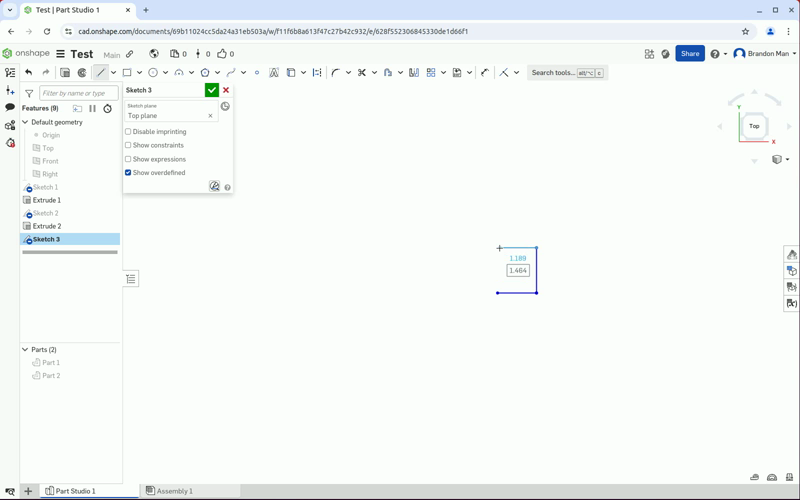
scroll(6)
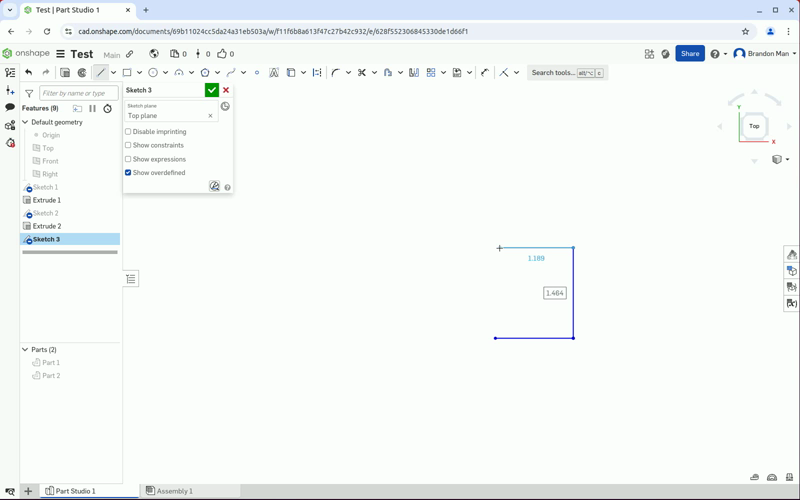
click(499, 247)
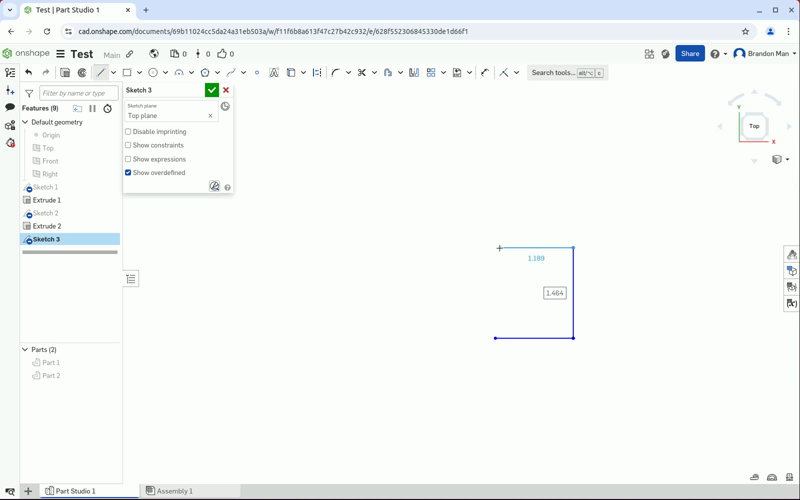
scroll(-6)
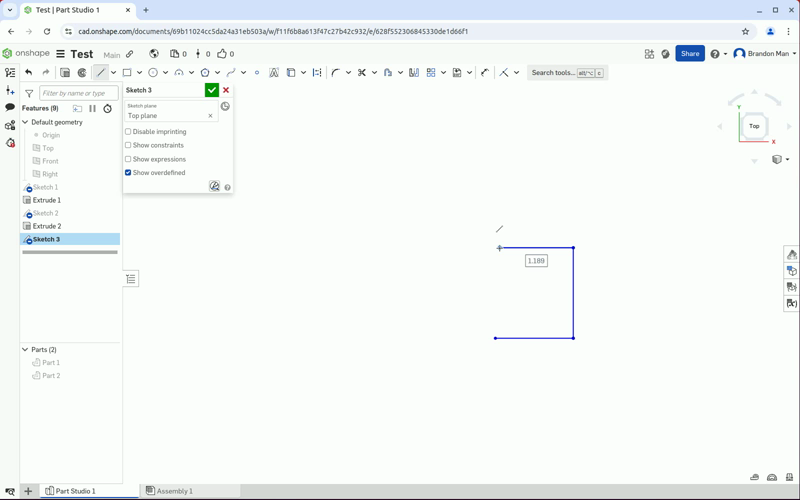
scroll(-6)
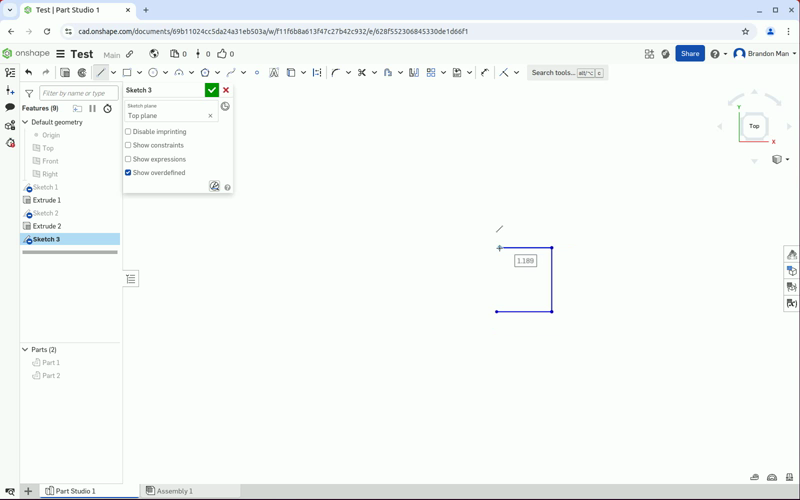
scroll(-6)
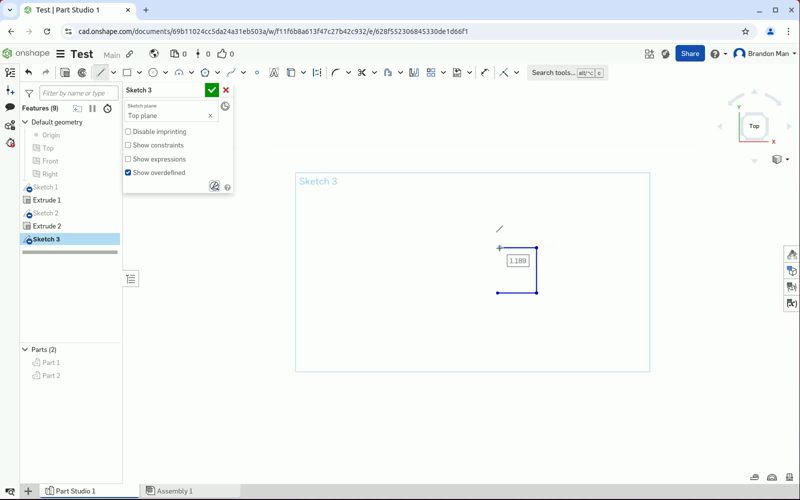
scroll(-6)
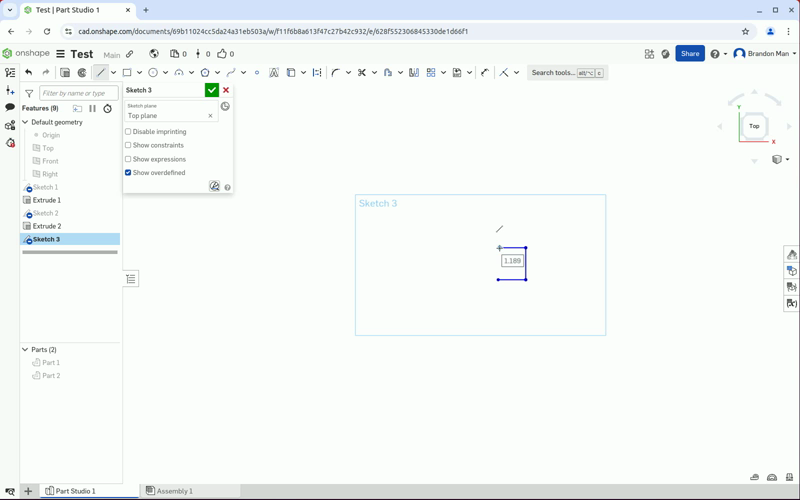
scroll(-6)
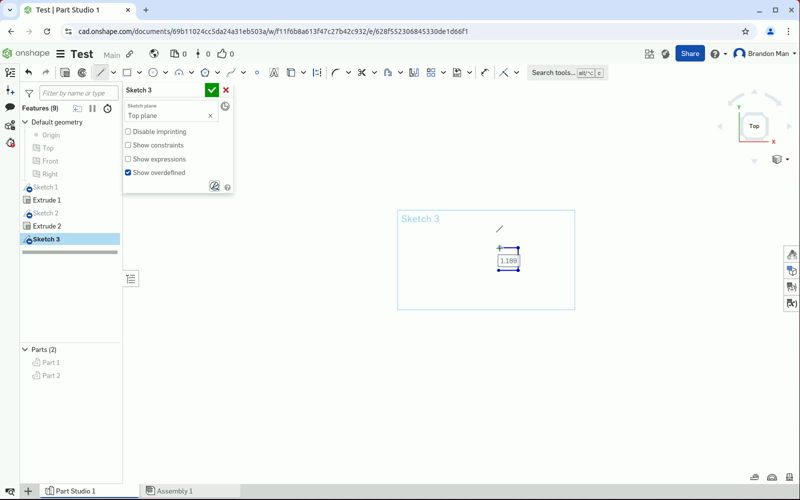
scroll(-6)
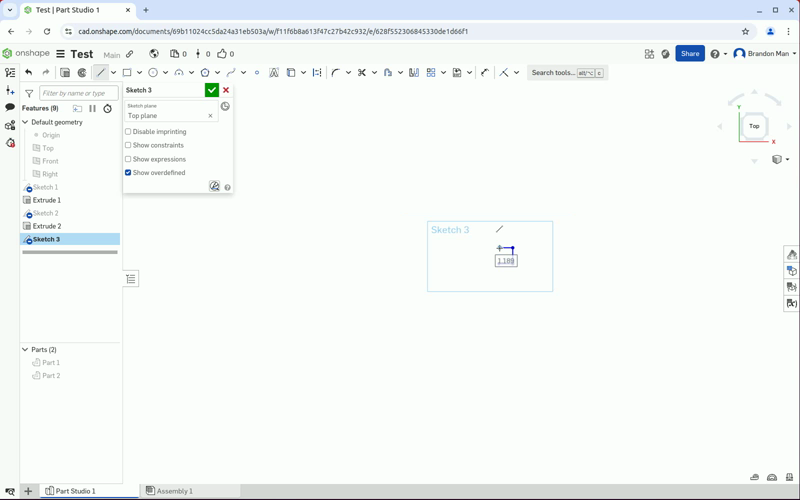
scroll(-6)
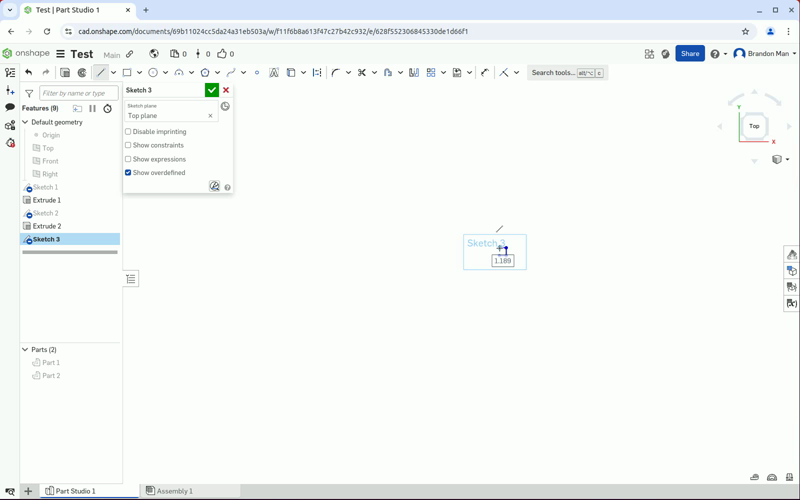
key_up(shift)
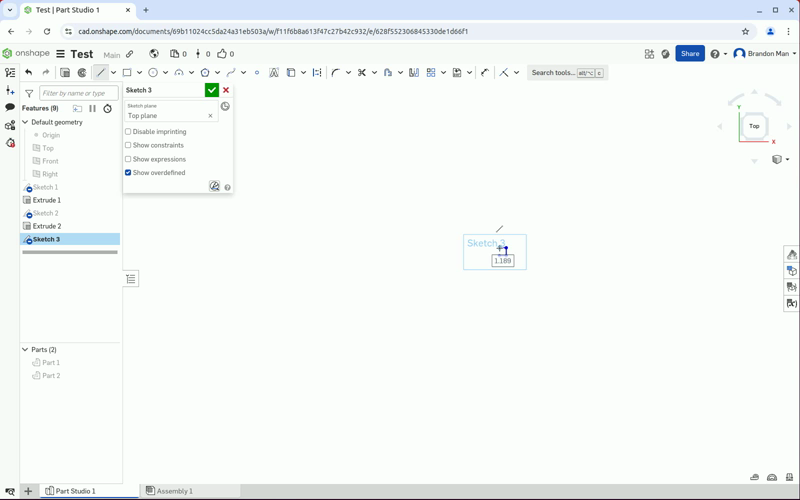
mouse_move(529, 247)
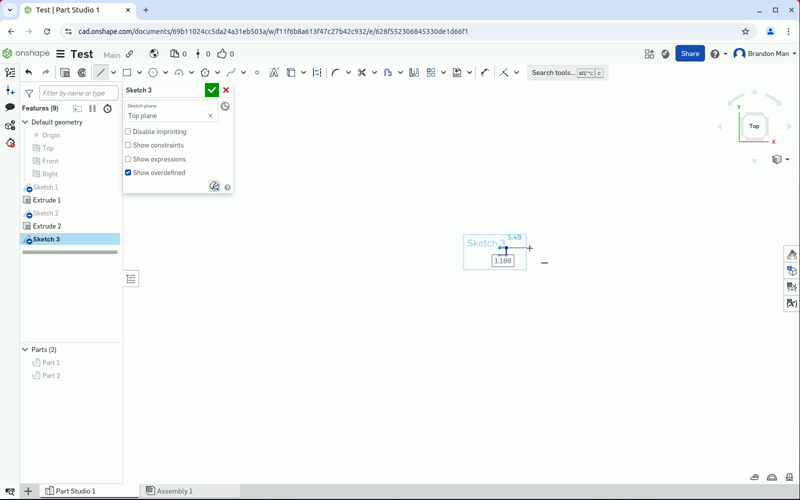
key_down(shift)
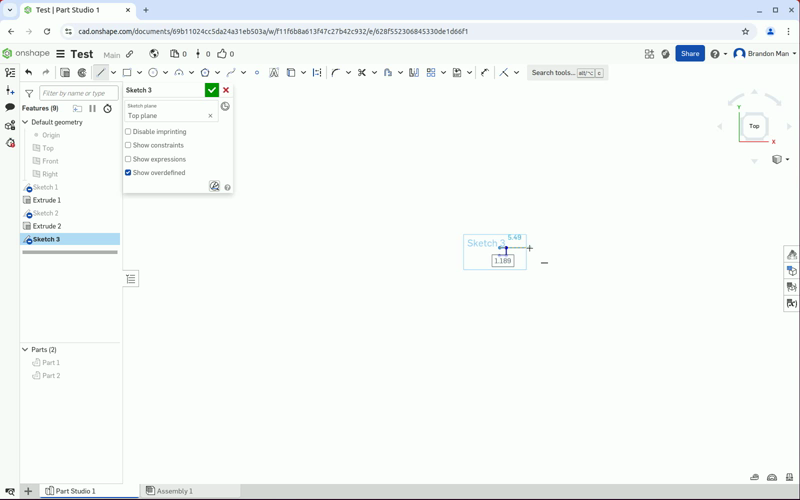
mouse_move(499, 255)
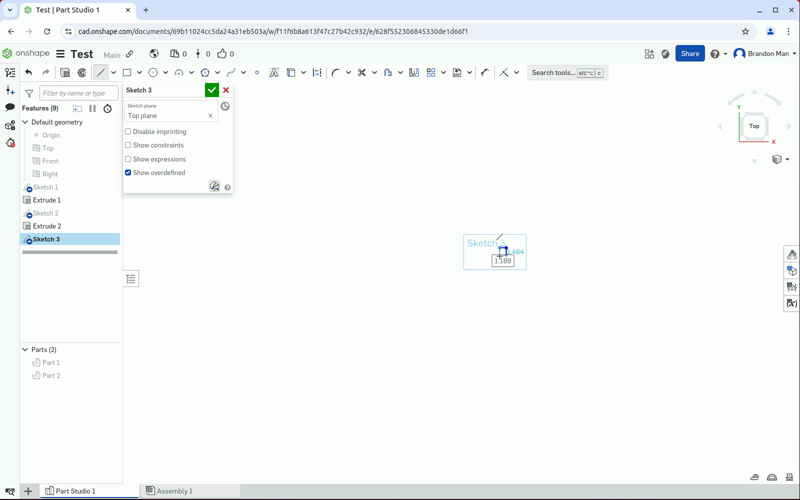
key_up(shift)
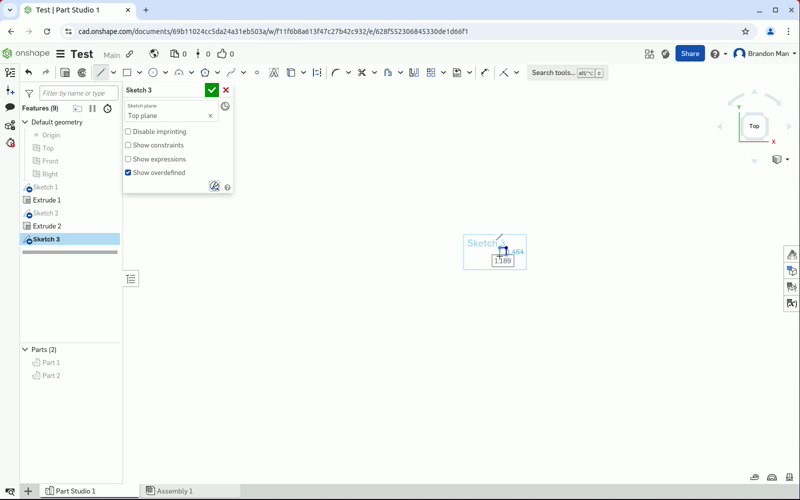
click(499, 255)
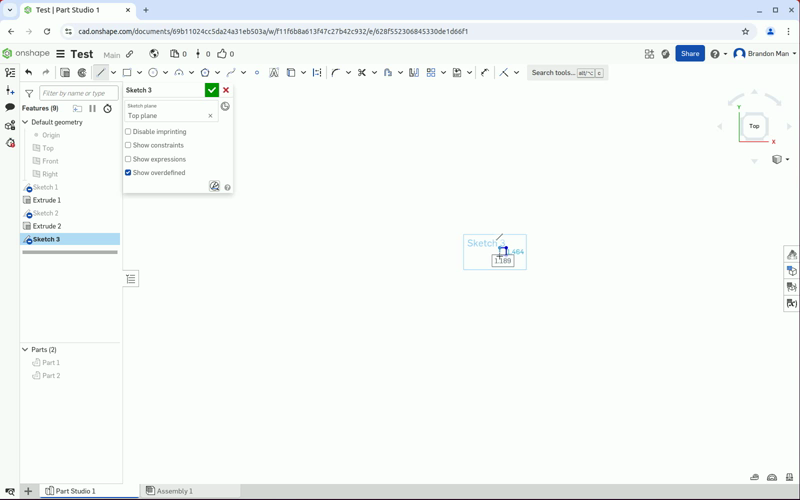
key(esc)
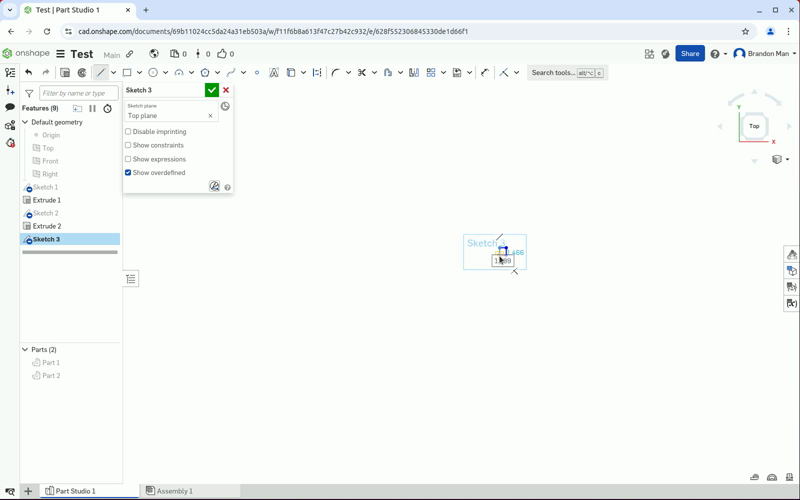
mouse_move(502, 251)
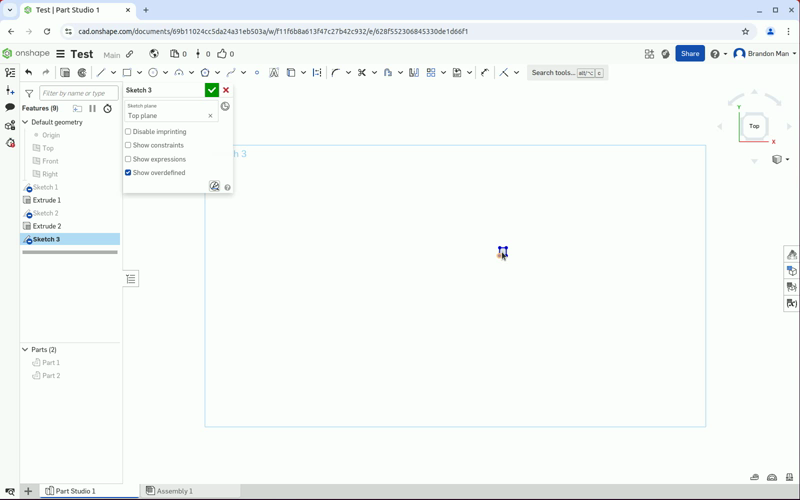
scroll(6)
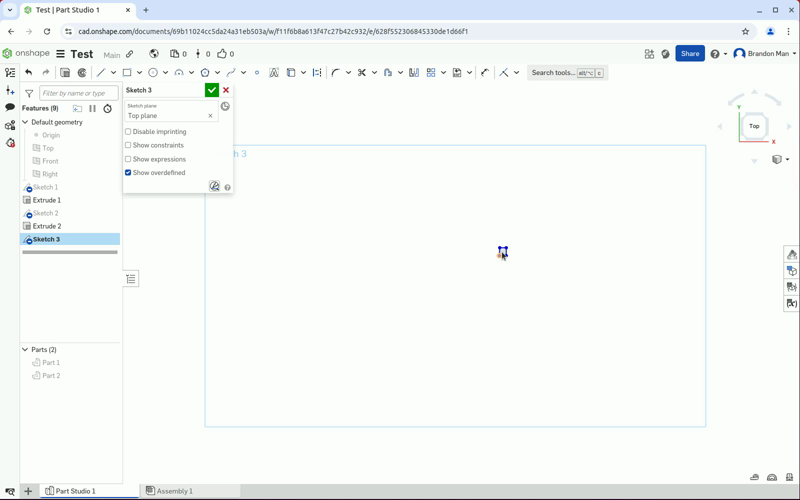
scroll(6)
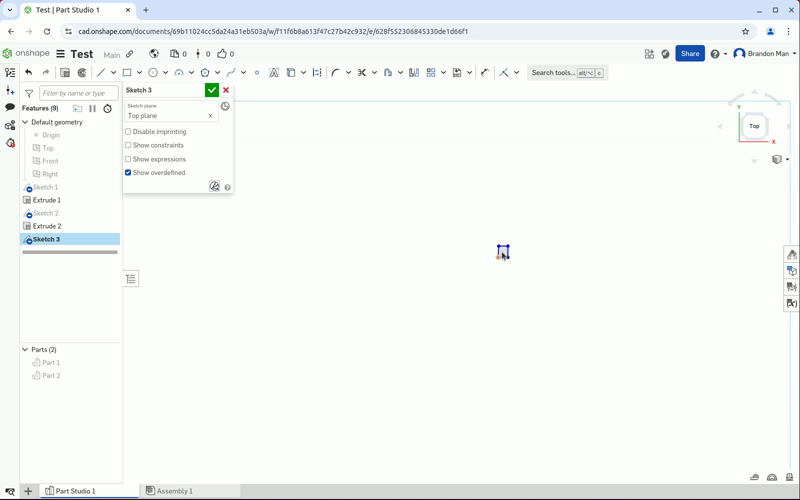
scroll(6)
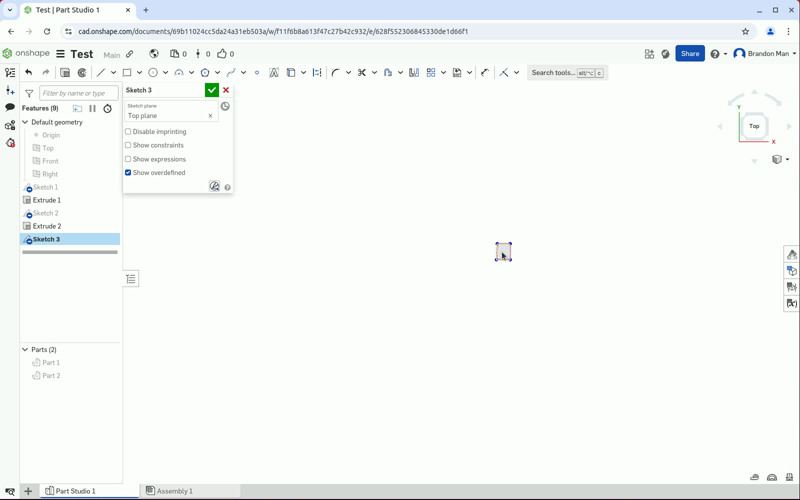
scroll(6)
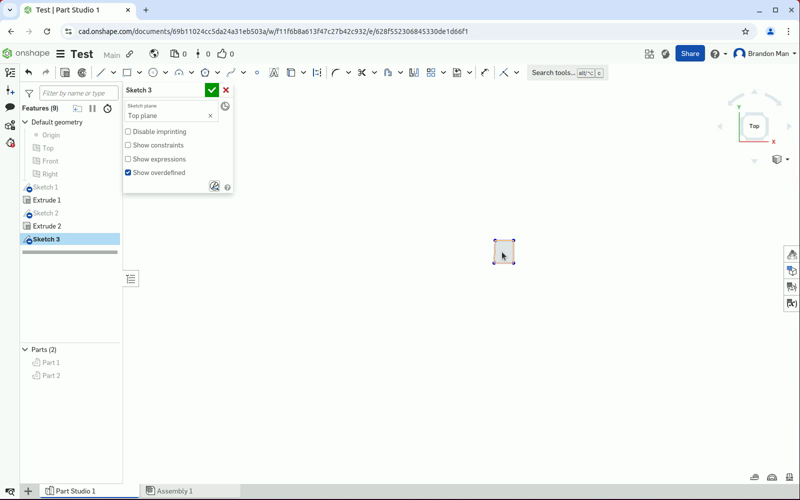
scroll(6)
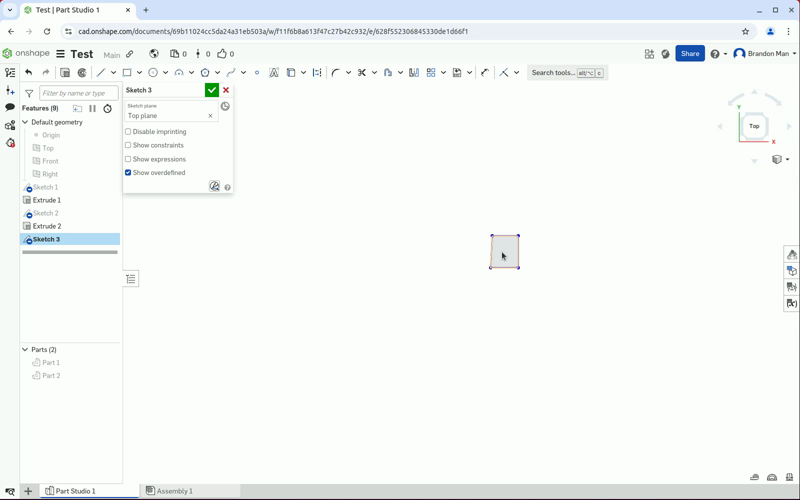
scroll(6)
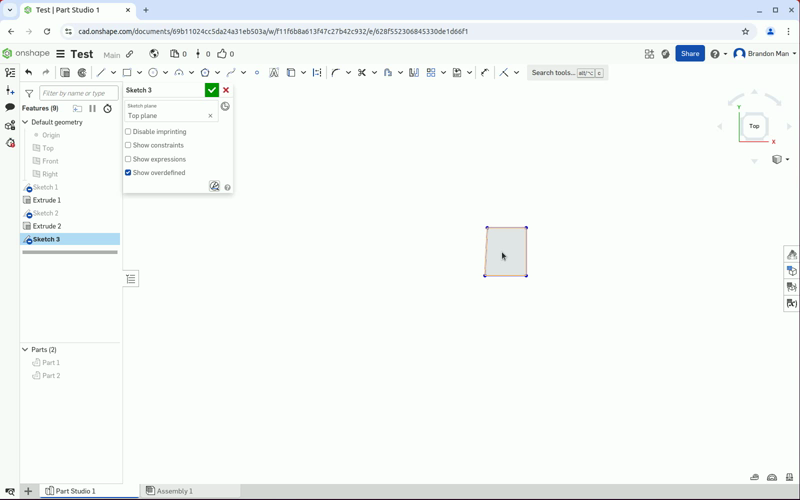
scroll(6)
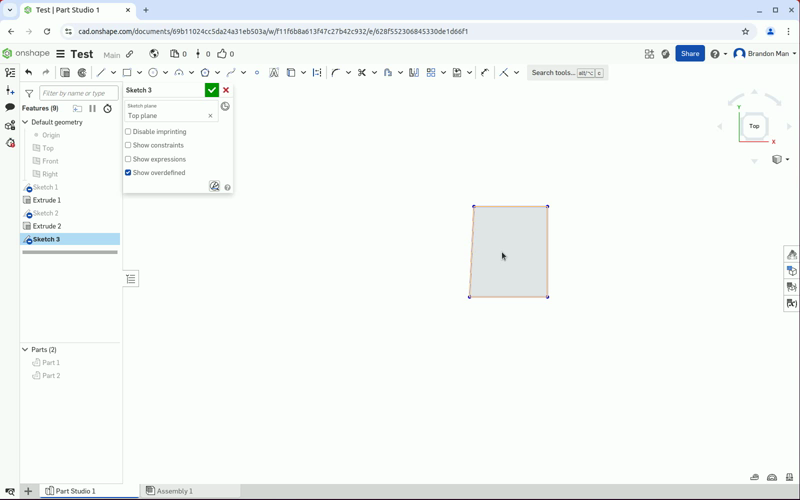
click(502, 251)
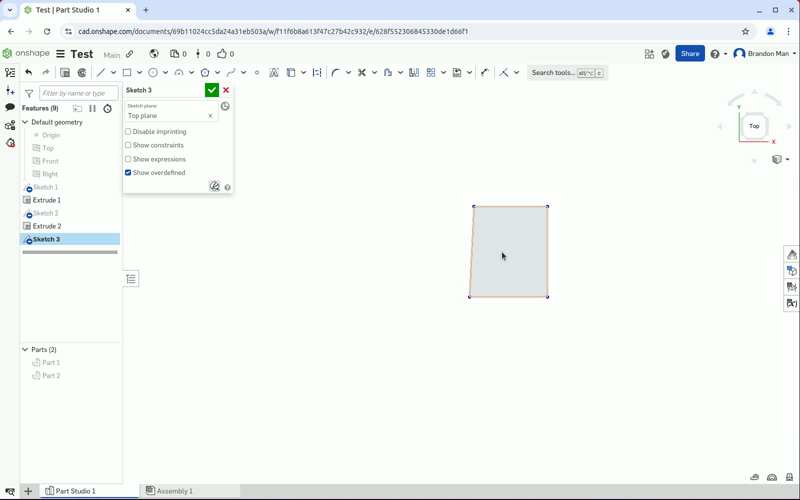
scroll(-6)
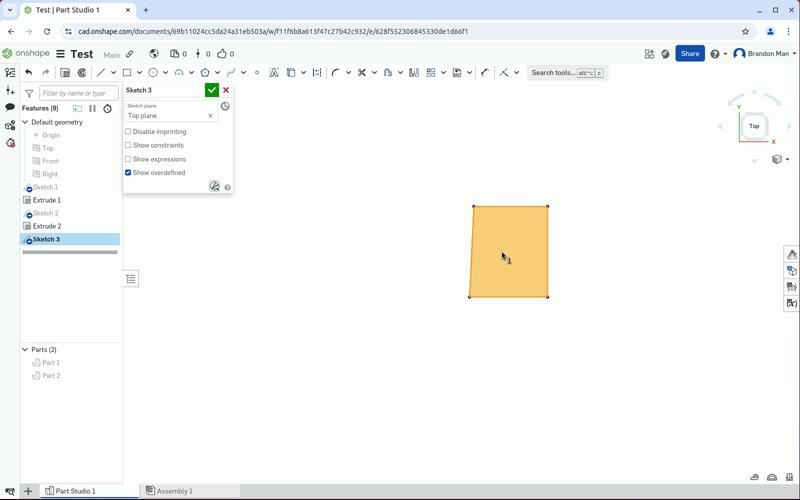
scroll(-6)
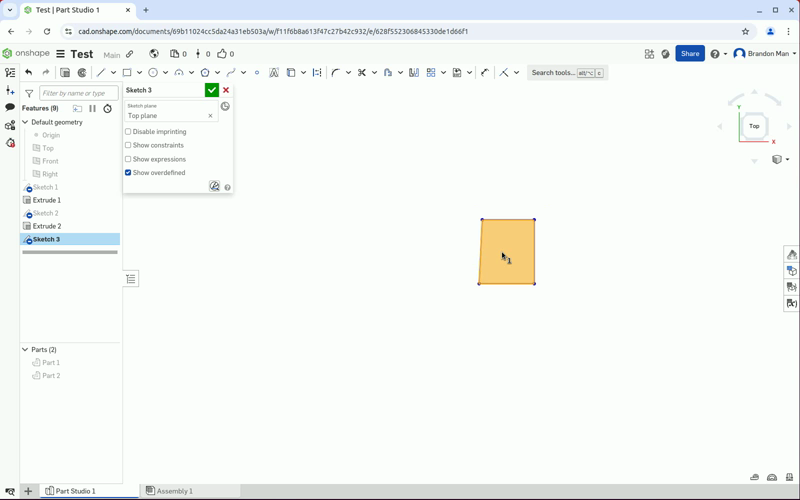
scroll(-6)
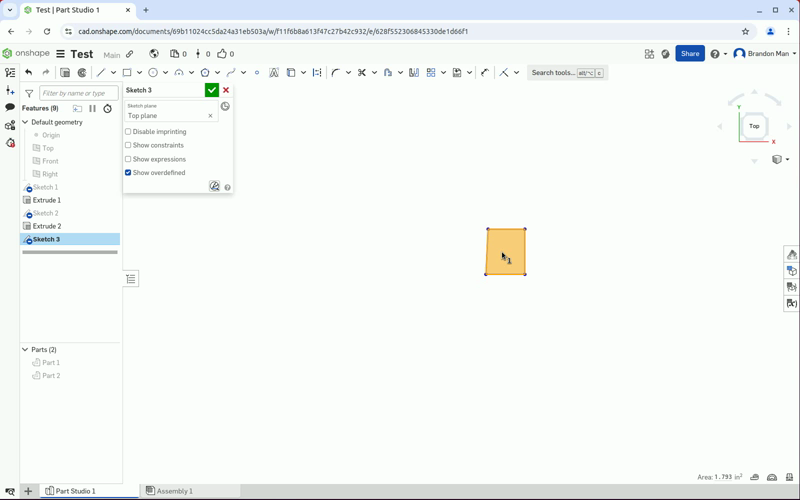
scroll(-6)
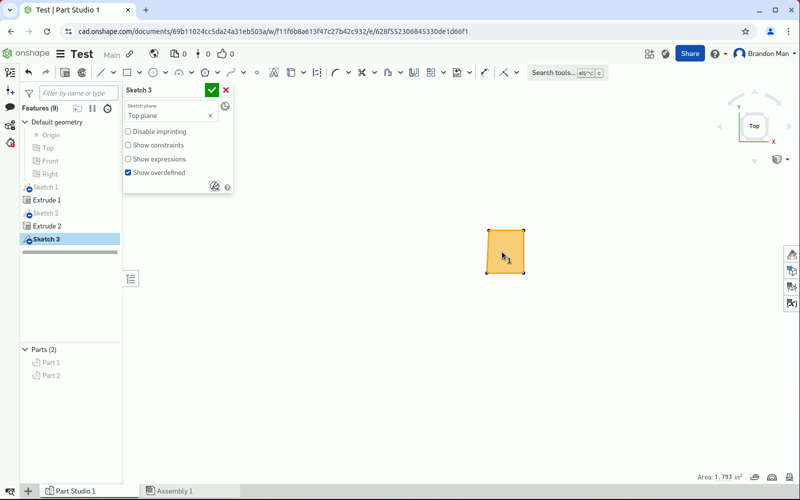
scroll(-6)
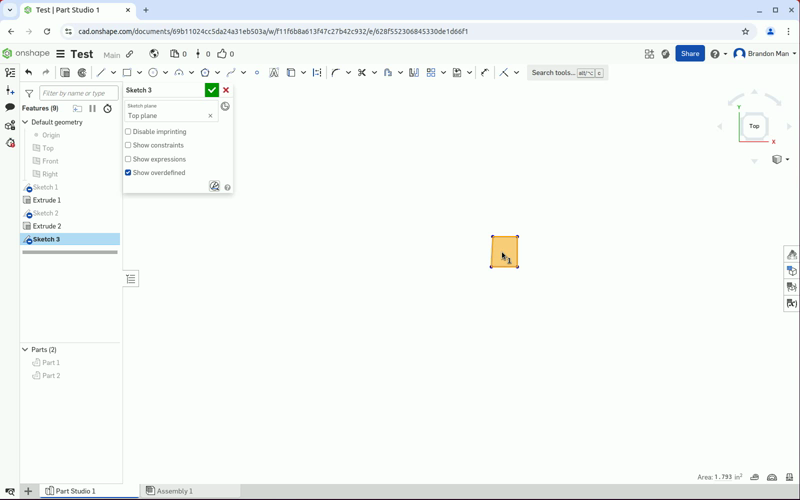
scroll(-6)
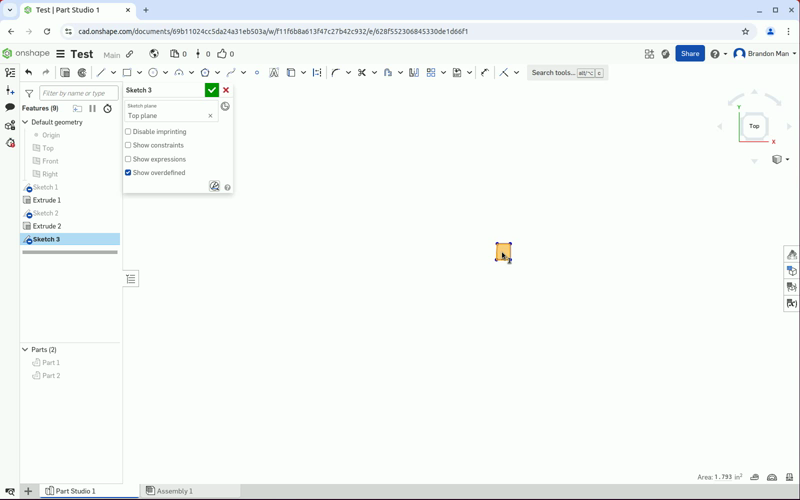
scroll(-6)
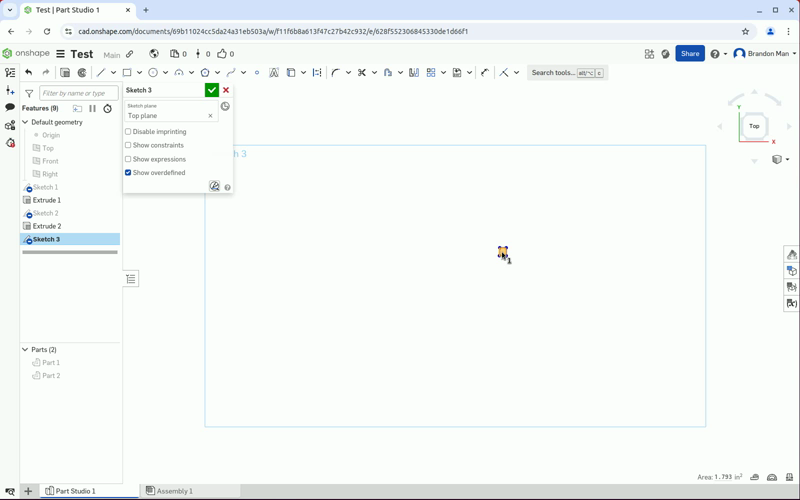
mouse_move(73, 352)
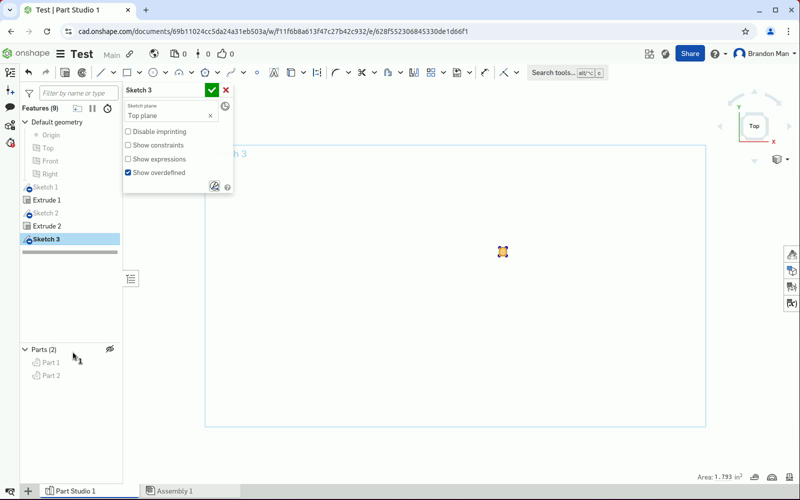
key(shift+y)
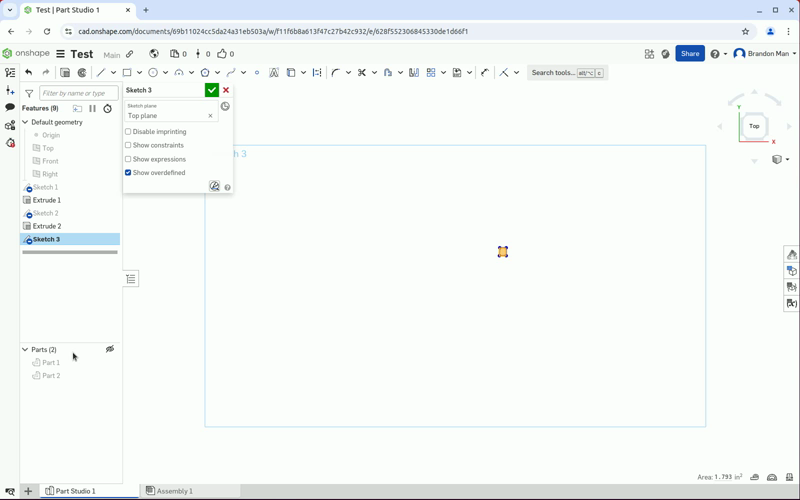
key(shift+e)
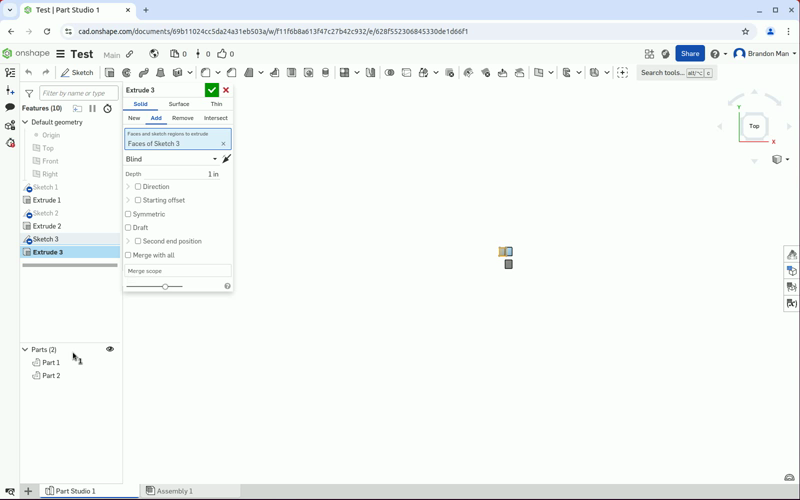
mouse_move(143, 106)
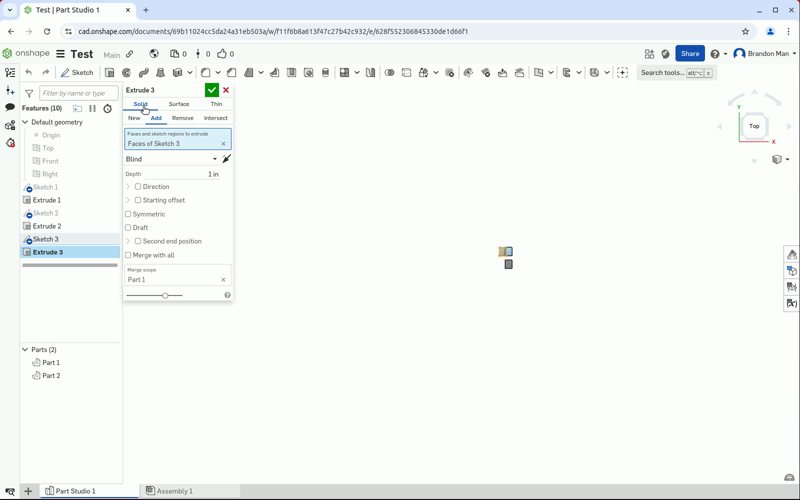
click(143, 106)
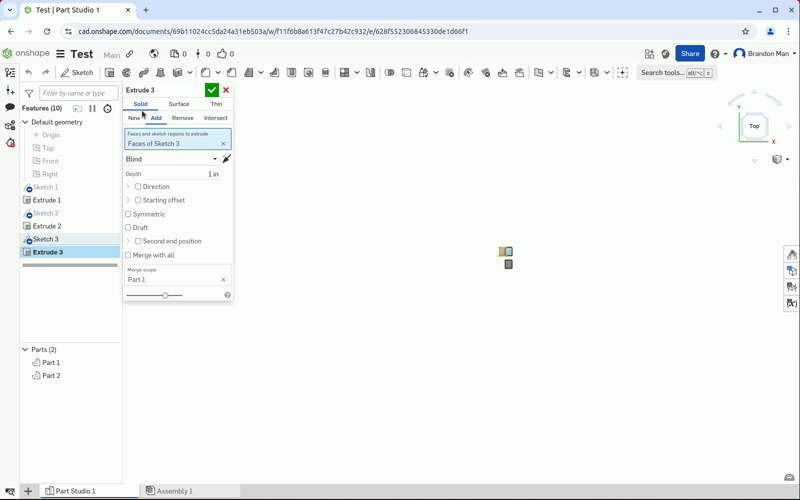
mouse_move(137, 120)
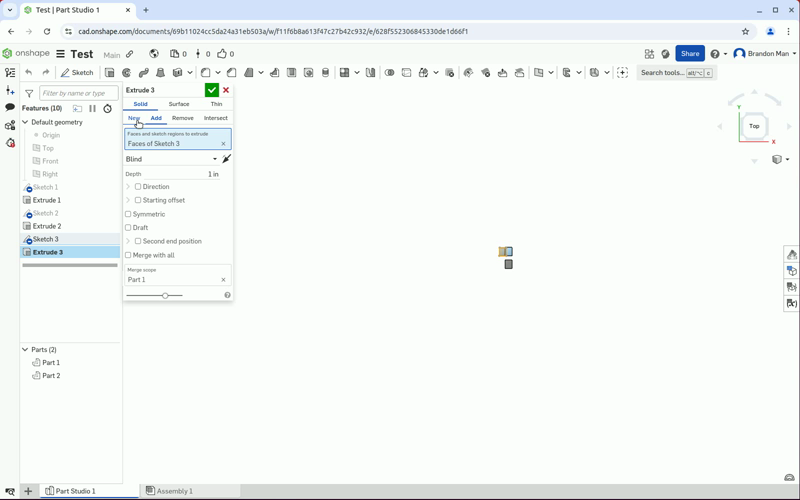
click(137, 120)
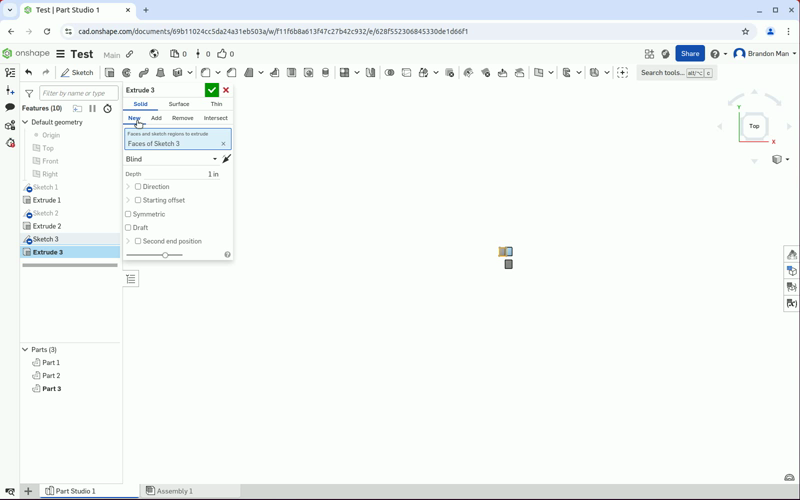
key(tab, 4)
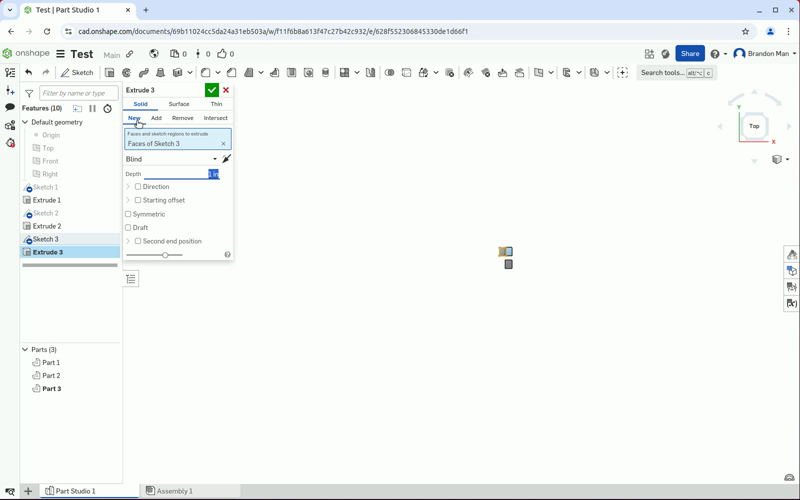
text(1.204)
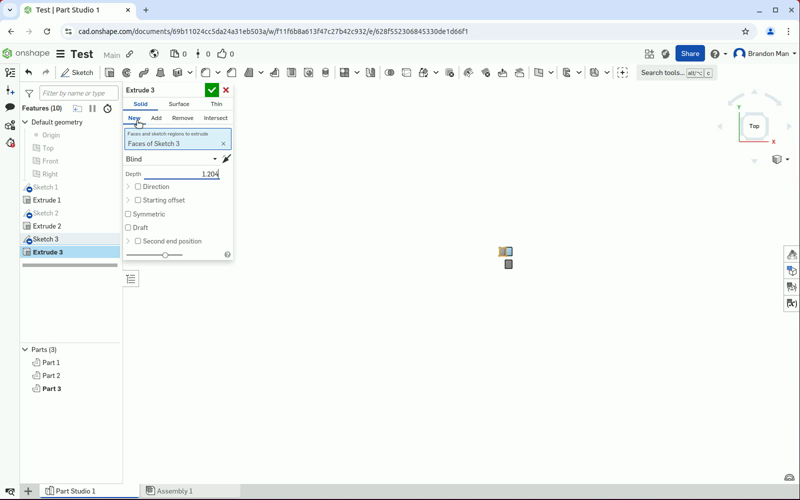
key(enter)
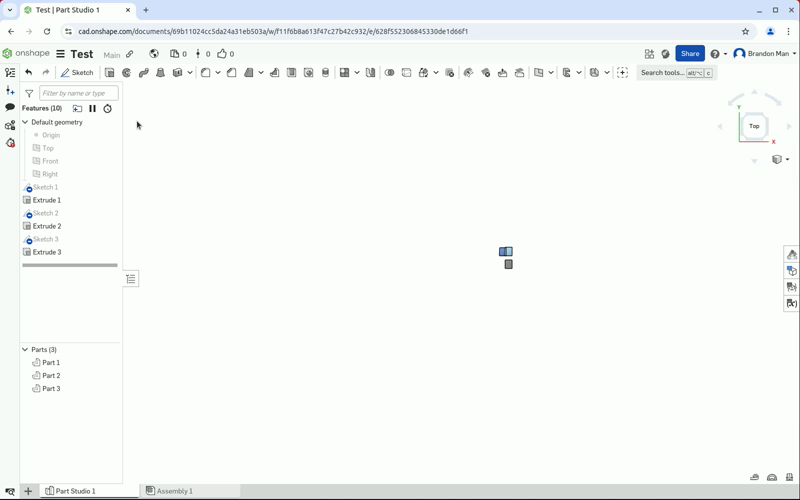
key(shift+h)
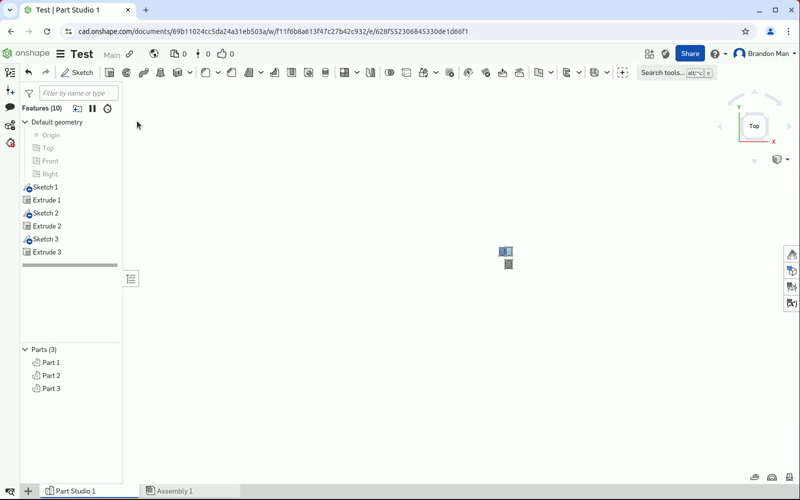
key(shift+h)
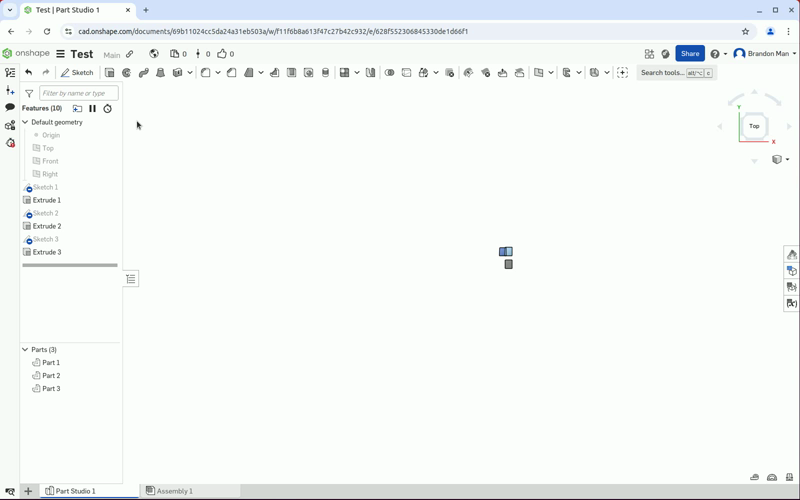
mouse_move(73, 189)
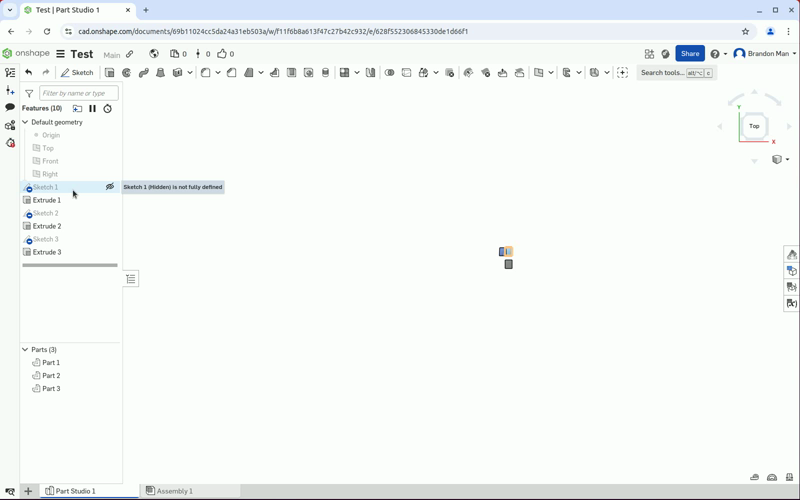
click(73, 189)
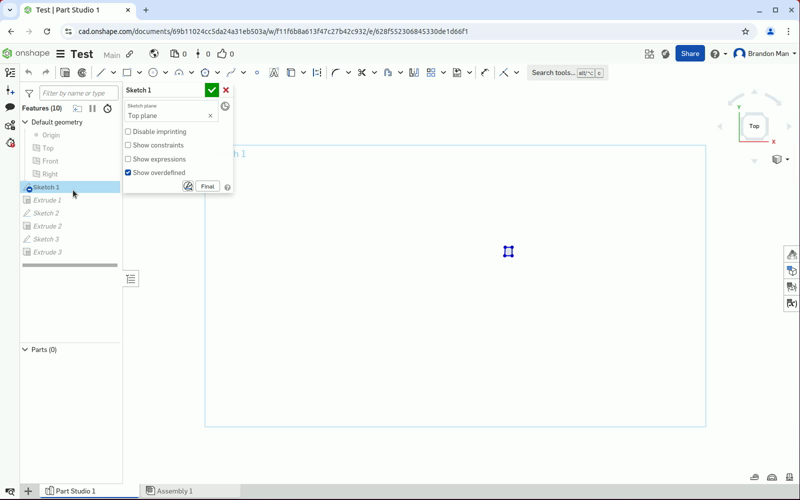
mouse_move(229, 92)
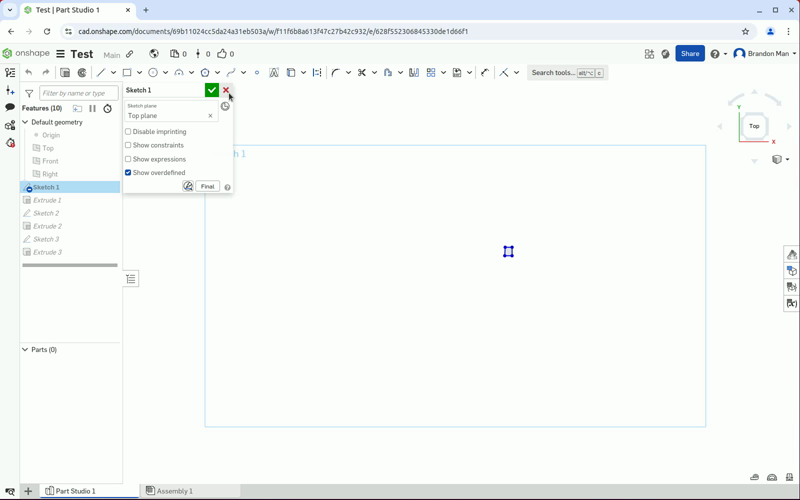
click(229, 92)
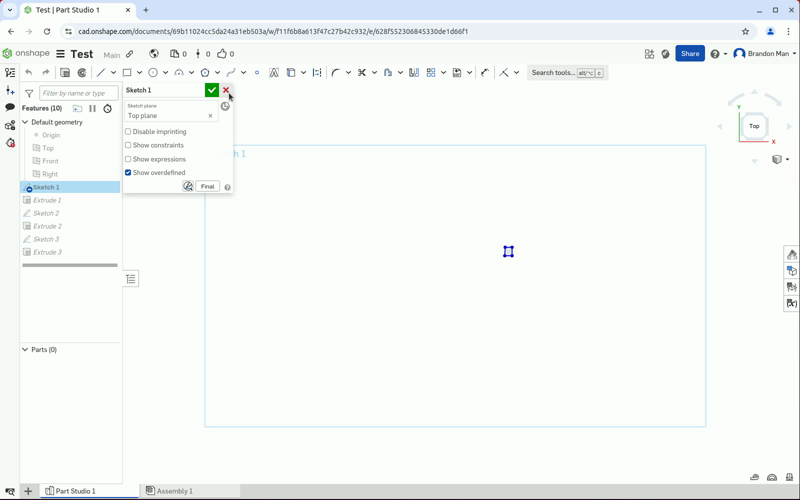
key(shift+s)
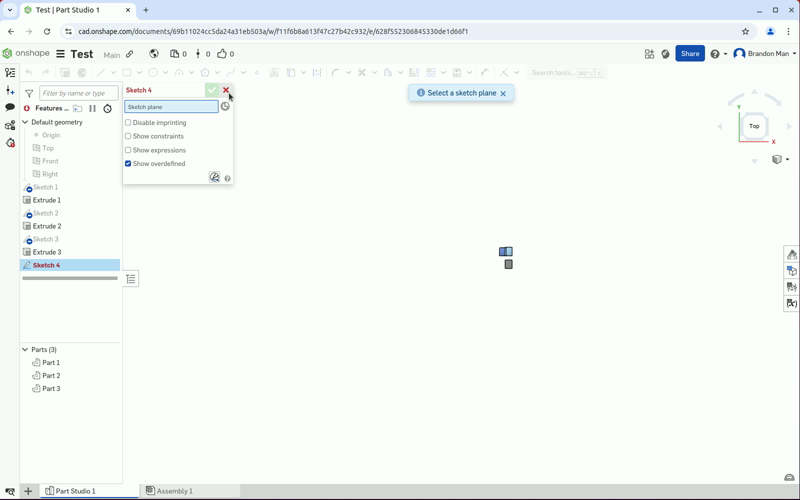
mouse_move(73, 150)
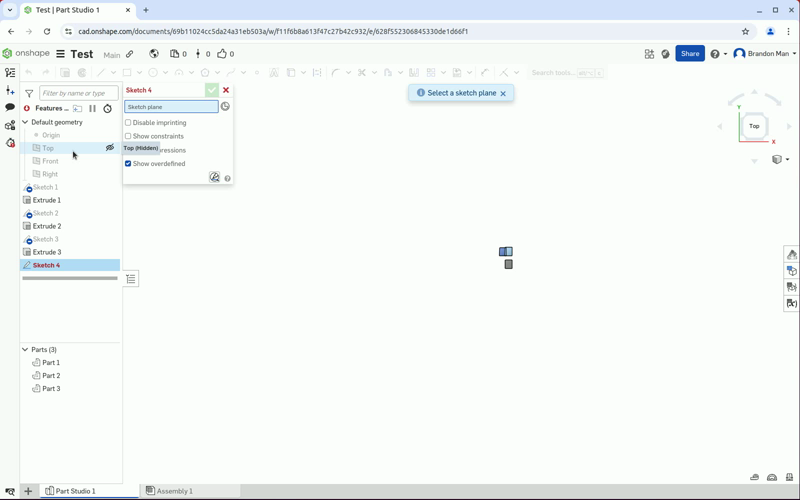
click(73, 150)
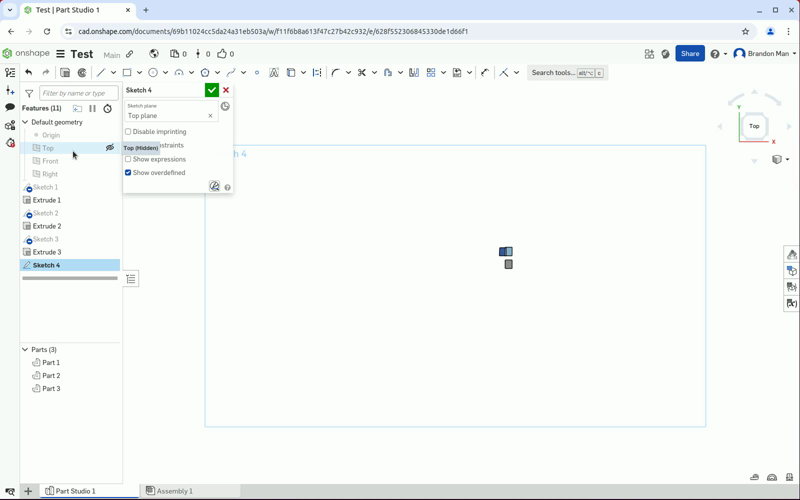
mouse_move(73, 352)
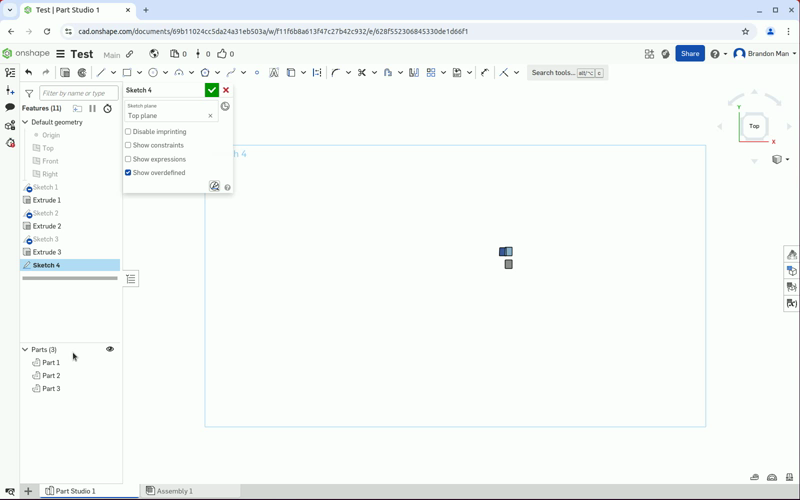
key(y)
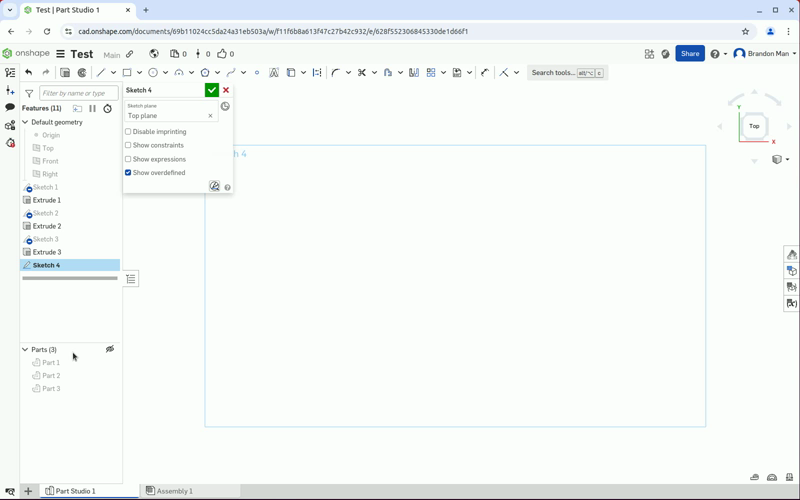
key(l)
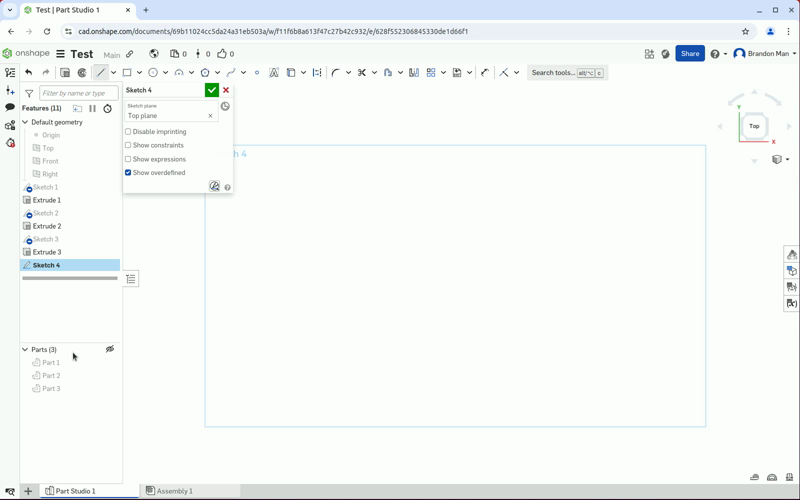
key_down(shift)
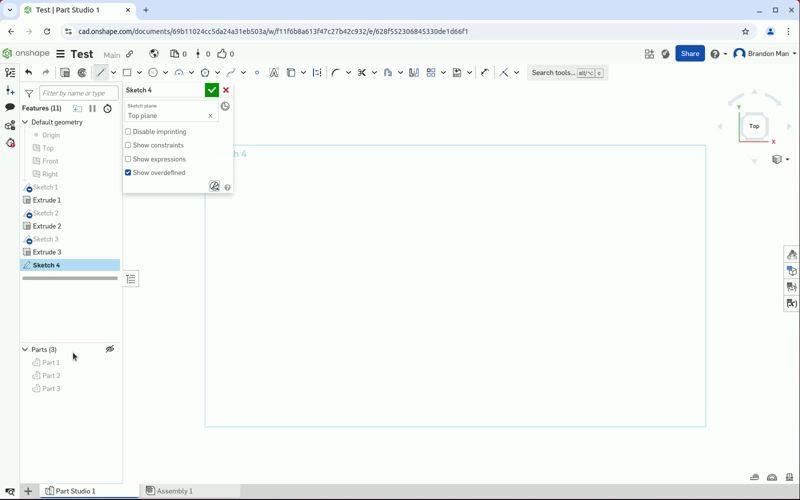
mouse_move(499, 267)
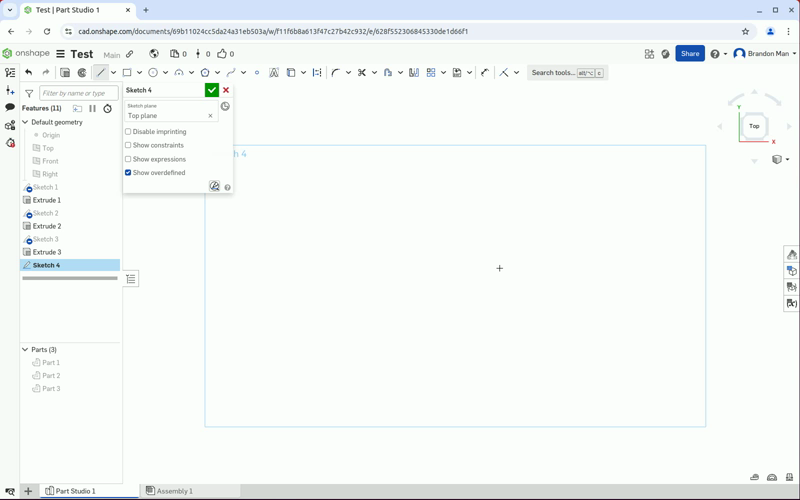
click(499, 267)
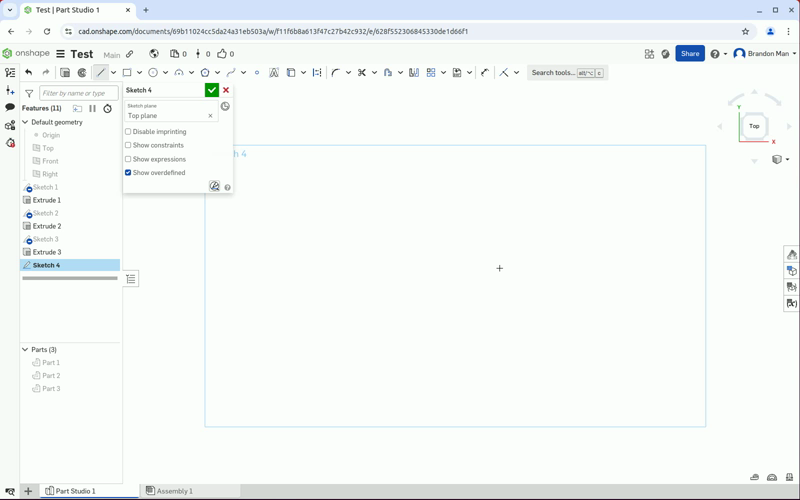
key_up(shift)
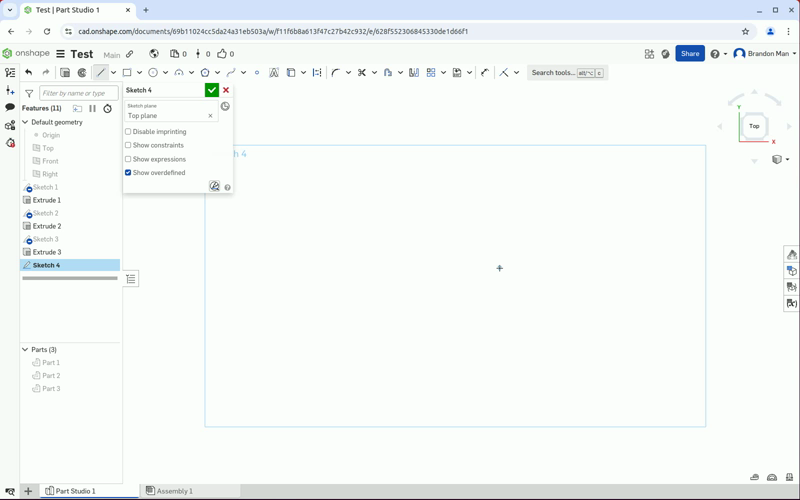
key_down(shift)
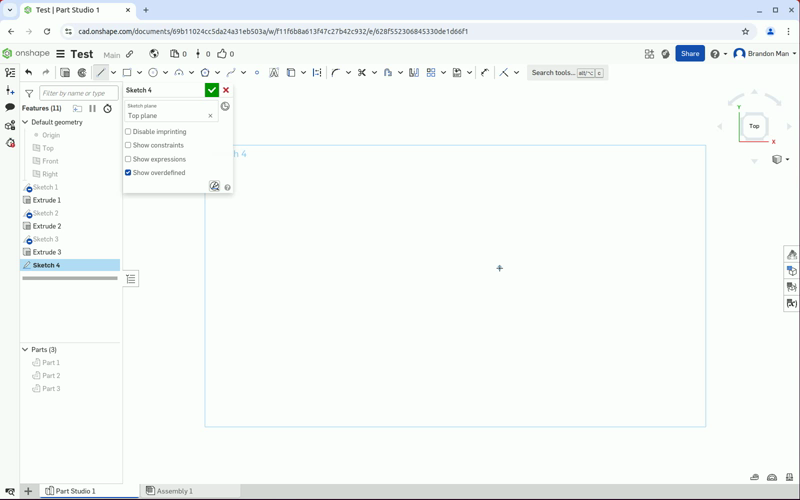
mouse_move(529, 267)
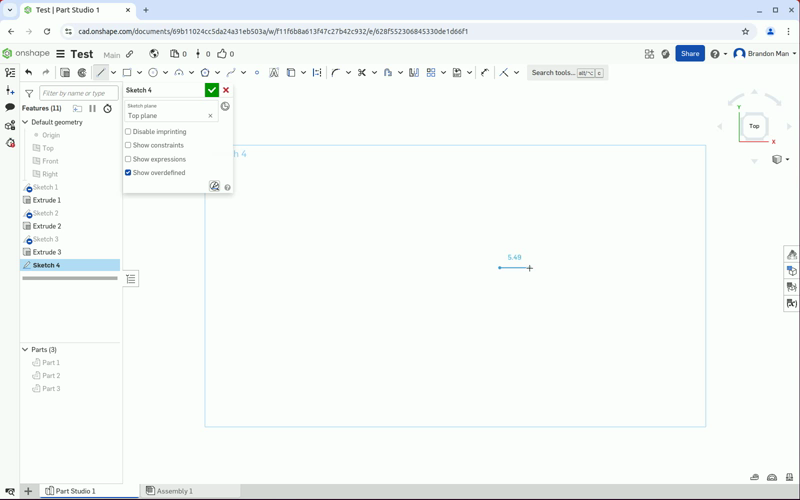
mouse_move(506, 267)
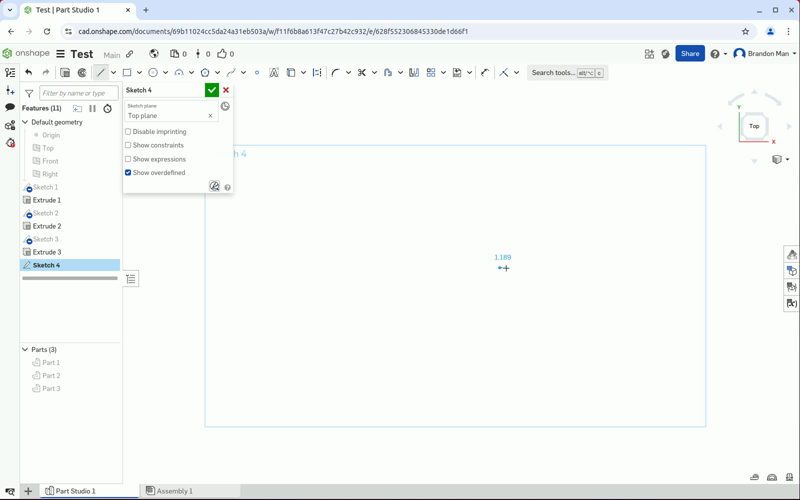
scroll(6)
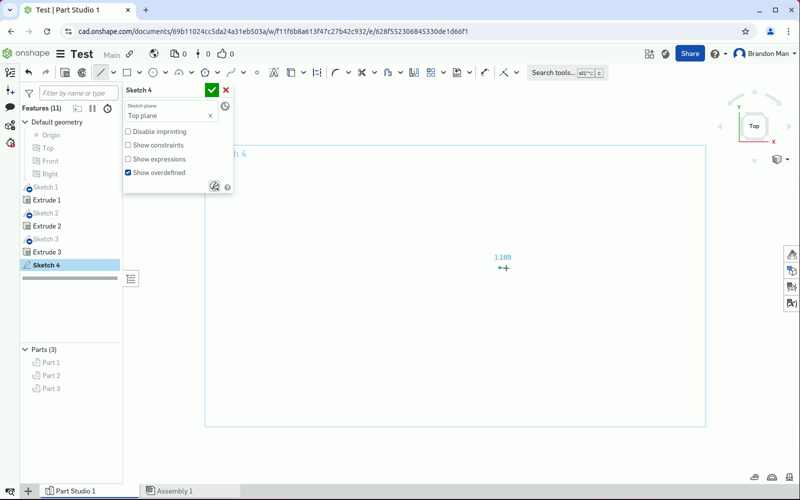
scroll(6)
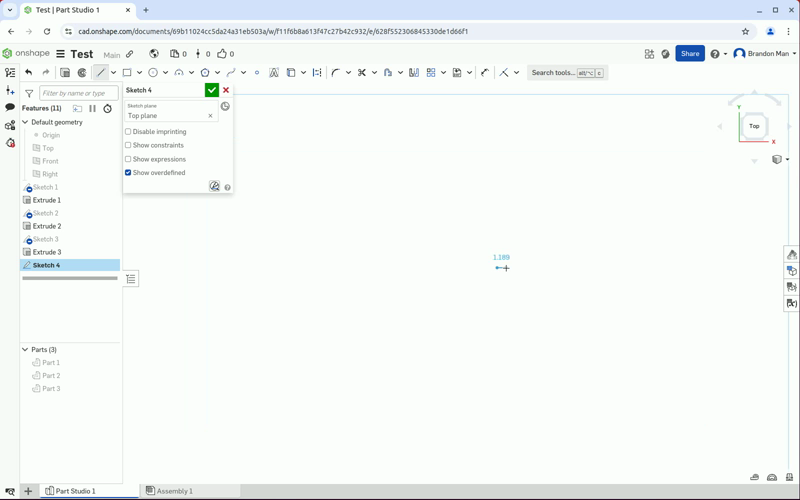
scroll(6)
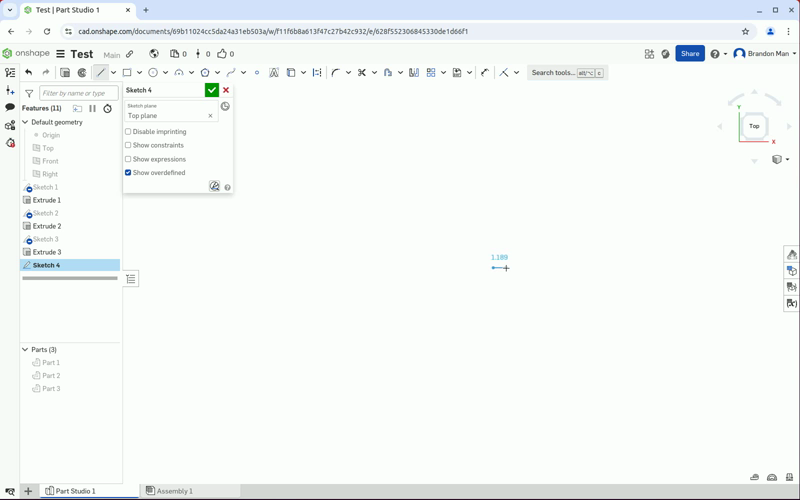
scroll(6)
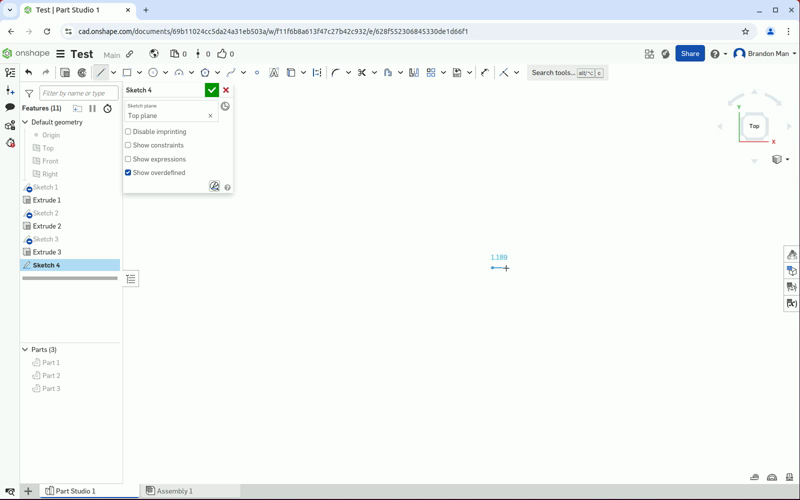
scroll(6)
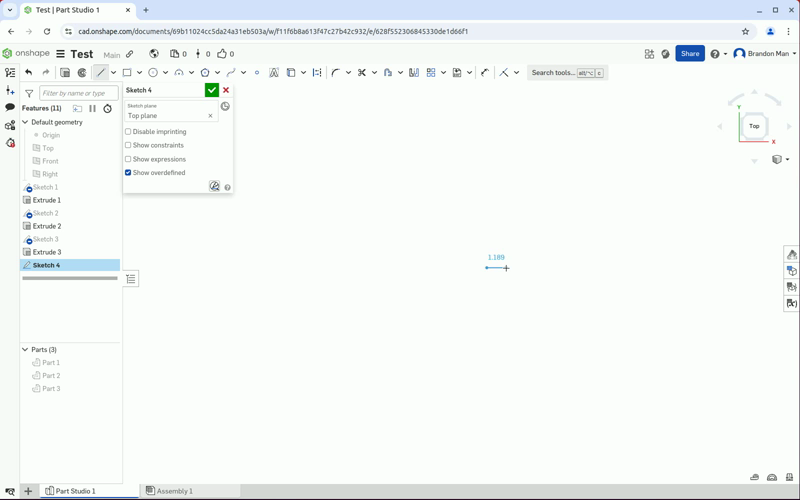
scroll(6)
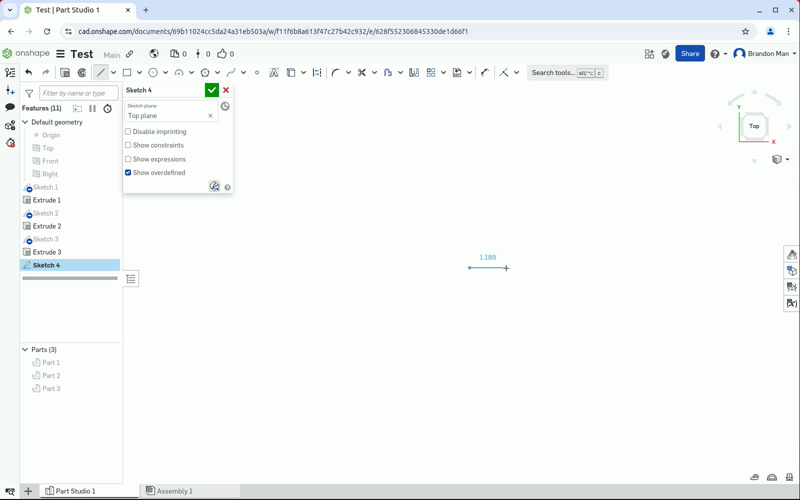
scroll(6)
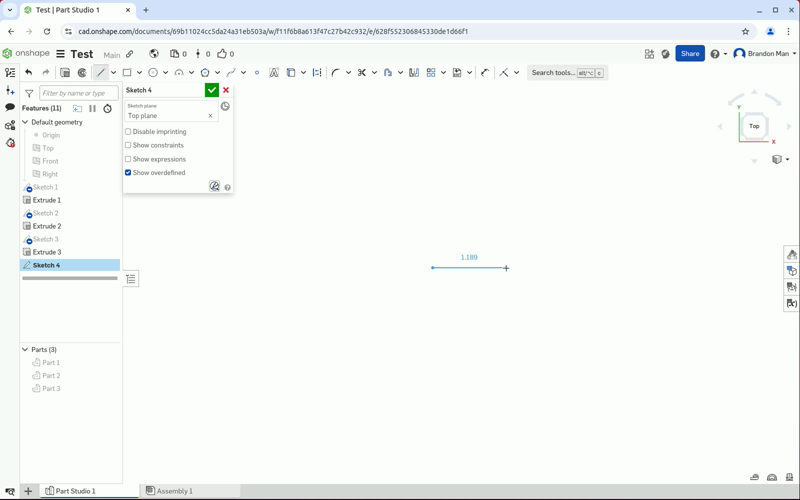
click(506, 267)
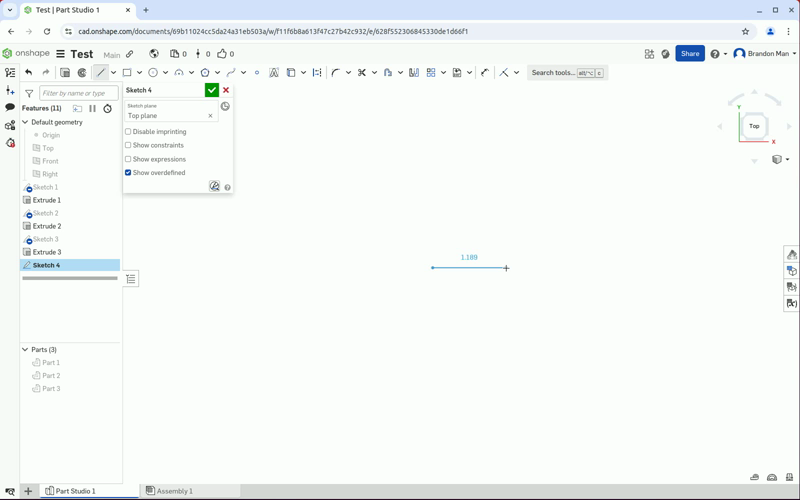
scroll(-6)
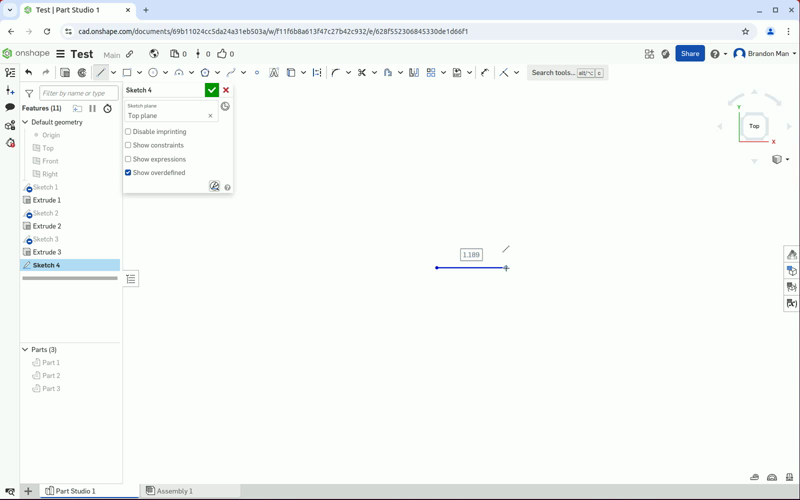
scroll(-6)
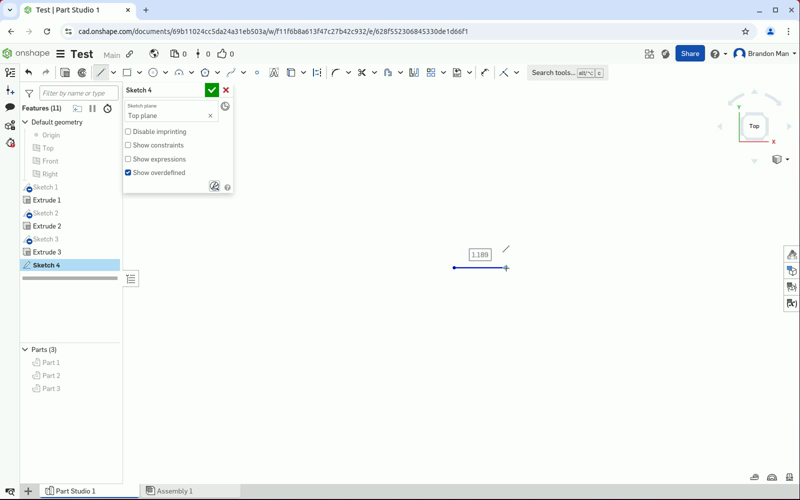
scroll(-6)
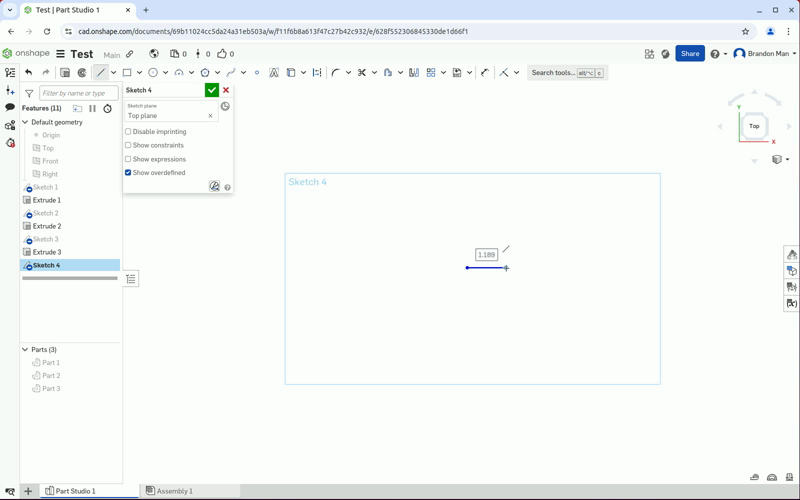
scroll(-6)
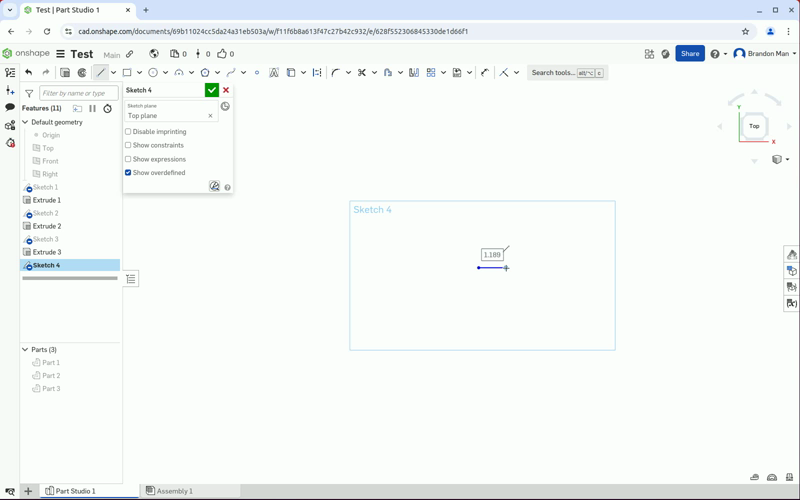
scroll(-6)
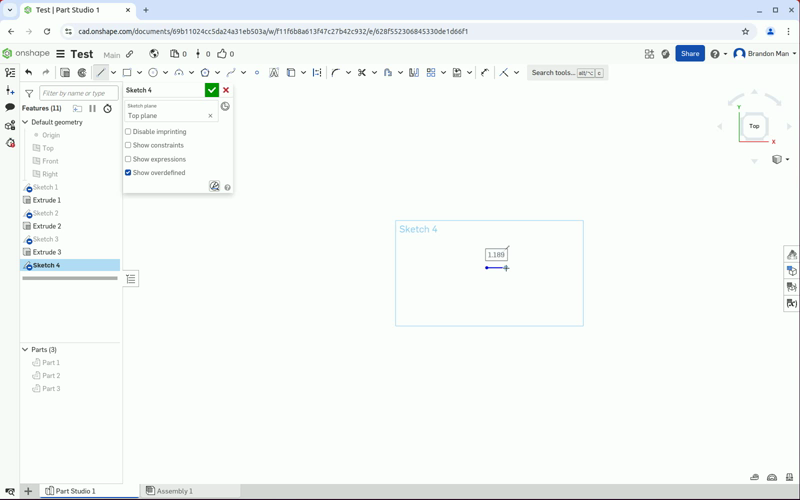
scroll(-6)
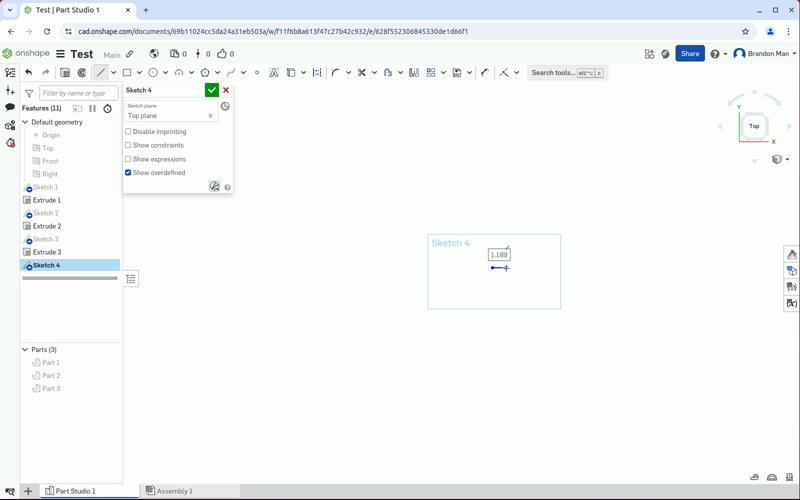
scroll(-6)
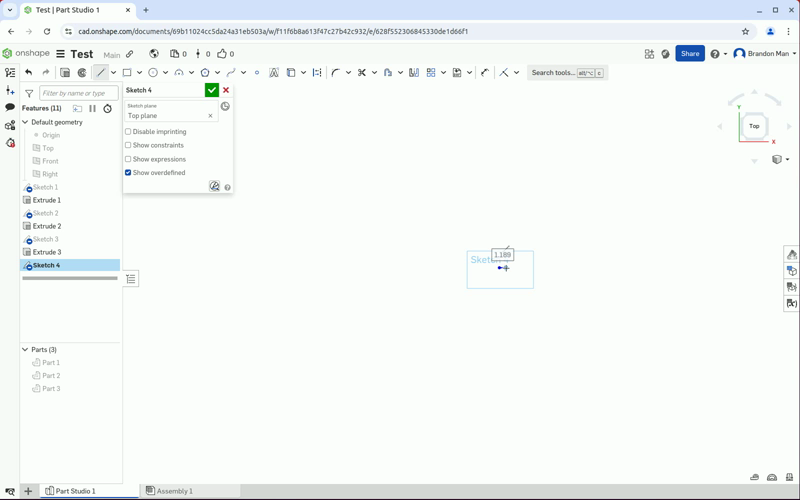
key_up(shift)
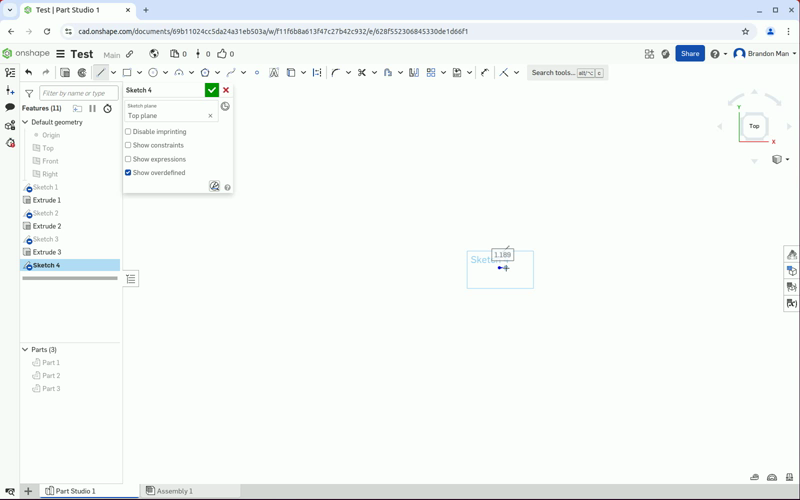
key_down(shift)
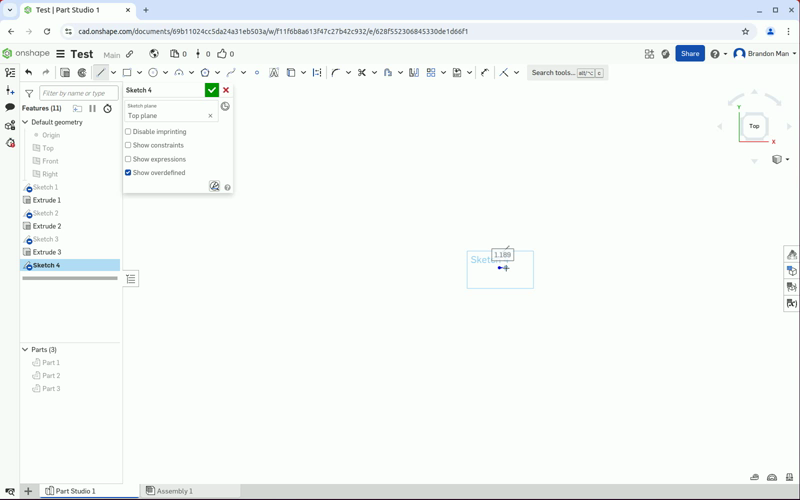
mouse_move(536, 267)
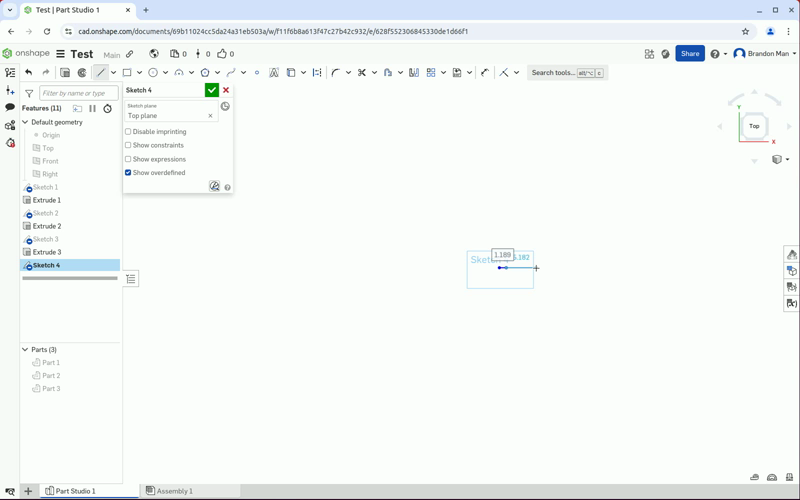
mouse_move(506, 259)
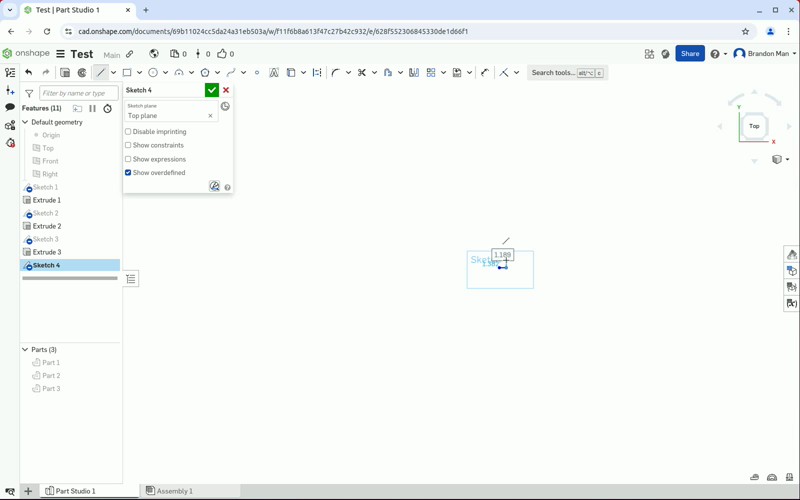
click(506, 259)
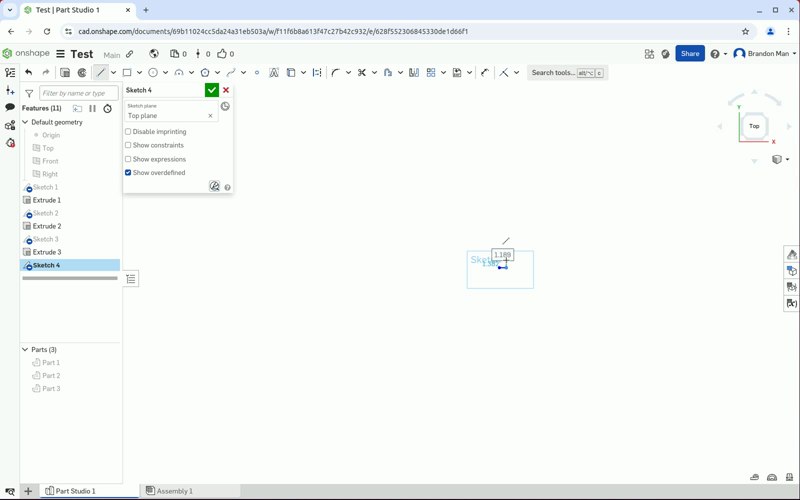
key_up(shift)
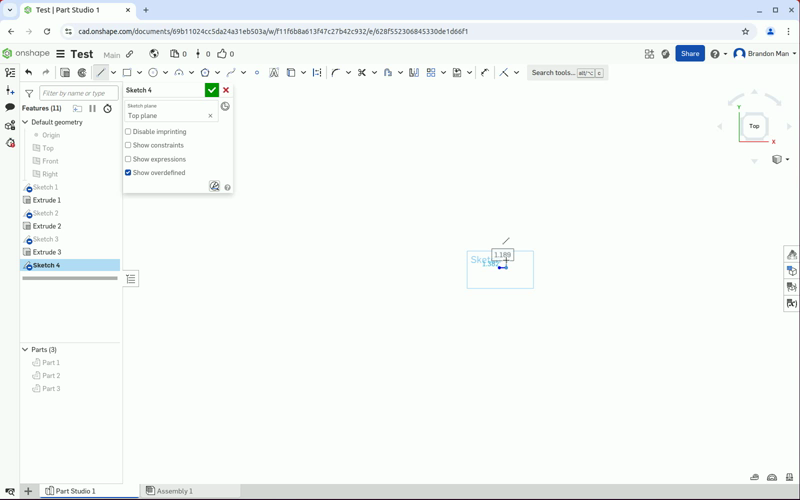
key_down(shift)
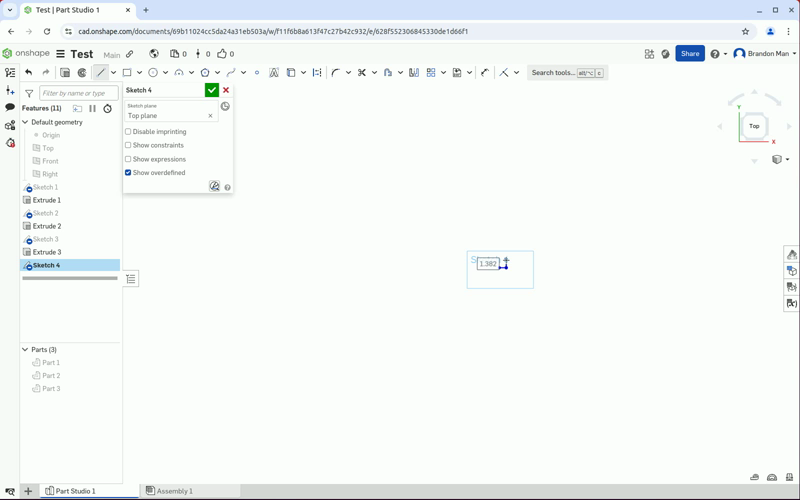
mouse_move(536, 259)
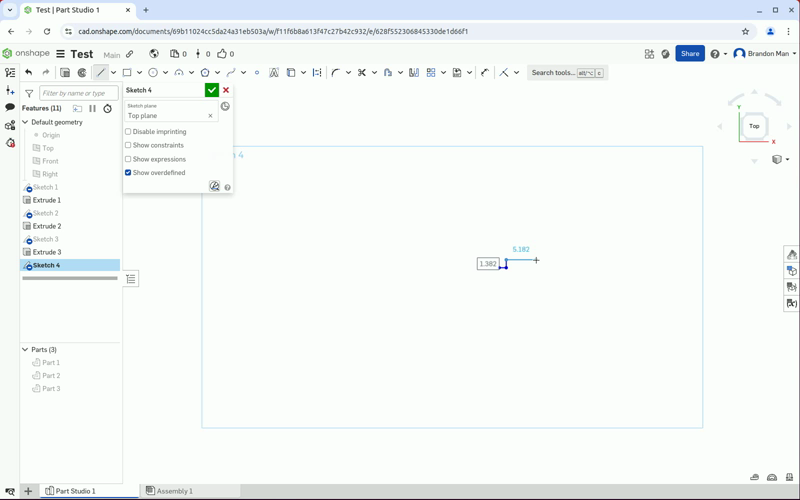
mouse_move(499, 259)
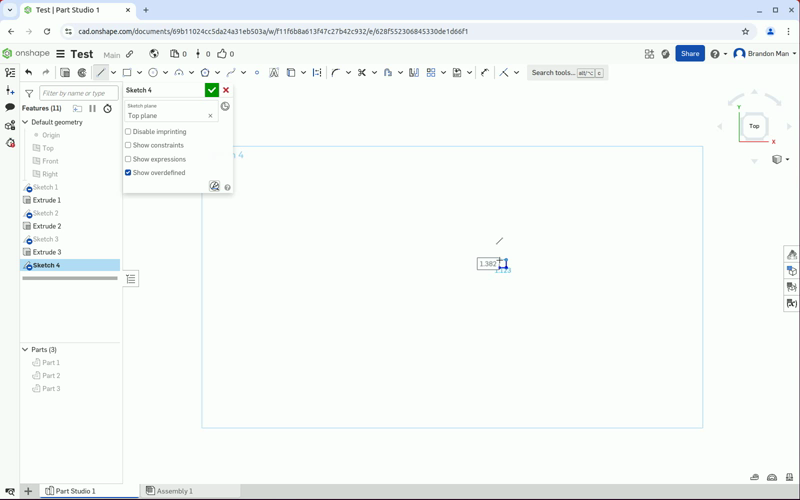
scroll(6)
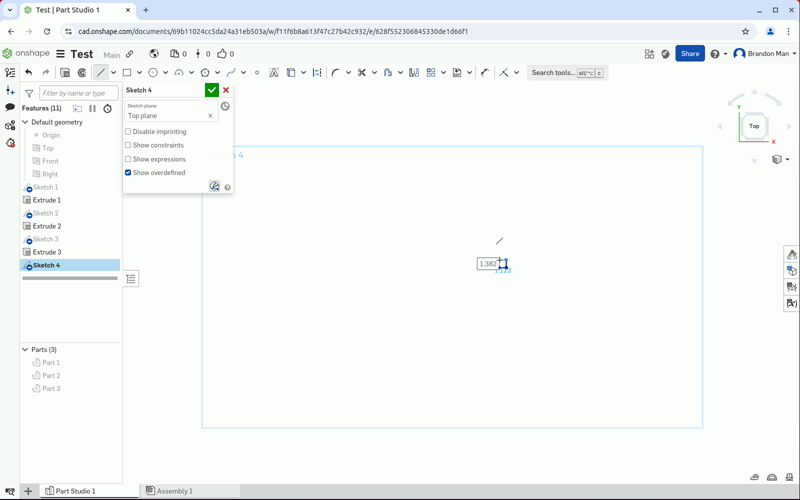
scroll(6)
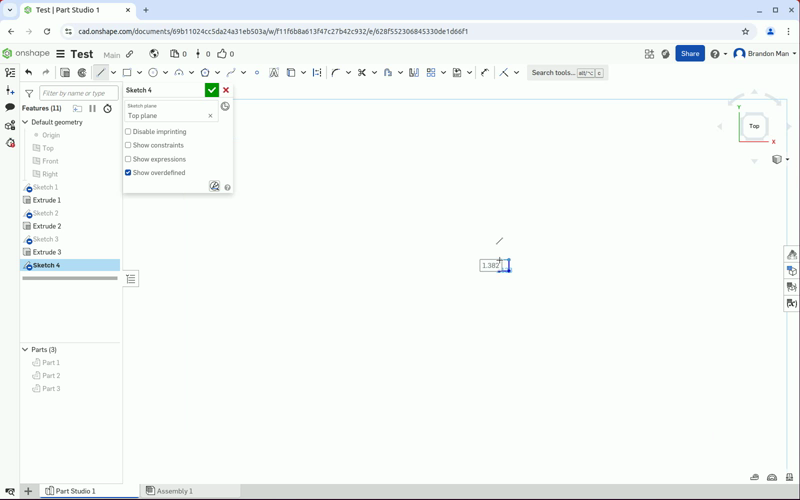
scroll(6)
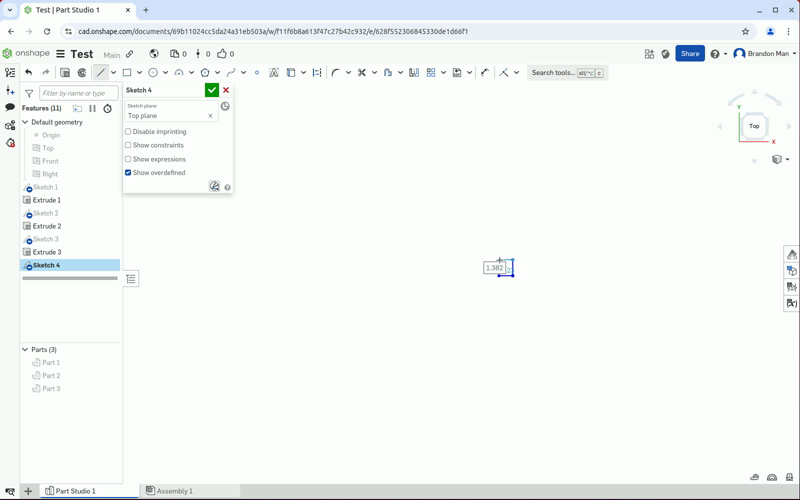
scroll(6)
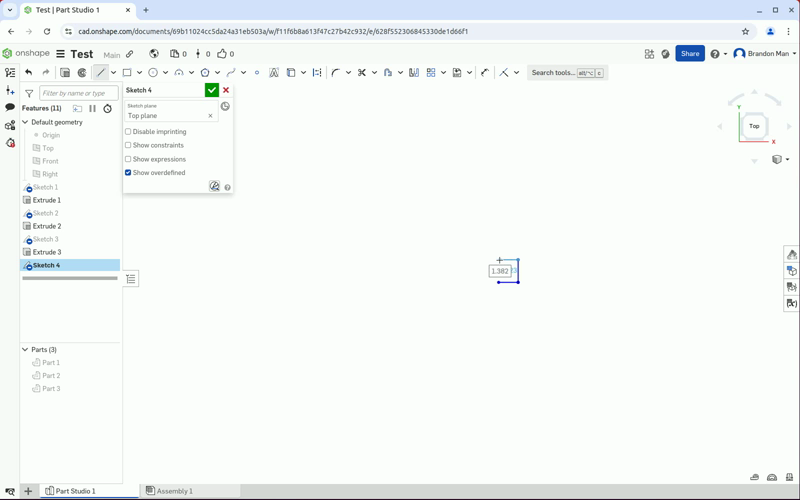
scroll(6)
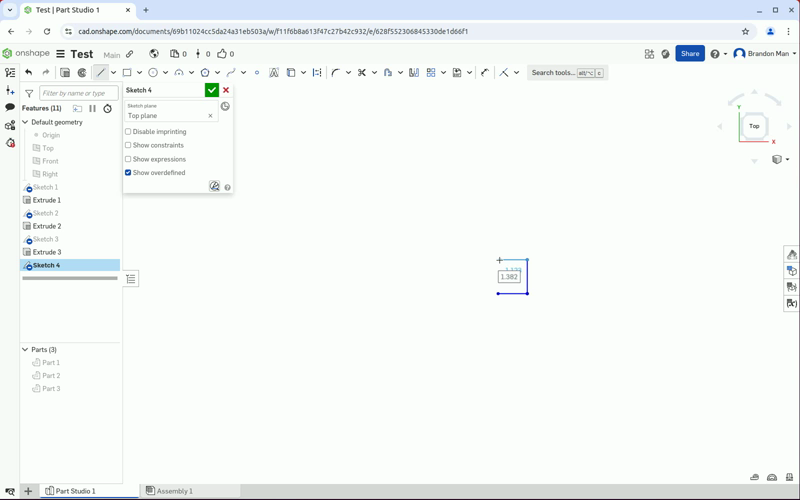
scroll(6)
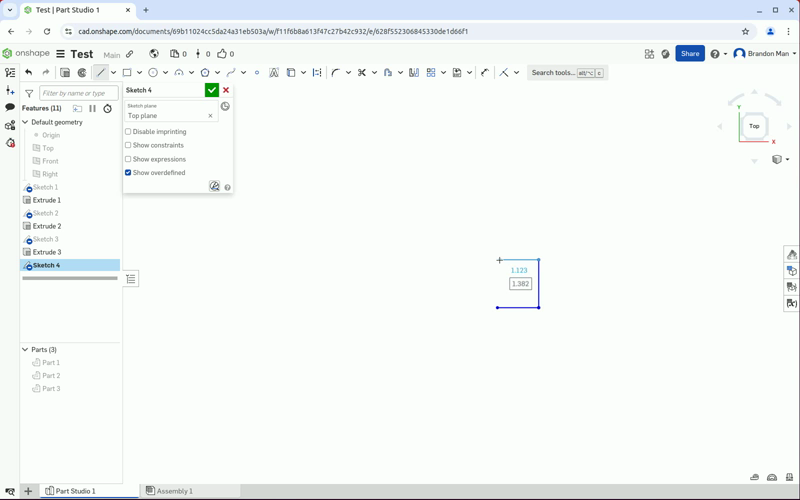
scroll(6)
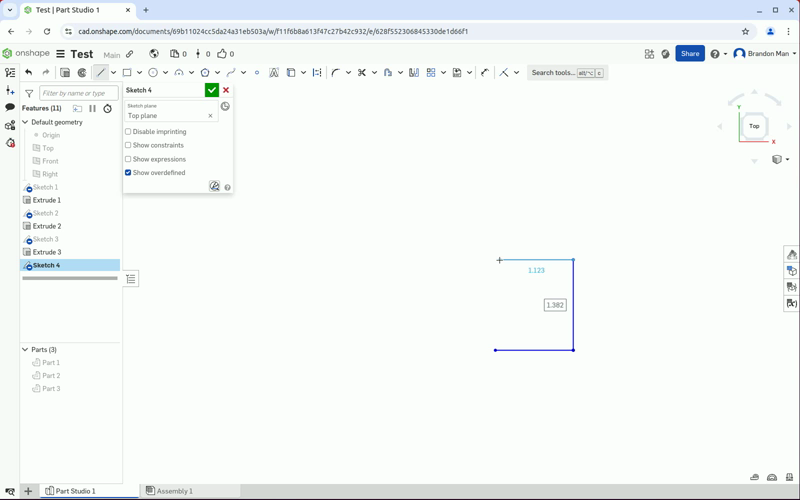
click(499, 259)
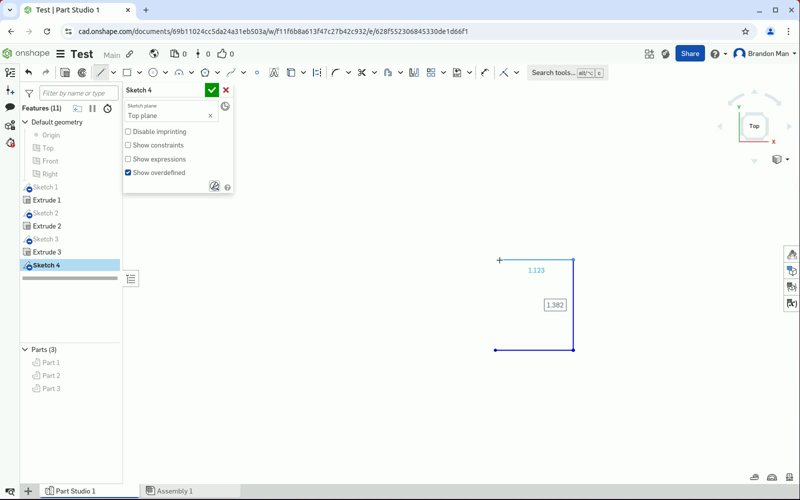
scroll(-6)
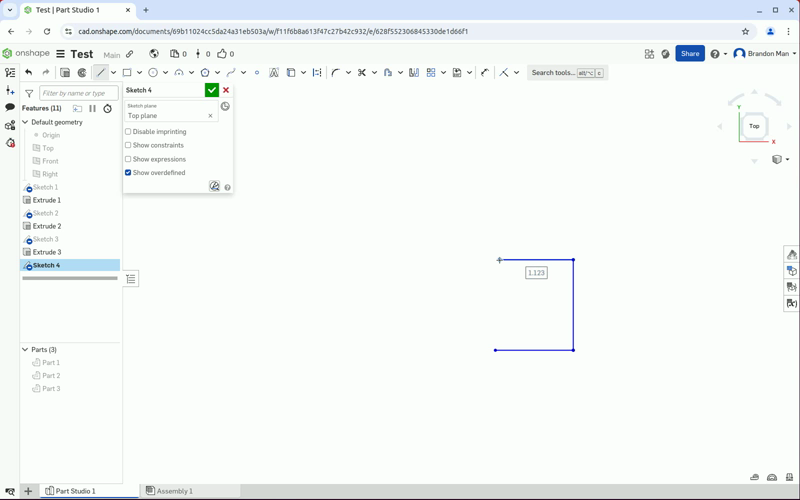
scroll(-6)
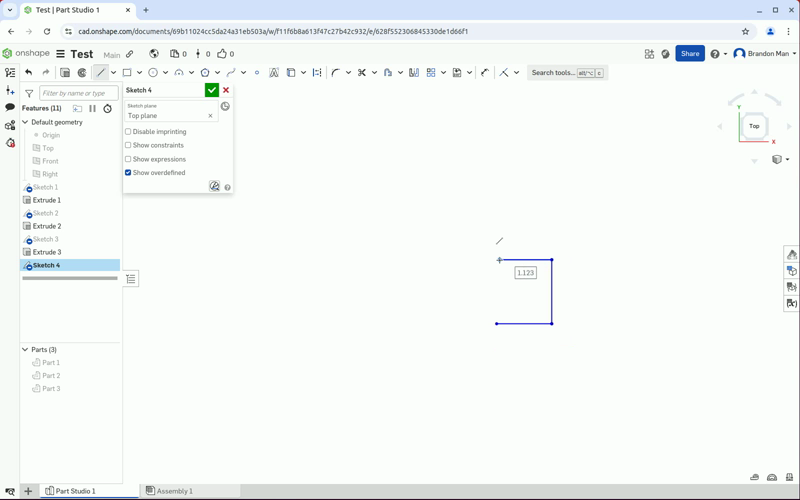
scroll(-6)
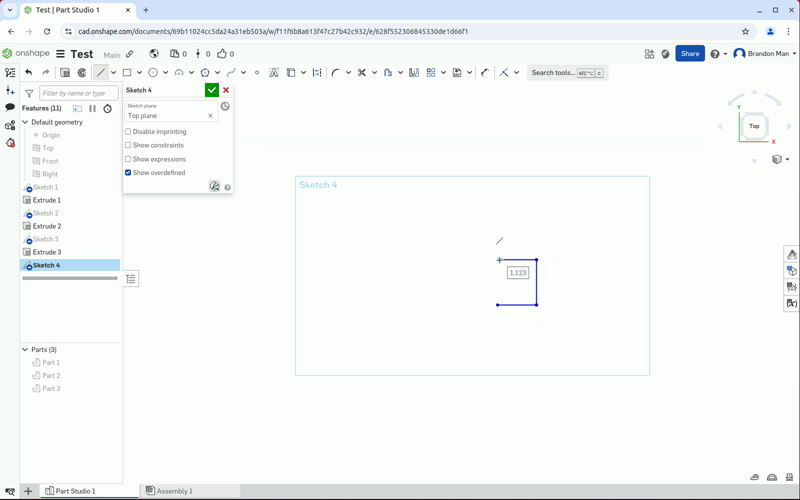
scroll(-6)
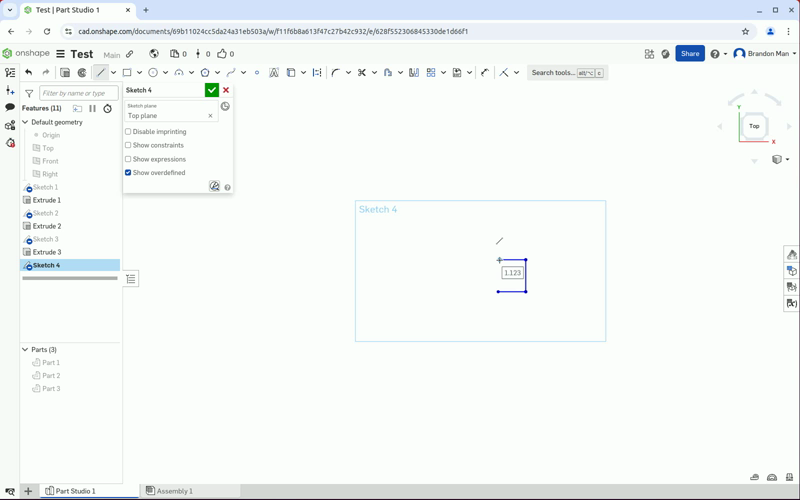
scroll(-6)
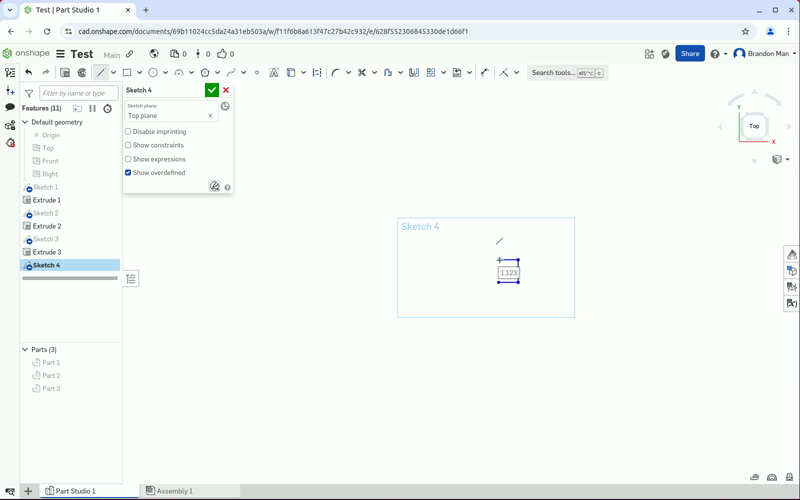
scroll(-6)
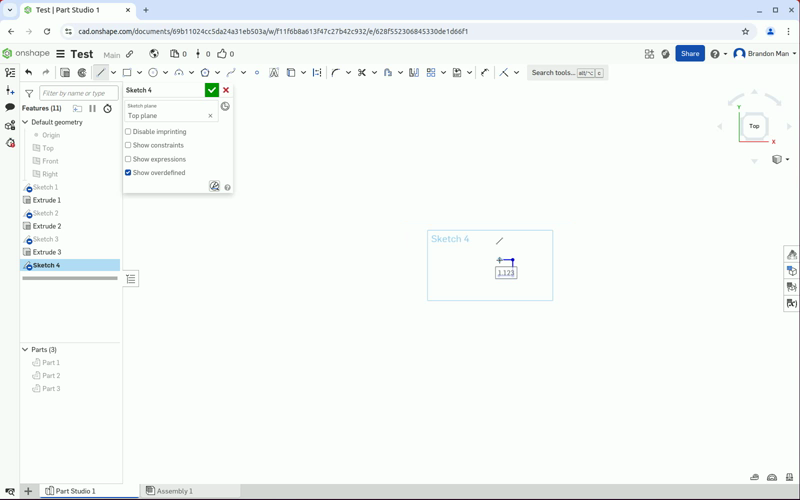
scroll(-6)
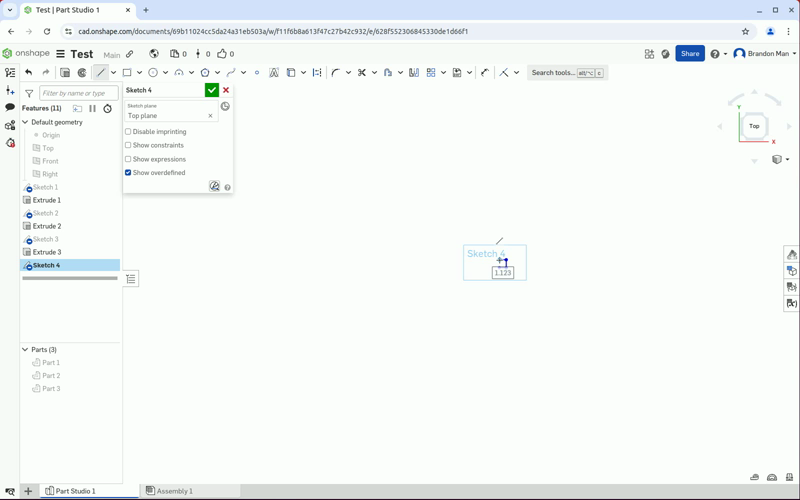
key_up(shift)
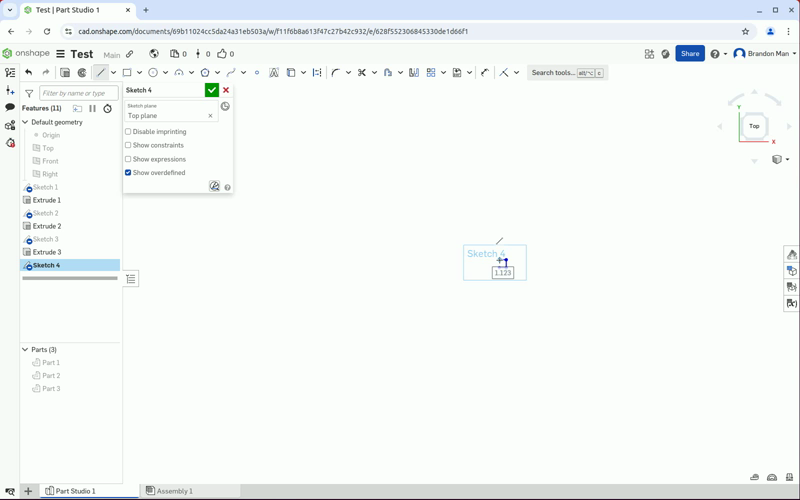
mouse_move(529, 259)
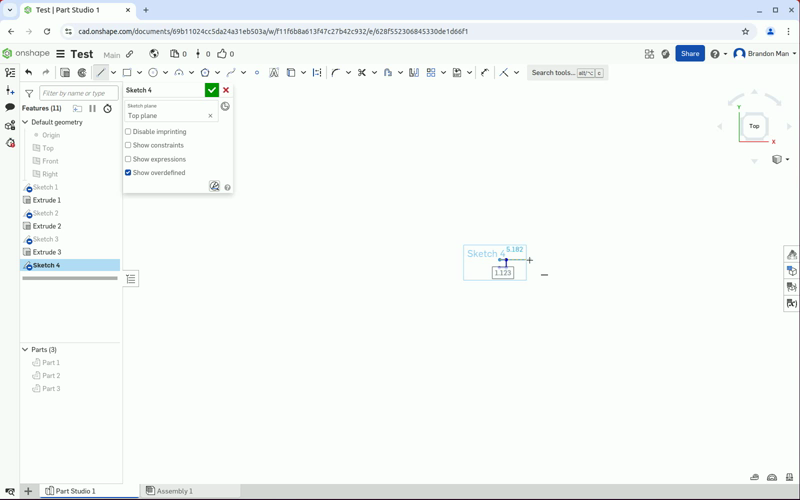
key_down(shift)
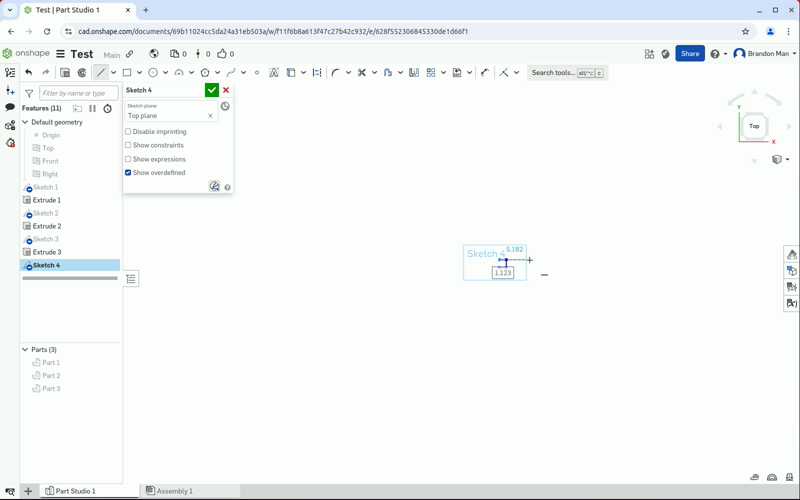
mouse_move(499, 267)
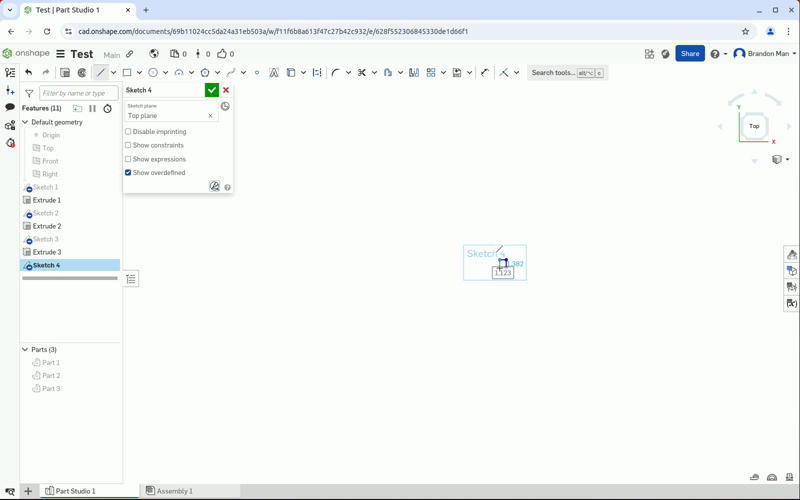
key_up(shift)
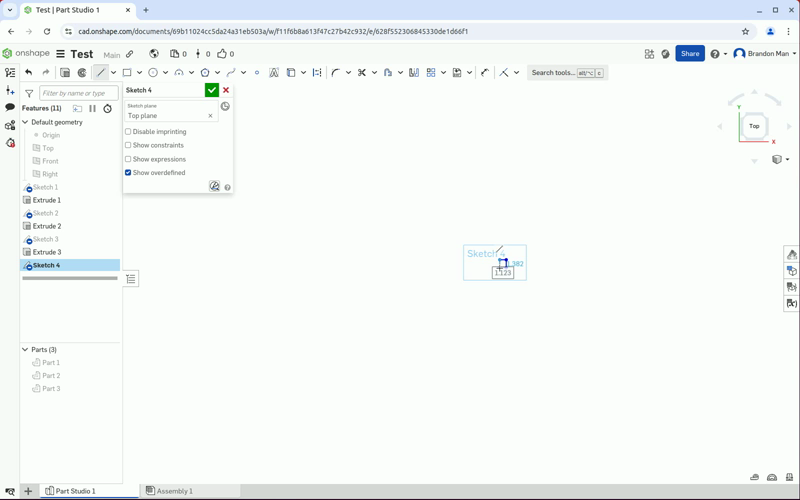
click(499, 267)
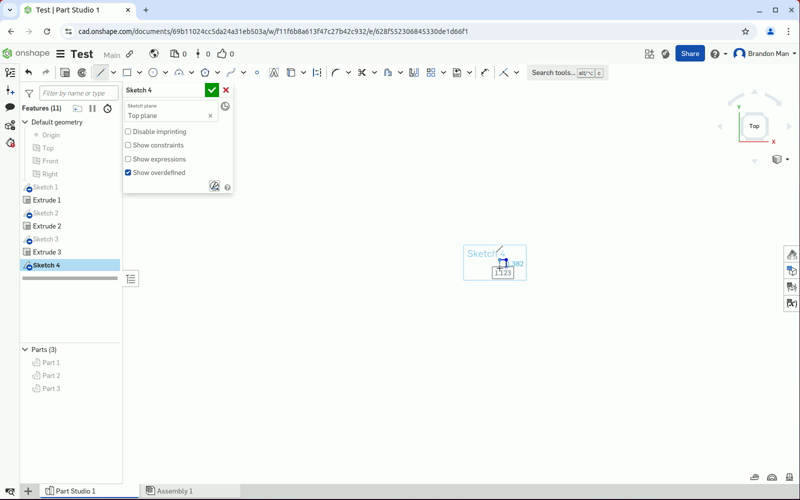
key(esc)
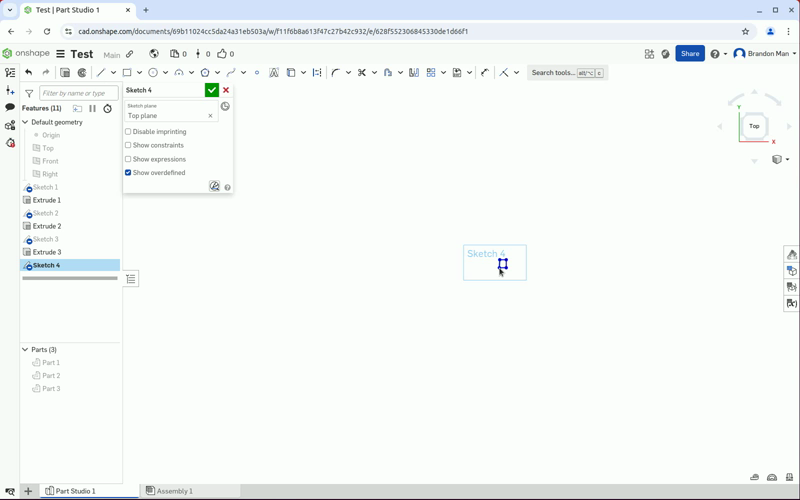
mouse_move(502, 266)
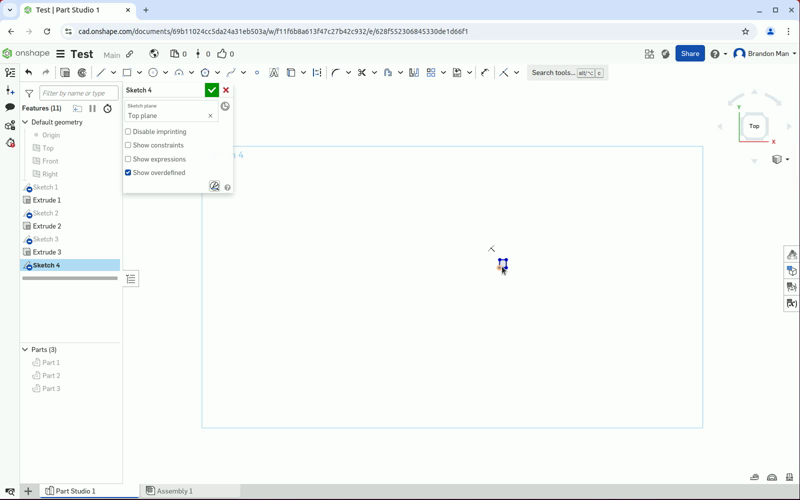
scroll(6)
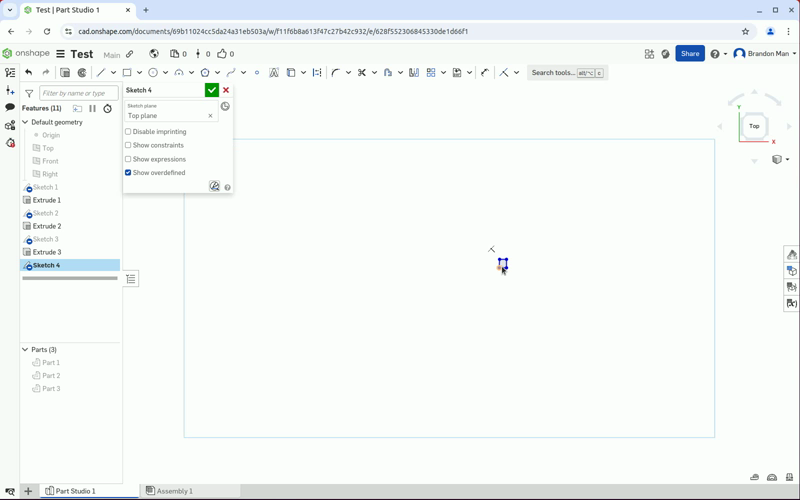
scroll(6)
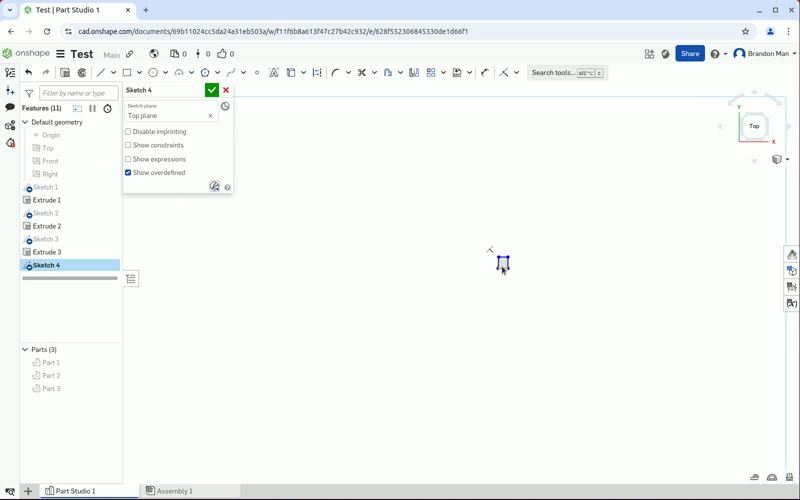
scroll(6)
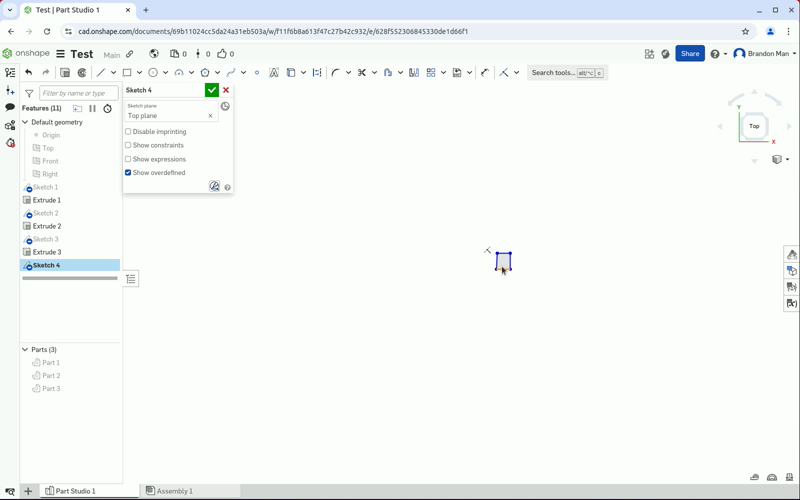
scroll(6)
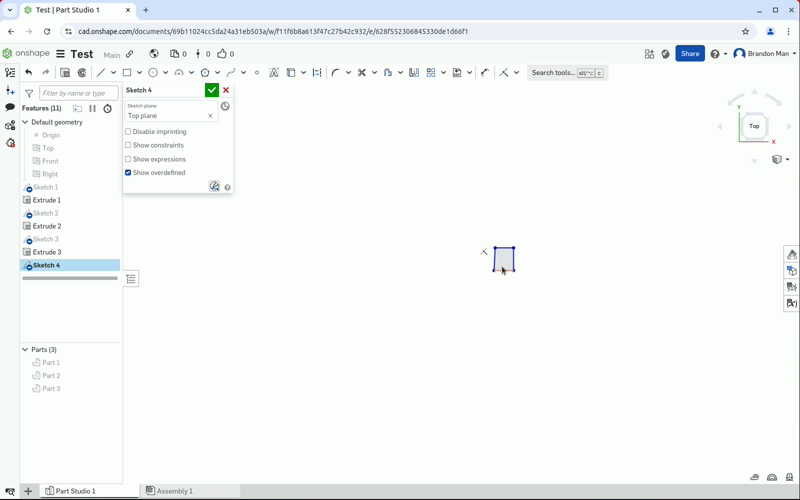
scroll(6)
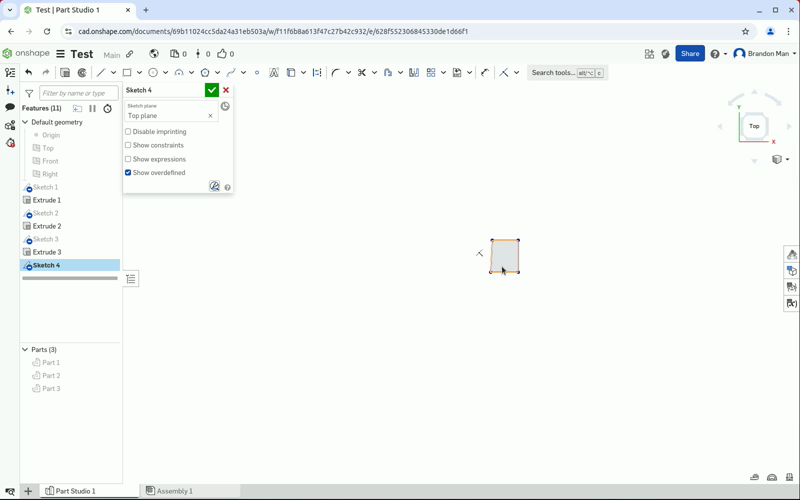
scroll(6)
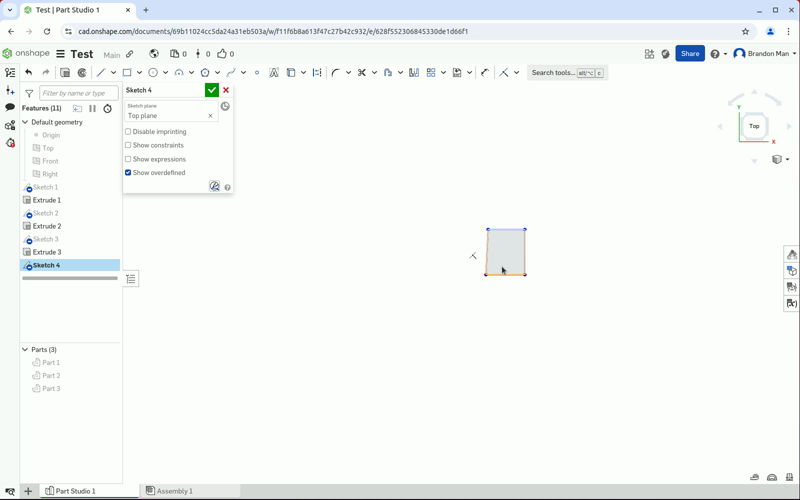
scroll(6)
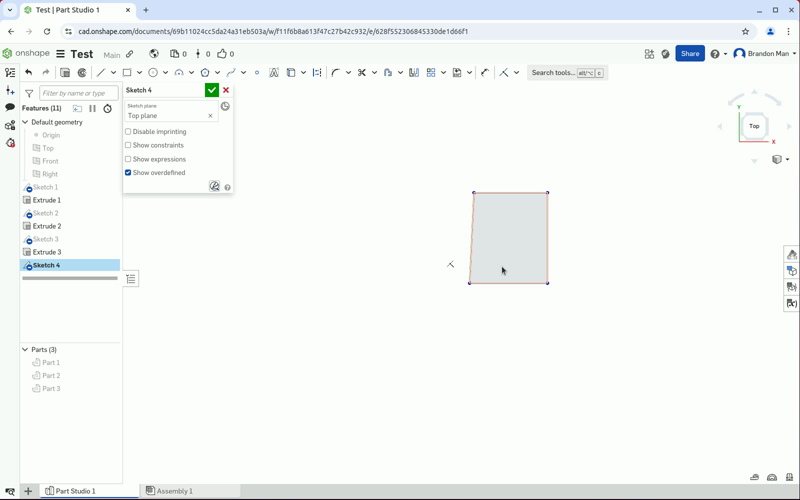
click(502, 266)
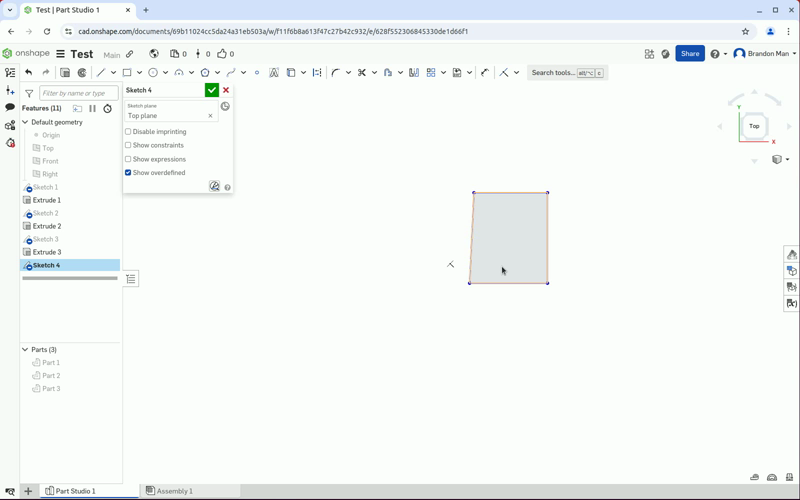
scroll(-6)
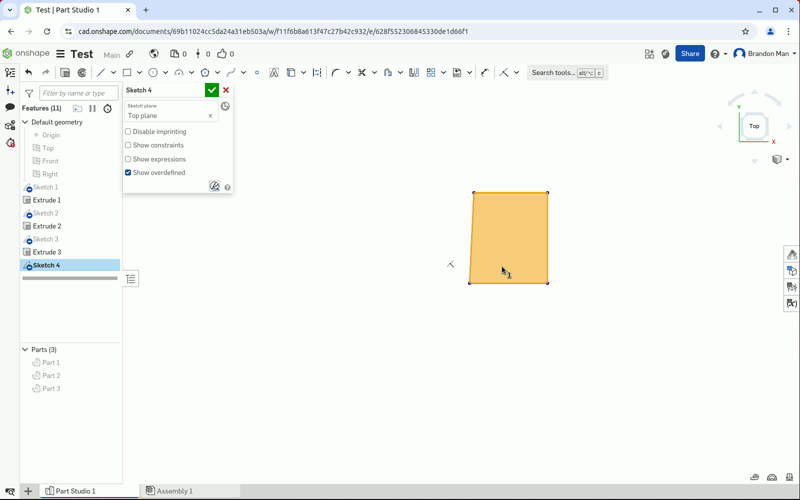
scroll(-6)
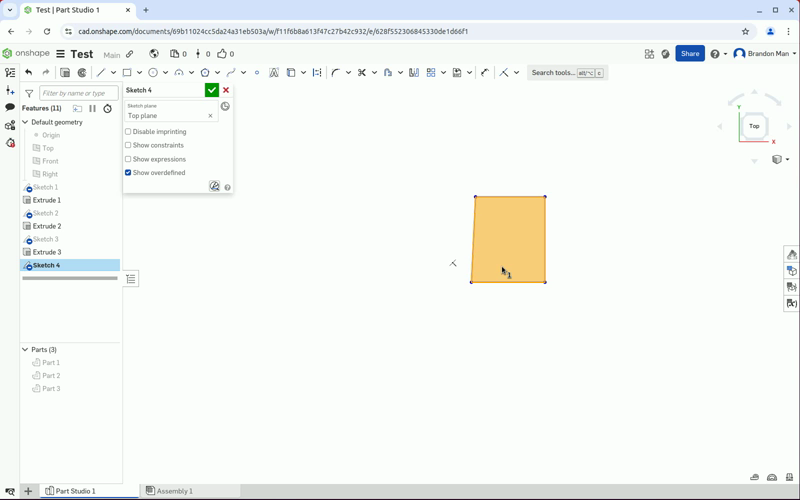
scroll(-6)
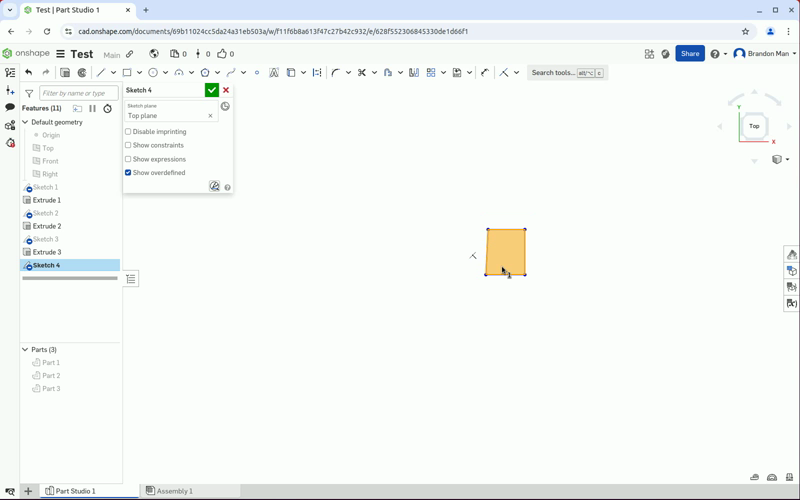
scroll(-6)
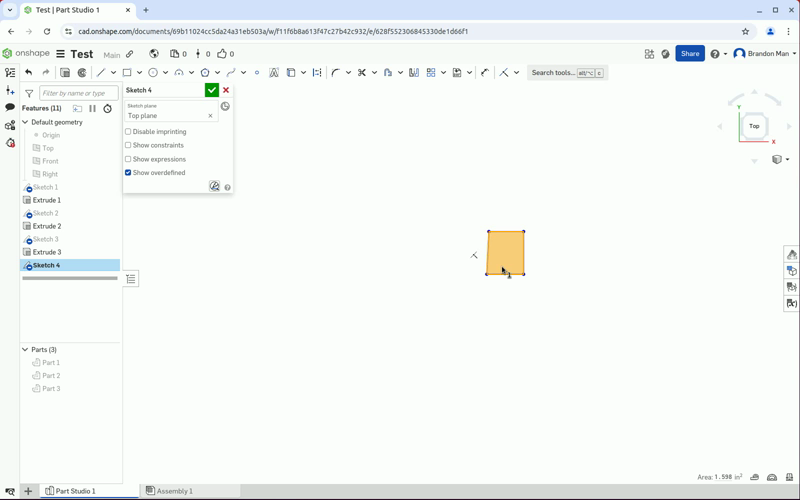
scroll(-6)
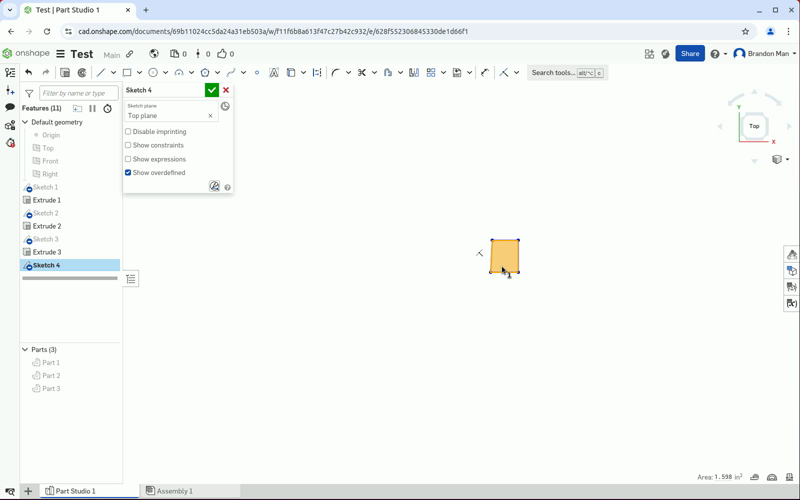
scroll(-6)
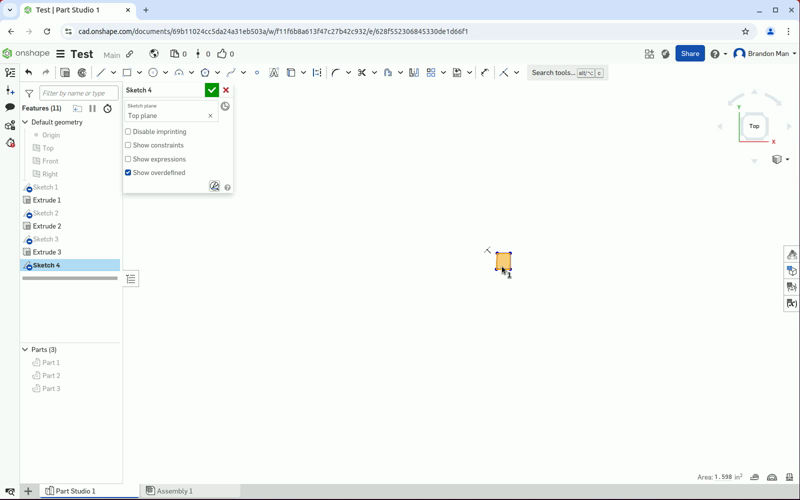
scroll(-6)
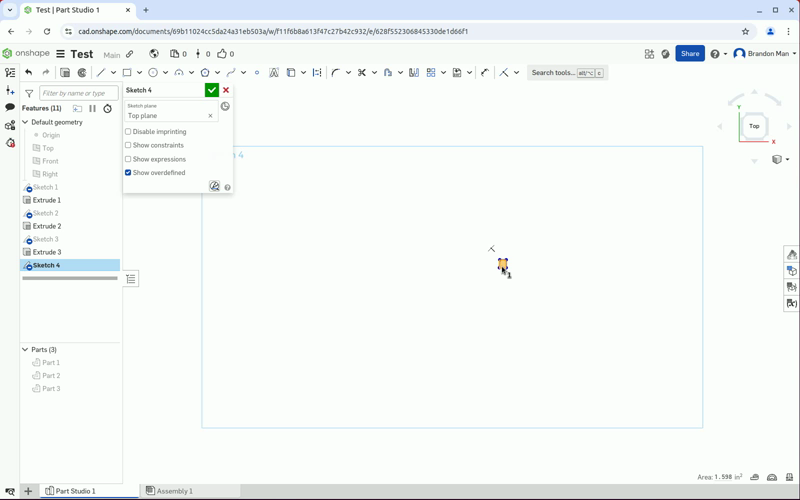
mouse_move(73, 352)
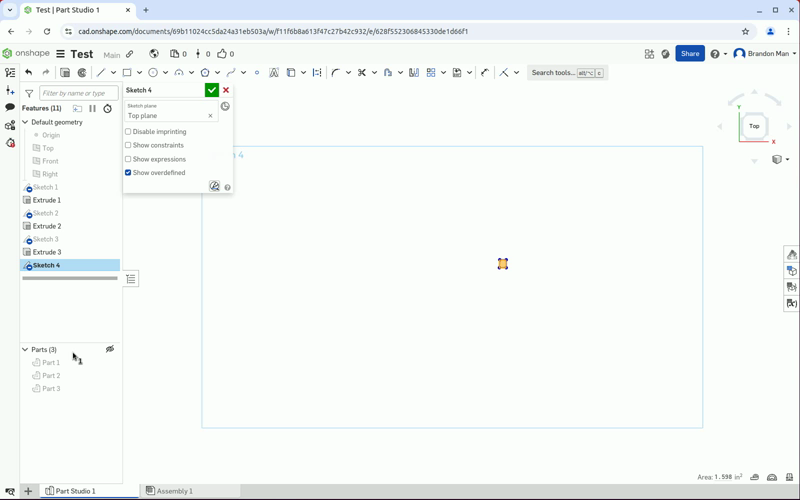
key(shift+y)
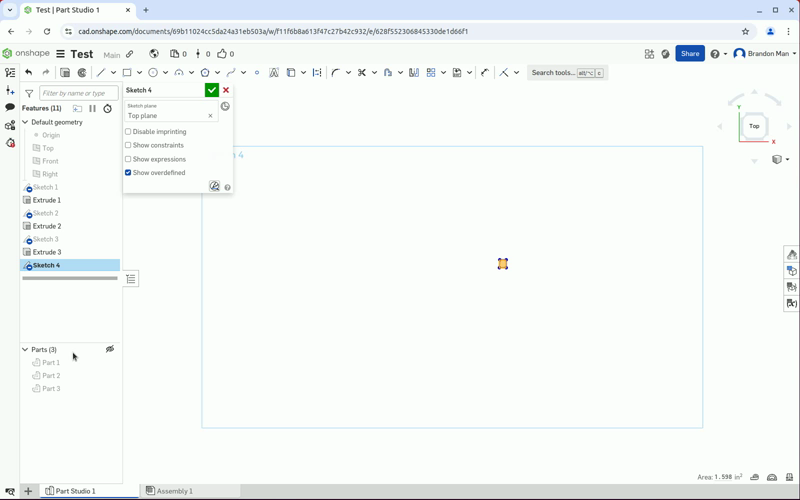
key(shift+e)
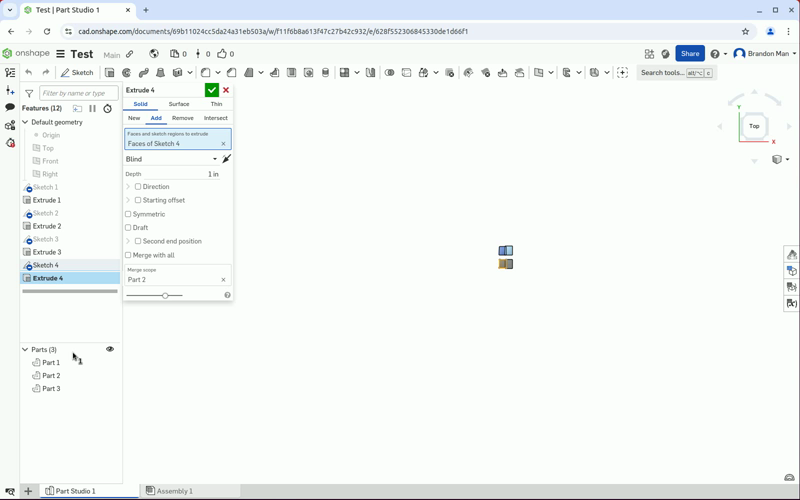
mouse_move(143, 106)
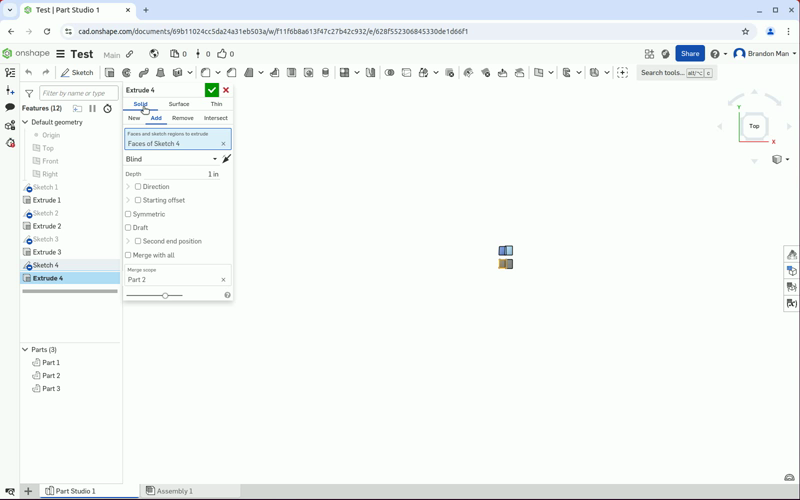
click(143, 106)
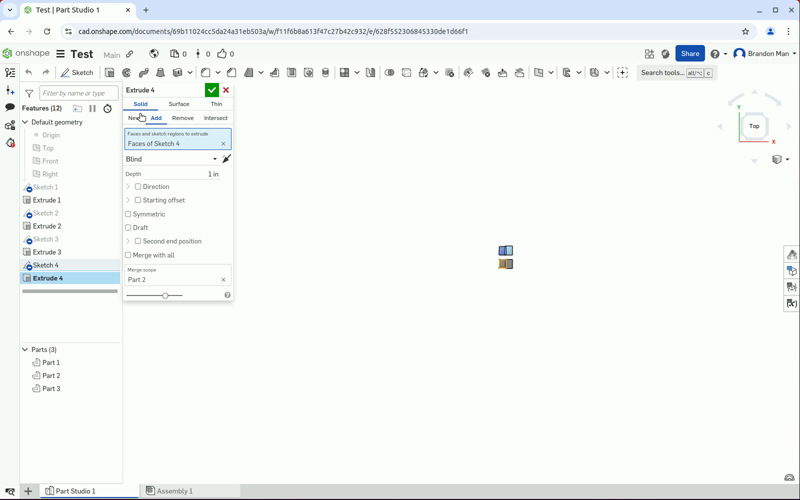
mouse_move(137, 120)
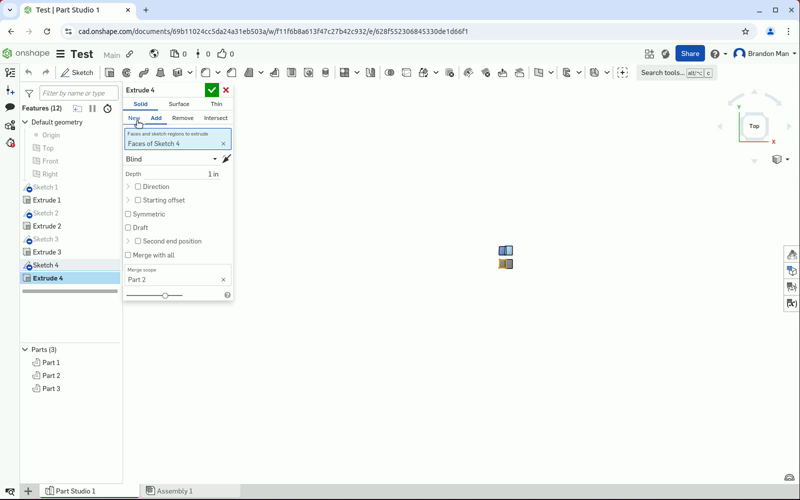
click(137, 120)
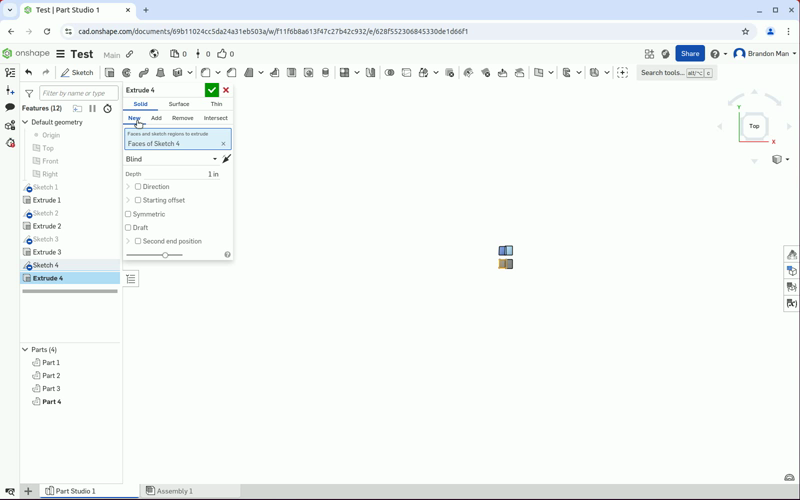
key(tab, 4)
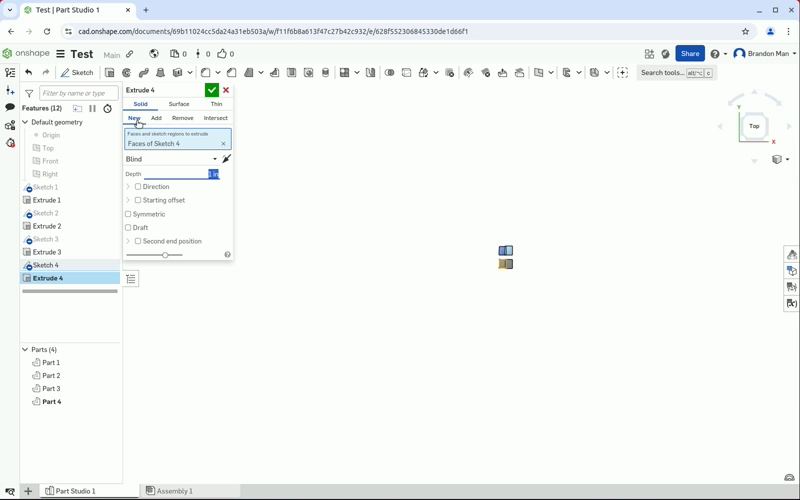
text(1.204)
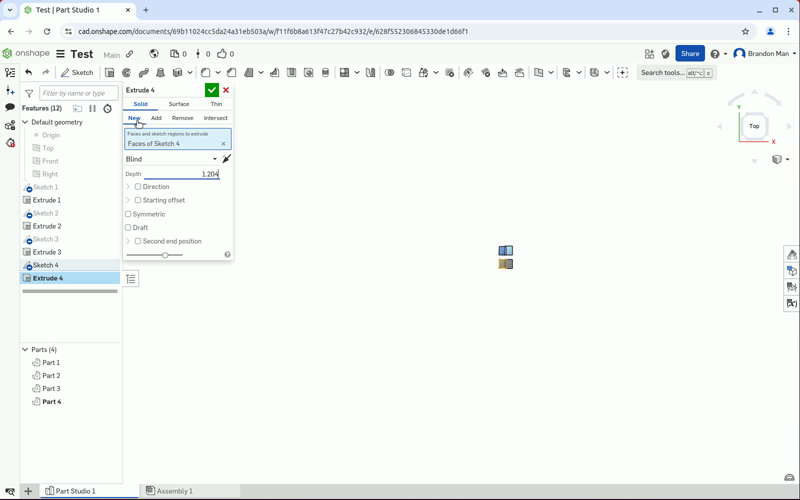
key(enter)
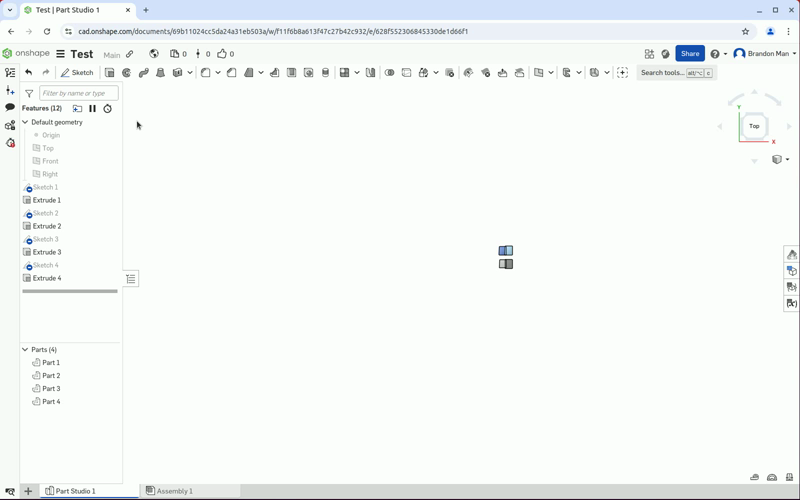
key(shift+h)
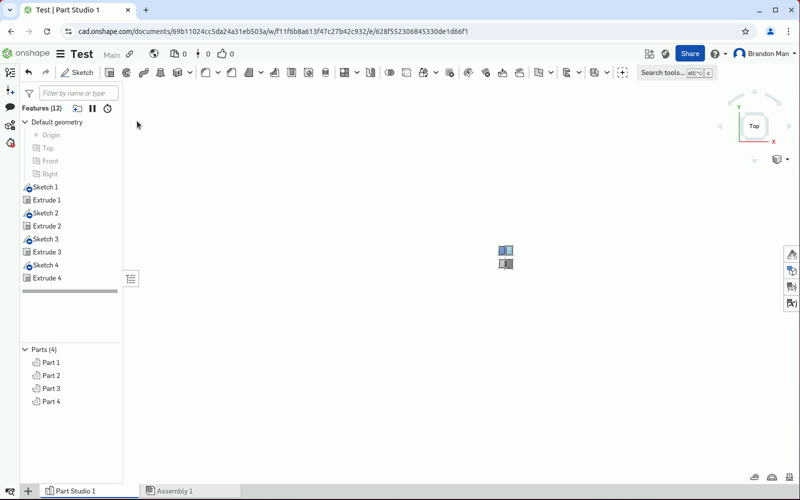
key(shift+h)
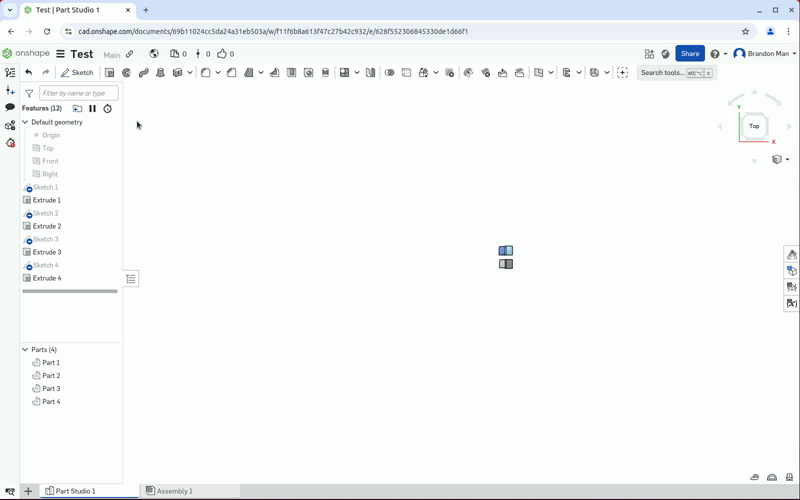
mouse_move(73, 189)
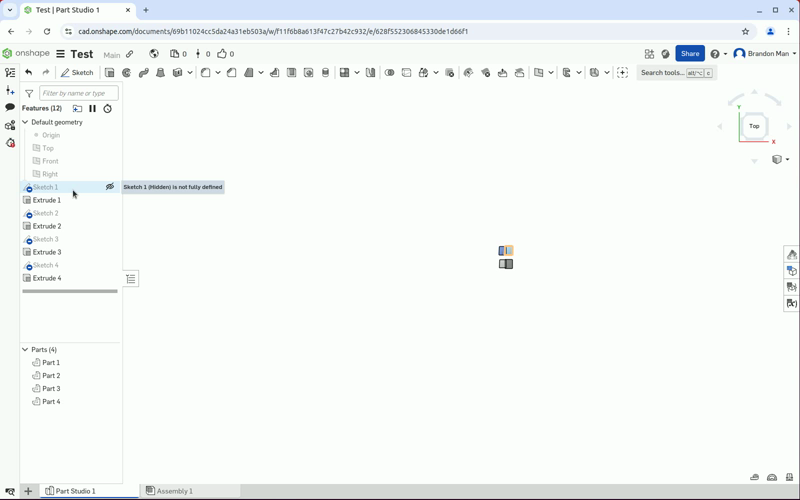
click(73, 189)
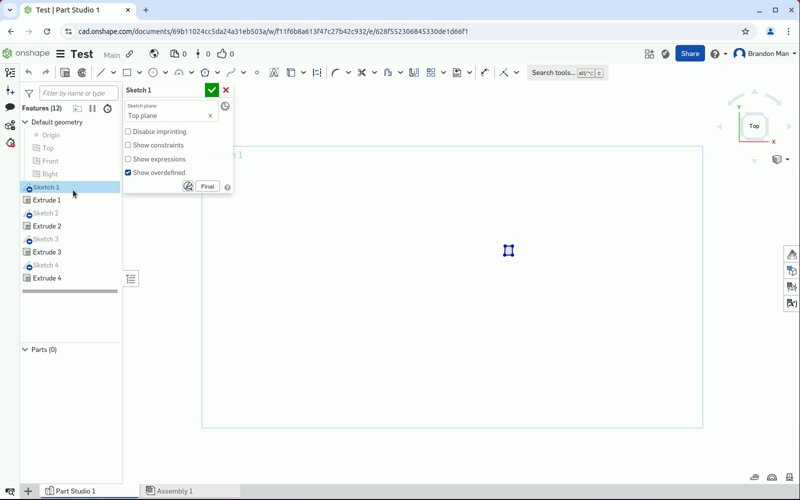
mouse_move(229, 92)
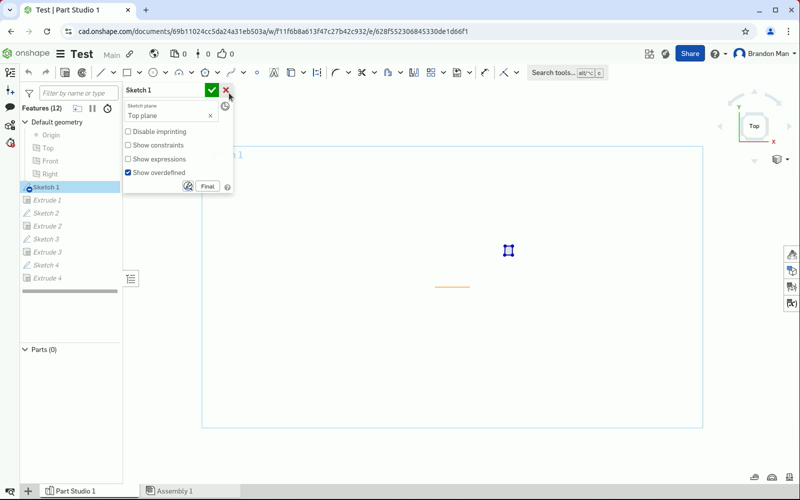
click(229, 92)
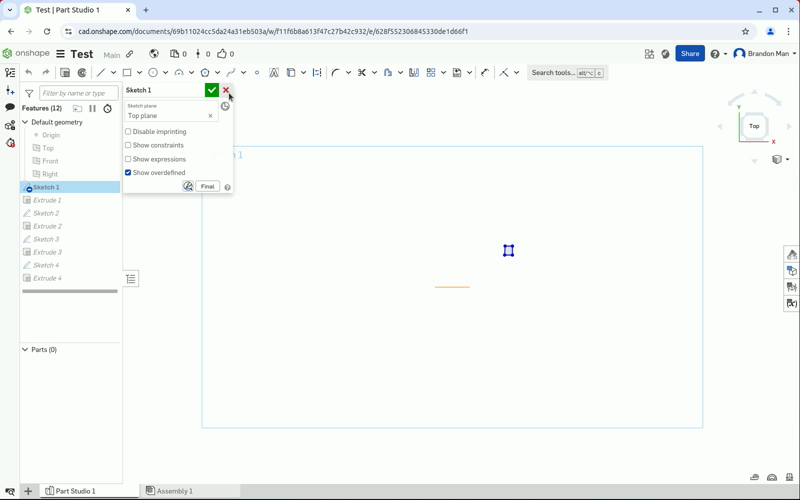
key(shift+s)
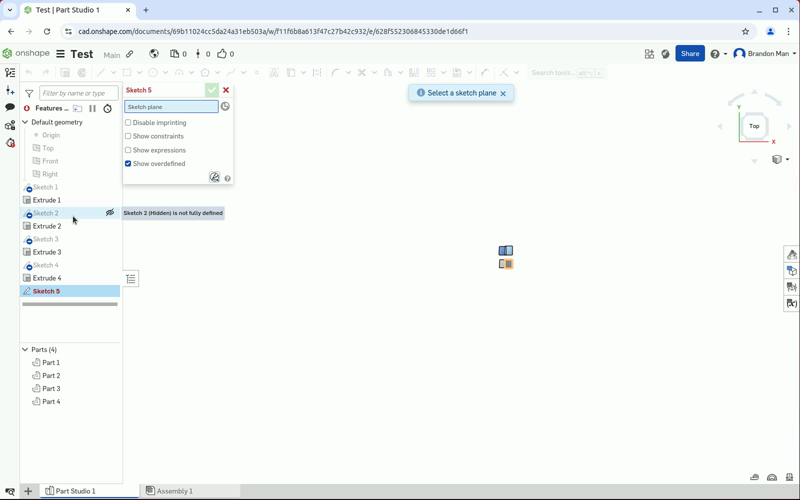
scroll(3)
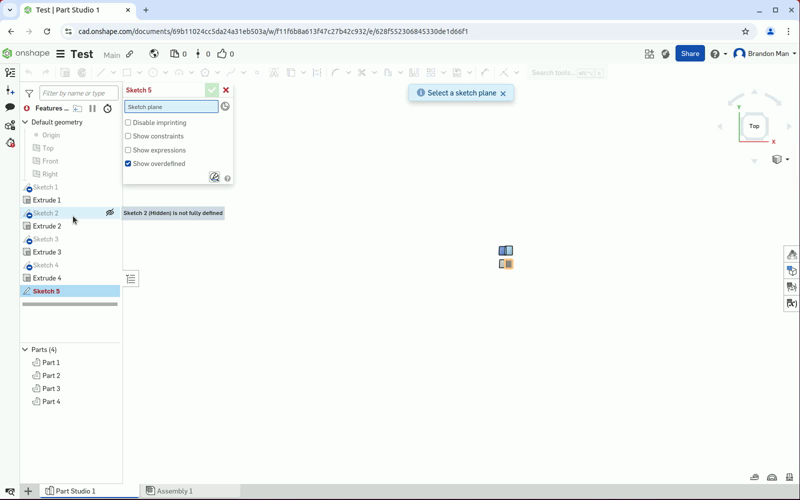
mouse_move(73, 150)
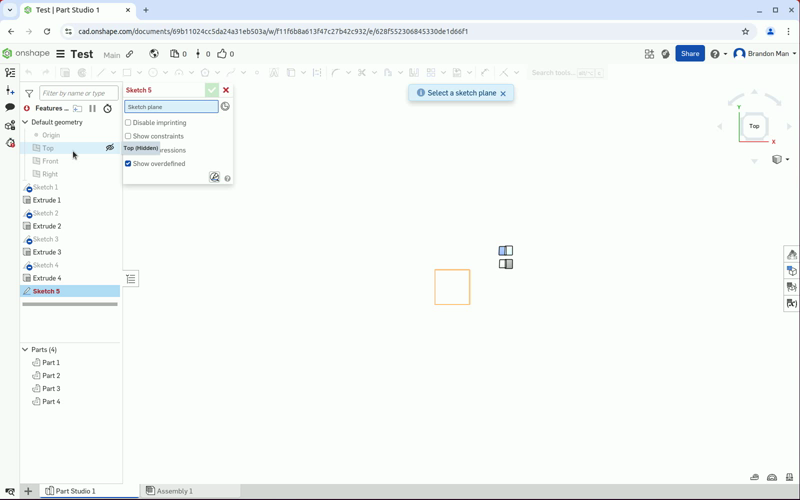
click(73, 150)
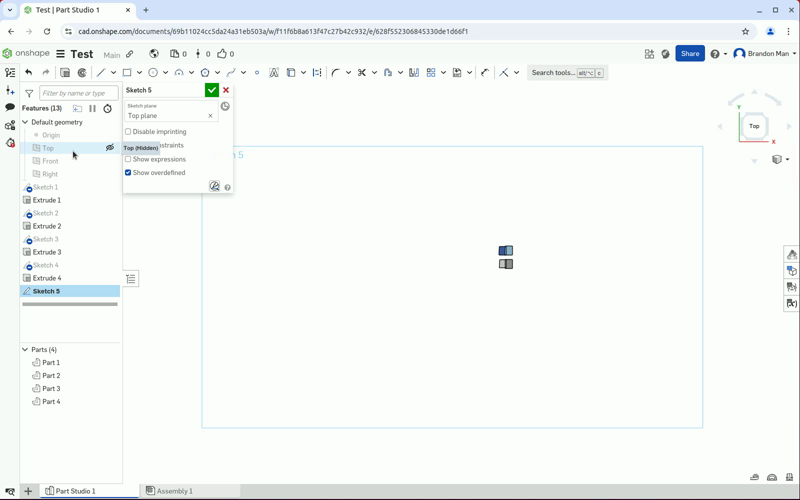
mouse_move(73, 352)
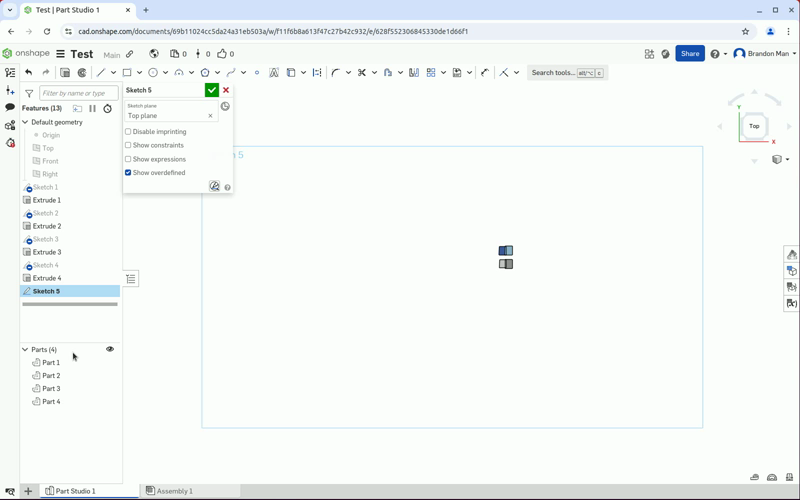
key(y)
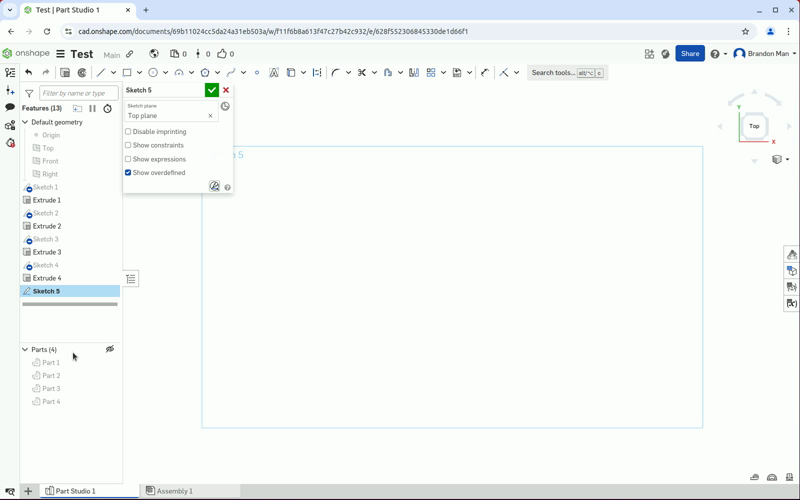
key(l)
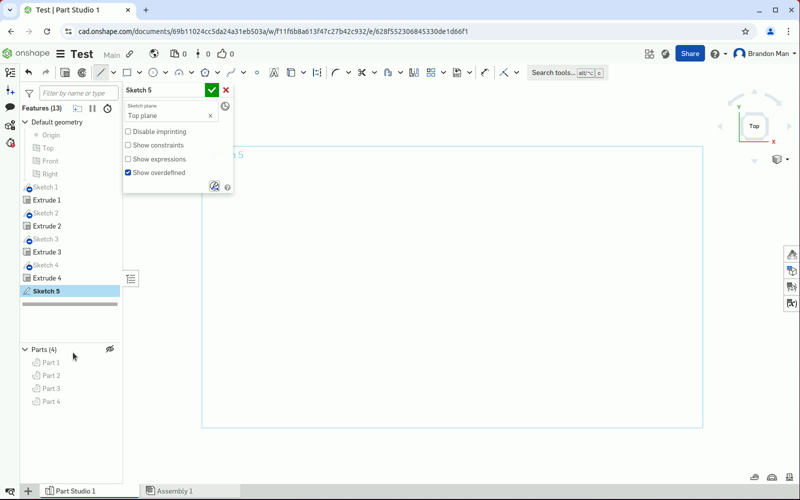
key_down(shift)
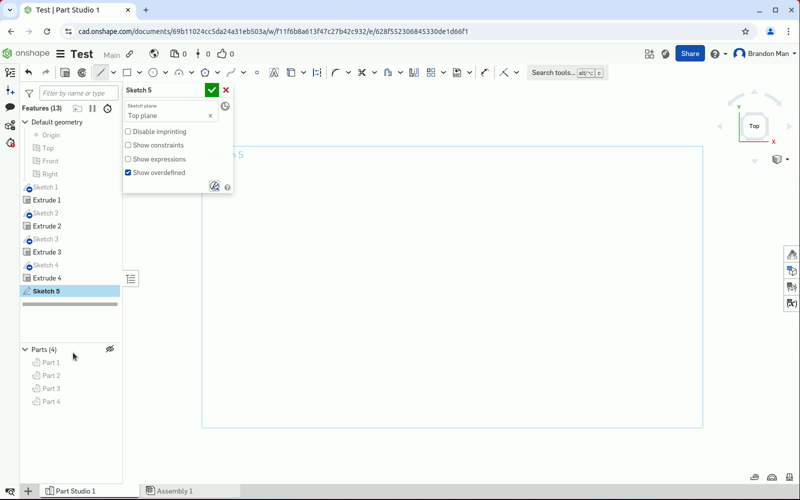
mouse_move(348, 275)
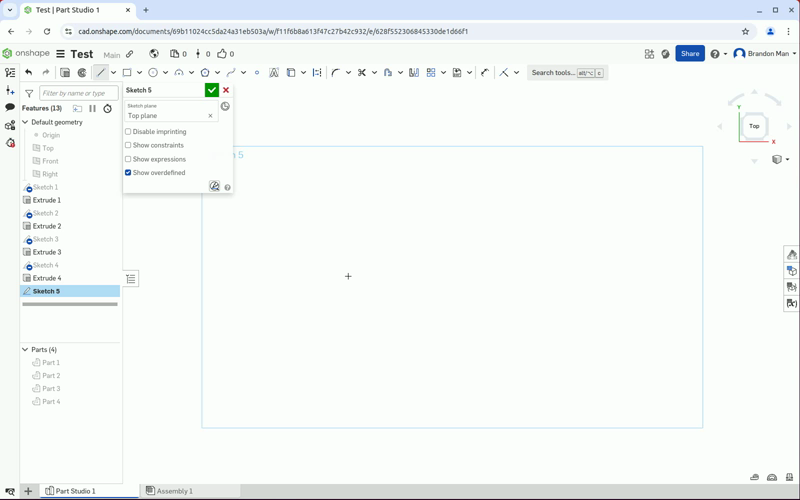
click(348, 275)
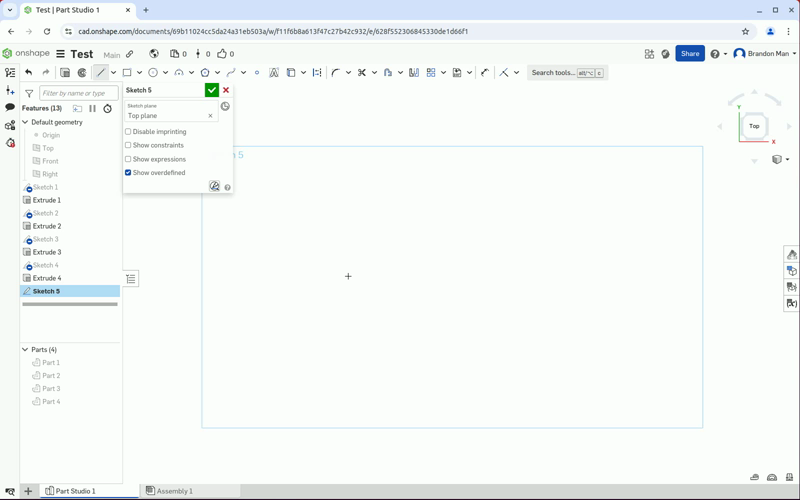
key_up(shift)
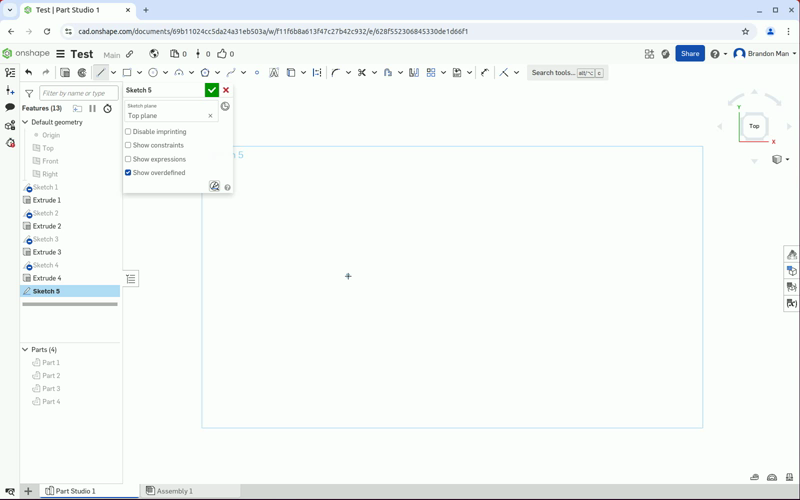
key_down(shift)
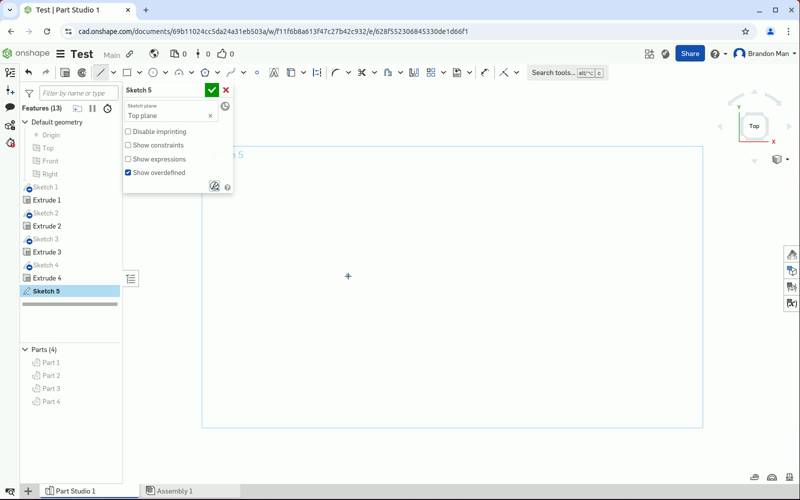
mouse_move(378, 275)
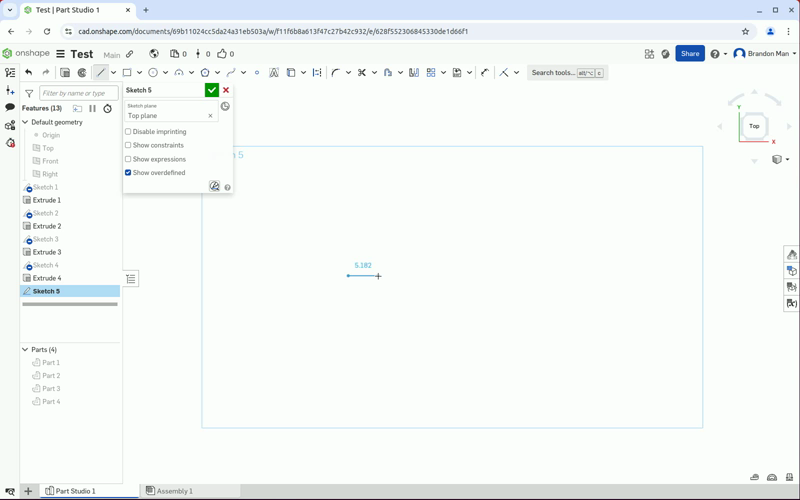
mouse_move(362, 275)
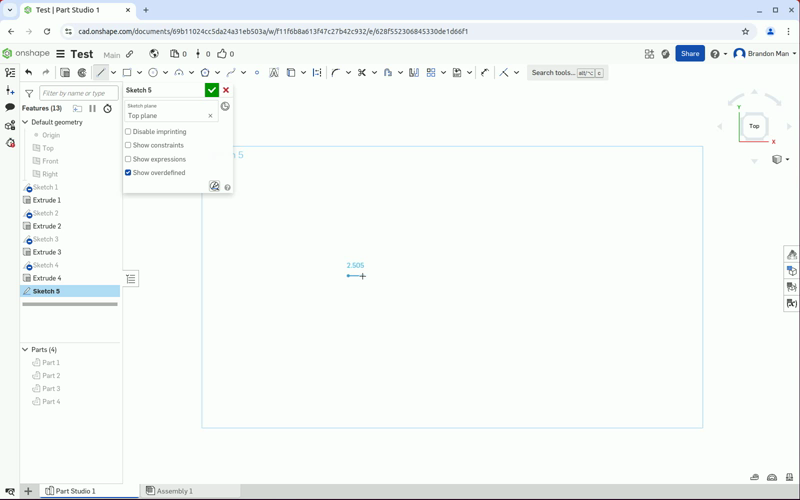
click(362, 275)
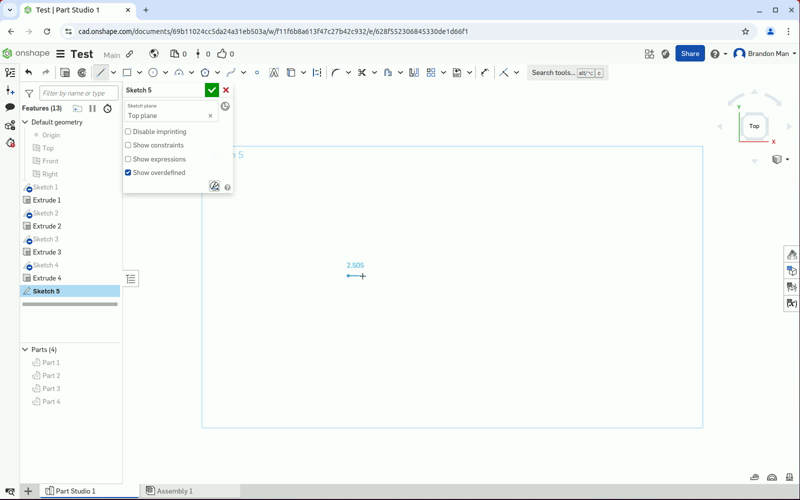
key_up(shift)
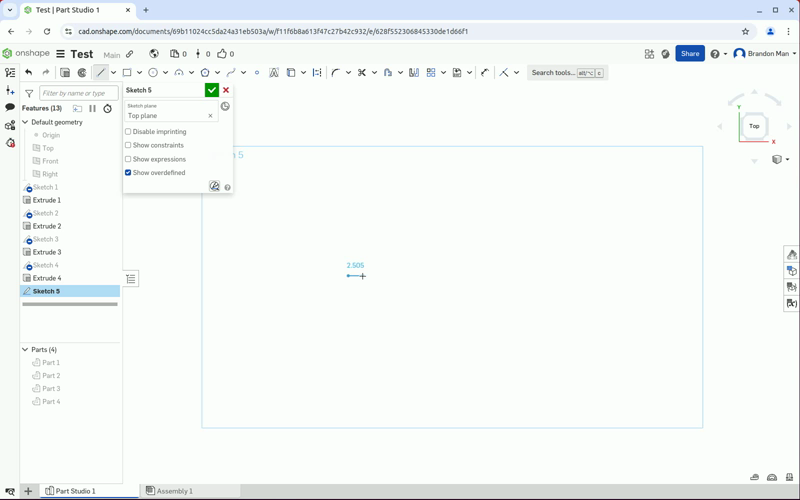
key_down(shift)
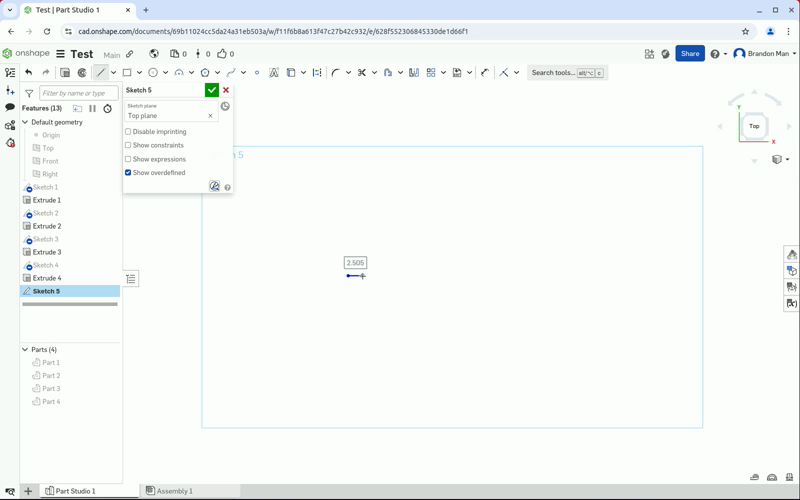
mouse_move(499, 267)
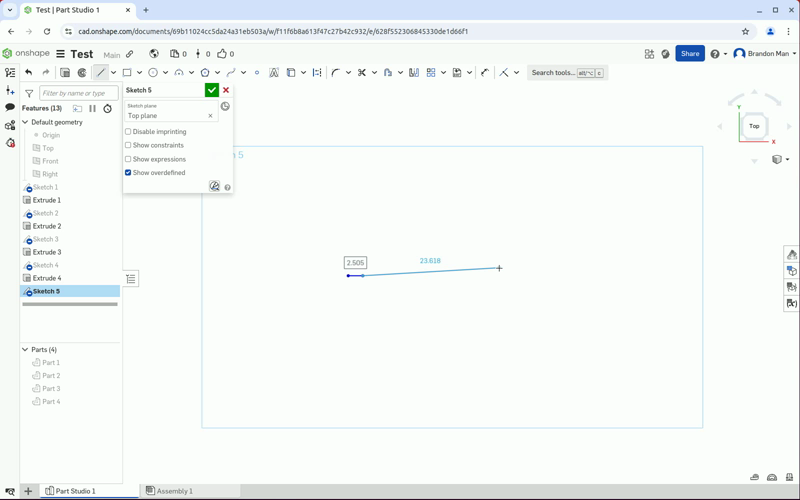
click(499, 267)
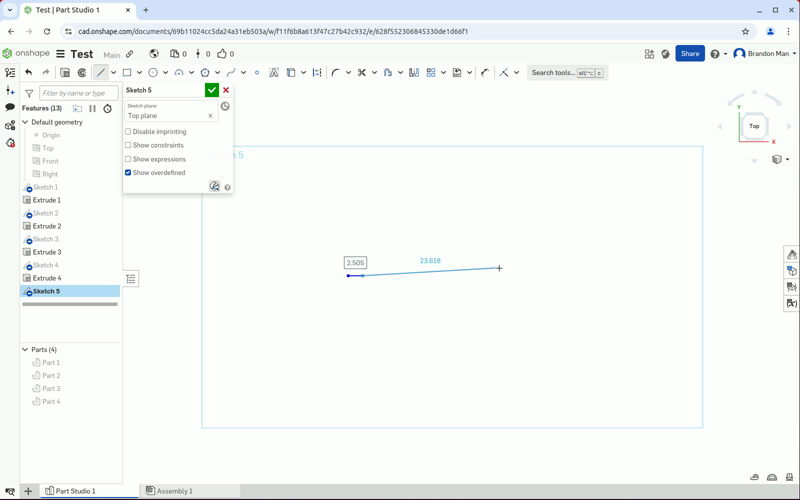
key_up(shift)
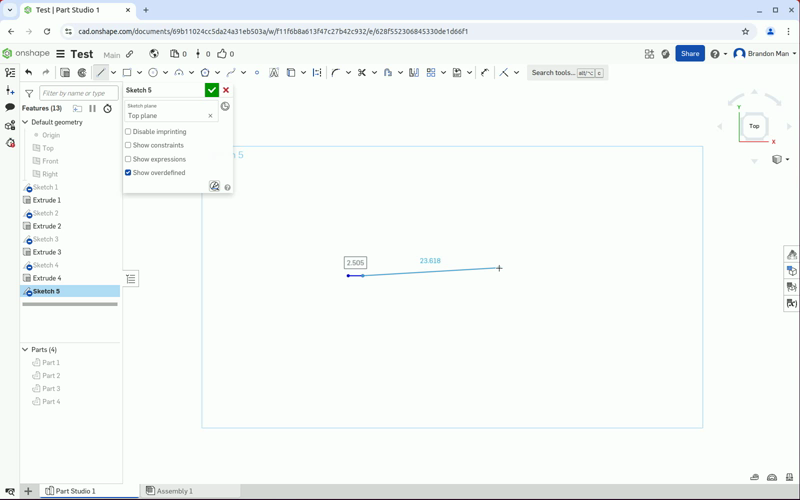
key_down(shift)
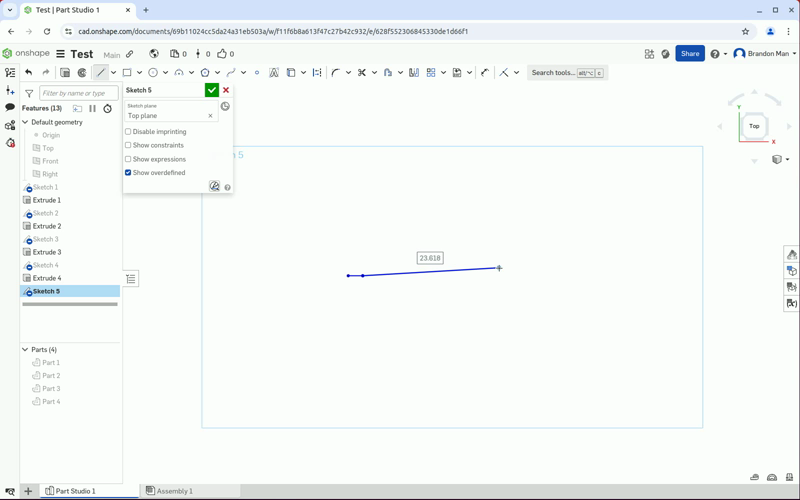
mouse_move(529, 267)
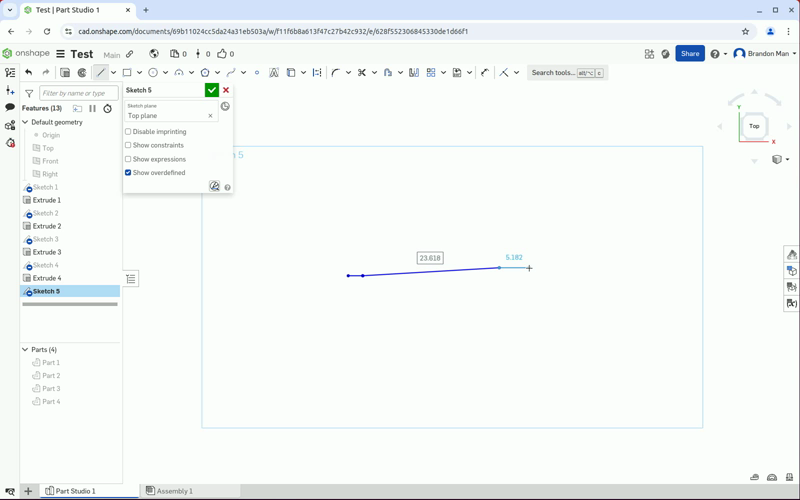
mouse_move(499, 261)
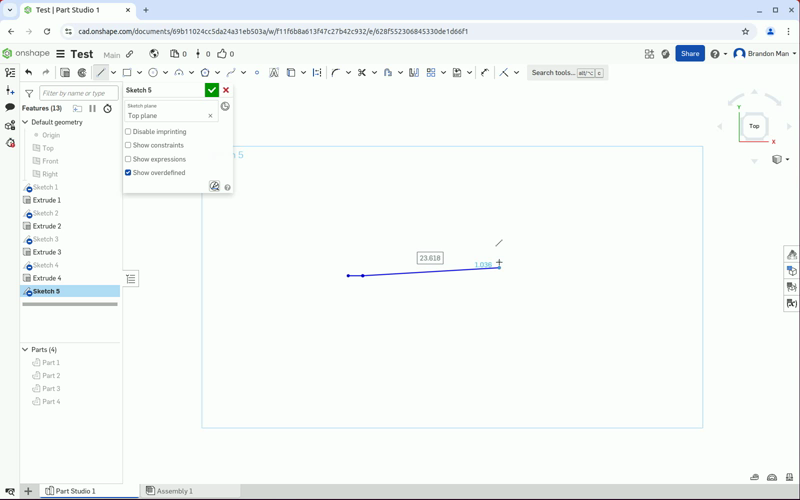
scroll(6)
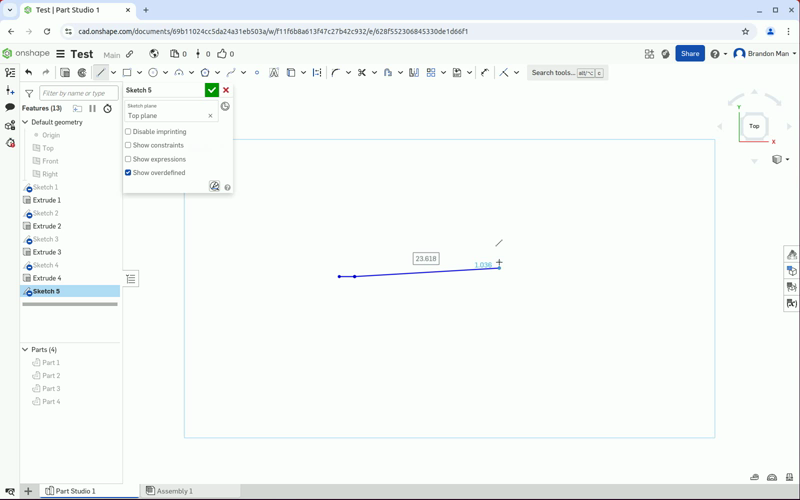
scroll(6)
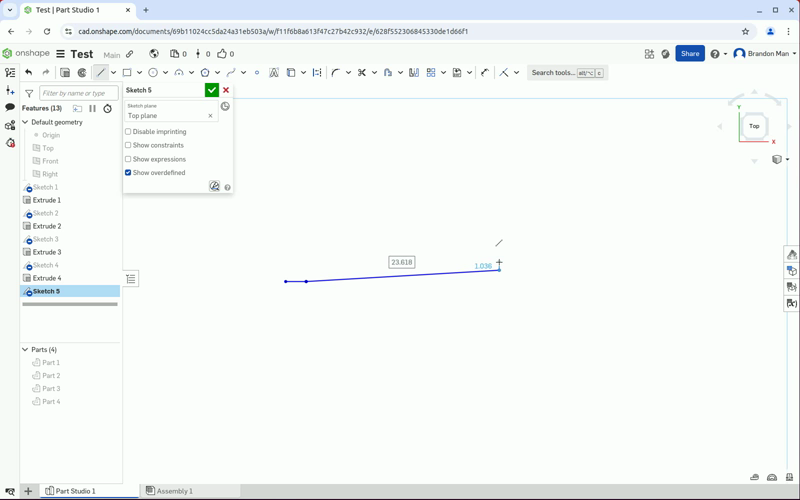
scroll(6)
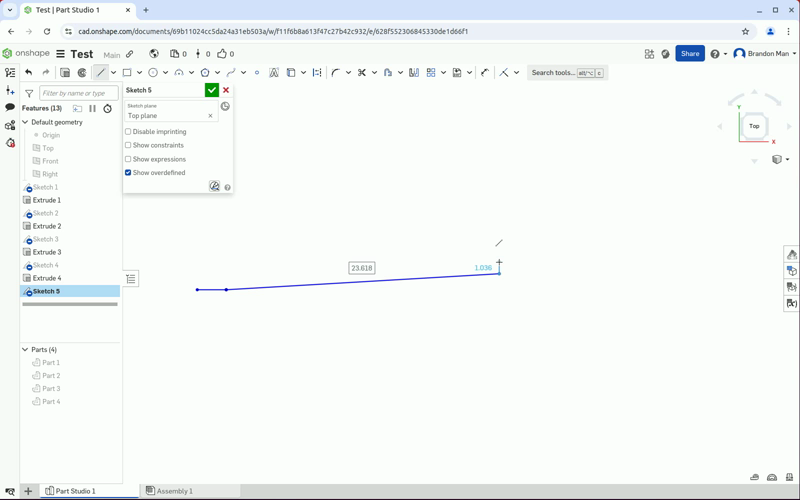
scroll(6)
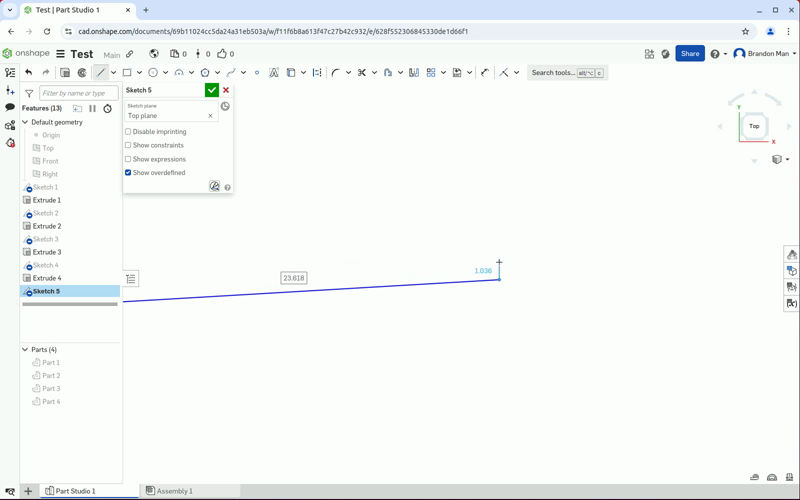
scroll(6)
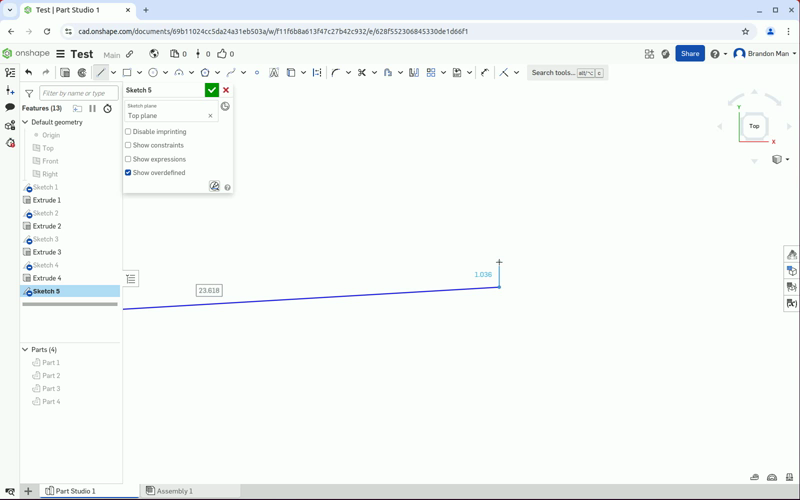
scroll(6)
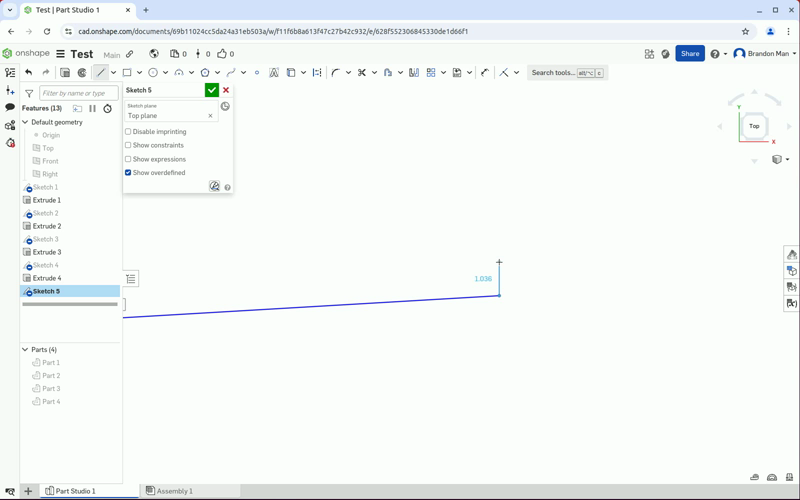
scroll(6)
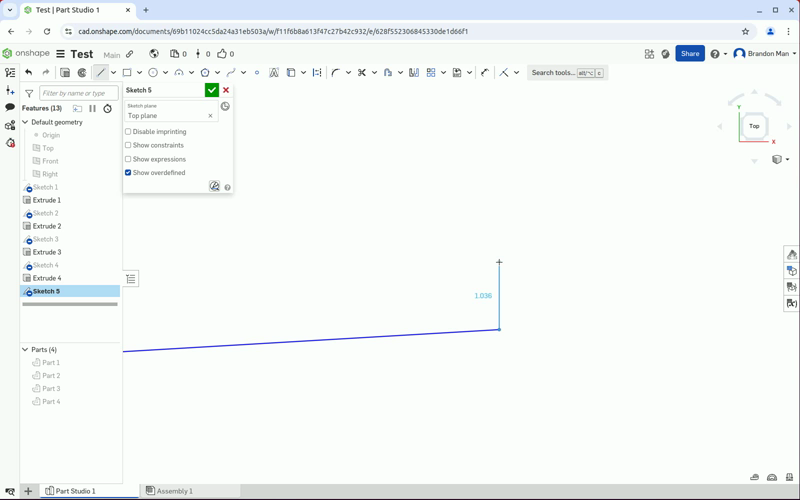
click(499, 261)
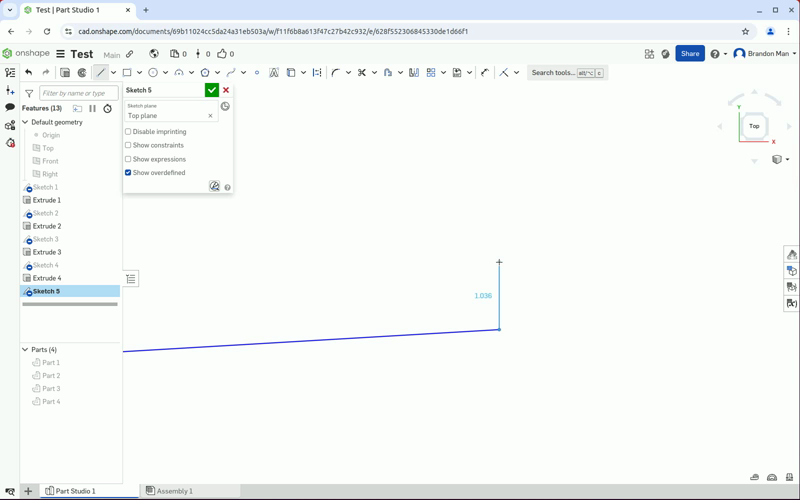
scroll(-6)
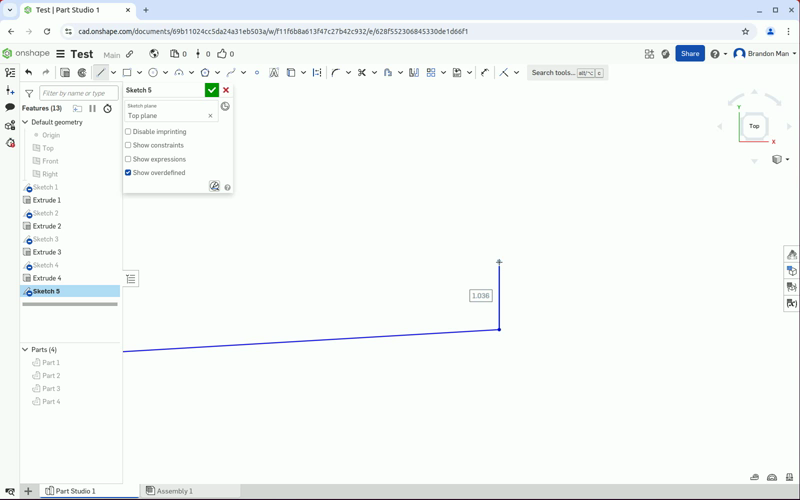
scroll(-6)
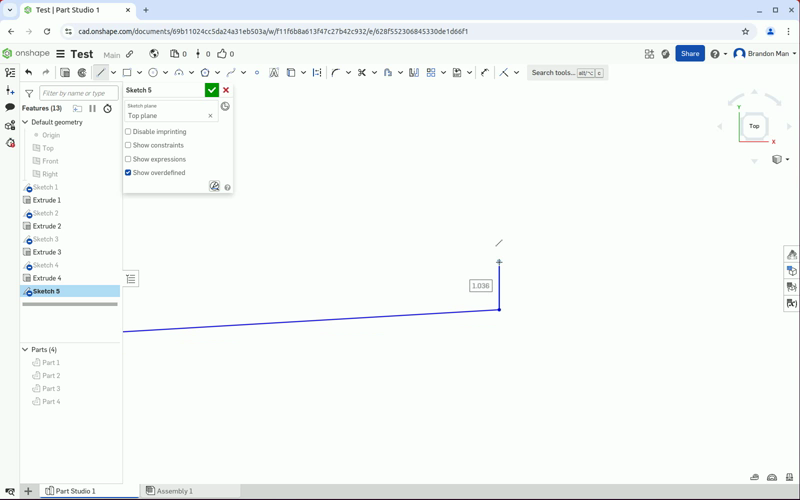
scroll(-6)
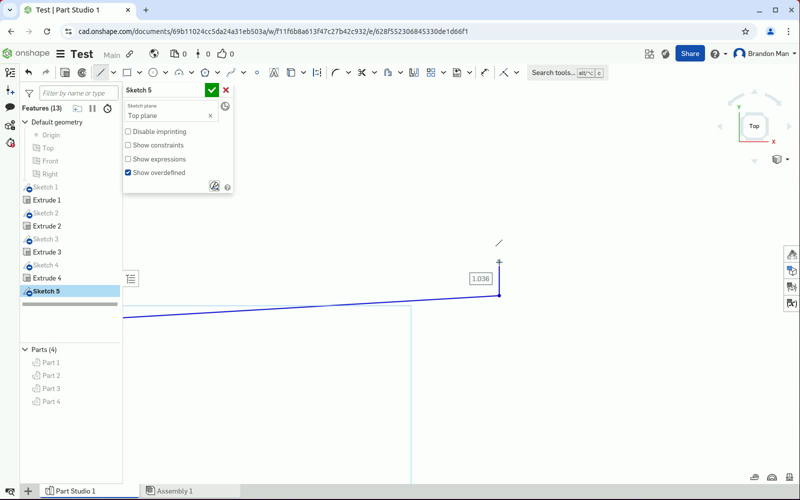
scroll(-6)
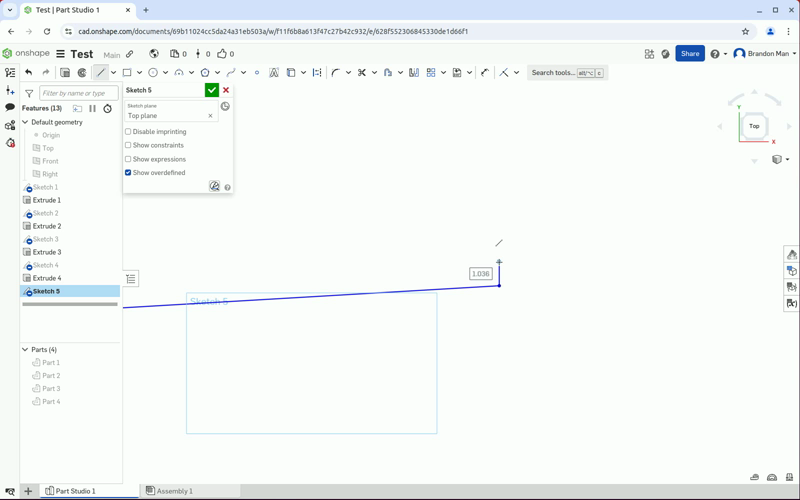
scroll(-6)
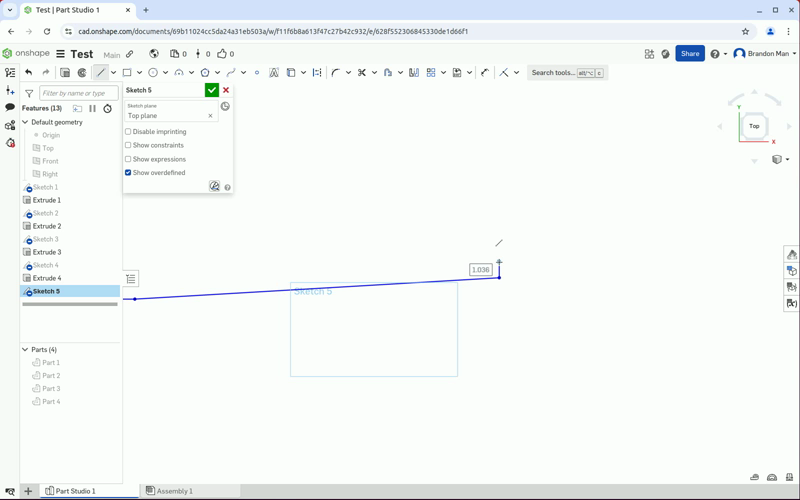
scroll(-6)
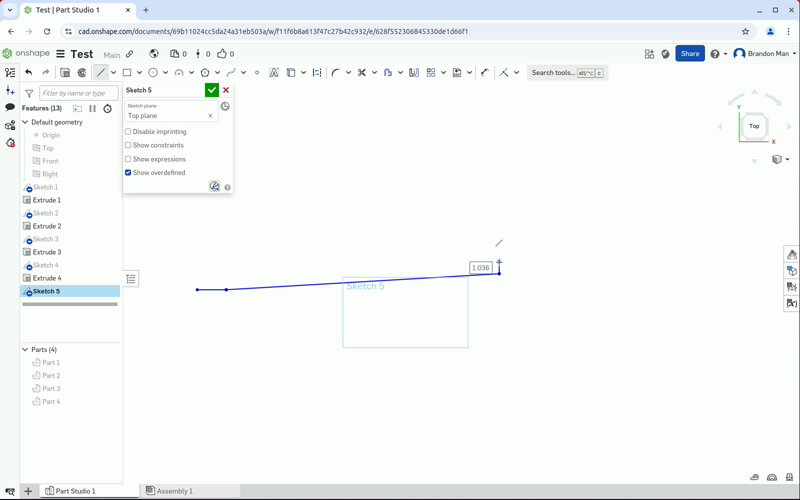
scroll(-6)
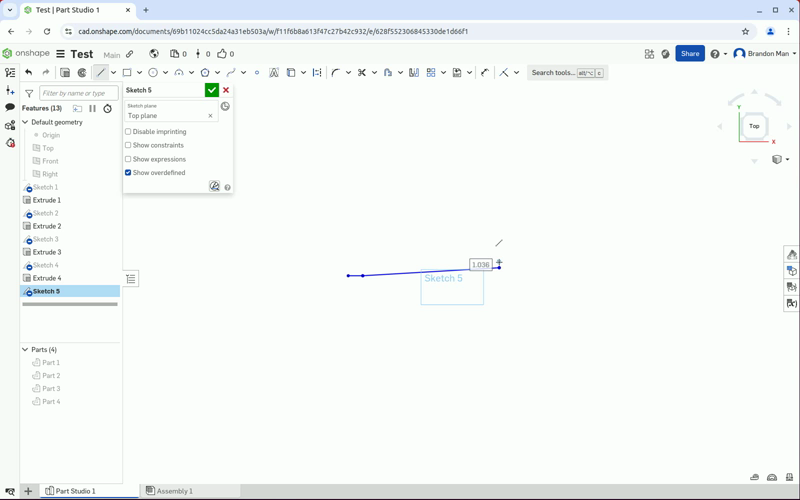
key_up(shift)
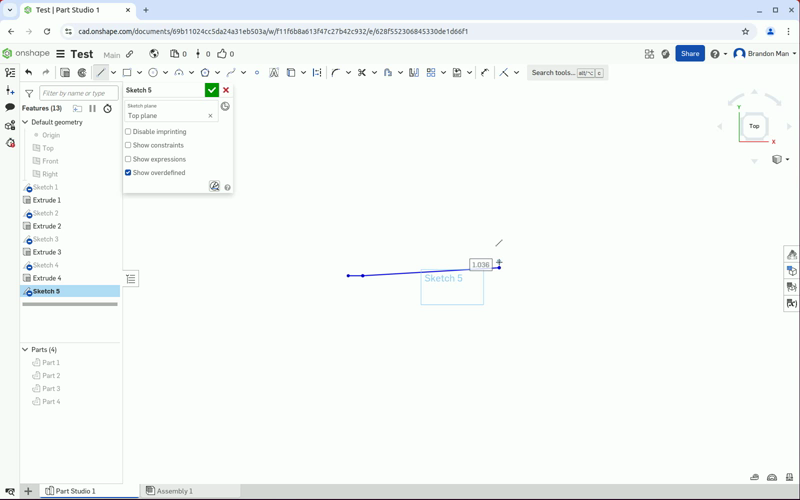
key_down(shift)
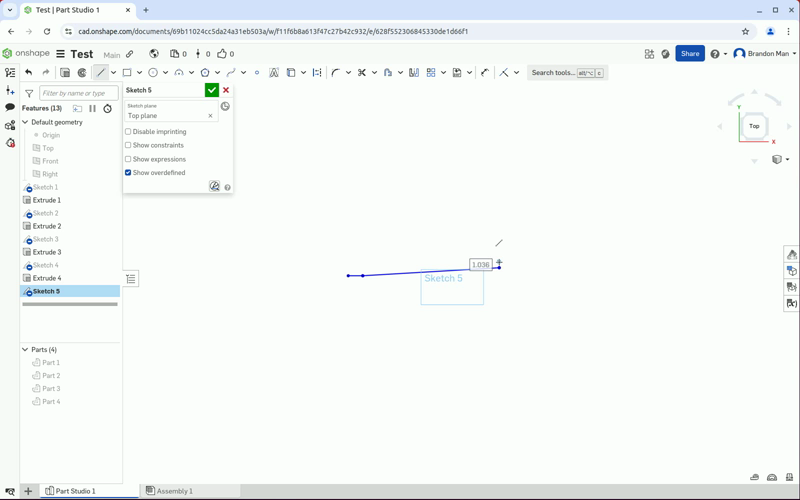
mouse_move(529, 261)
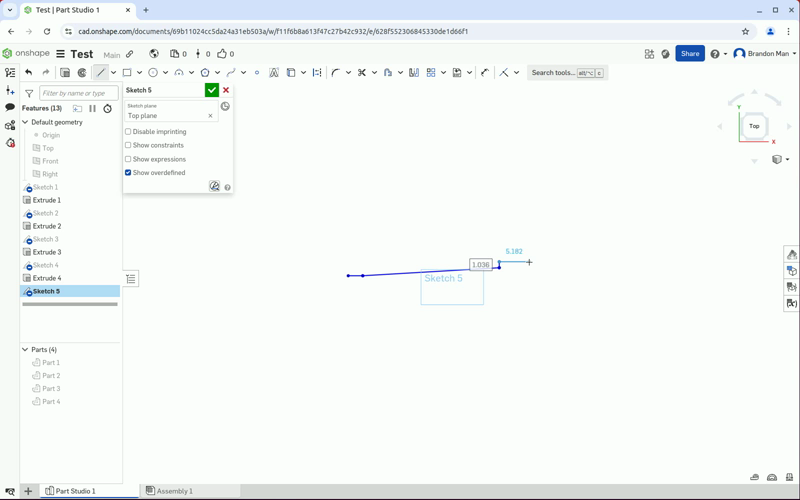
mouse_move(499, 255)
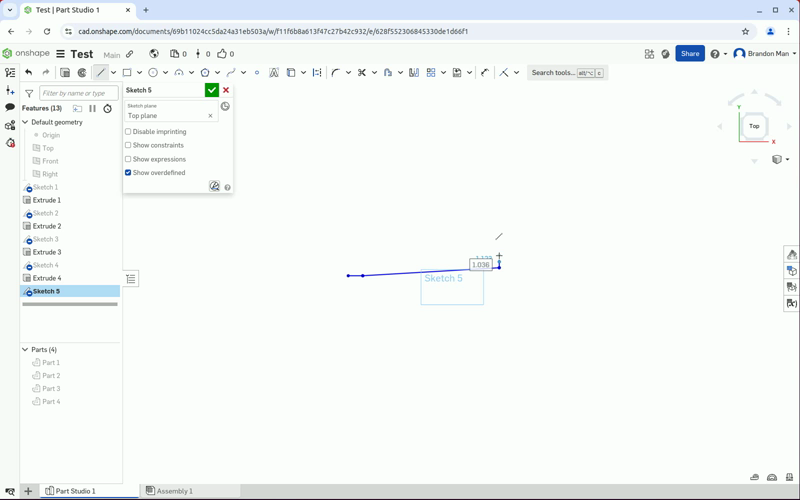
scroll(6)
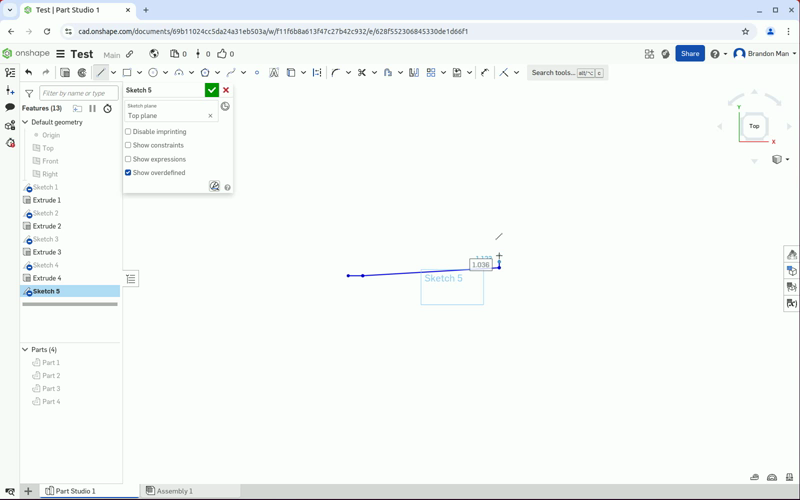
scroll(6)
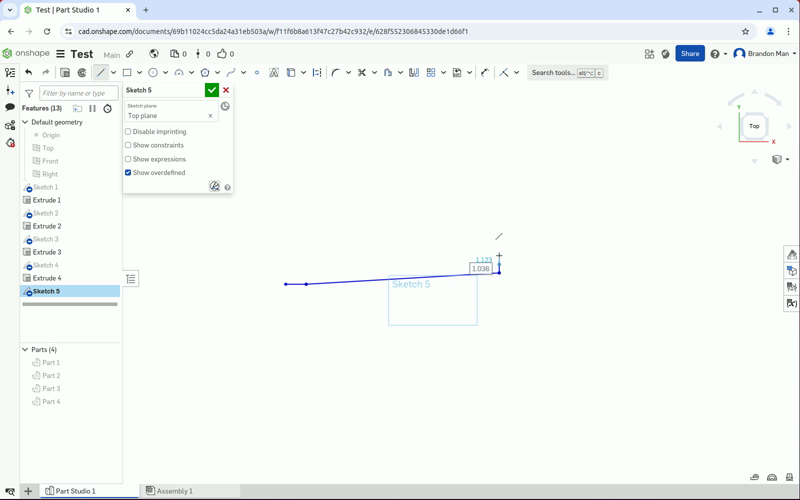
scroll(6)
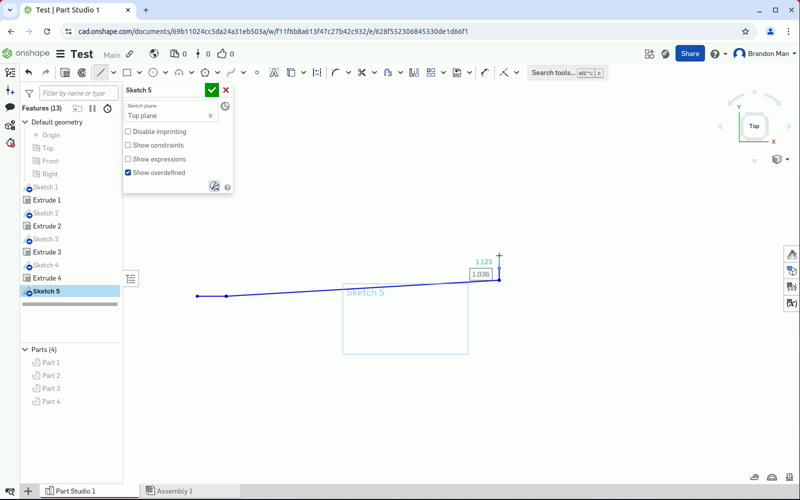
scroll(6)
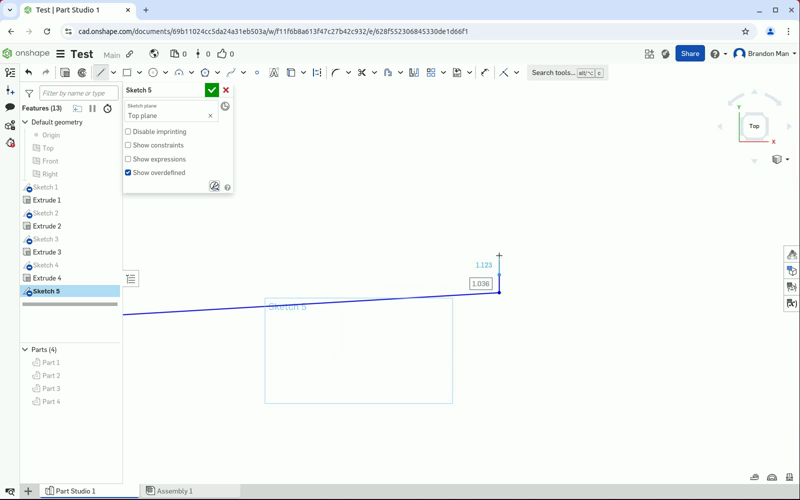
scroll(6)
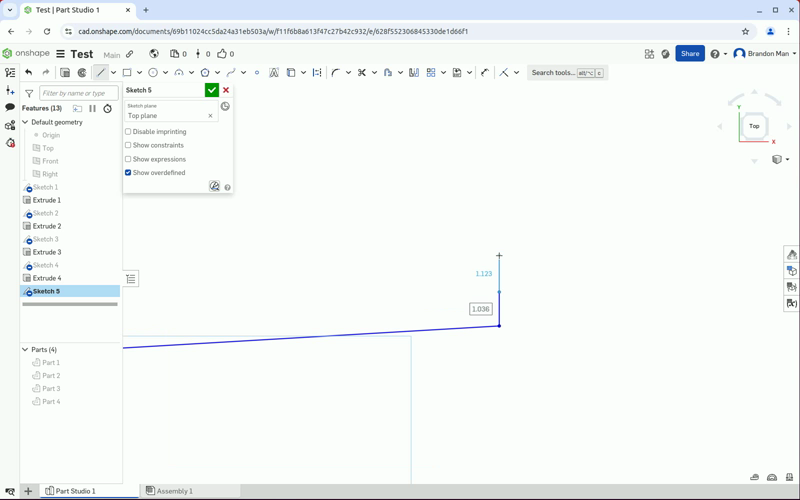
scroll(6)
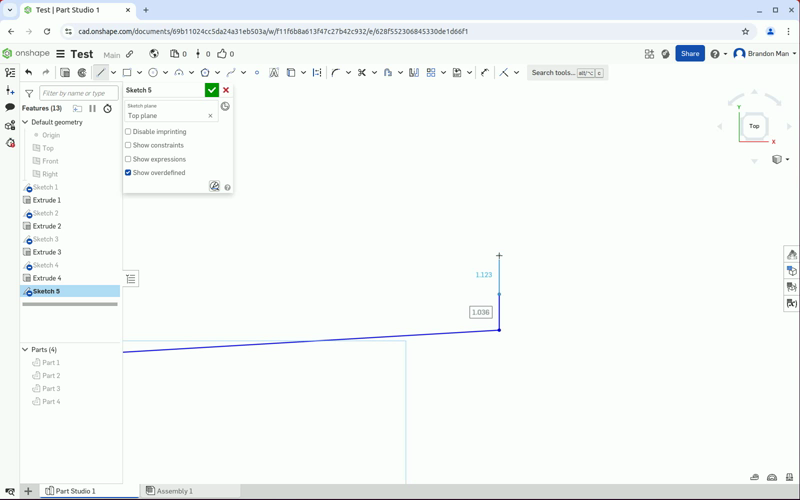
scroll(6)
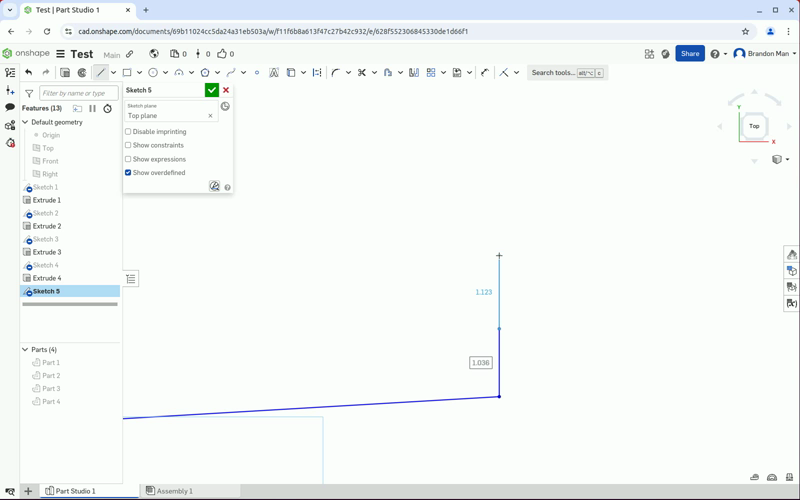
click(499, 255)
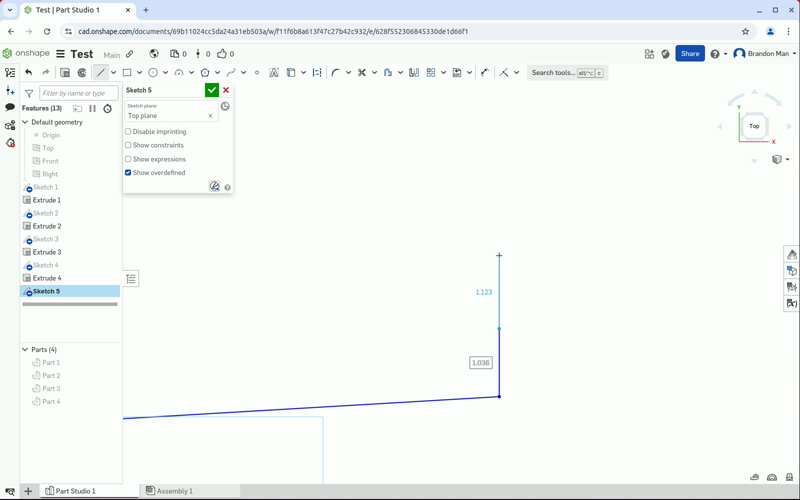
scroll(-6)
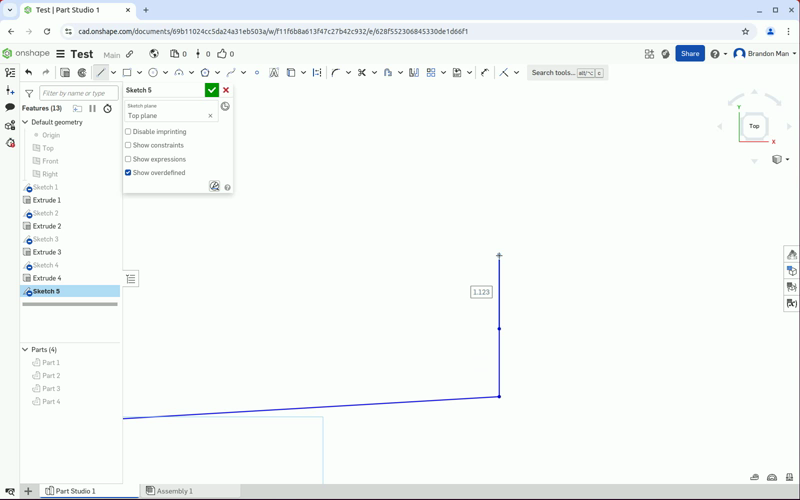
scroll(-6)
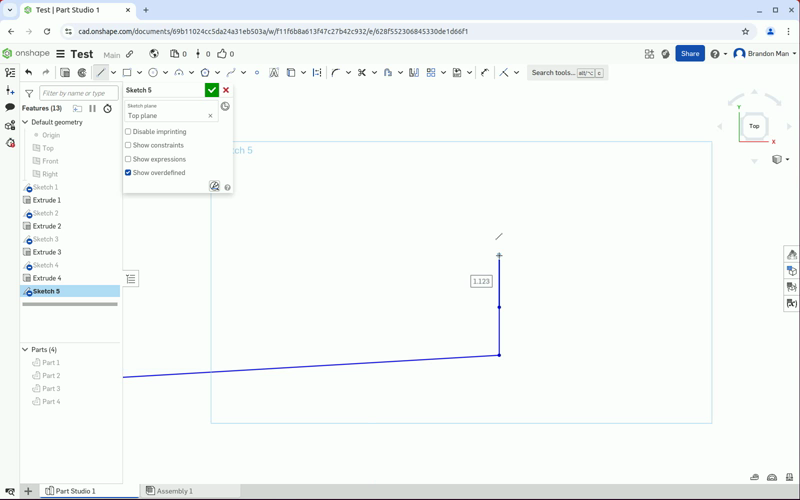
scroll(-6)
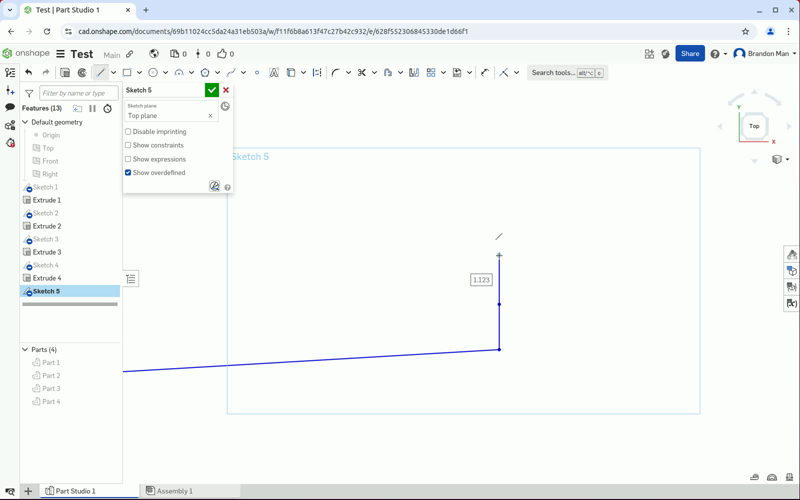
scroll(-6)
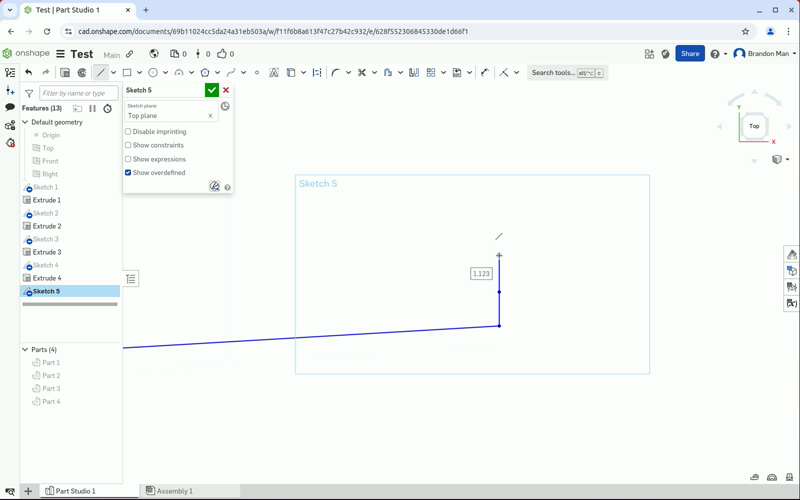
scroll(-6)
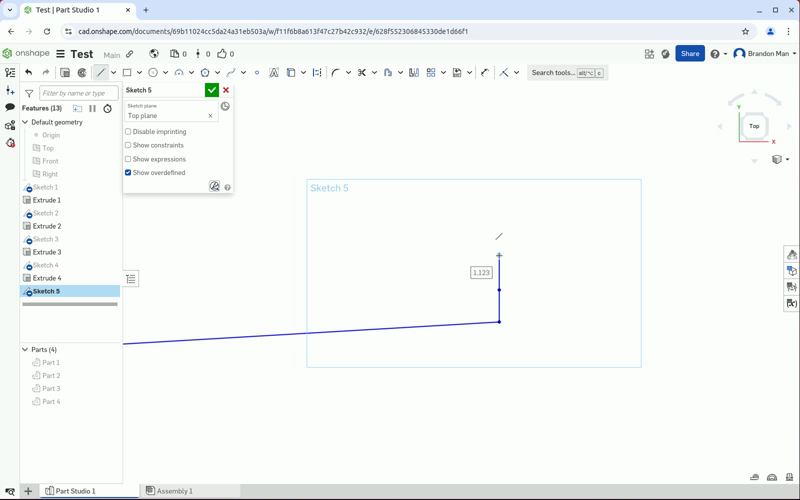
scroll(-6)
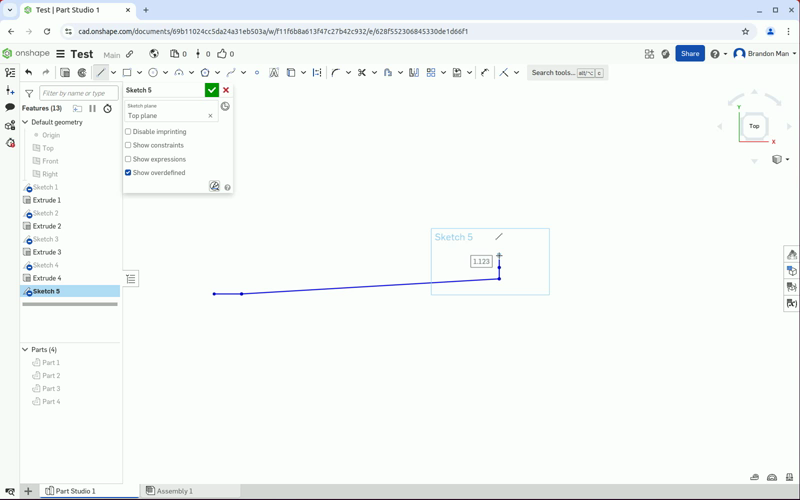
scroll(-6)
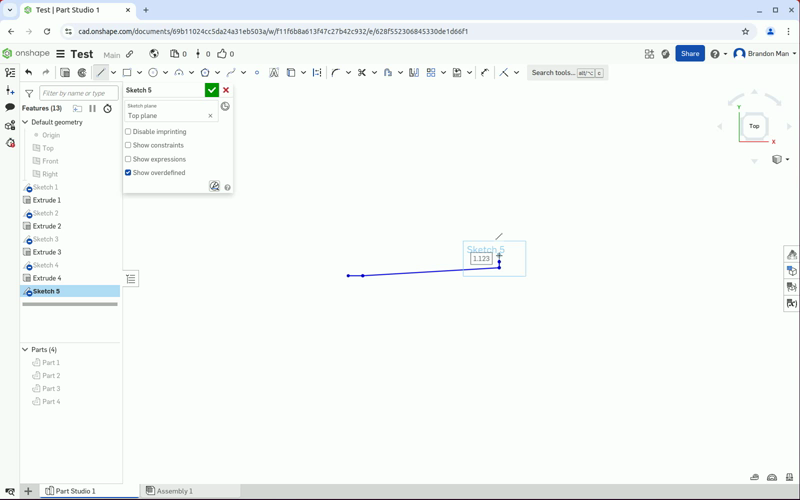
key_up(shift)
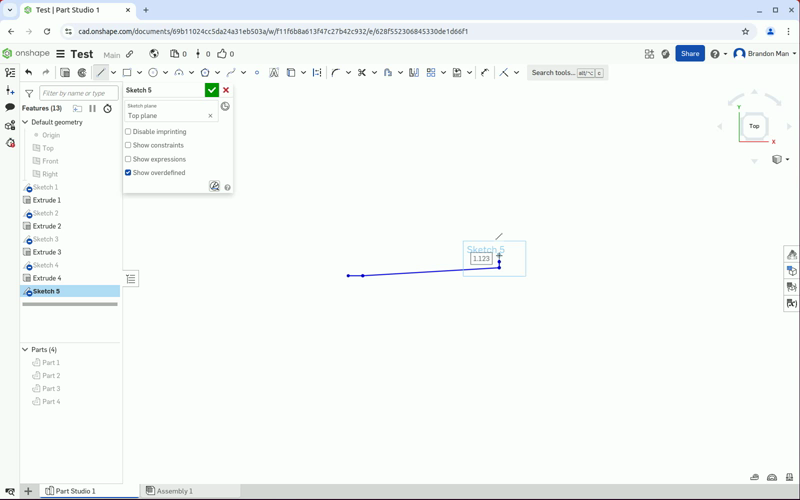
key_down(shift)
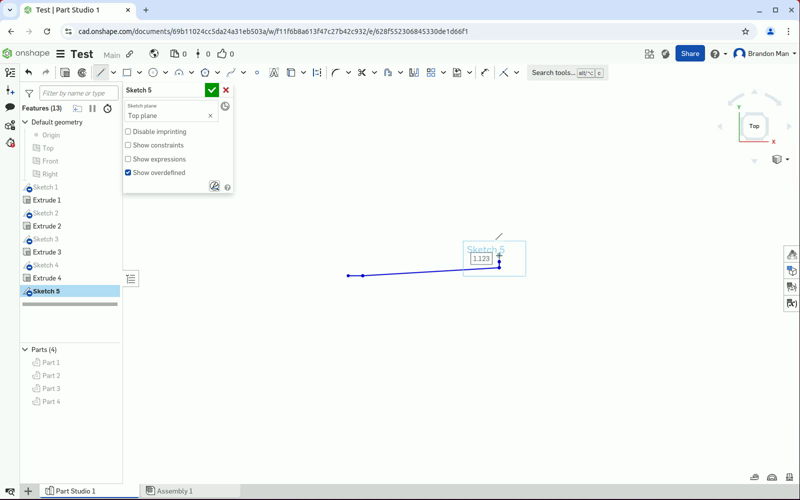
mouse_move(529, 255)
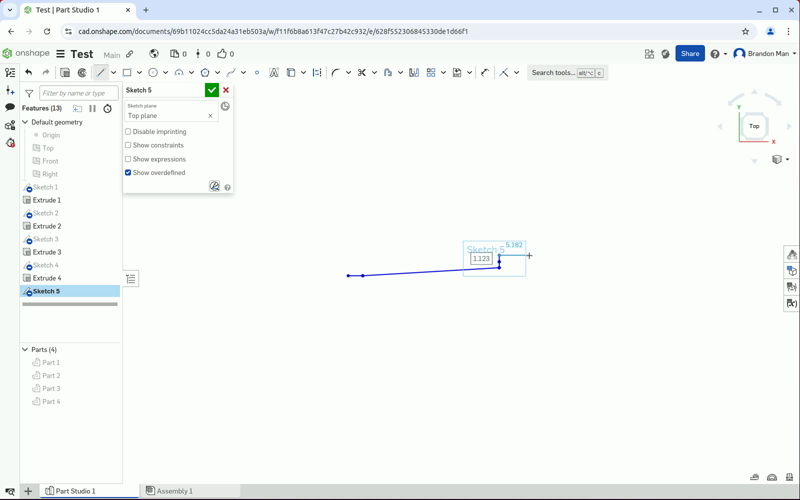
mouse_move(499, 249)
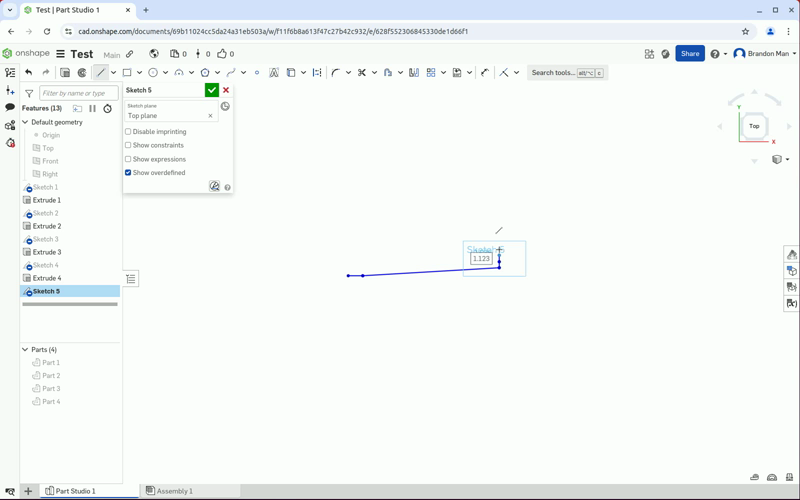
scroll(6)
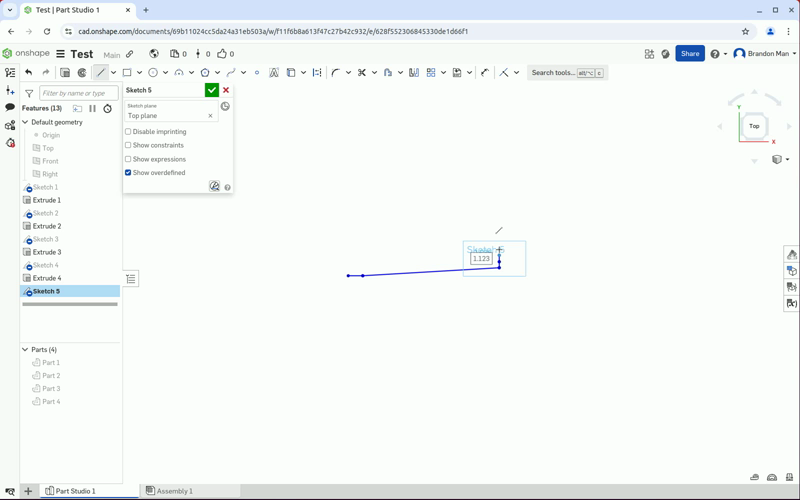
scroll(6)
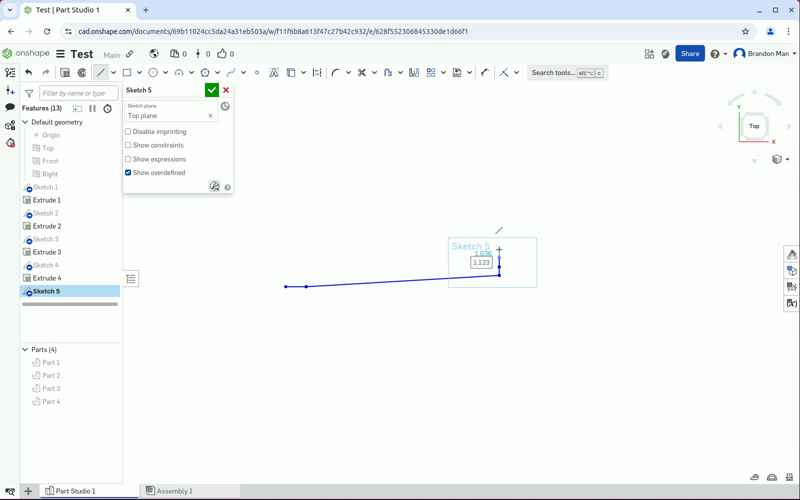
scroll(6)
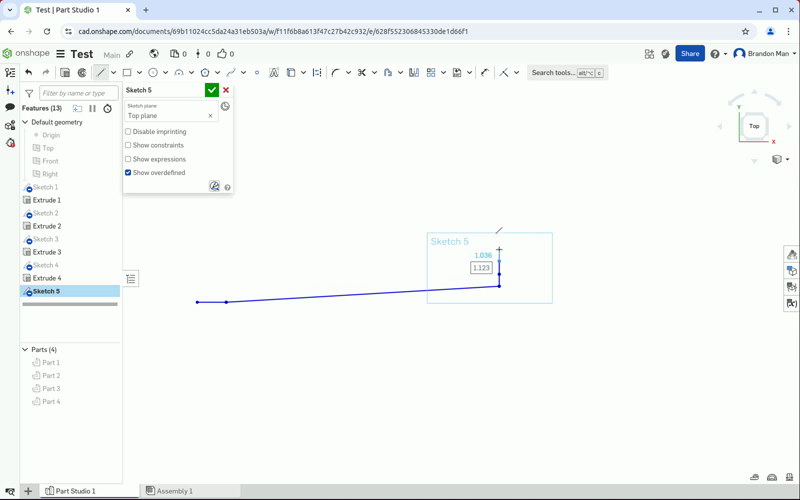
scroll(6)
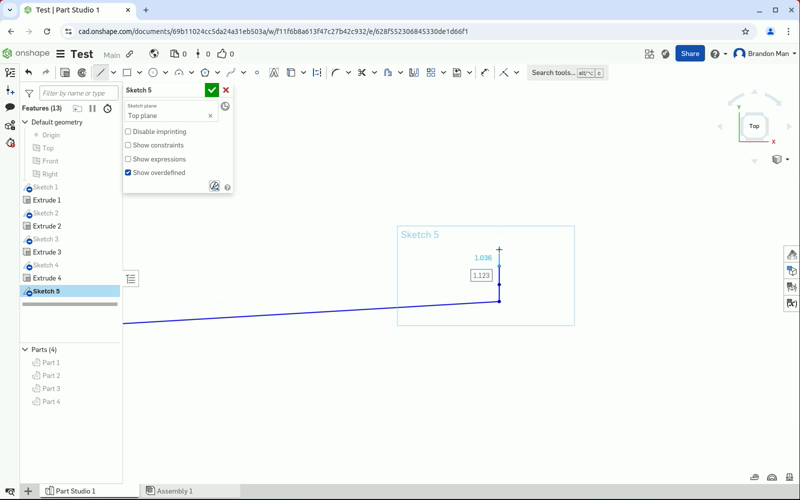
scroll(6)
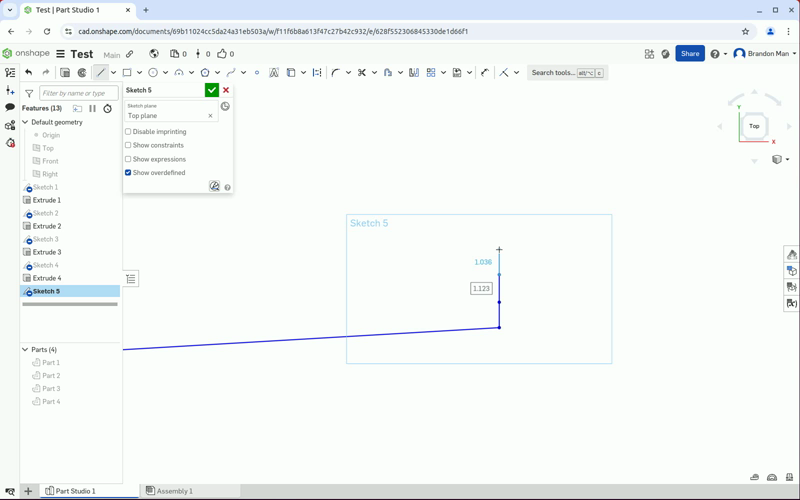
scroll(6)
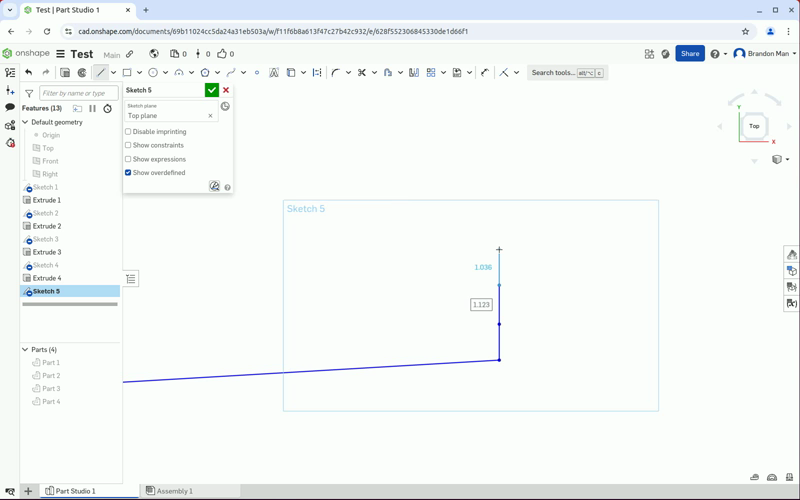
scroll(6)
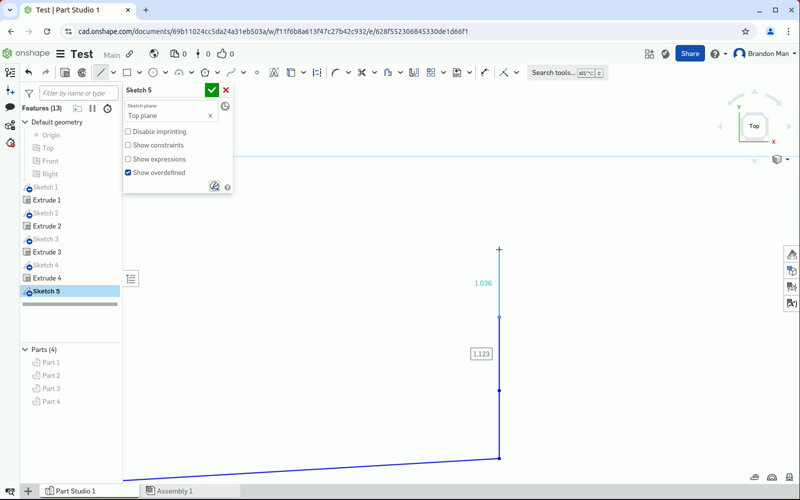
click(499, 249)
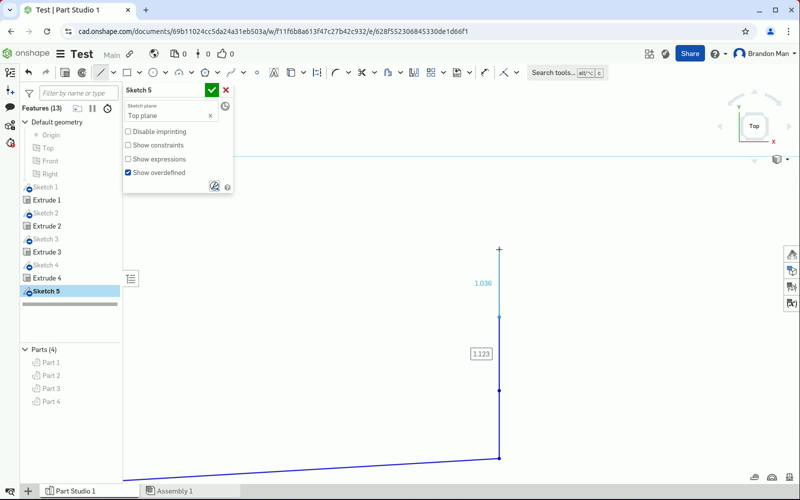
scroll(-6)
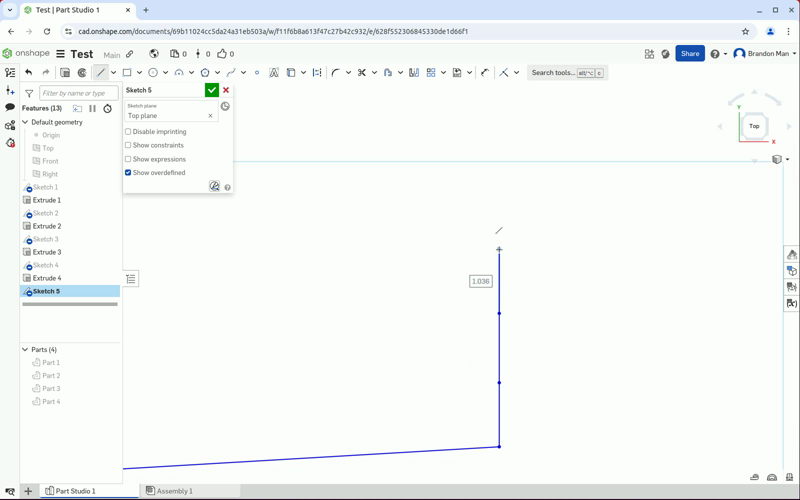
scroll(-6)
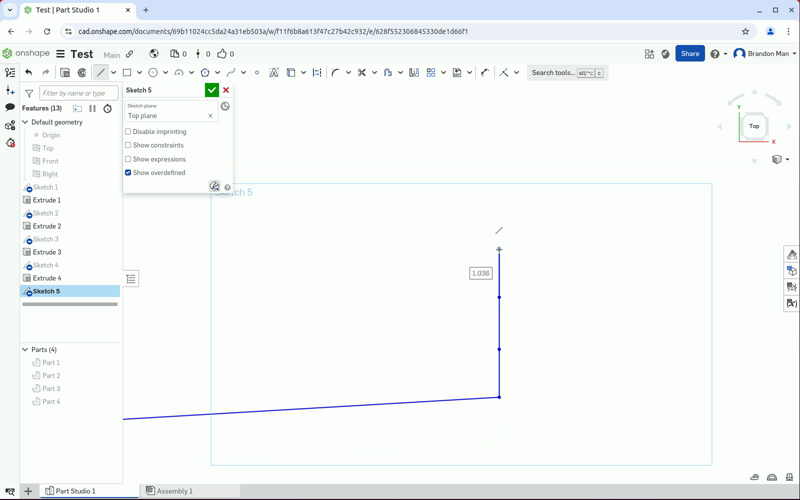
scroll(-6)
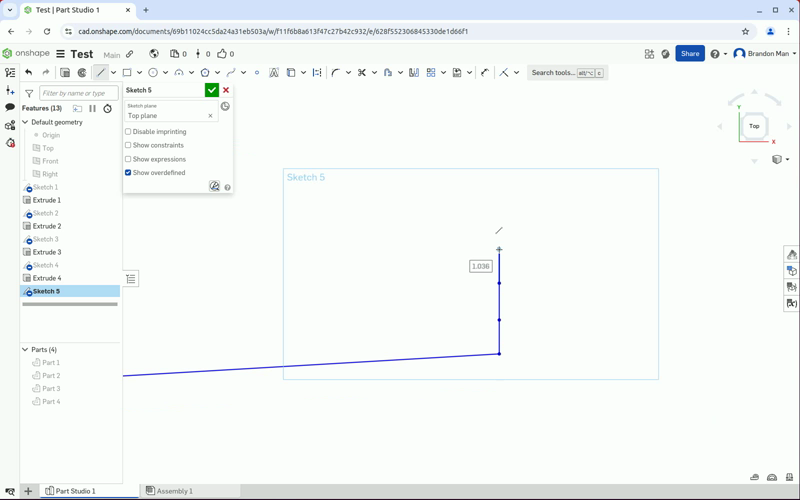
scroll(-6)
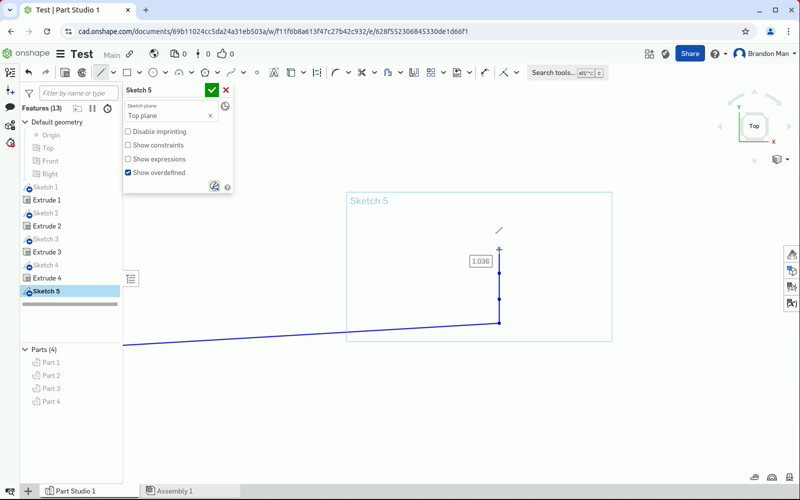
scroll(-6)
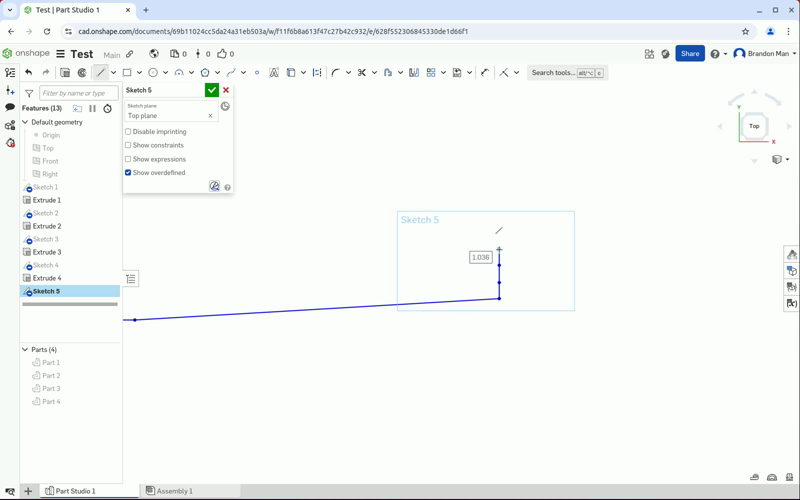
scroll(-6)
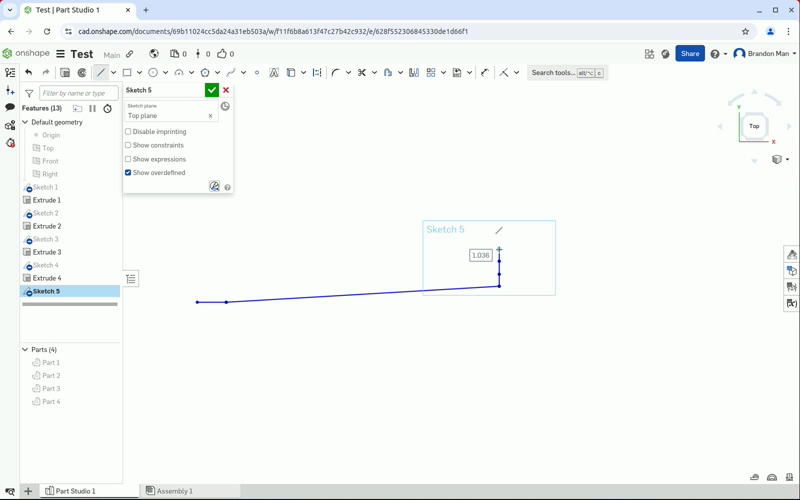
scroll(-6)
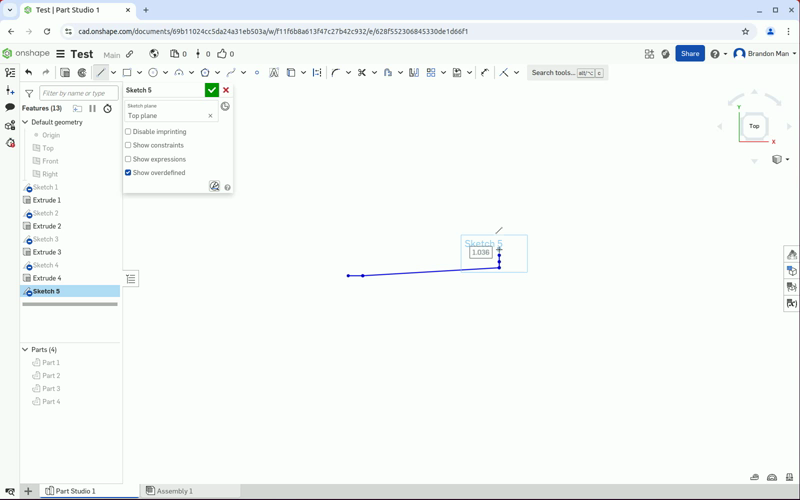
key_up(shift)
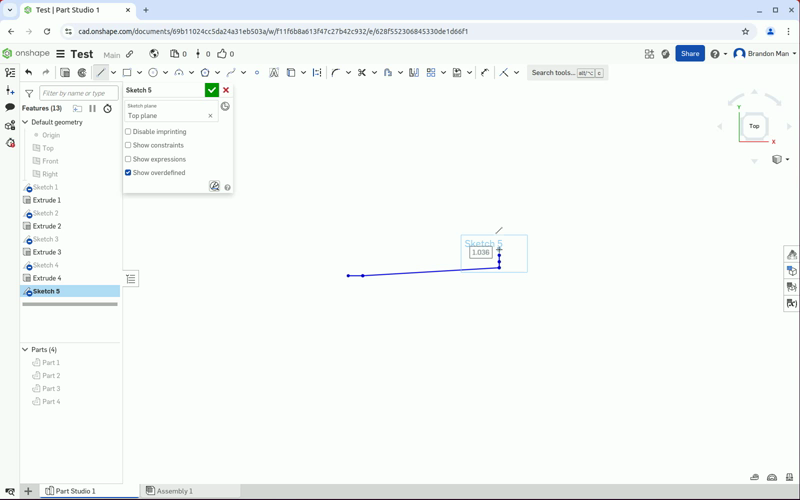
key_down(shift)
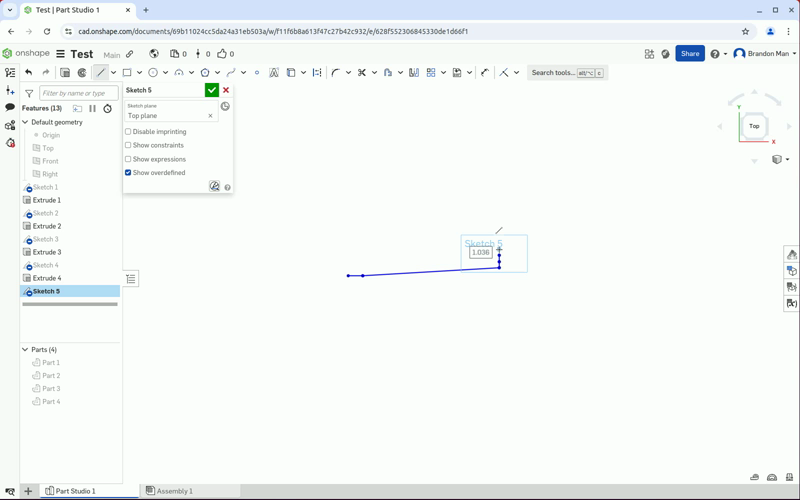
mouse_move(364, 250)
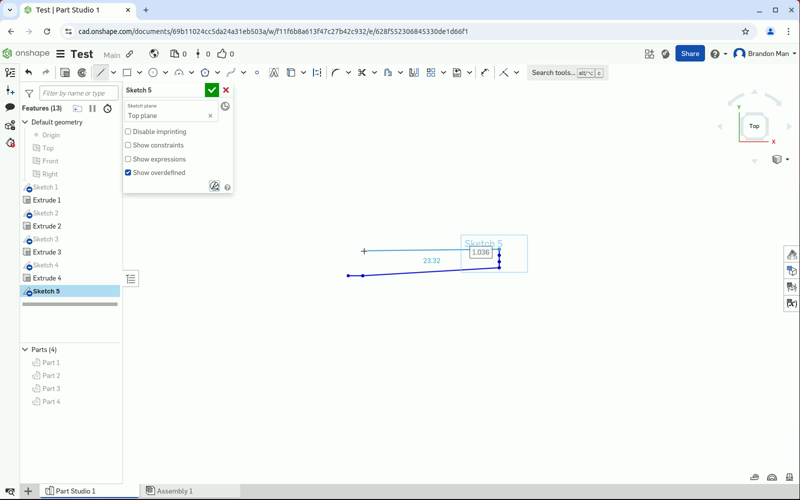
click(364, 250)
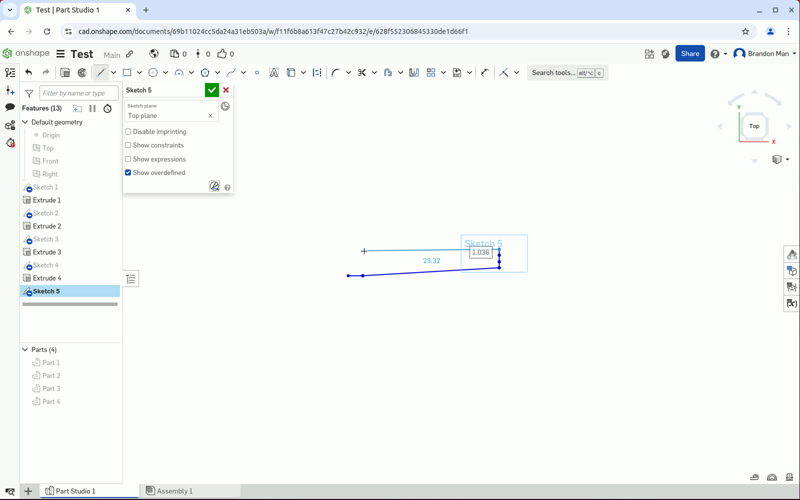
key_up(shift)
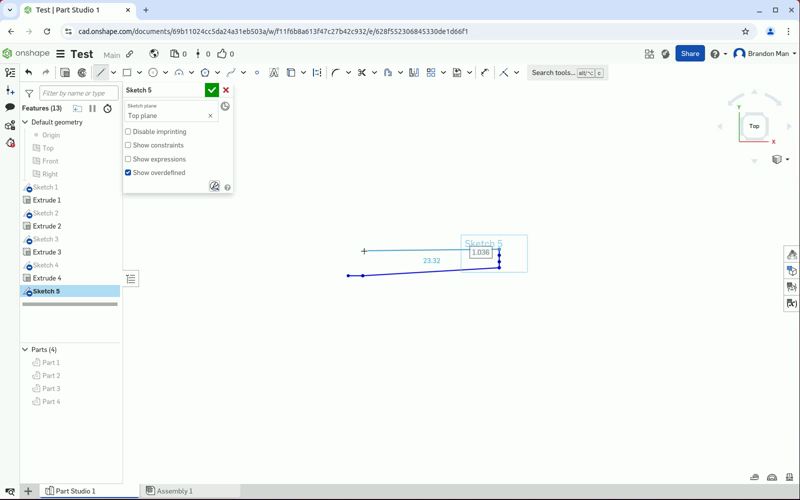
key_down(shift)
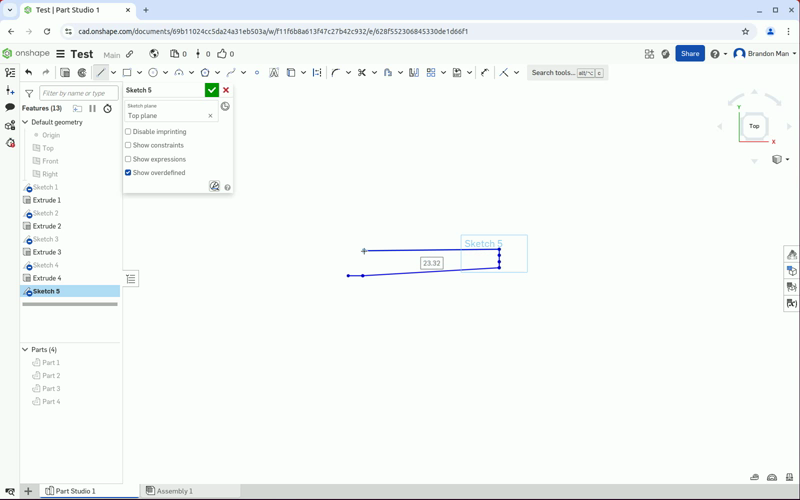
mouse_move(394, 250)
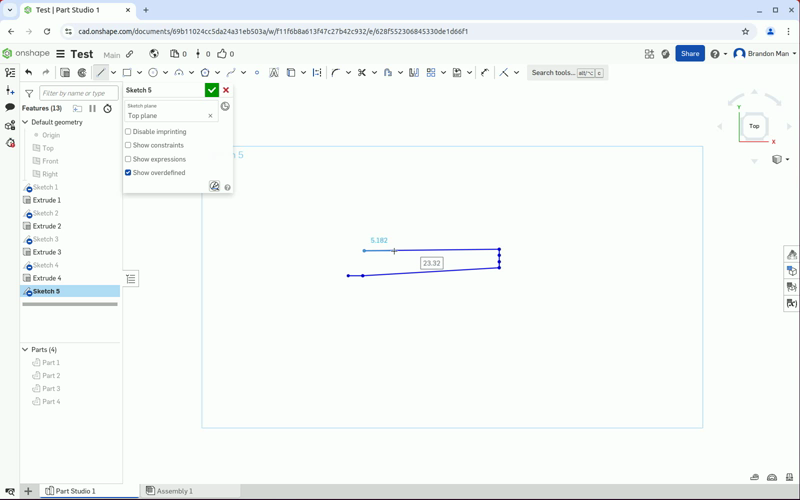
mouse_move(348, 250)
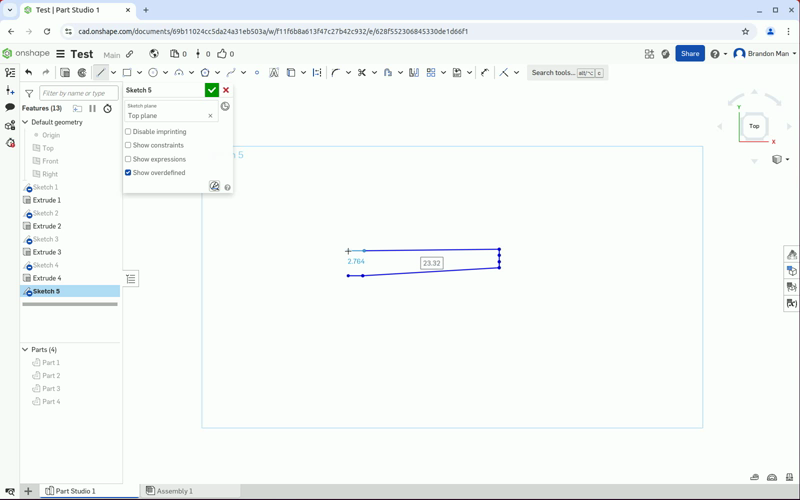
click(348, 250)
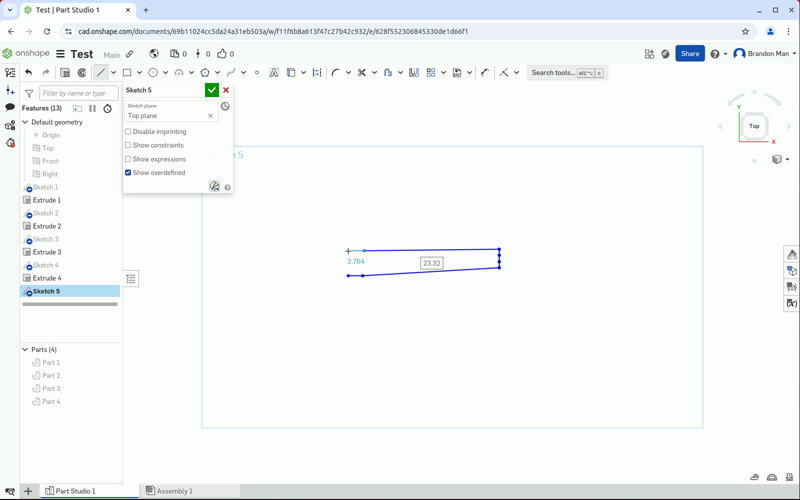
key_up(shift)
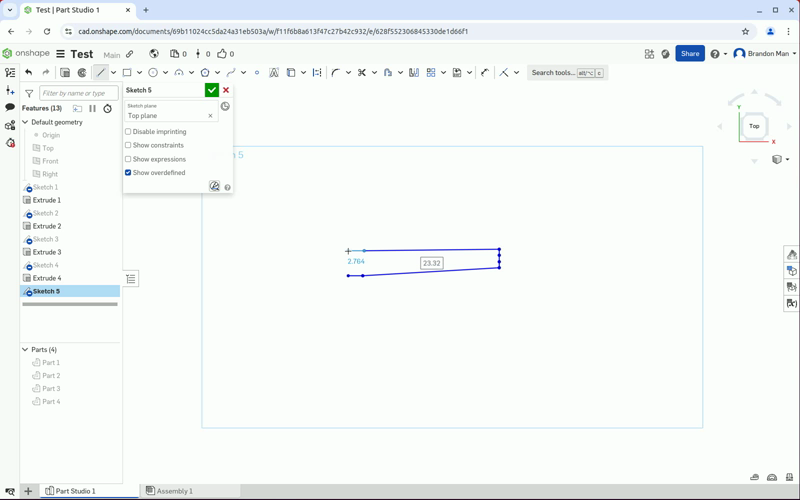
key_down(shift)
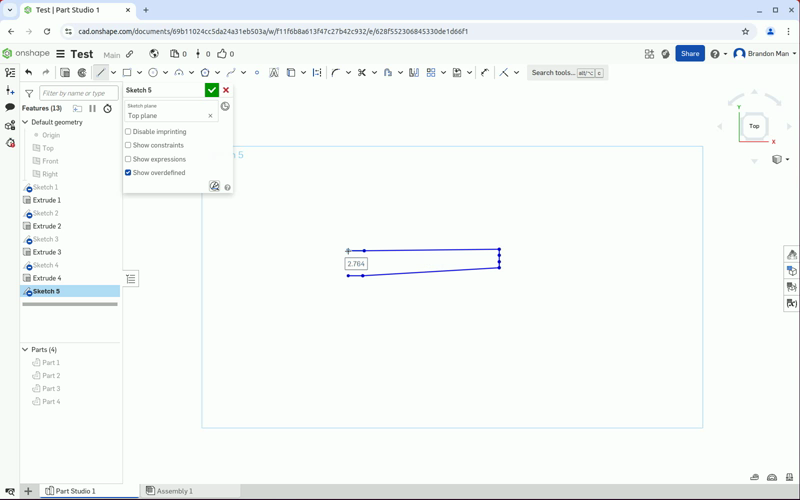
mouse_move(378, 250)
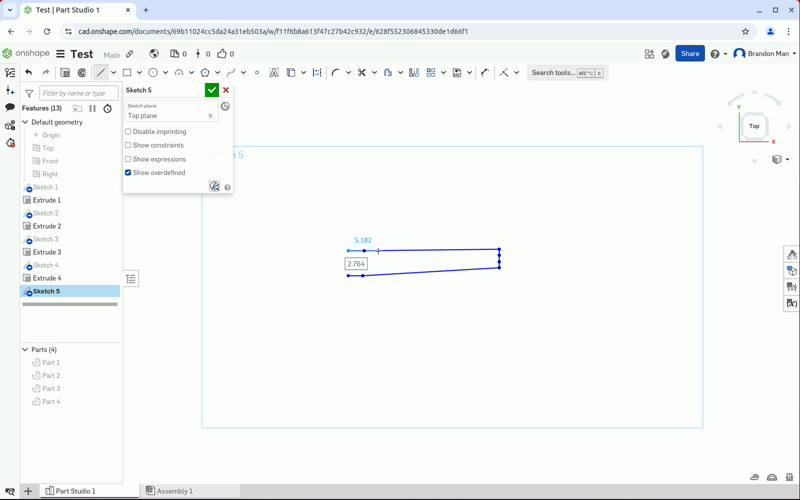
mouse_move(348, 260)
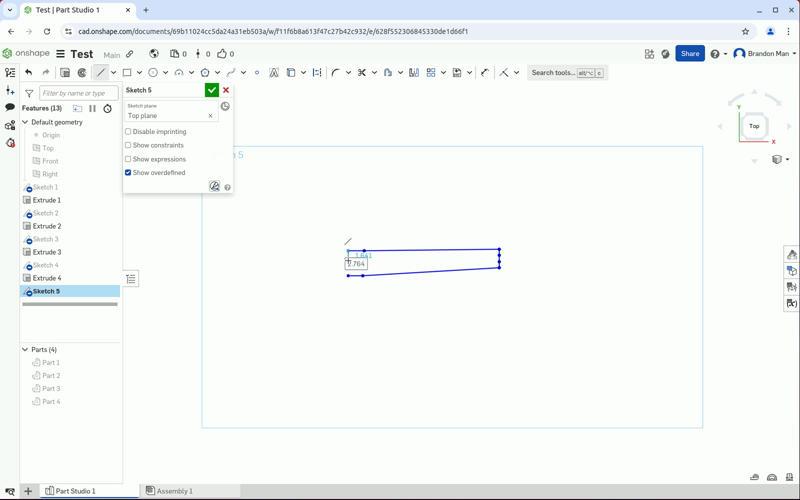
click(348, 260)
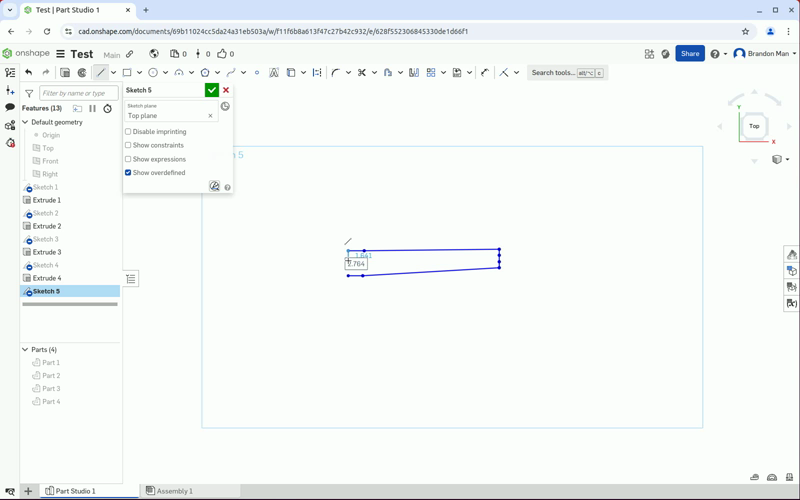
key_up(shift)
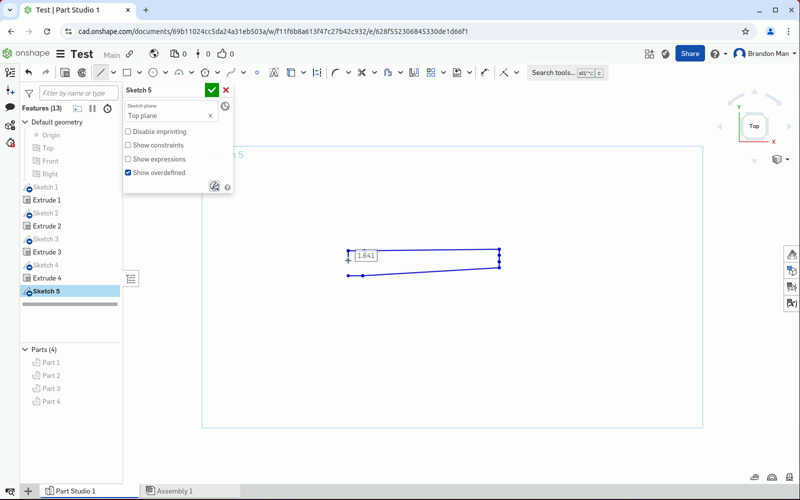
key_down(shift)
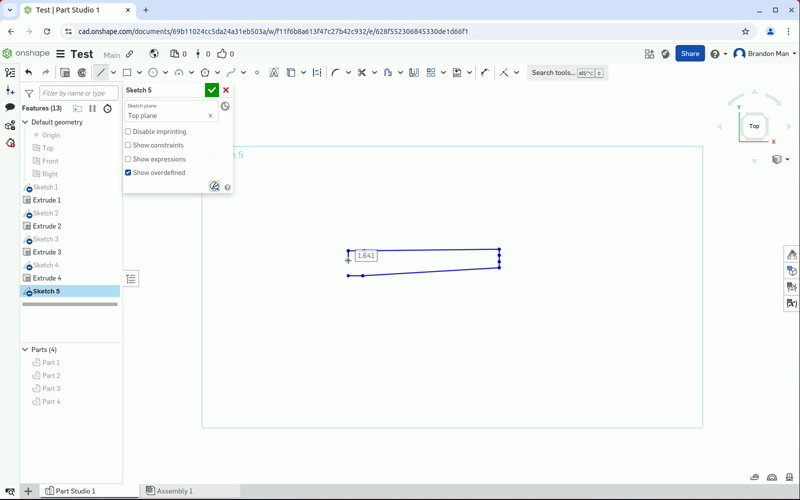
mouse_move(378, 260)
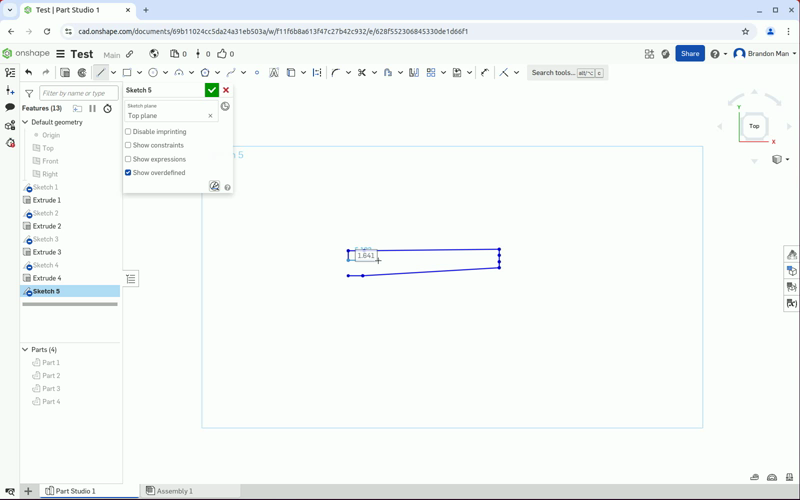
mouse_move(354, 260)
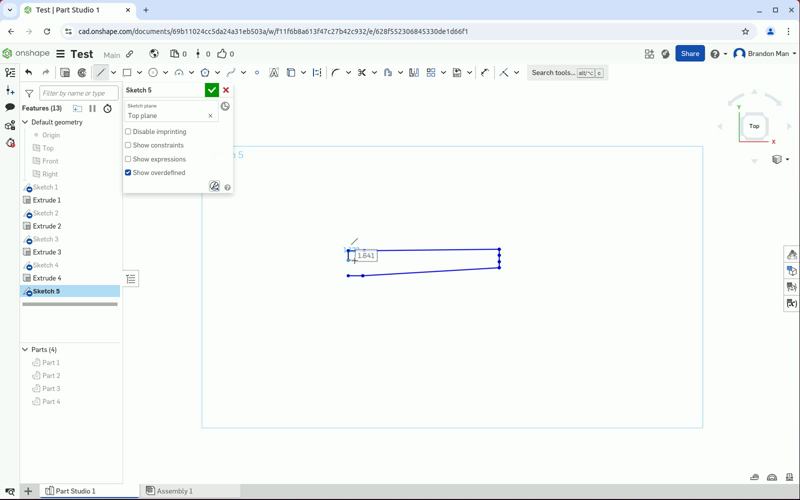
scroll(6)
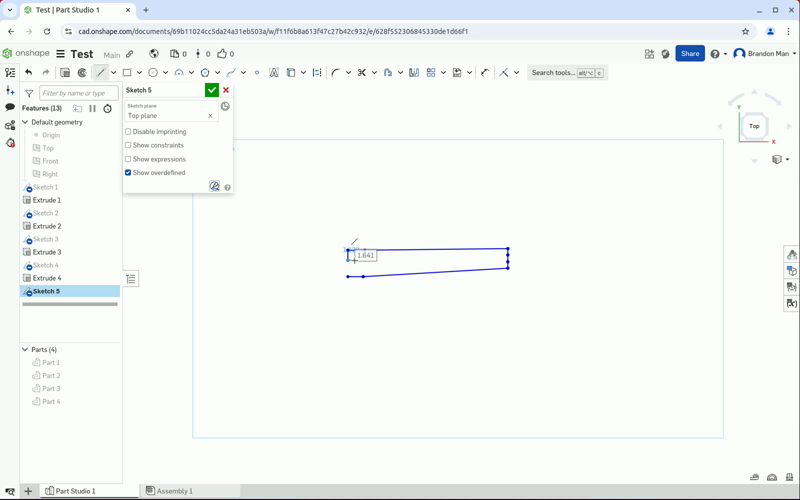
scroll(6)
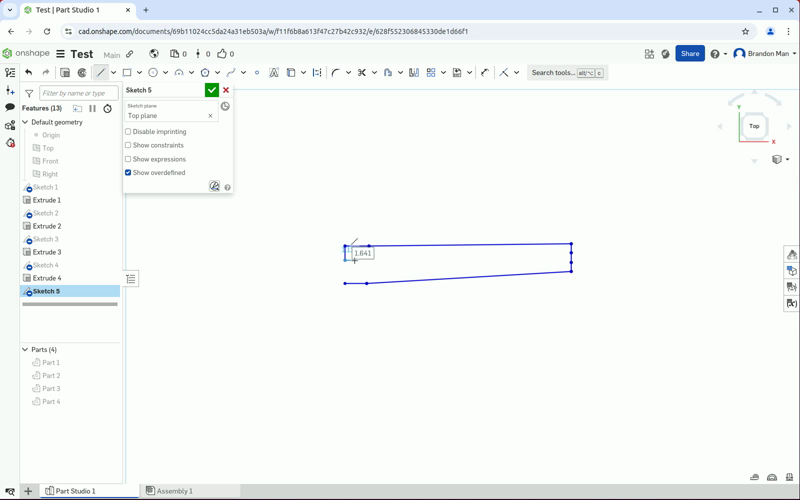
scroll(6)
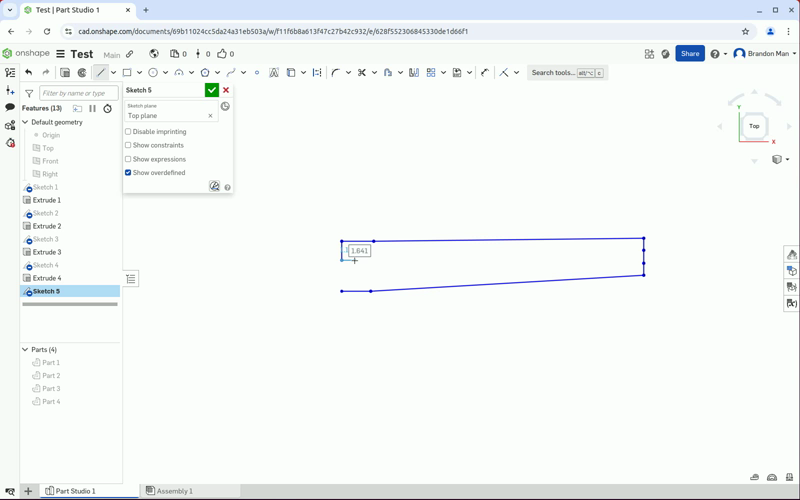
scroll(6)
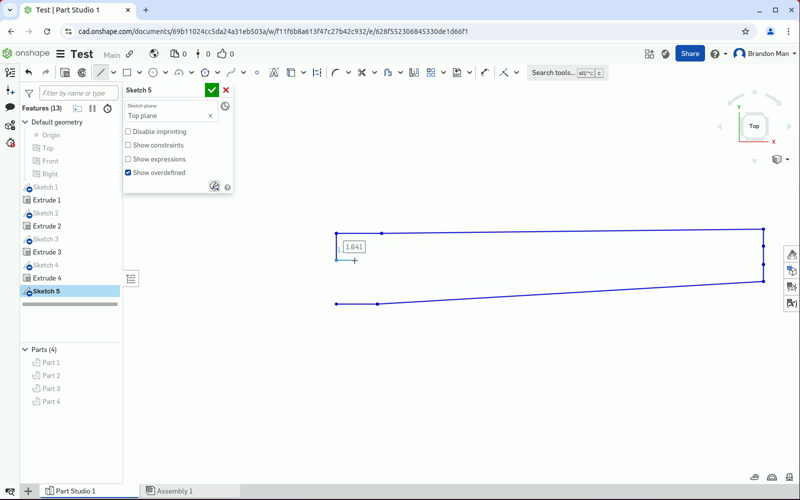
scroll(6)
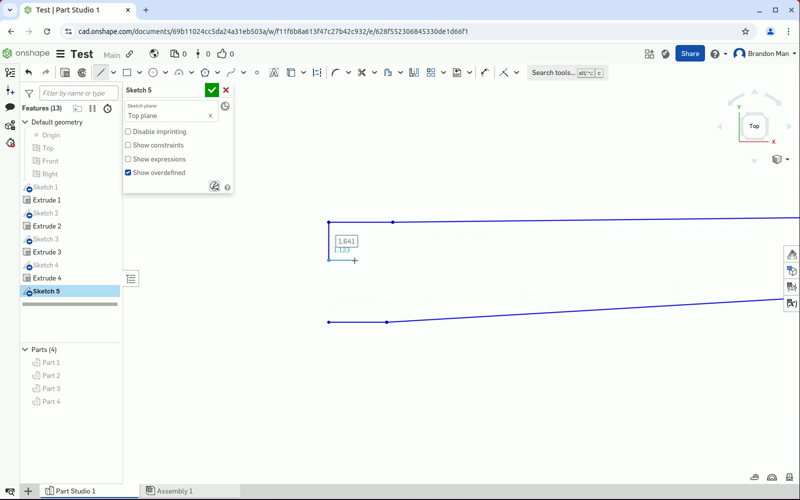
scroll(6)
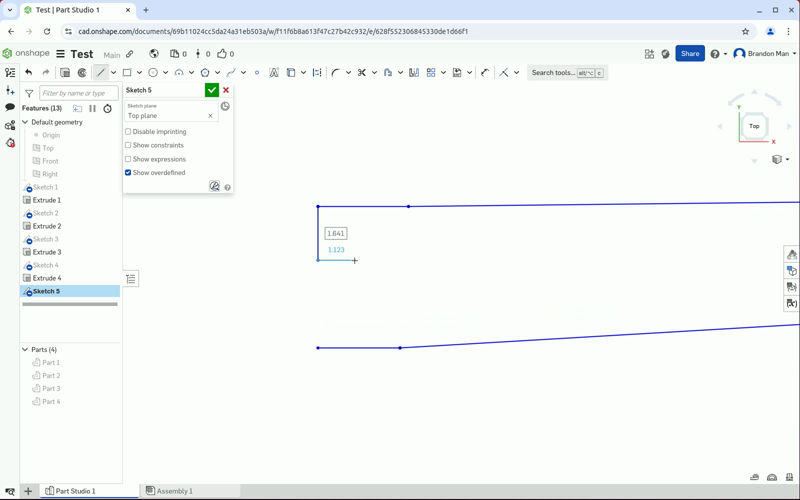
scroll(6)
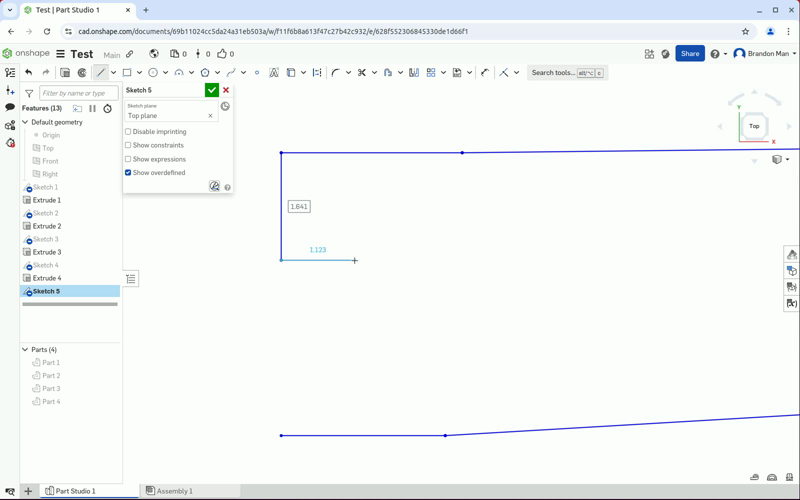
click(354, 260)
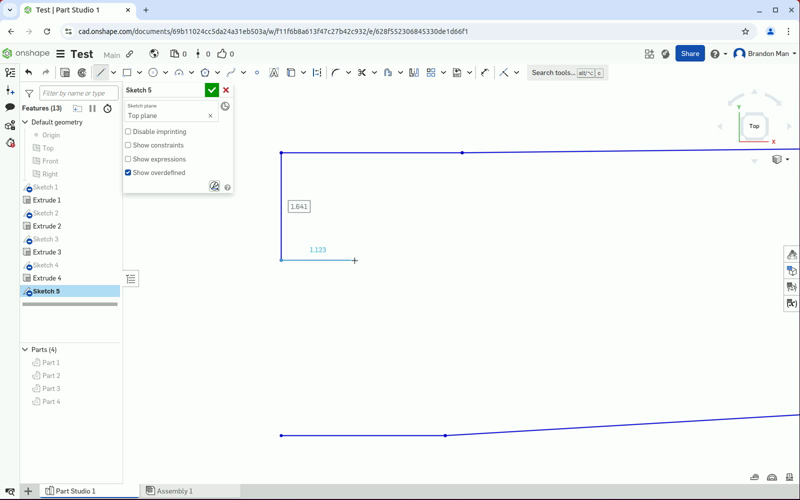
scroll(-6)
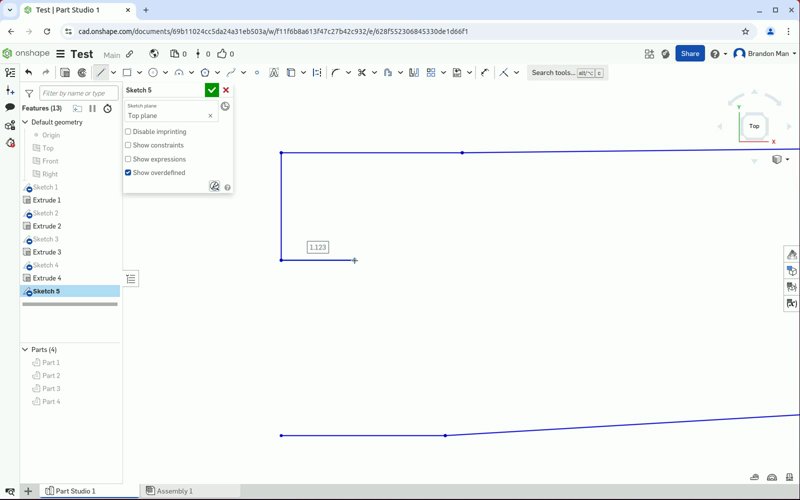
scroll(-6)
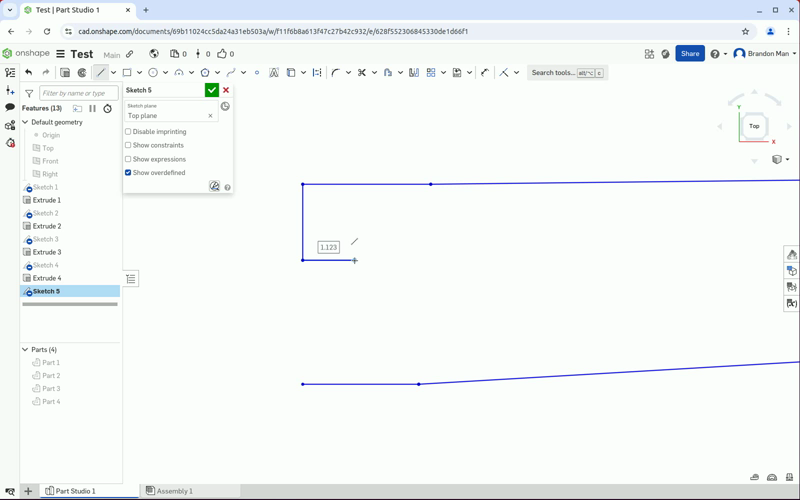
scroll(-6)
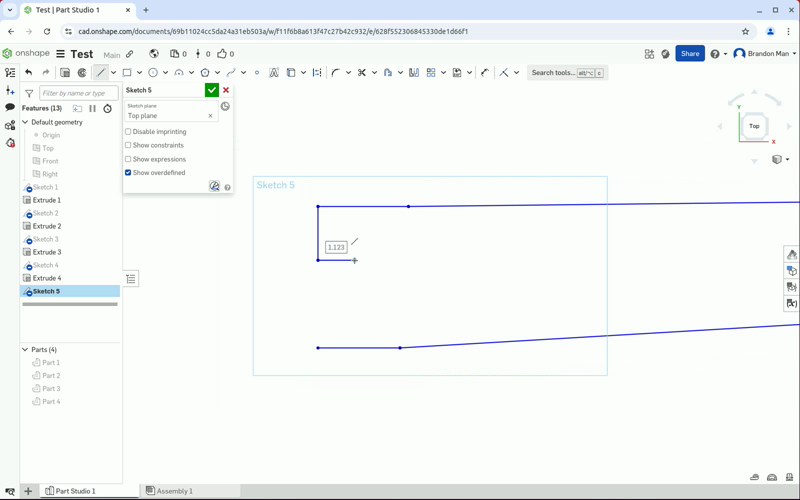
scroll(-6)
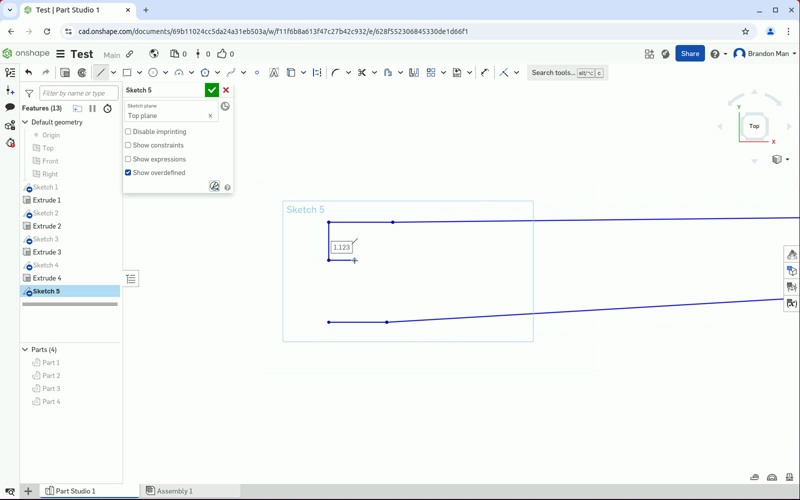
scroll(-6)
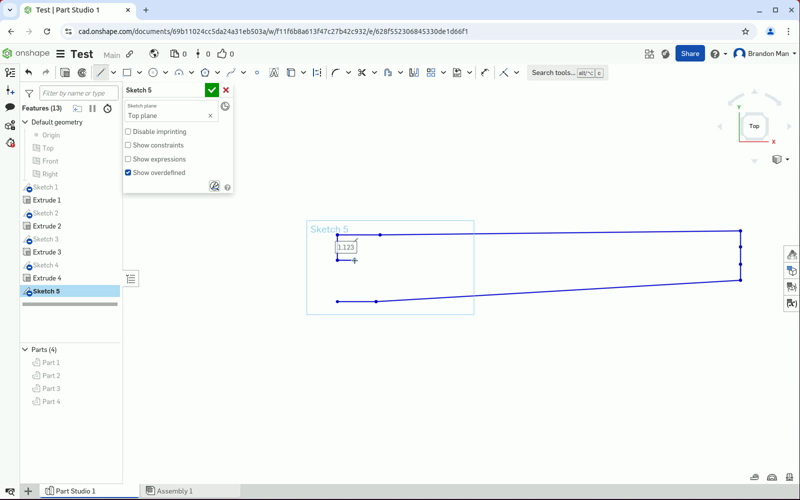
scroll(-6)
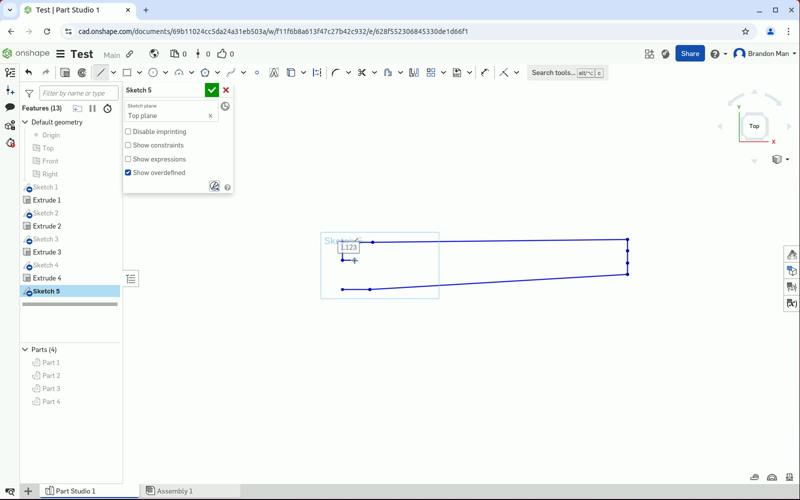
scroll(-6)
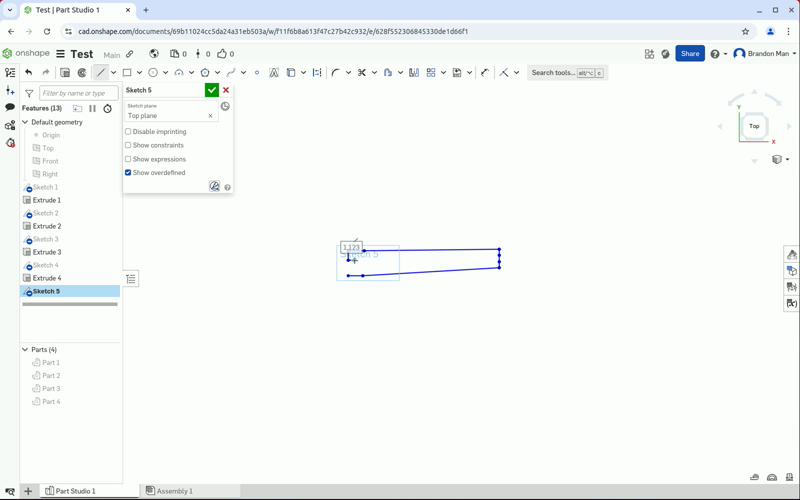
key_up(shift)
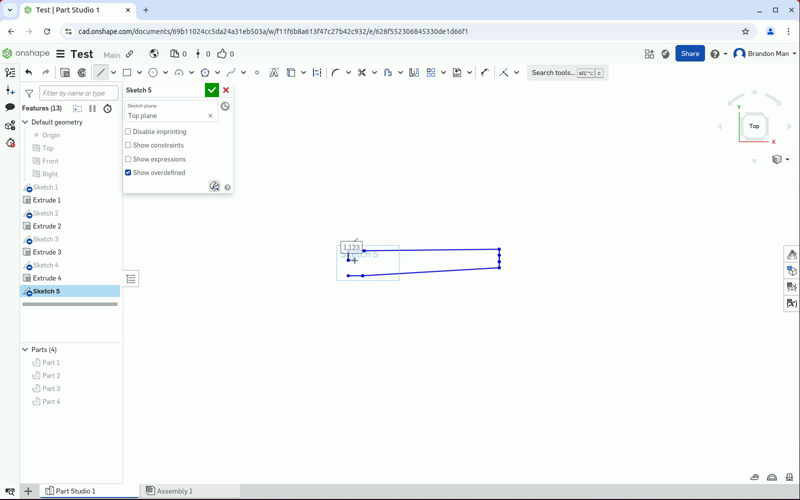
key_down(shift)
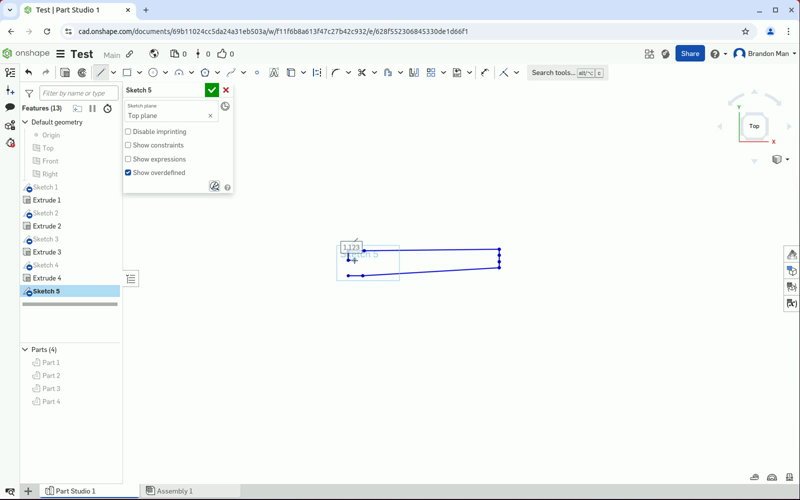
mouse_move(384, 260)
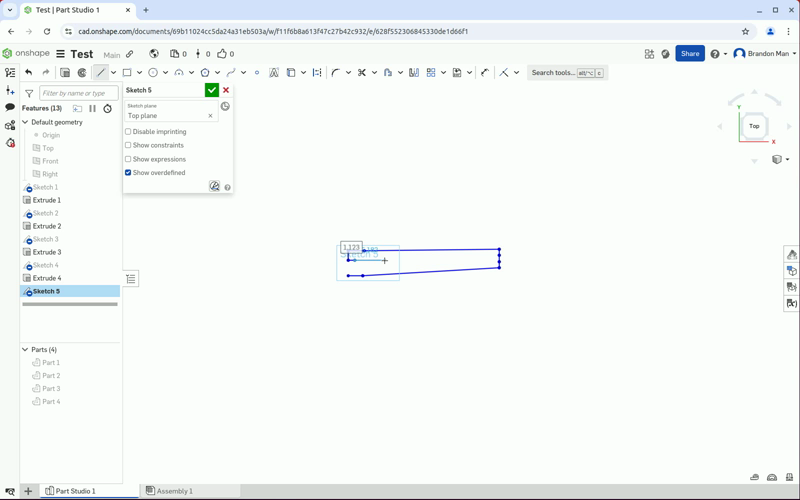
mouse_move(362, 260)
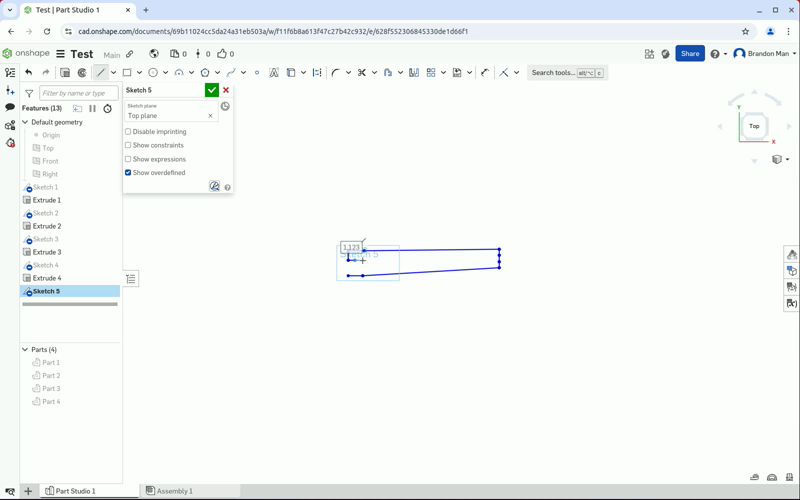
click(362, 260)
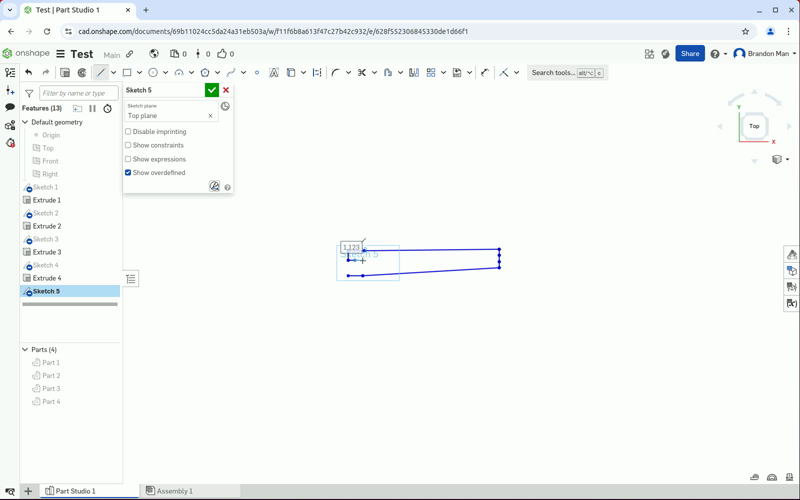
key_up(shift)
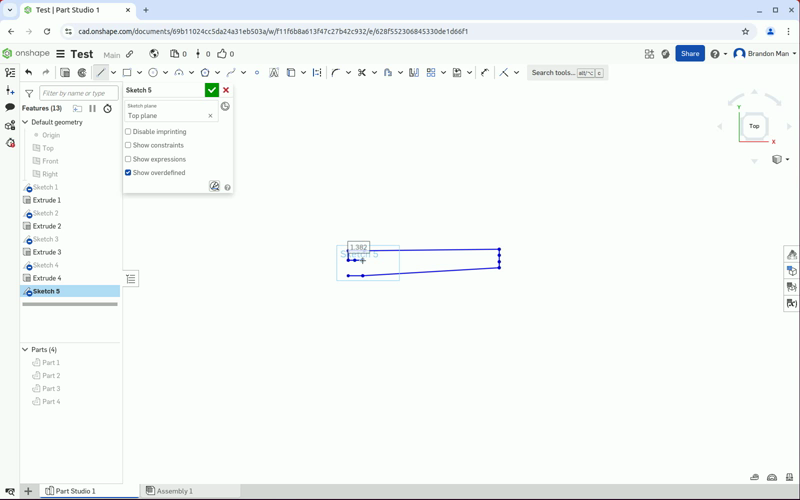
key_down(shift)
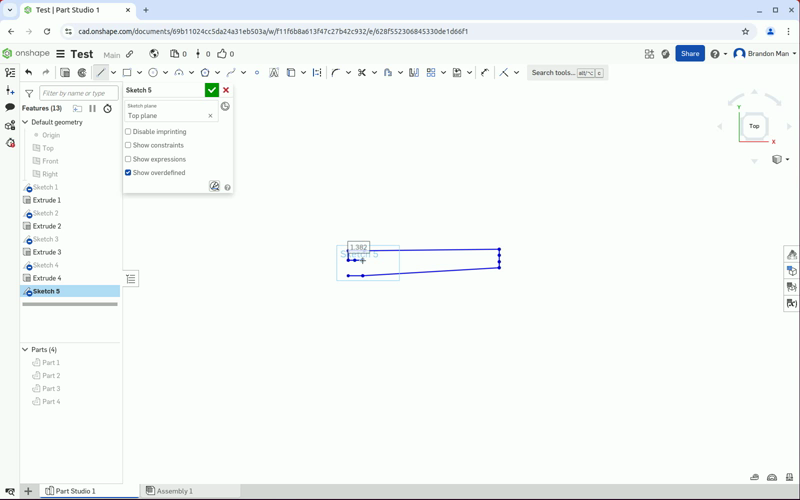
mouse_move(392, 260)
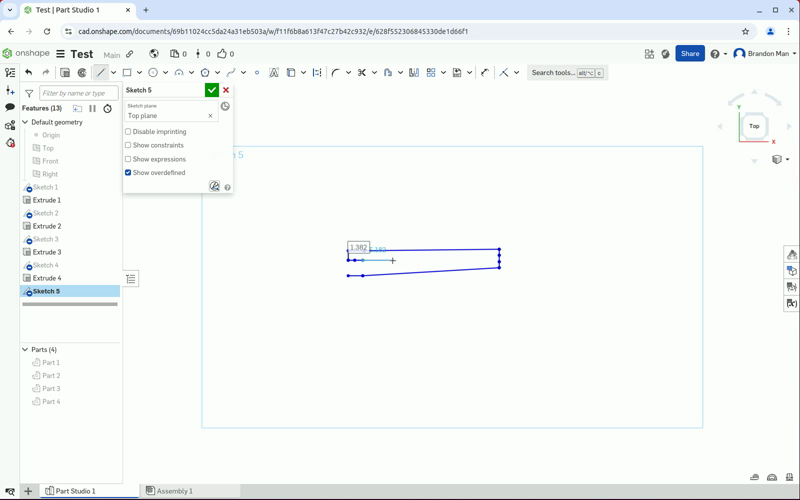
mouse_move(362, 266)
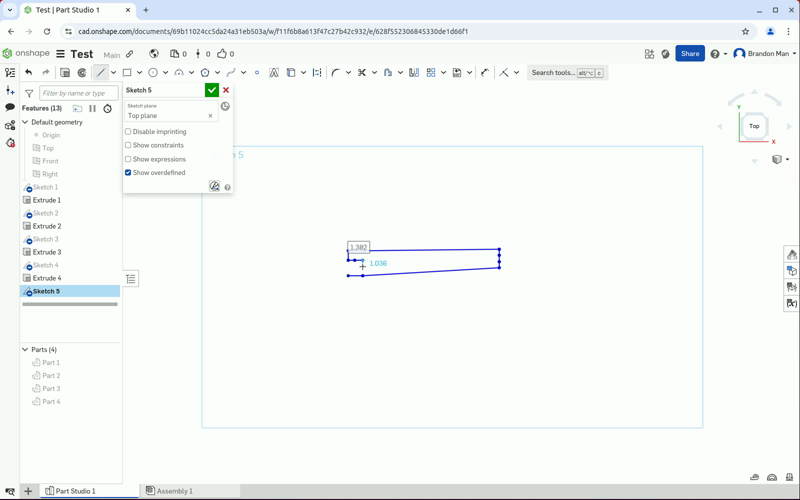
scroll(6)
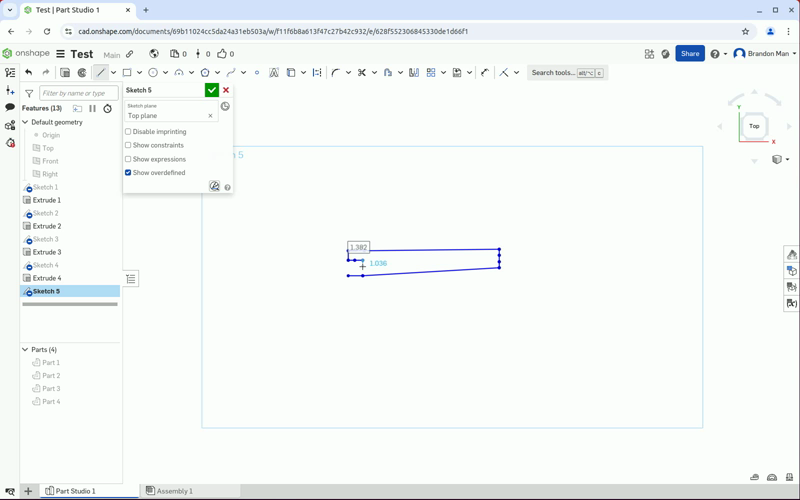
scroll(6)
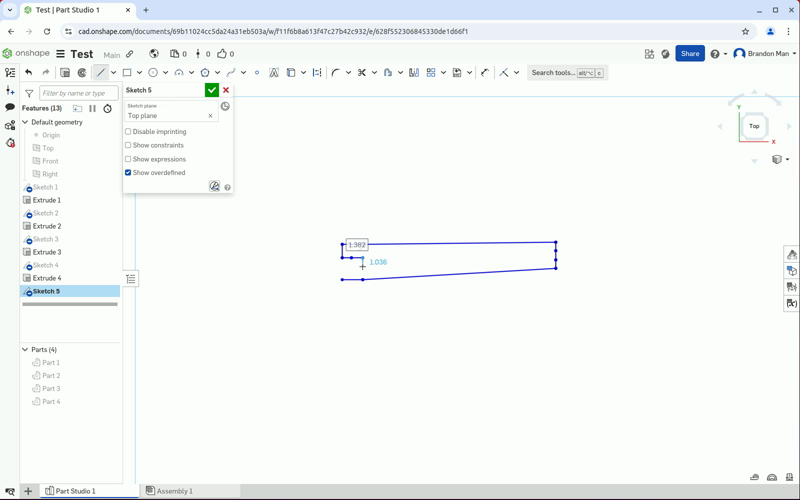
scroll(6)
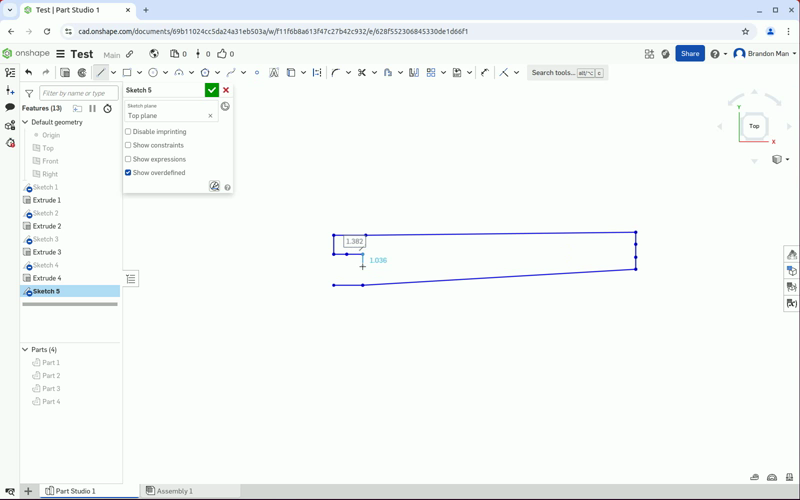
scroll(6)
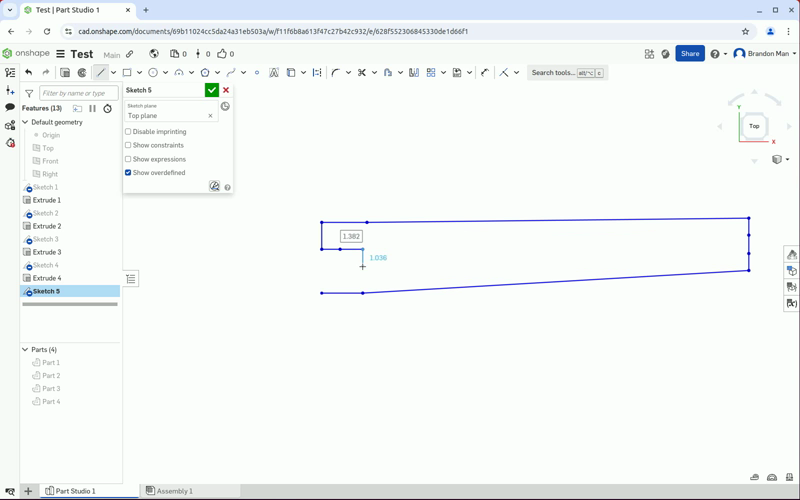
scroll(6)
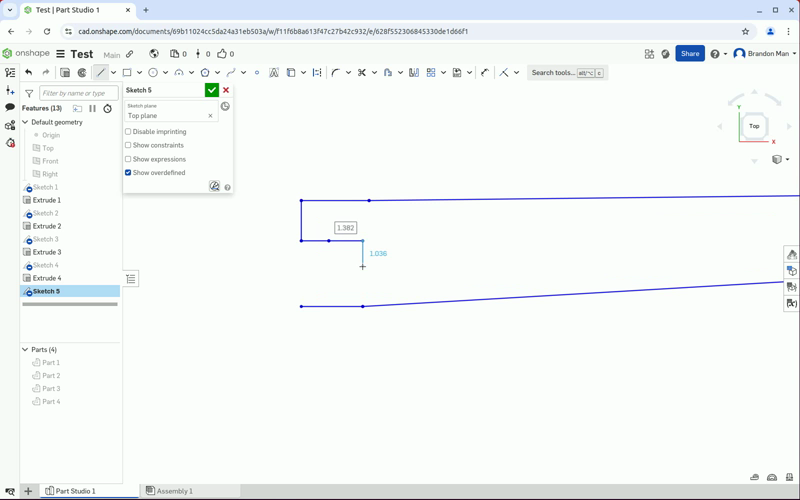
scroll(6)
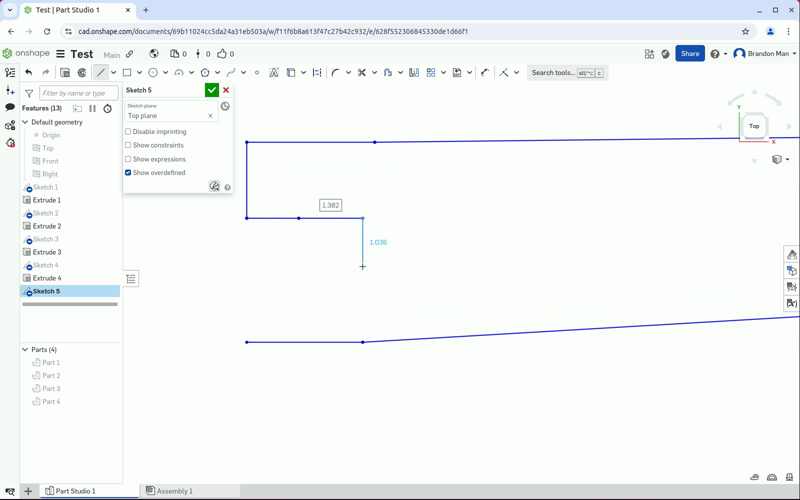
scroll(6)
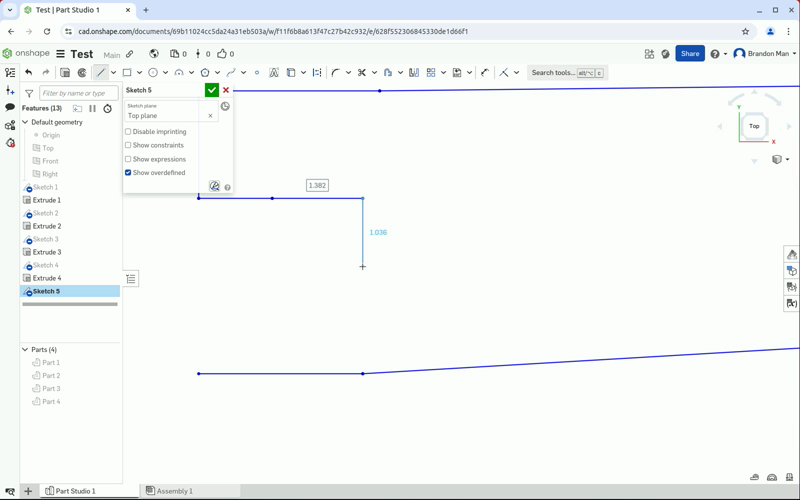
click(362, 266)
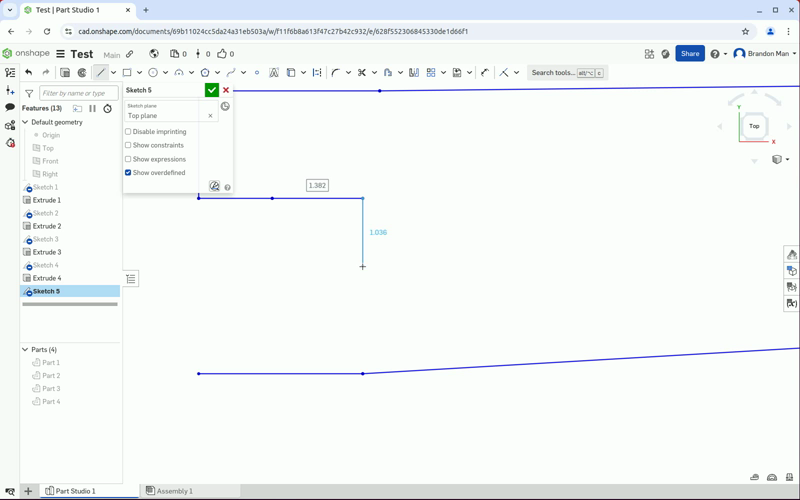
scroll(-6)
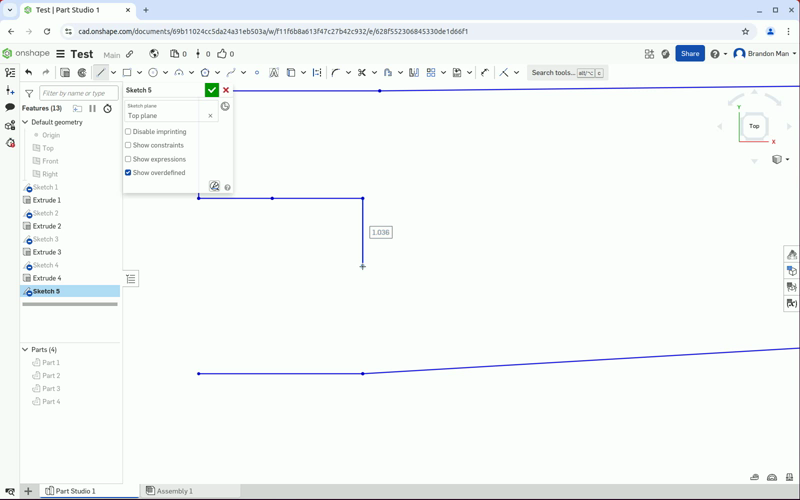
scroll(-6)
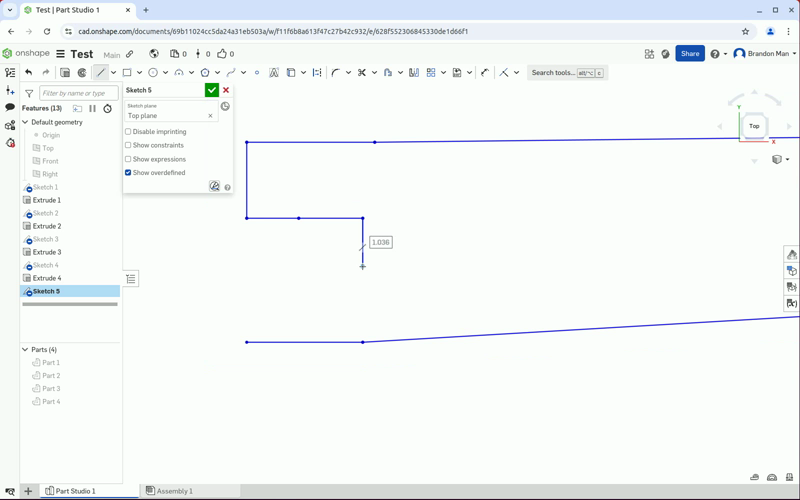
scroll(-6)
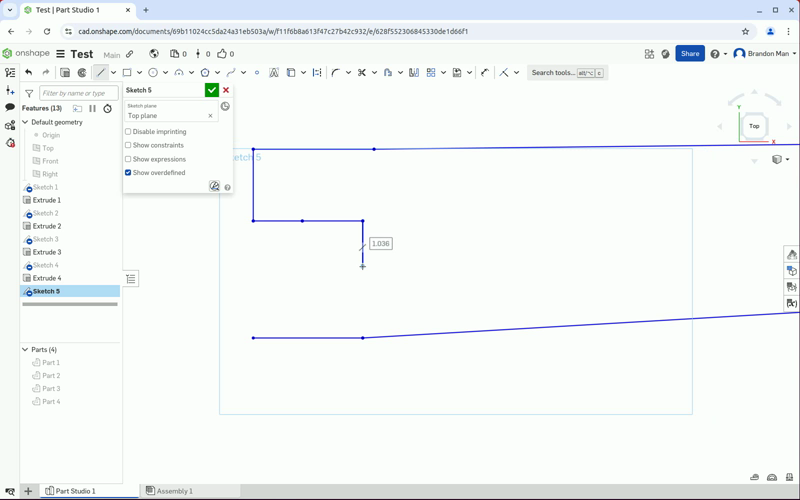
scroll(-6)
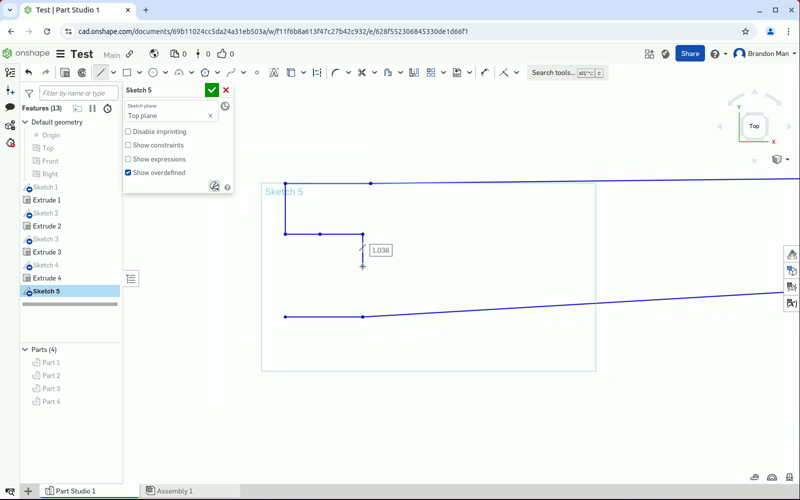
scroll(-6)
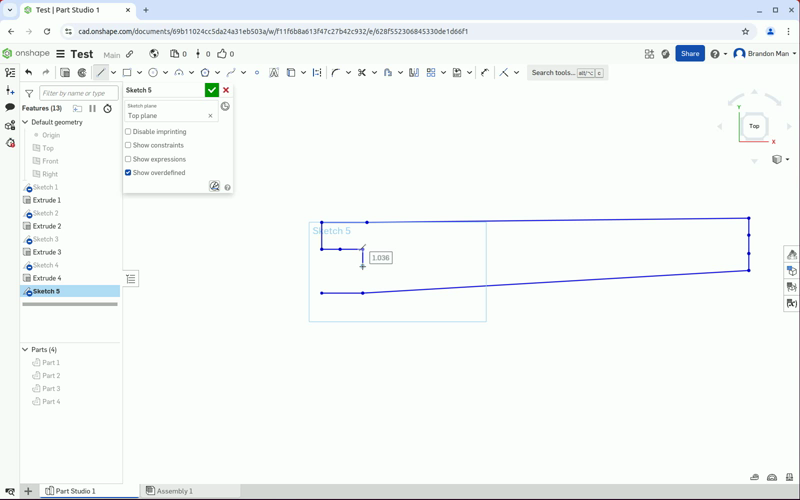
scroll(-6)
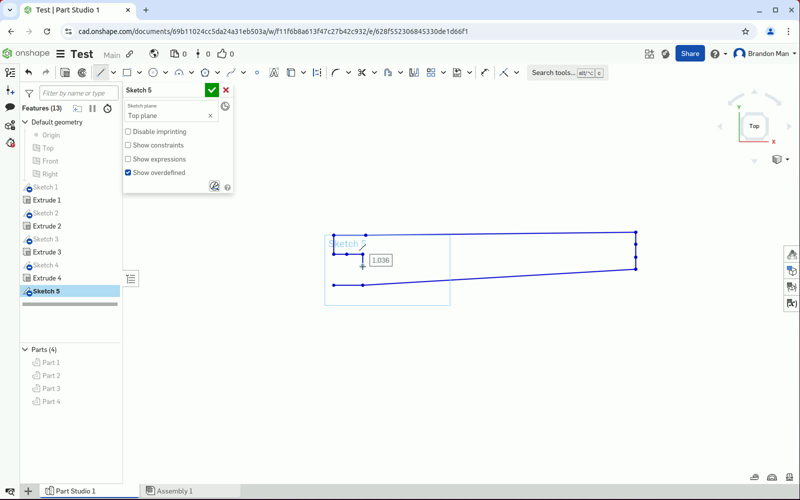
scroll(-6)
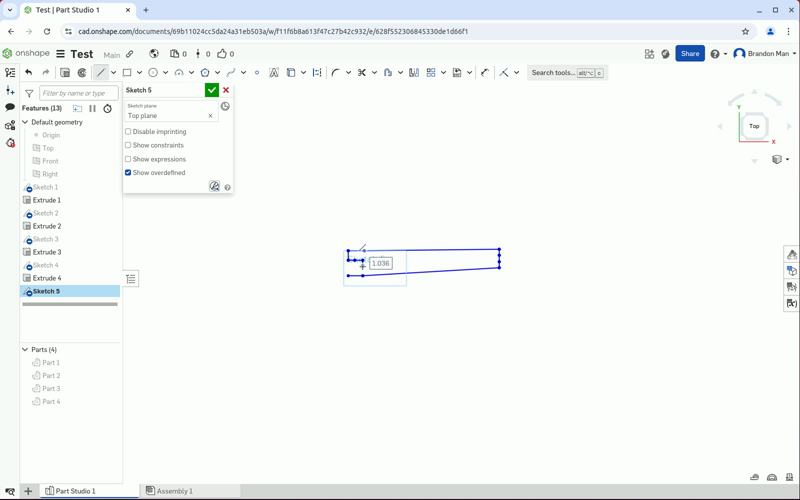
key_up(shift)
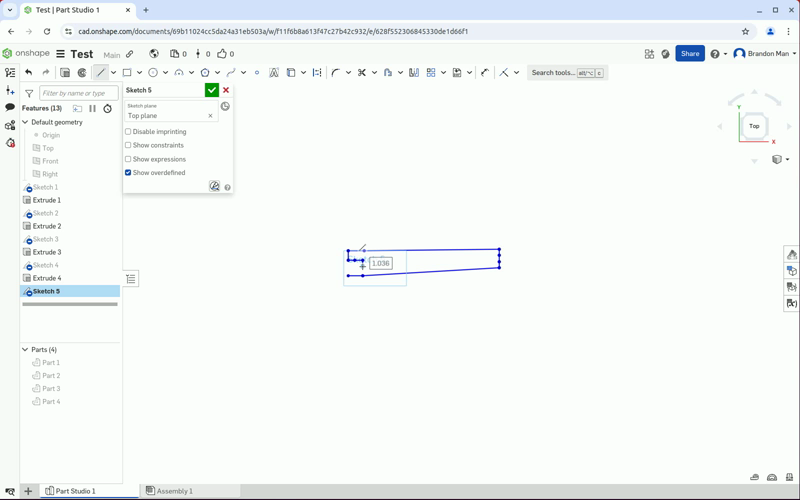
key_down(shift)
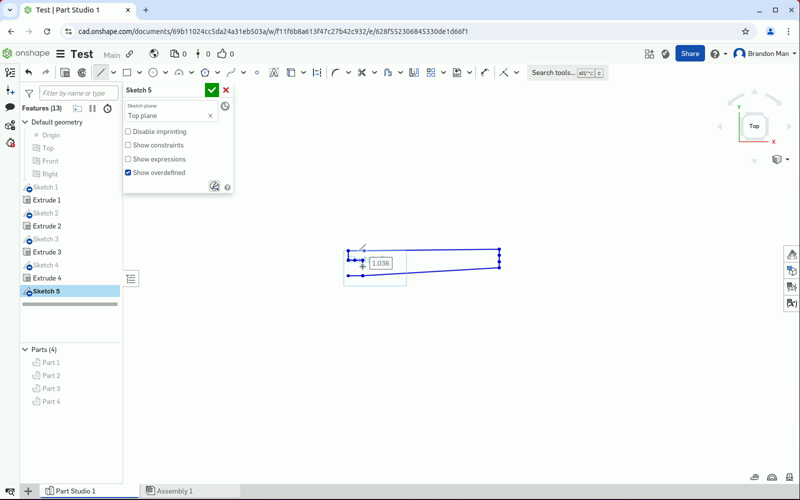
mouse_move(392, 266)
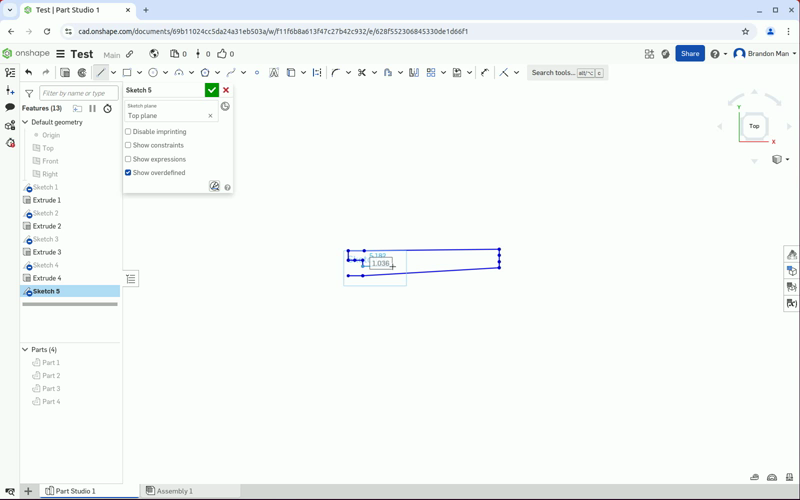
mouse_move(348, 266)
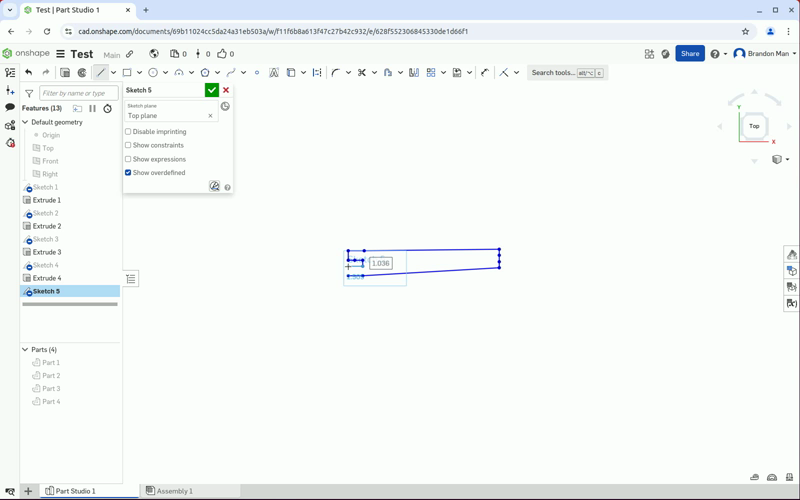
click(348, 266)
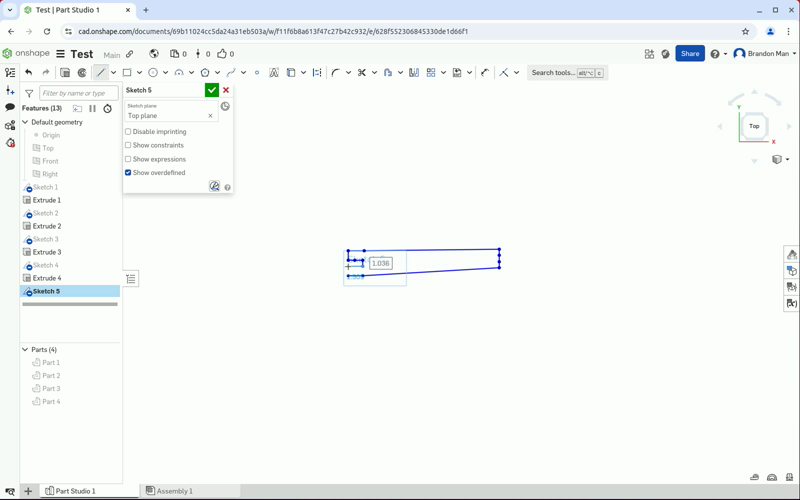
key_up(shift)
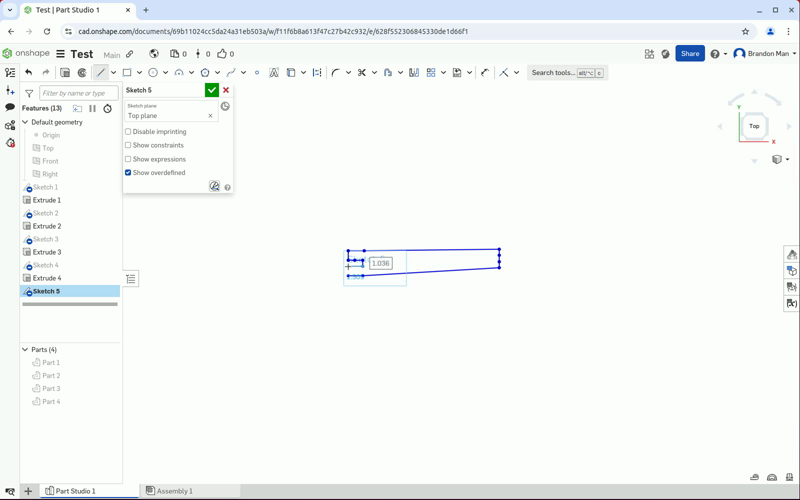
mouse_move(378, 266)
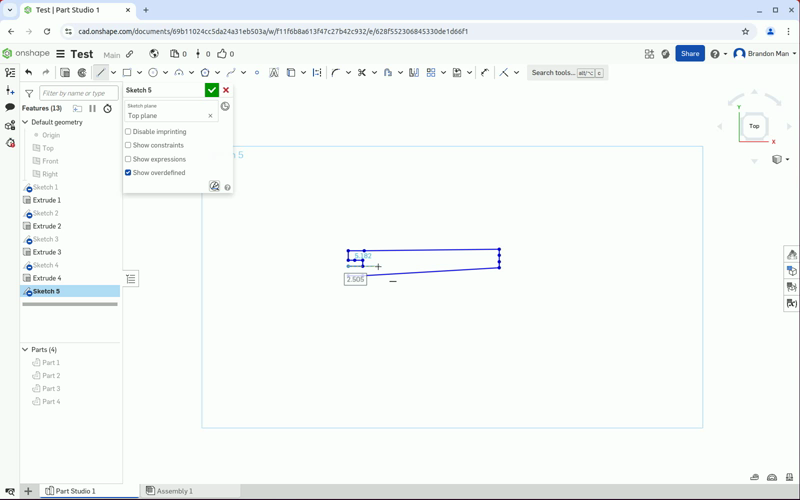
key_down(shift)
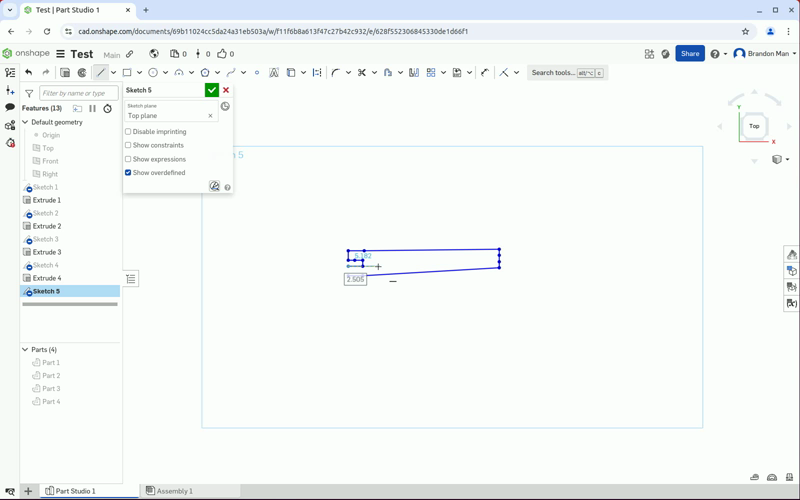
mouse_move(348, 275)
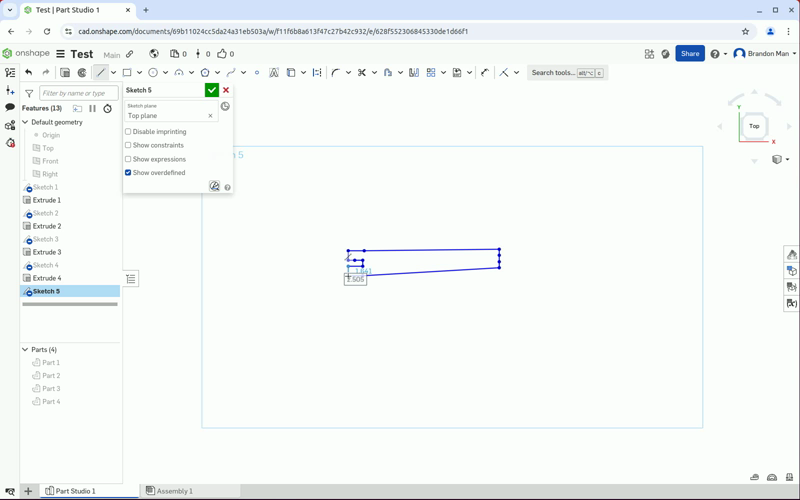
key_up(shift)
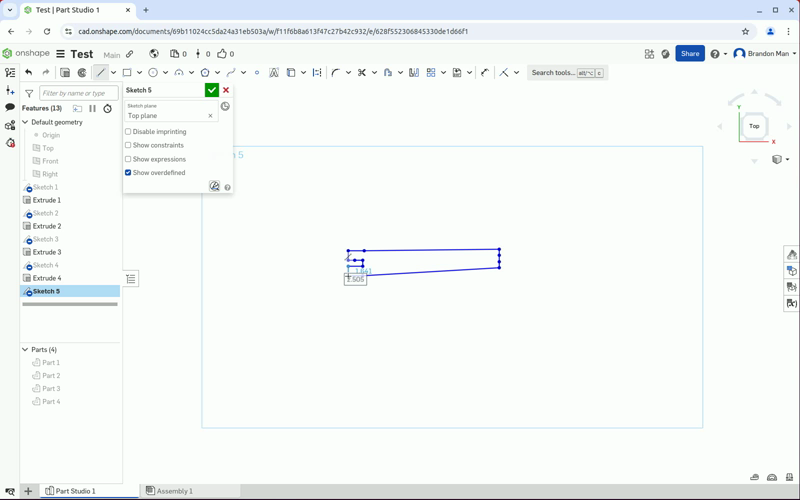
click(348, 275)
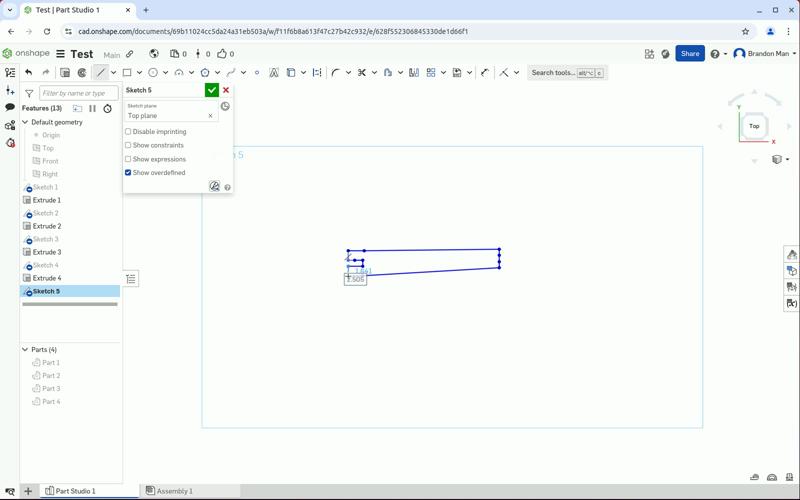
key(esc)
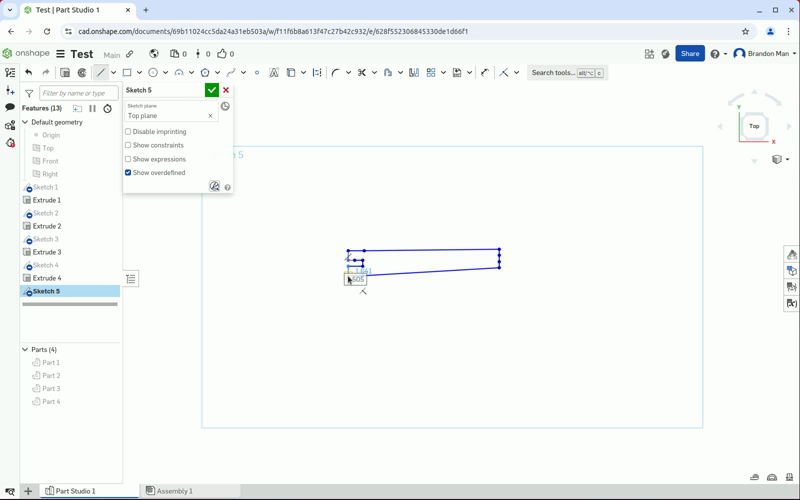
key(l)
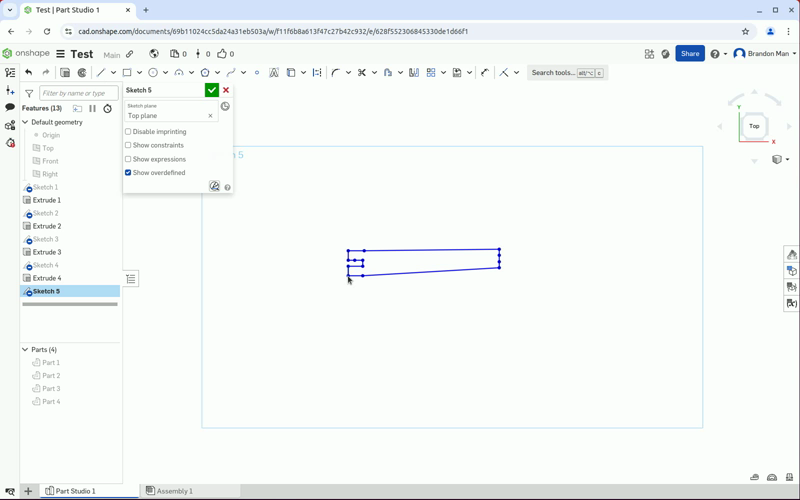
key_down(shift)
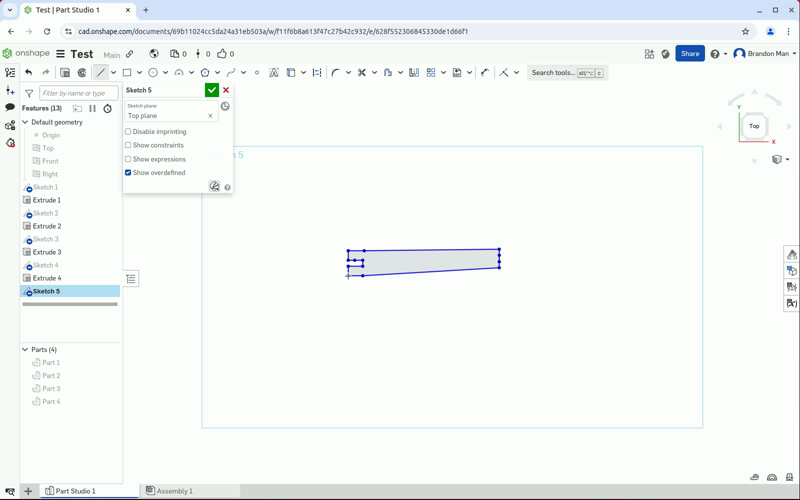
mouse_move(371, 264)
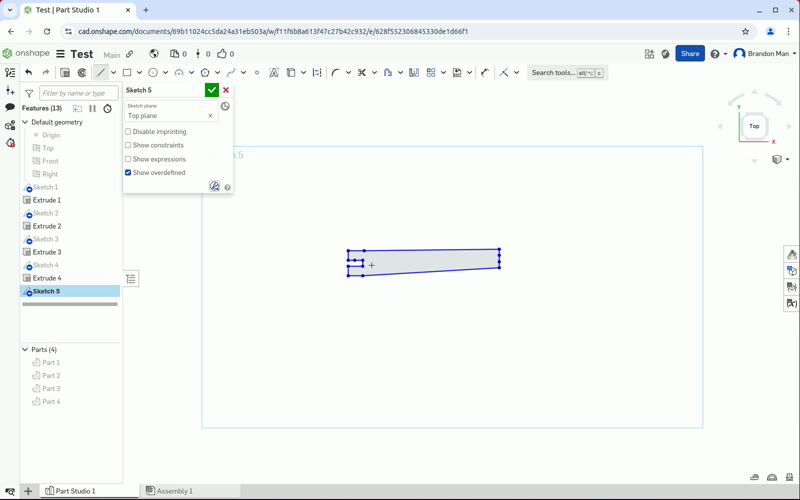
click(371, 264)
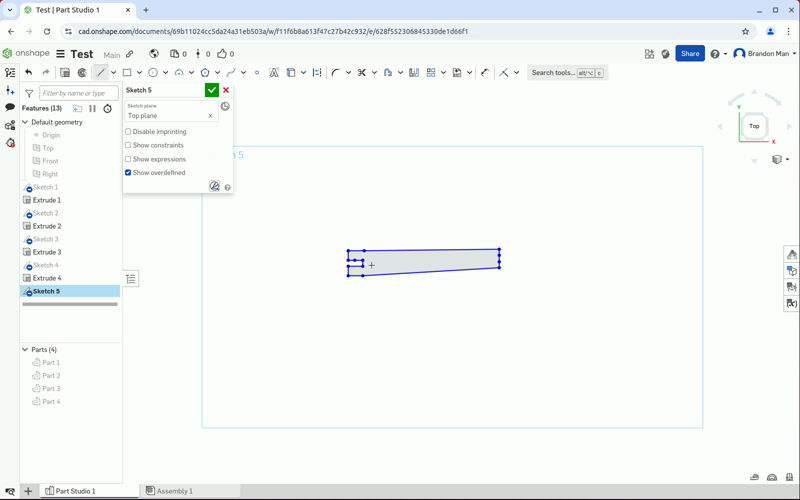
key_up(shift)
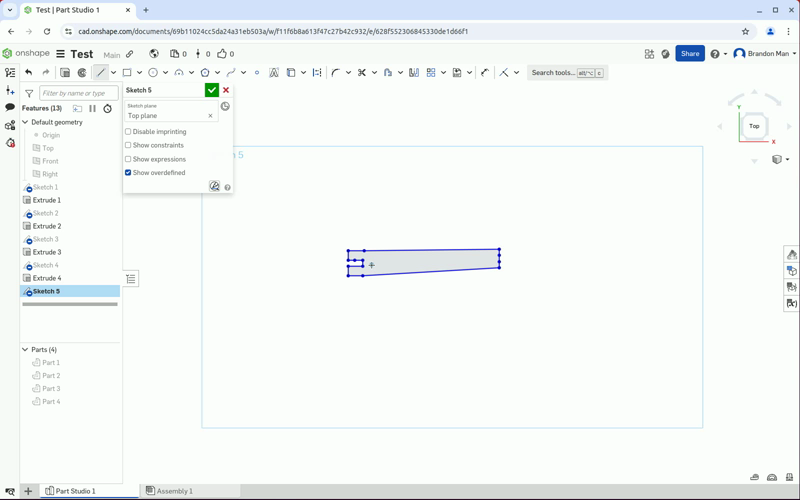
key_down(shift)
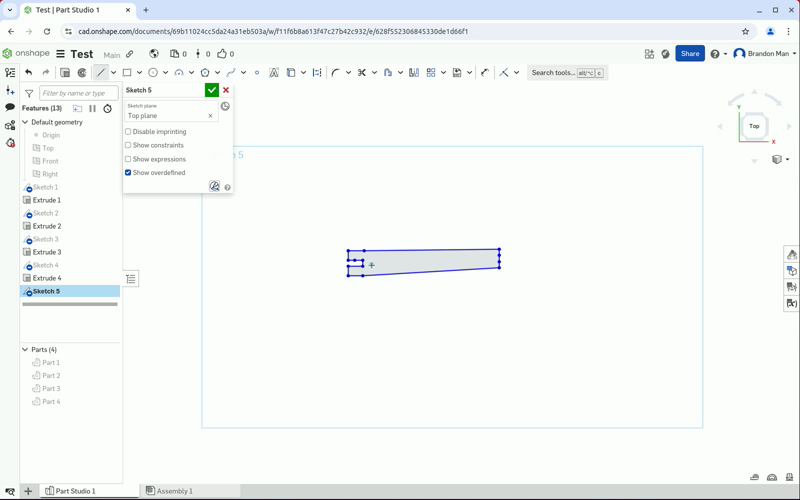
mouse_move(492, 260)
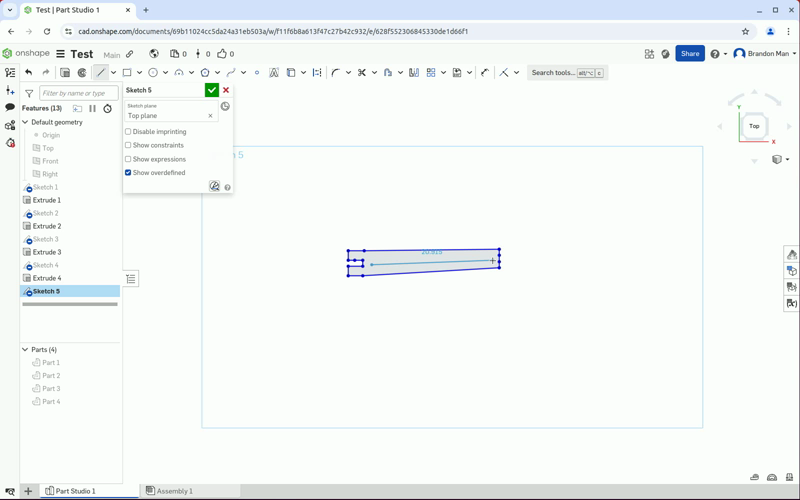
click(492, 260)
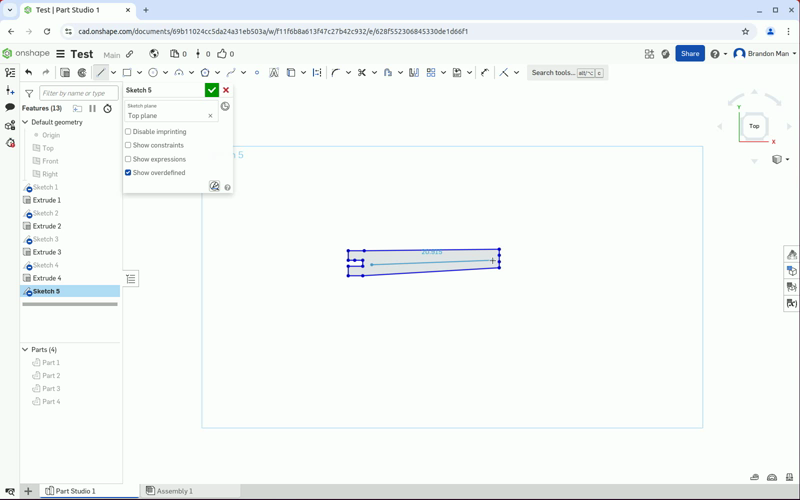
key_up(shift)
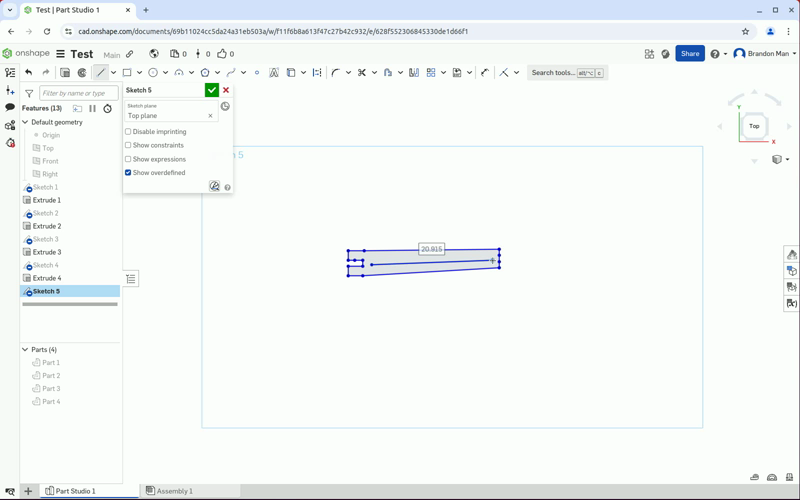
key_down(shift)
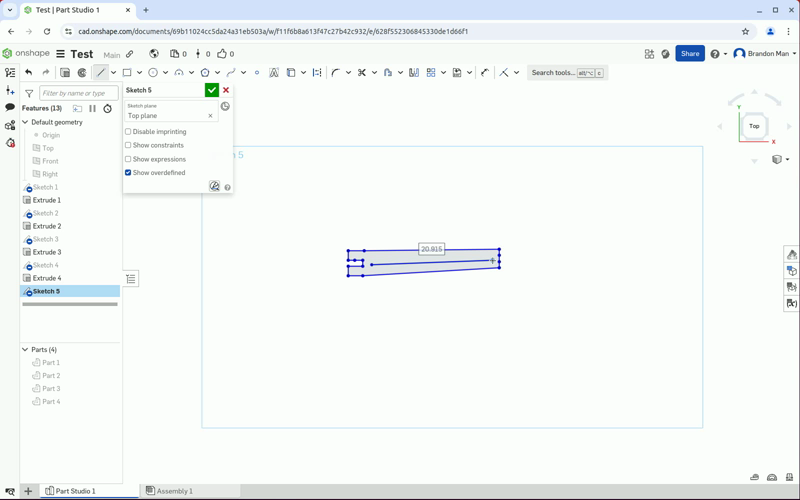
mouse_move(522, 260)
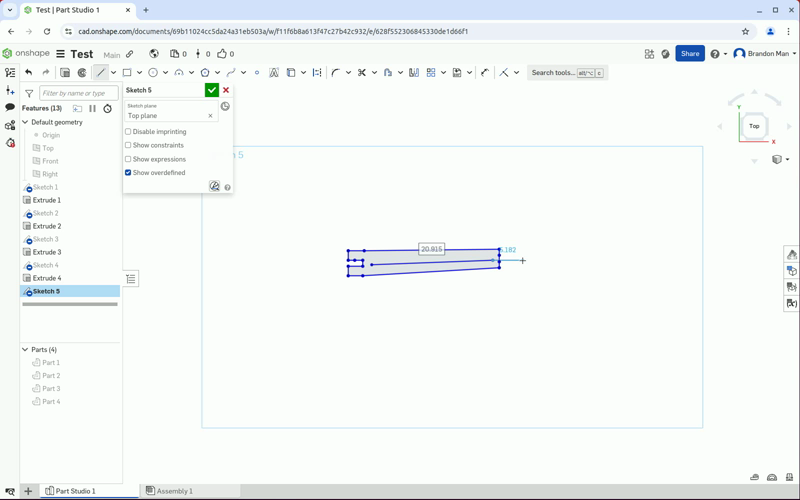
mouse_move(492, 258)
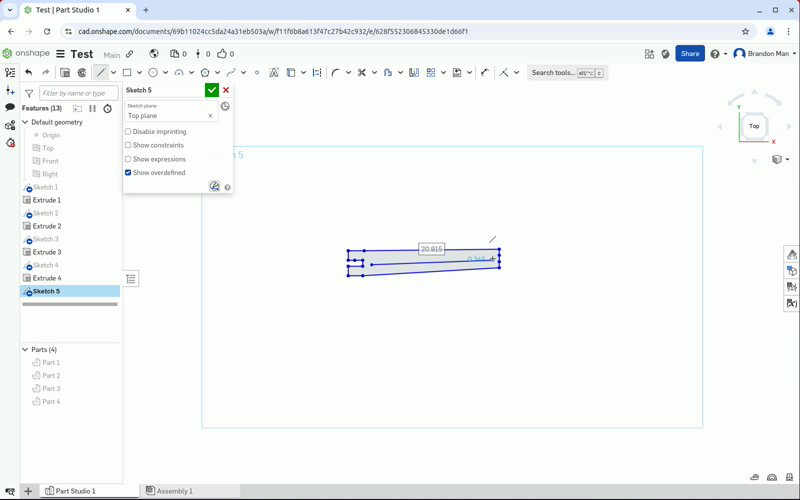
scroll(6)
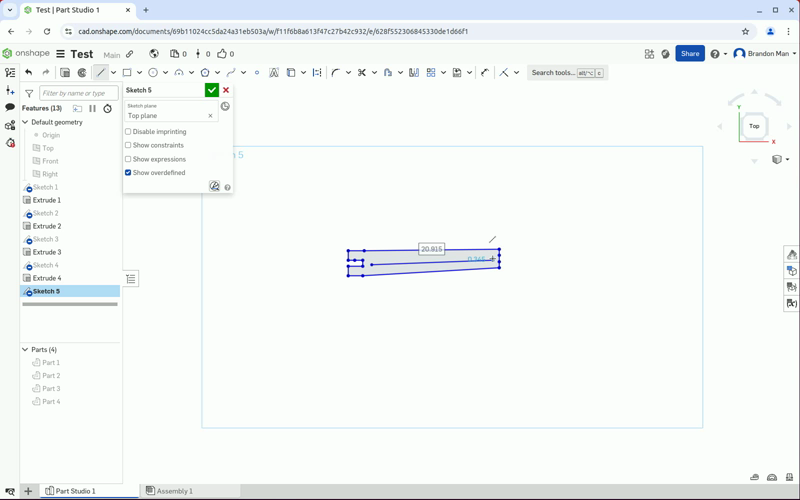
scroll(6)
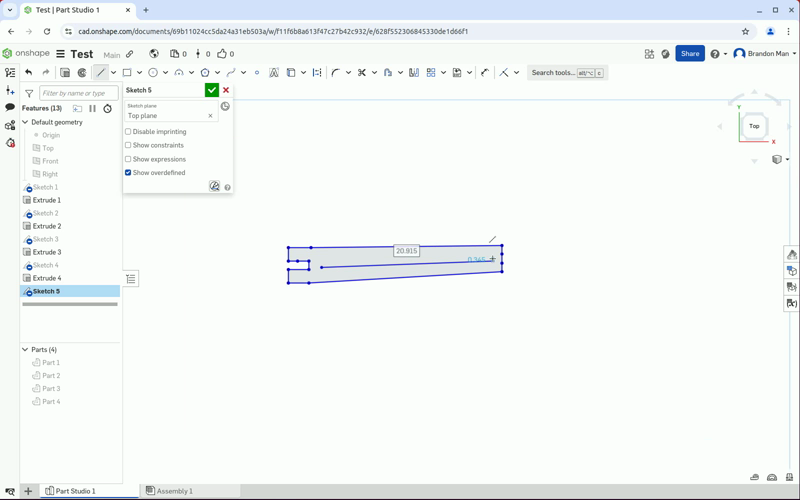
scroll(6)
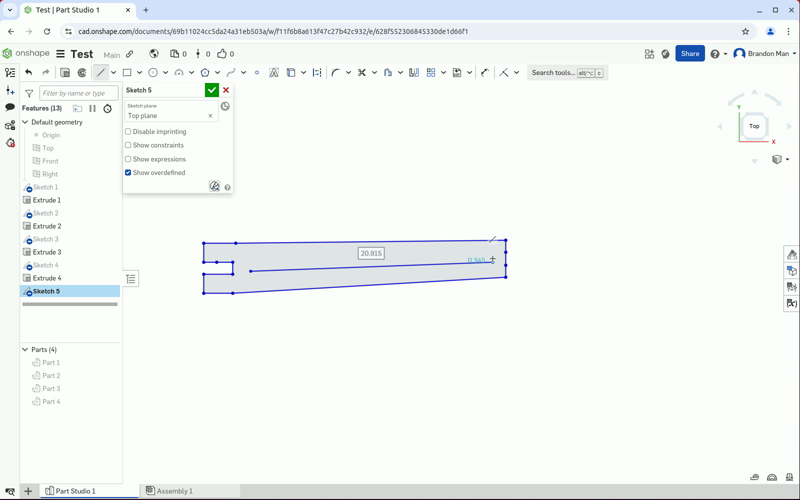
scroll(6)
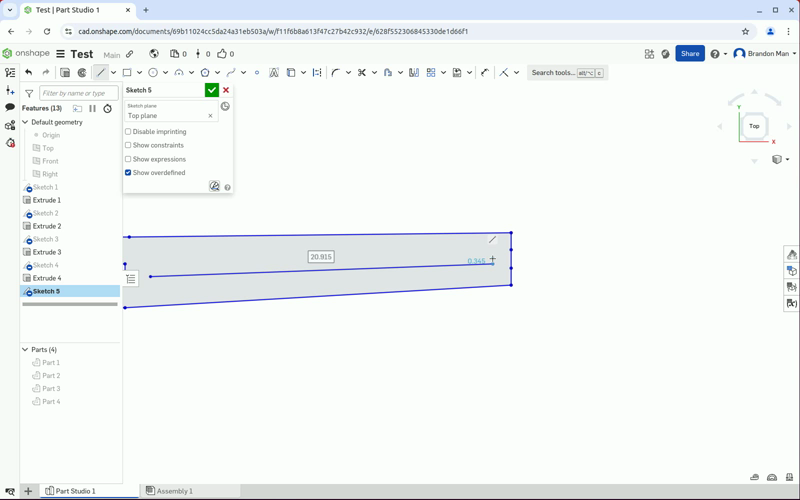
scroll(6)
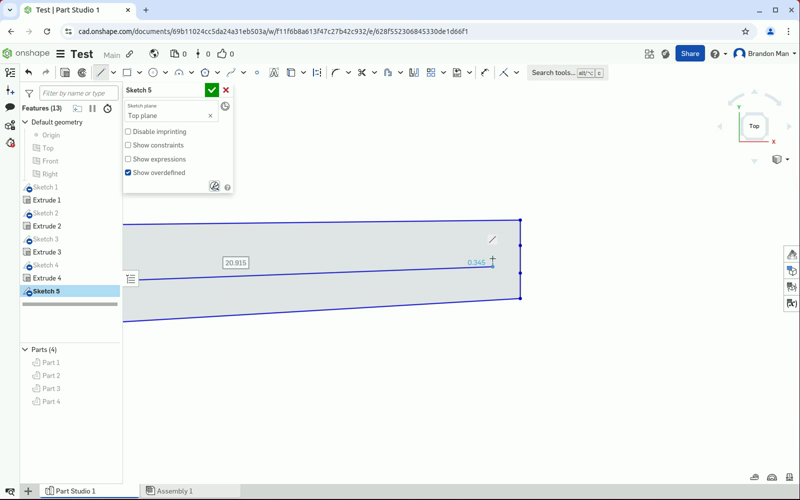
scroll(6)
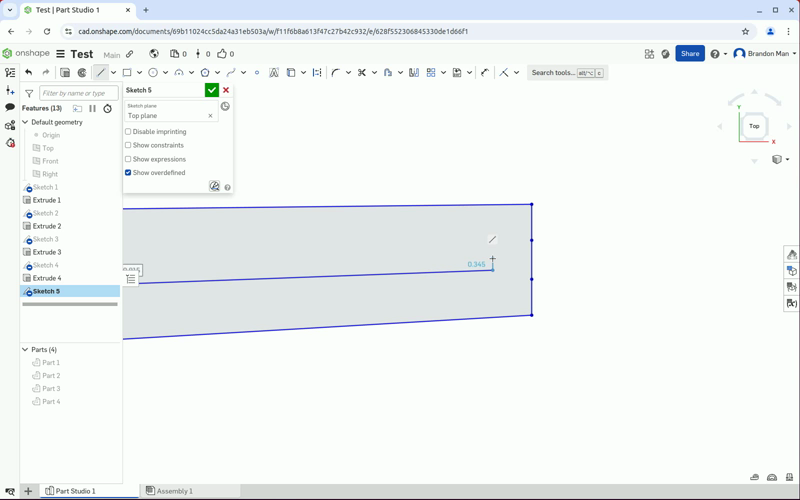
scroll(6)
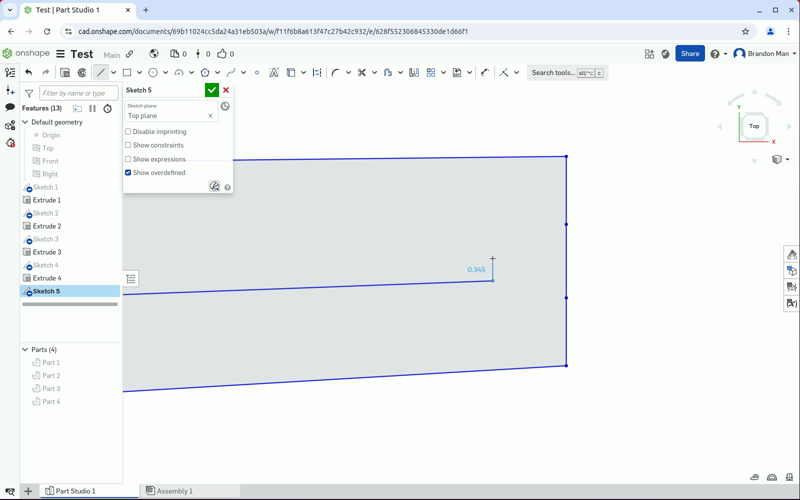
click(492, 258)
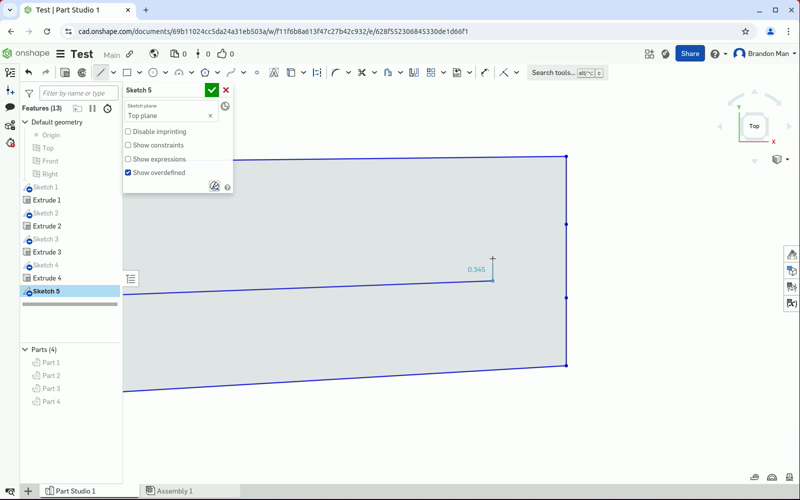
scroll(-6)
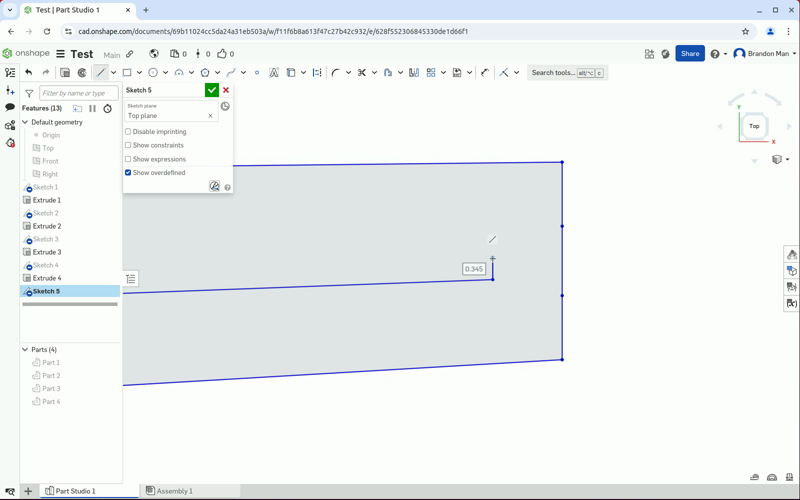
scroll(-6)
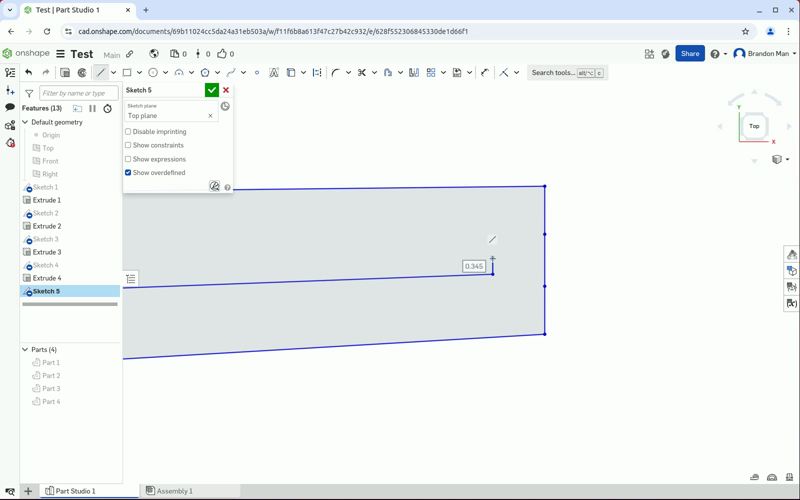
scroll(-6)
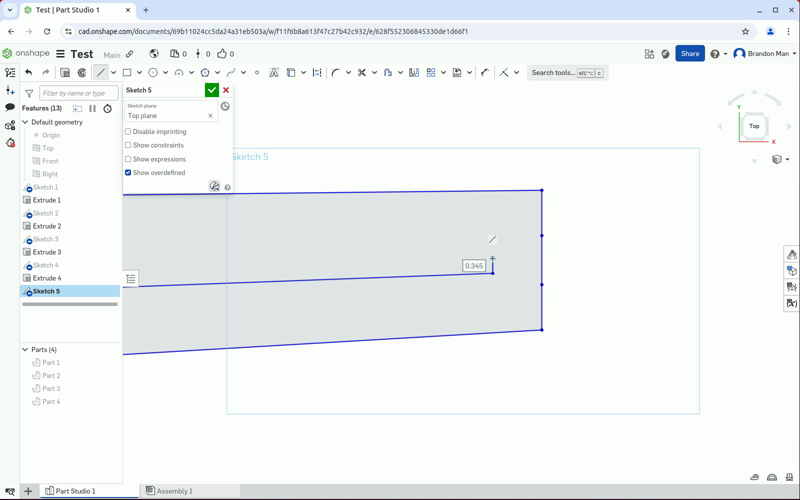
scroll(-6)
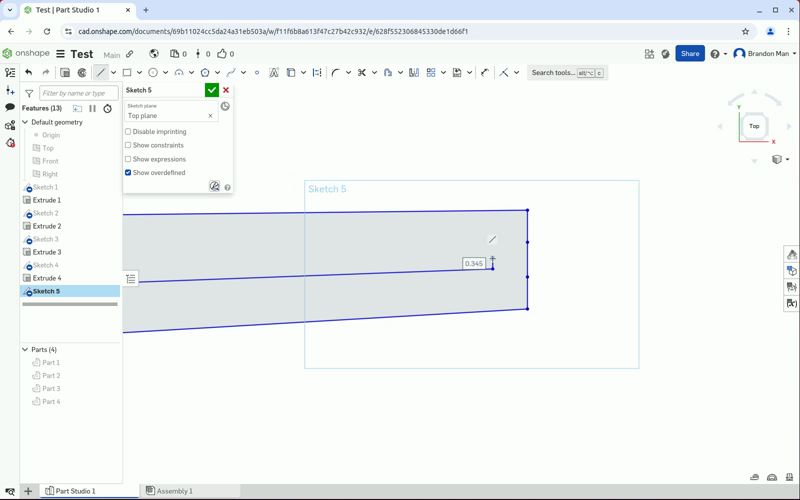
scroll(-6)
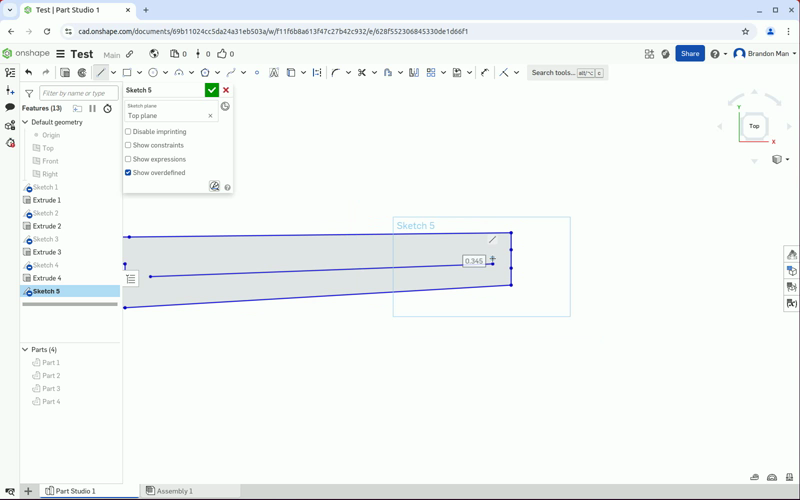
scroll(-6)
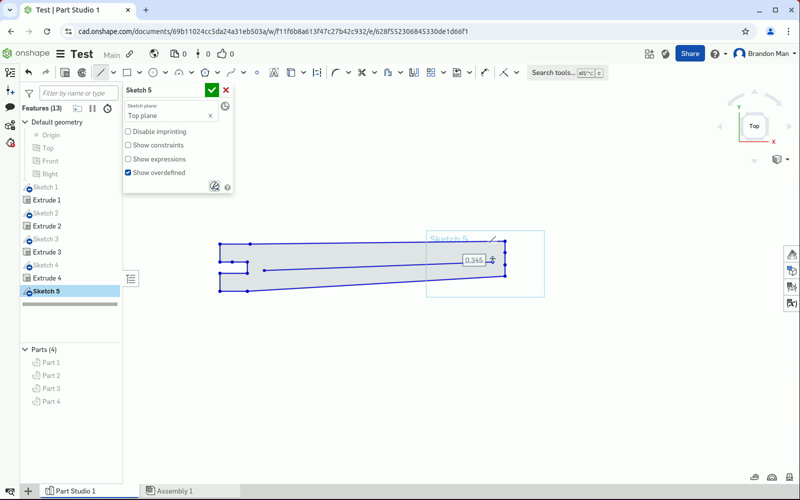
scroll(-6)
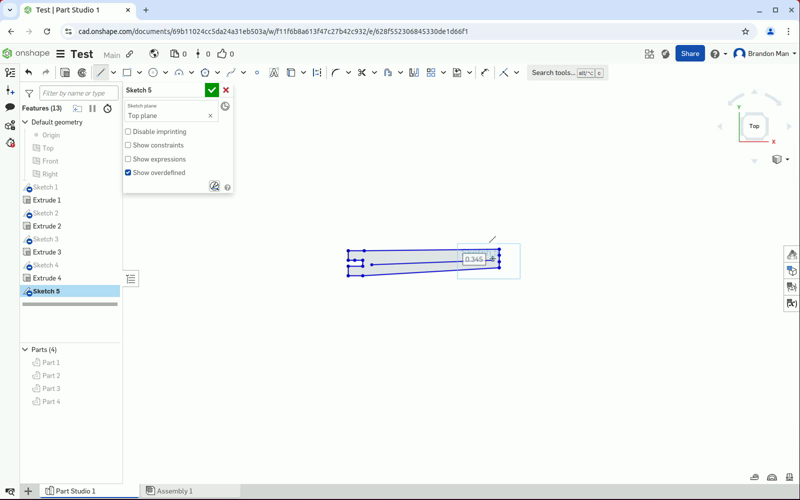
key_up(shift)
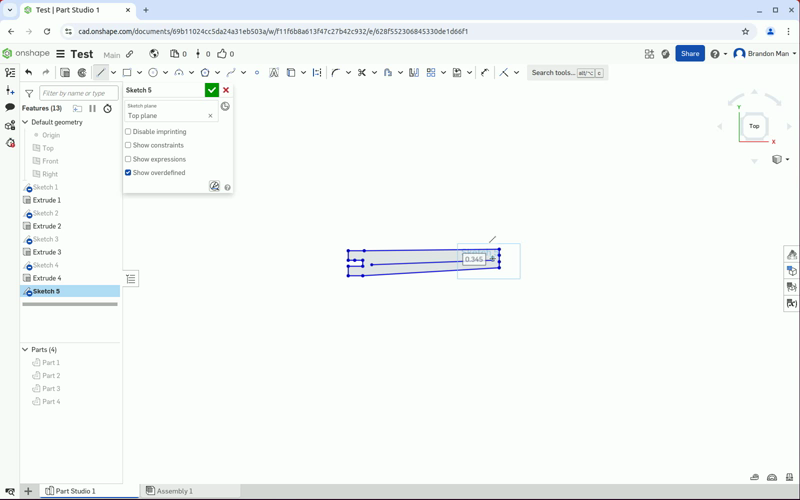
key_down(shift)
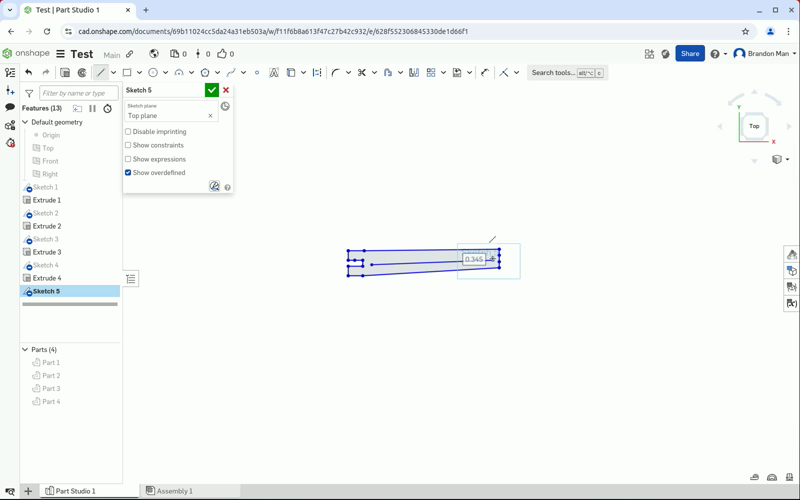
mouse_move(371, 258)
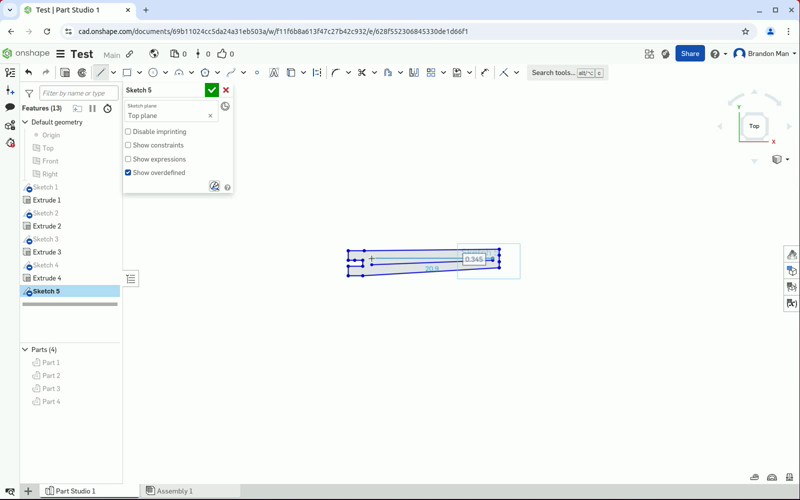
click(371, 258)
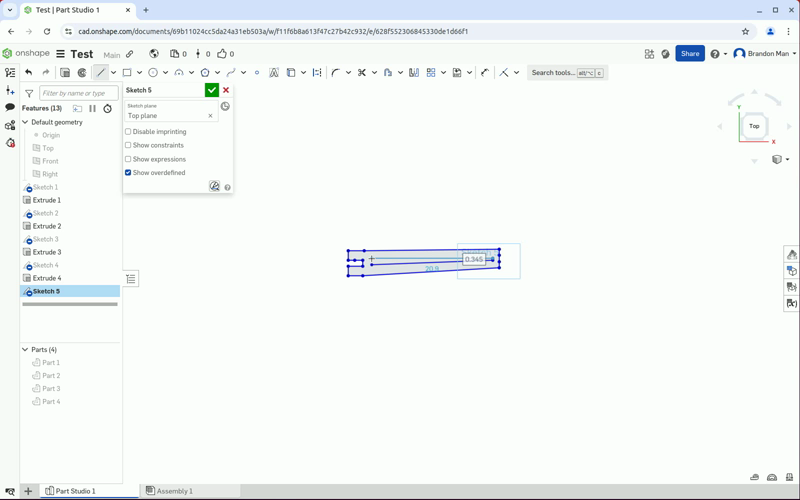
key_up(shift)
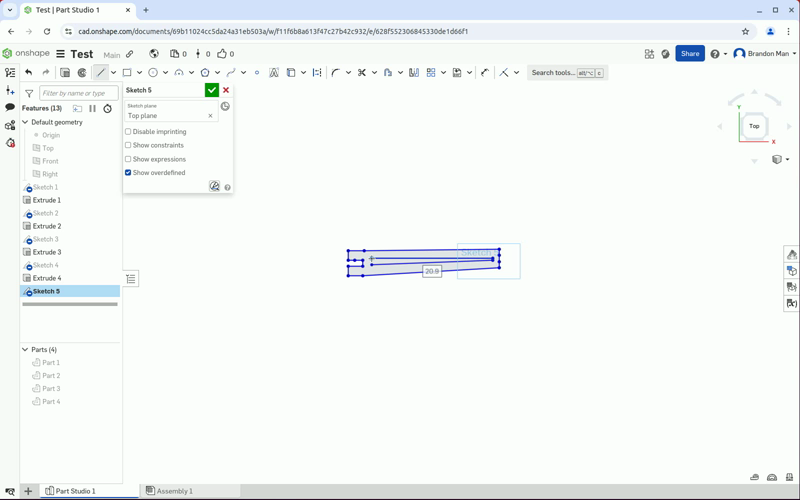
mouse_move(401, 258)
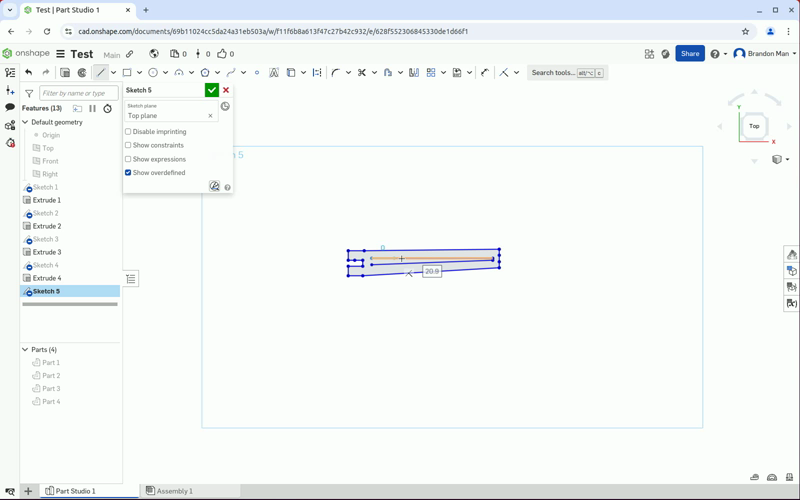
key_down(shift)
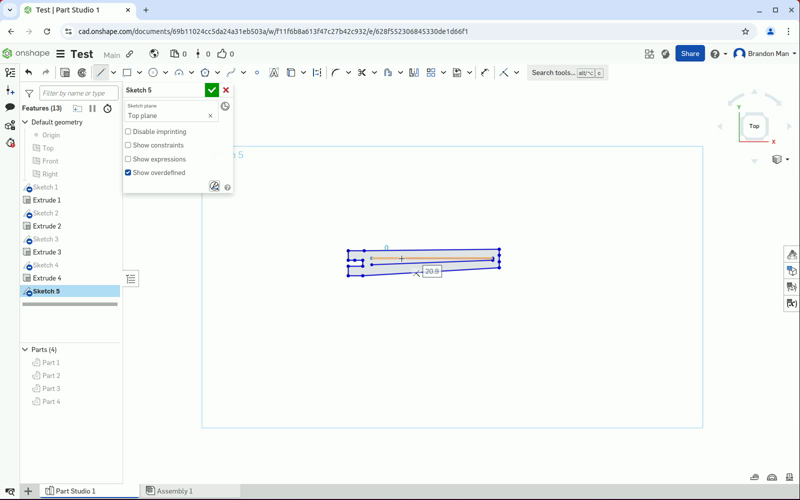
mouse_move(371, 264)
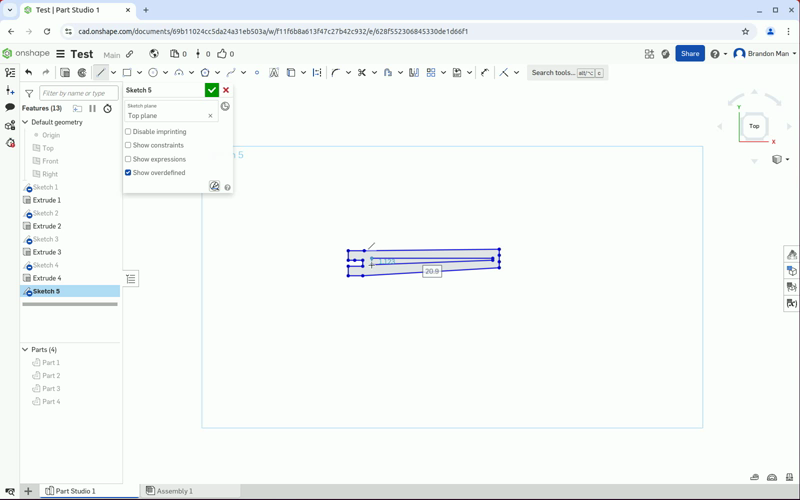
scroll(6)
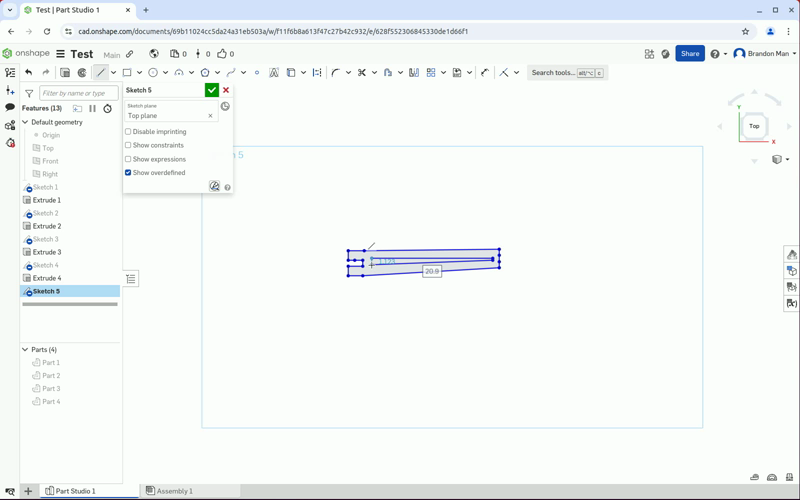
scroll(6)
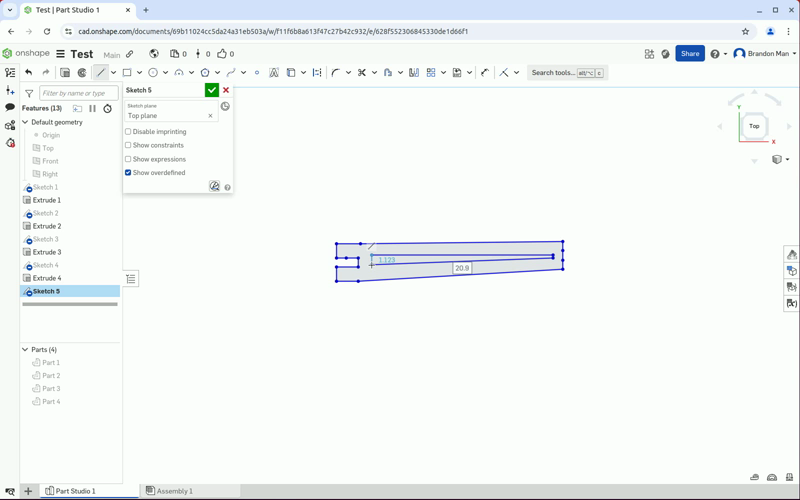
scroll(6)
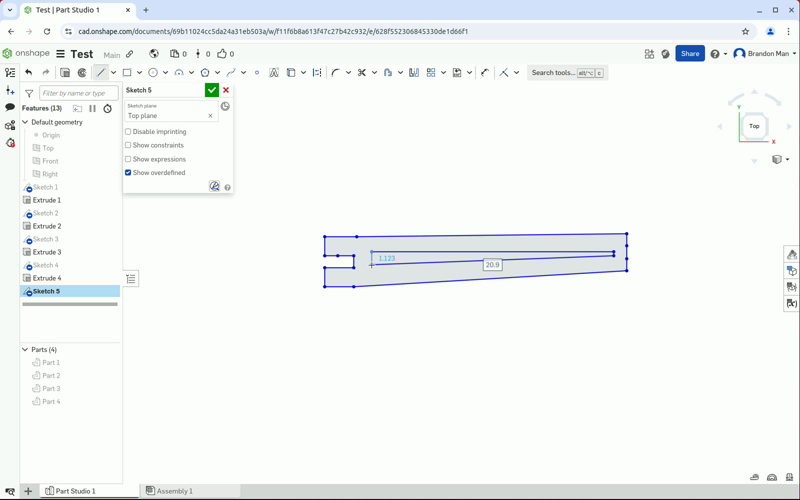
scroll(6)
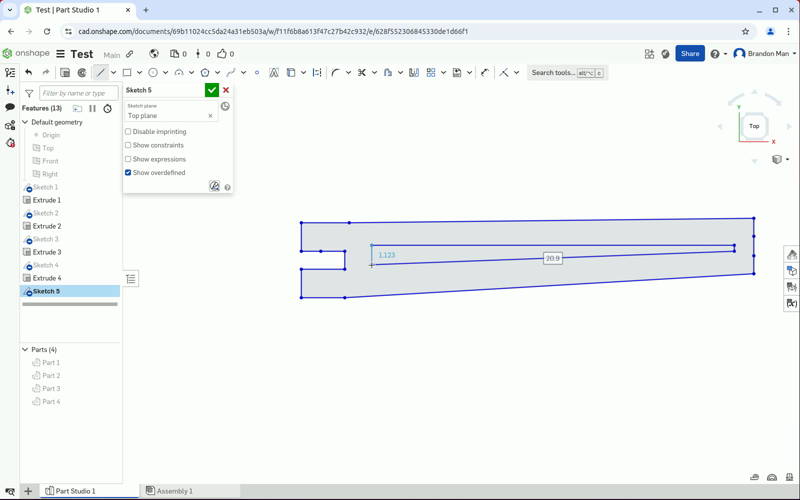
scroll(6)
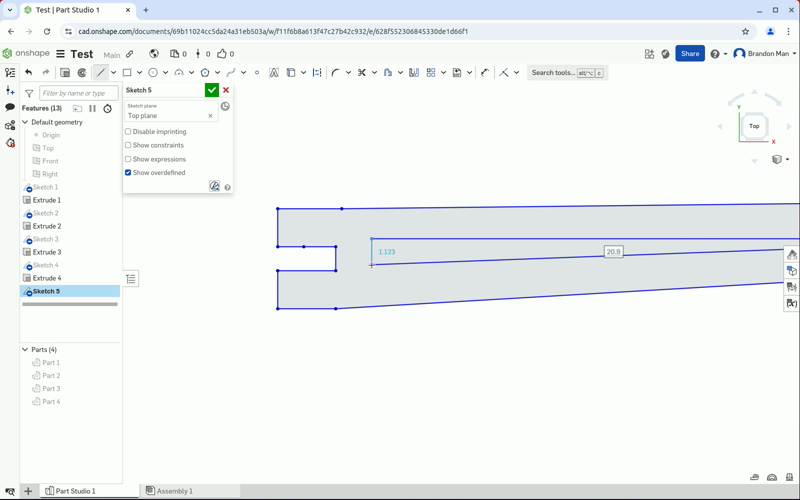
scroll(6)
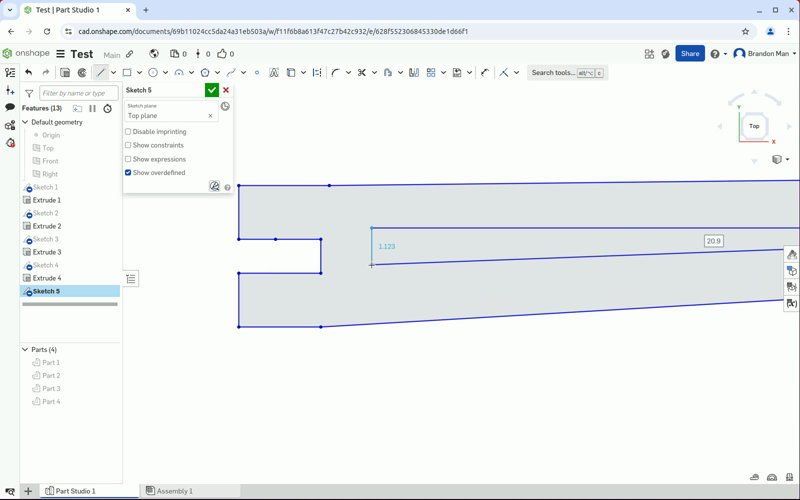
scroll(6)
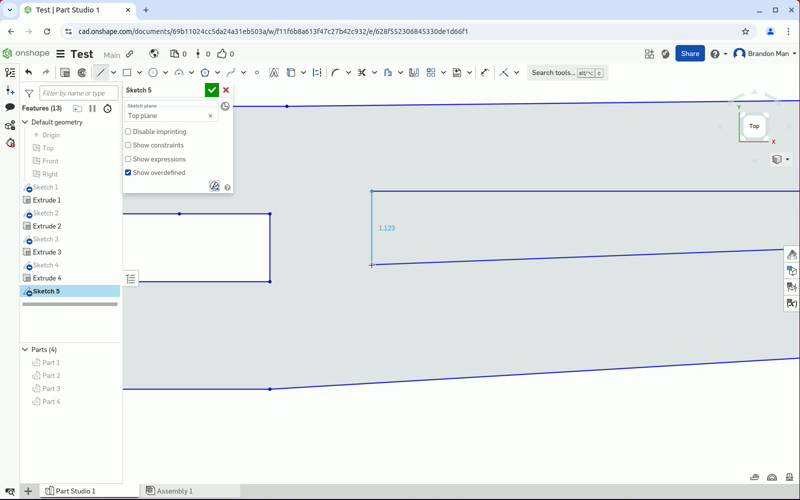
key_up(shift)
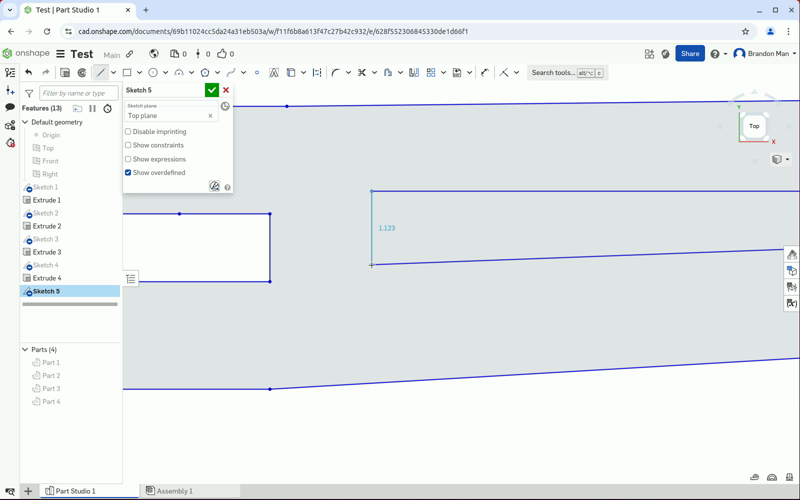
click(371, 264)
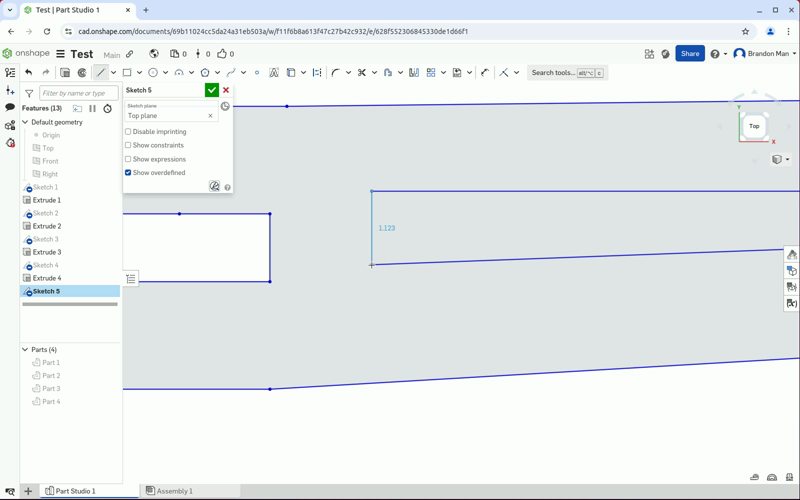
scroll(-6)
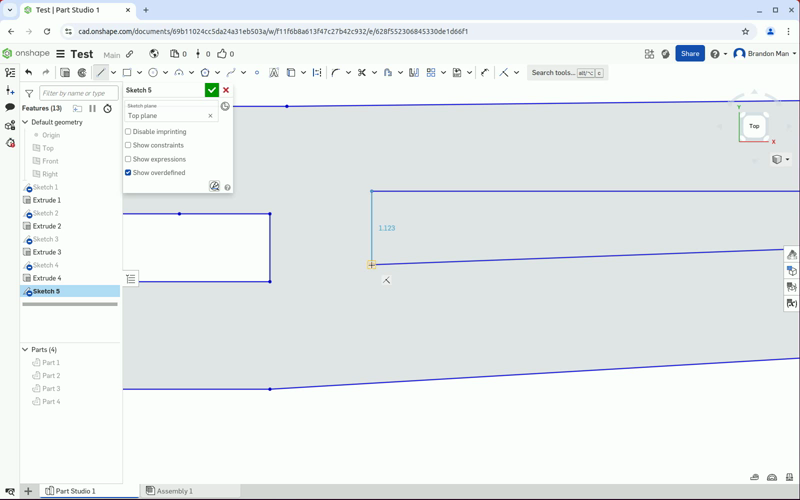
scroll(-6)
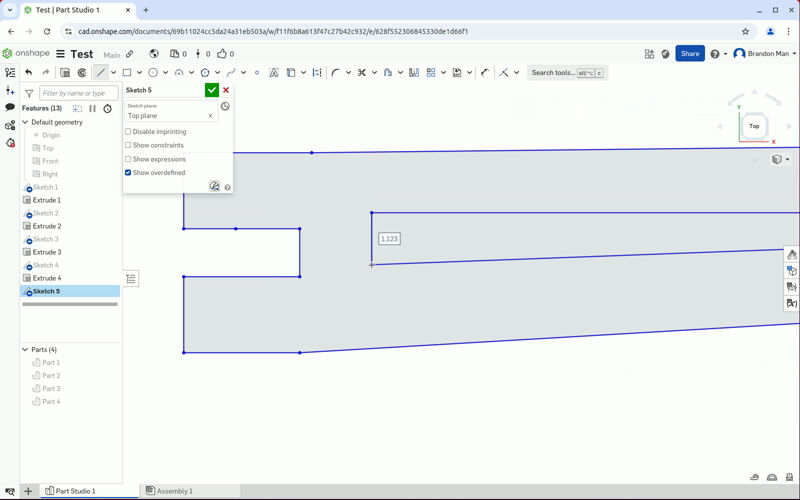
scroll(-6)
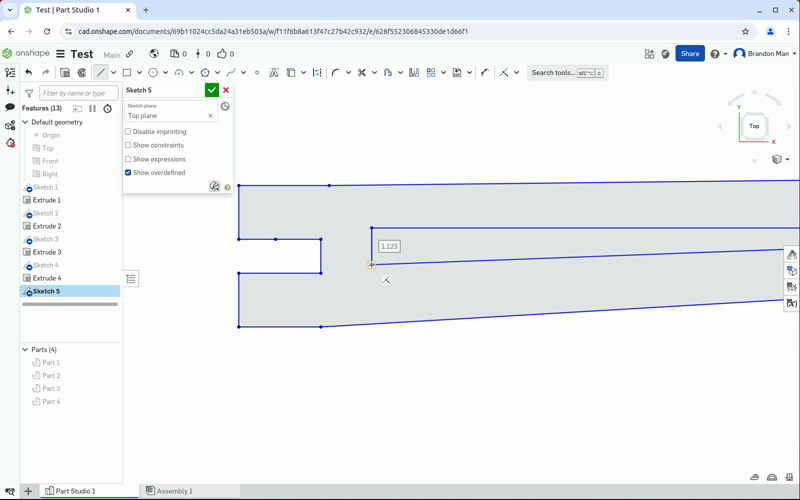
scroll(-6)
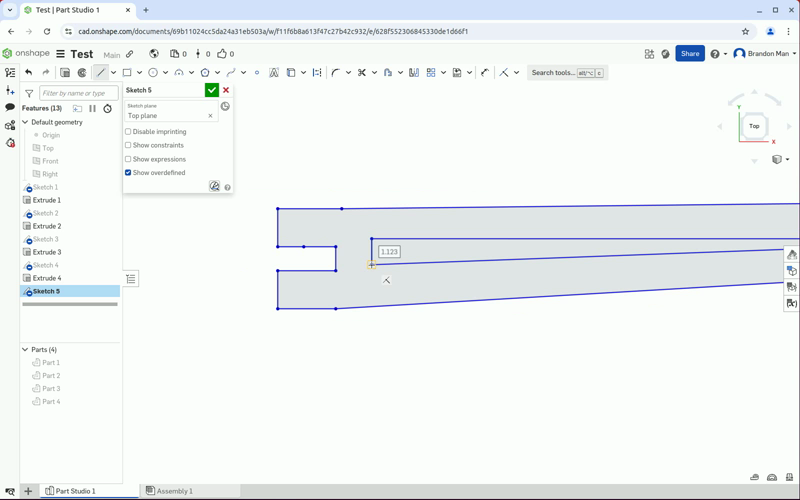
scroll(-6)
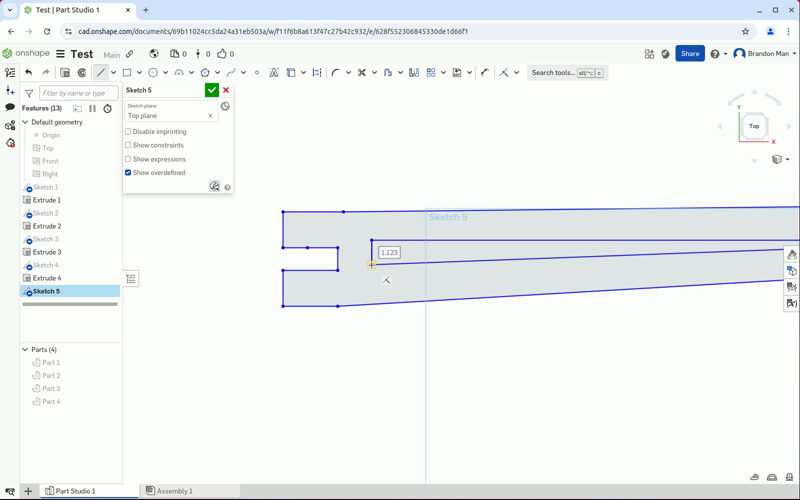
scroll(-6)
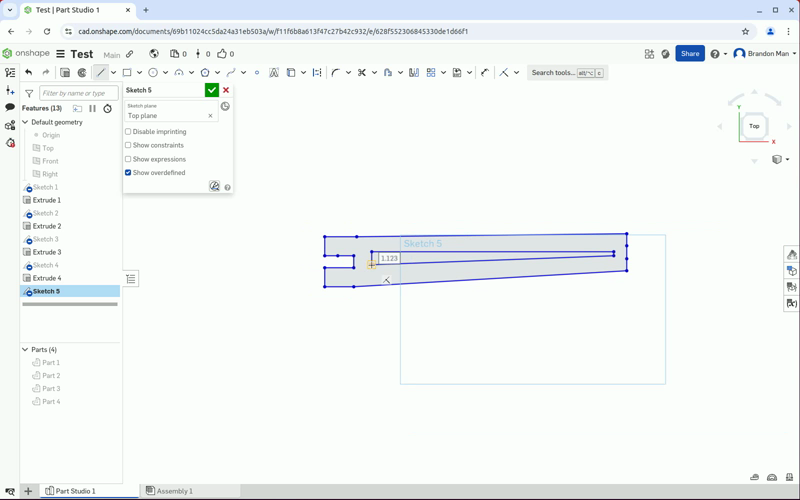
scroll(-6)
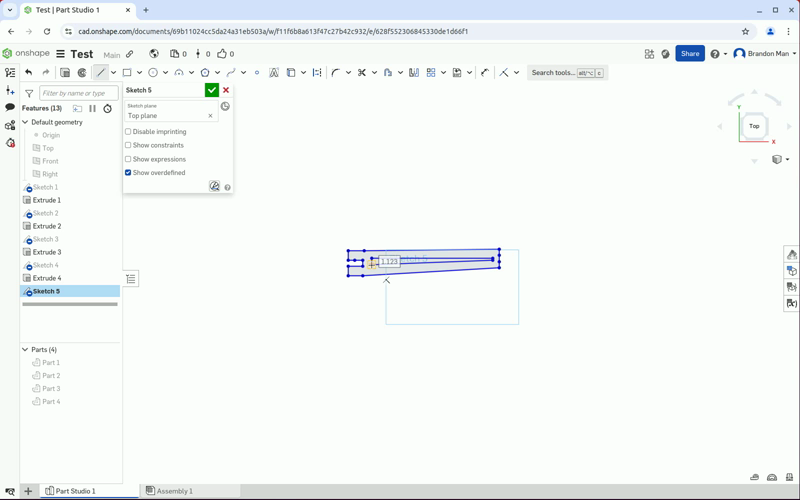
key(esc)
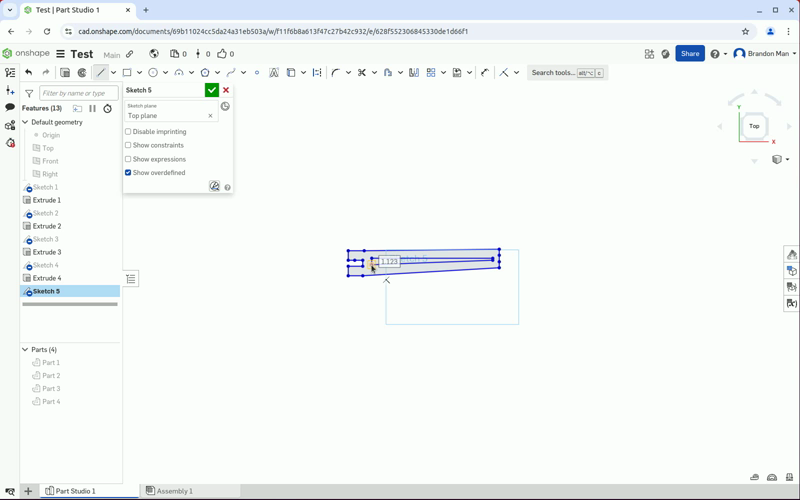
mouse_move(367, 268)
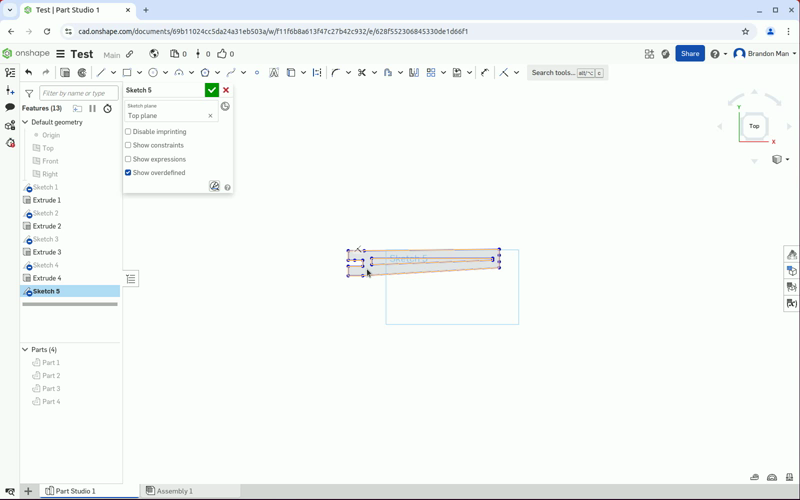
click(367, 268)
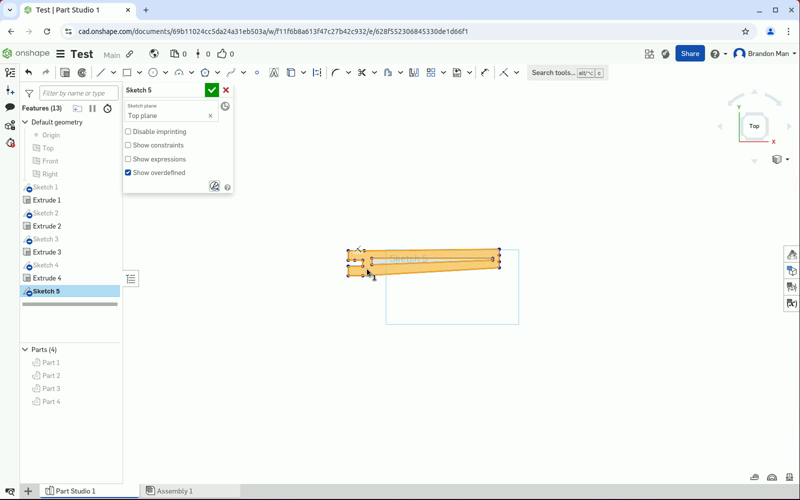
mouse_move(73, 352)
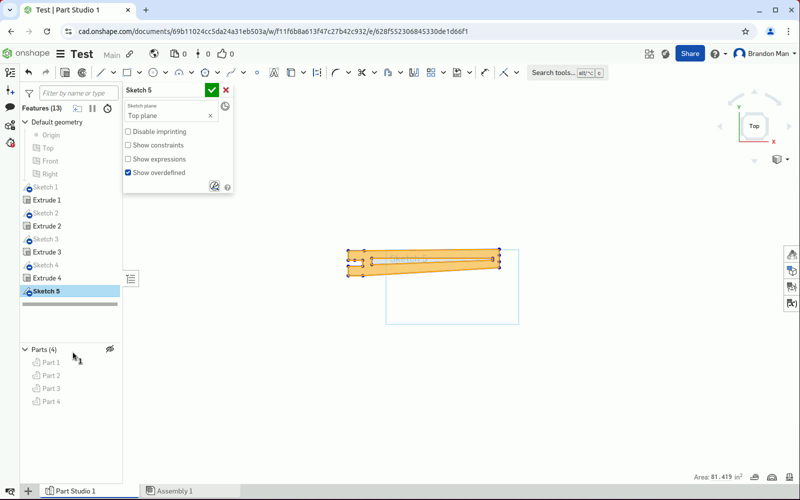
key(shift+y)
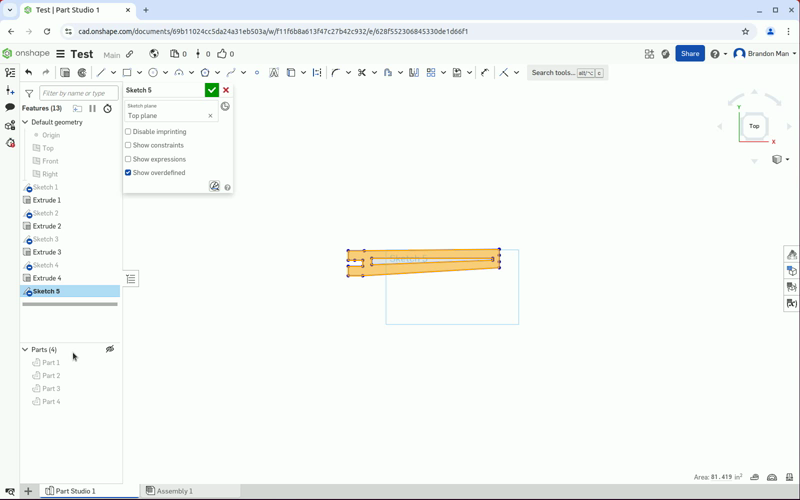
key(shift+e)
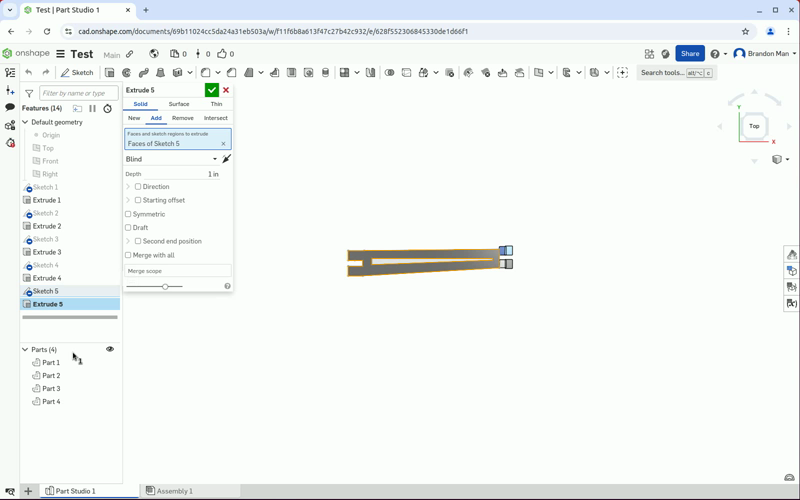
mouse_move(143, 106)
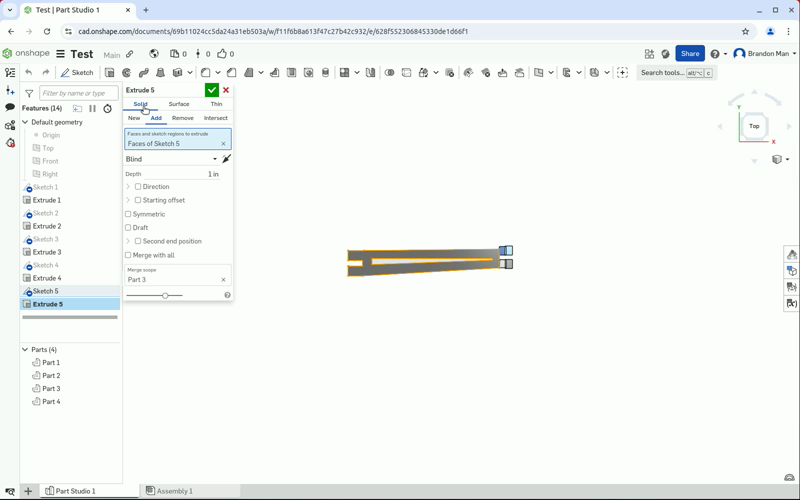
click(143, 106)
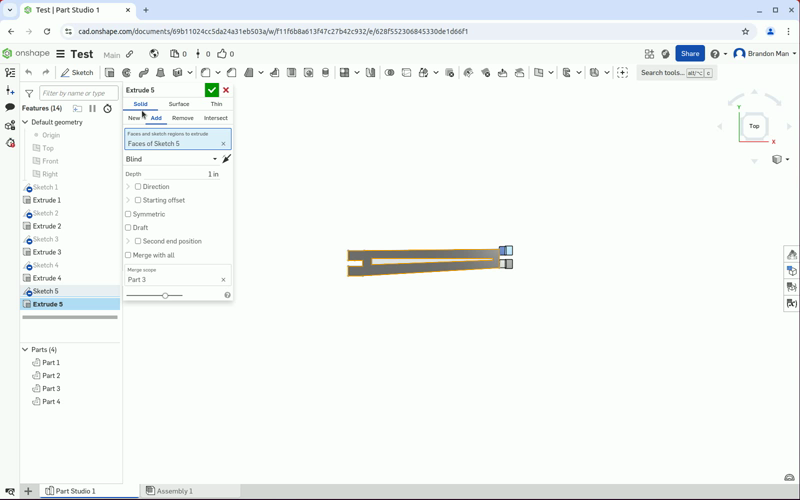
mouse_move(137, 120)
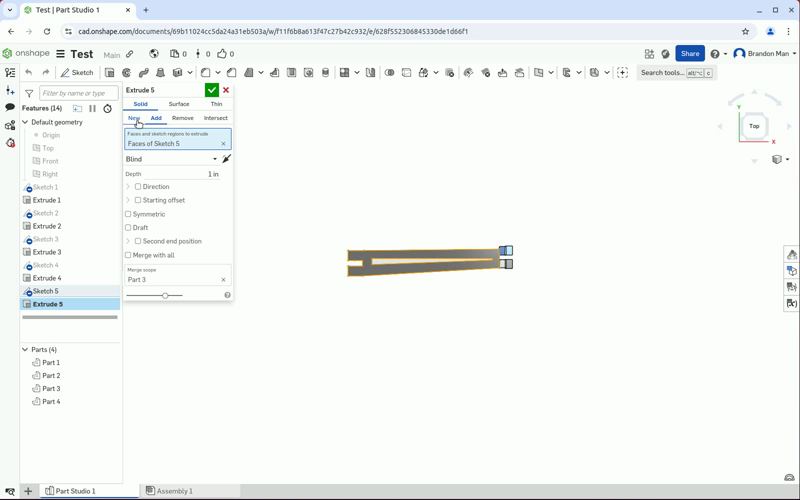
click(137, 120)
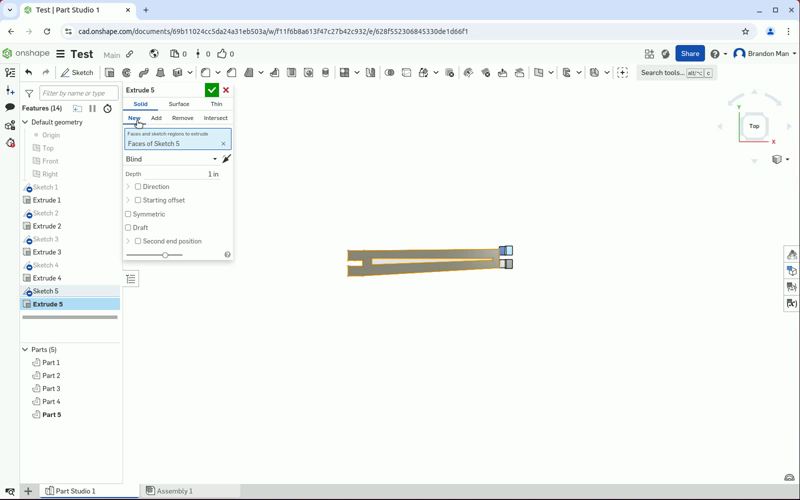
key(tab, 4)
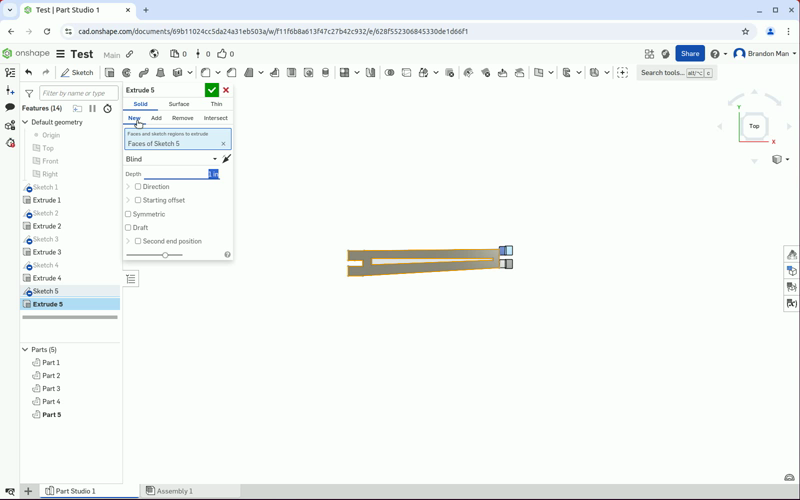
text(1.204)
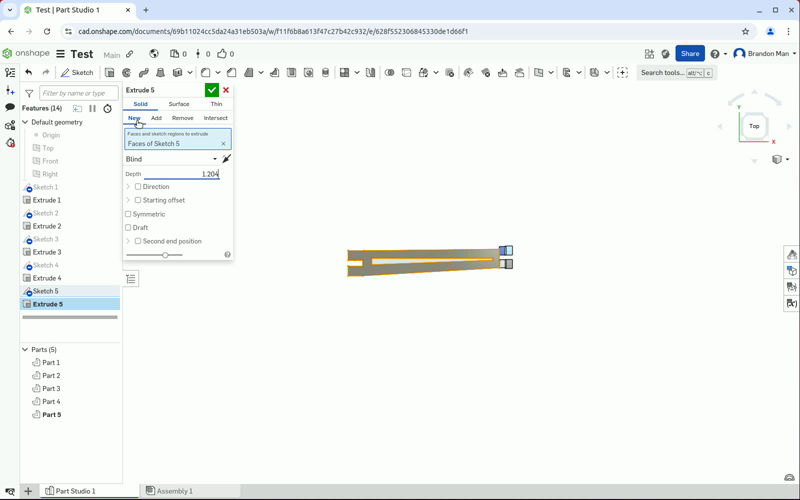
key(enter)
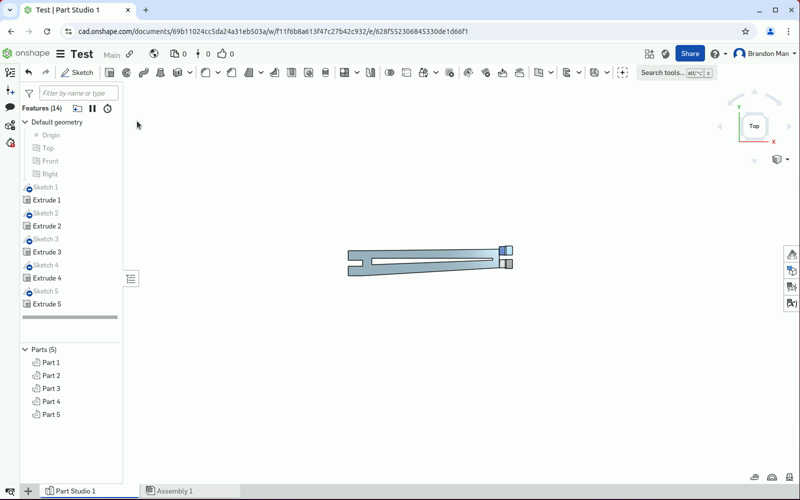
key(shift+h)
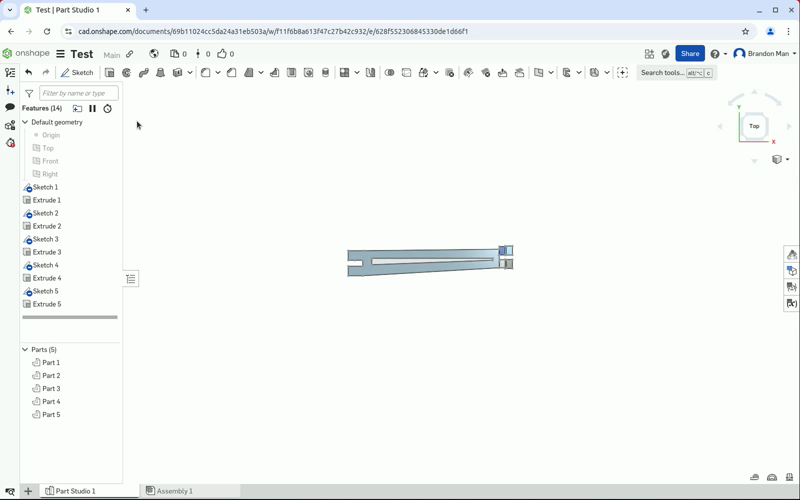
key(shift+h)
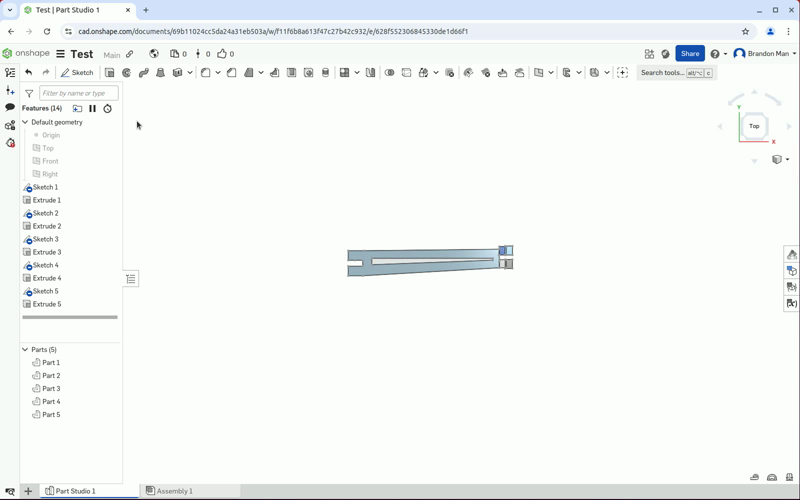
key(shift+7)
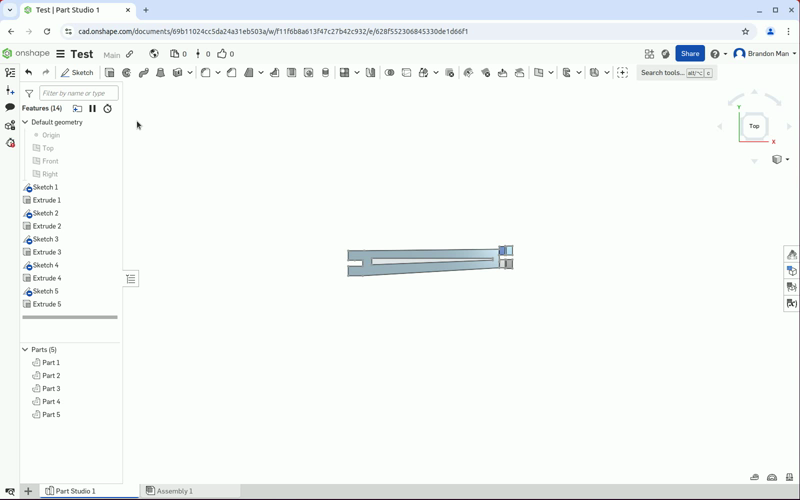
key(up, 3)
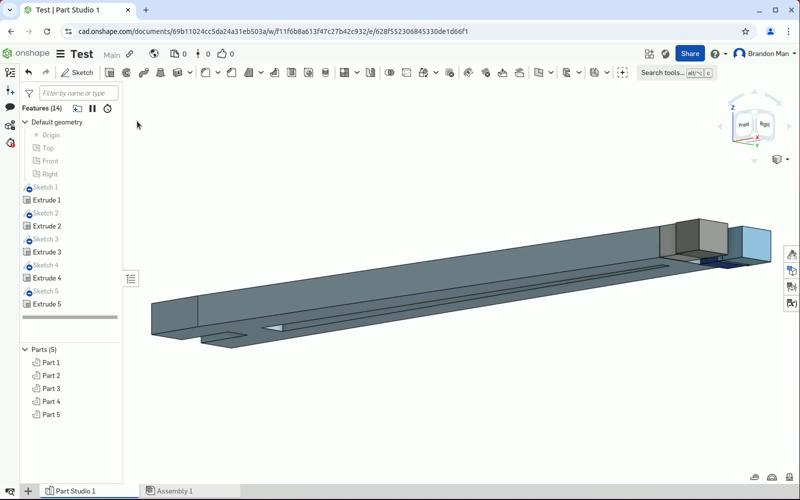
key(left, 3)
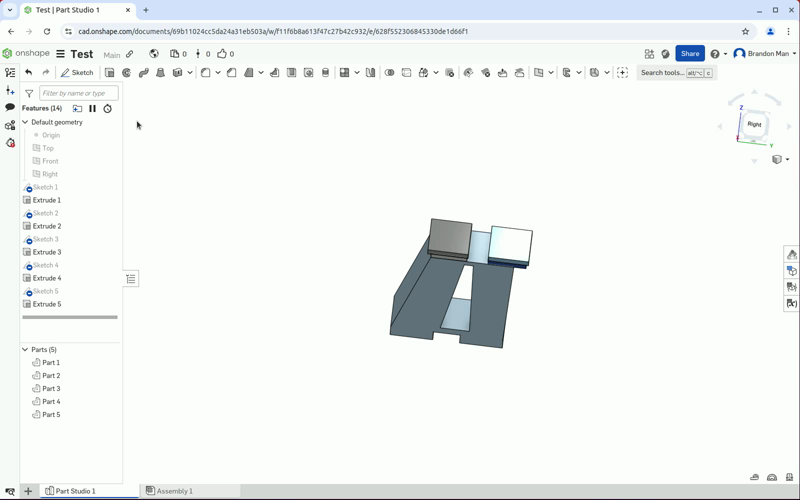
key(right, 3)
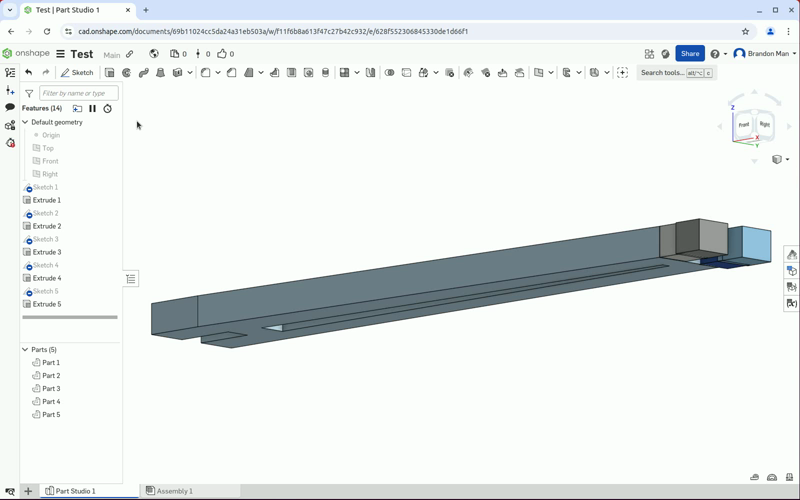
key(down, 3)
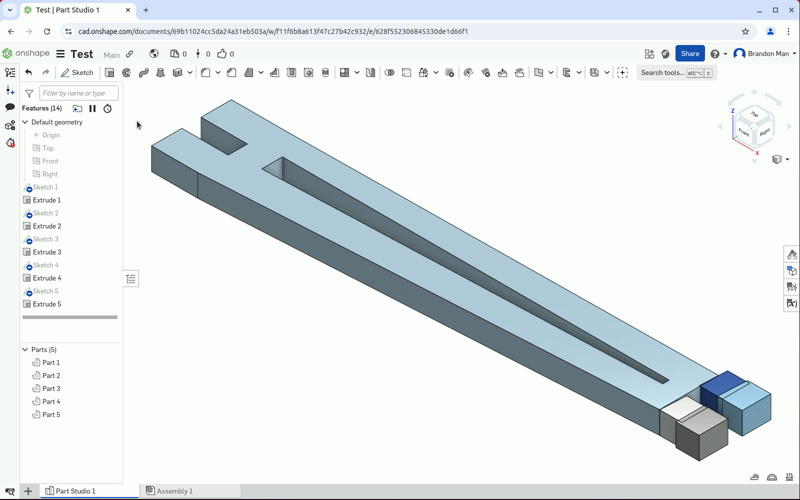
mouse_move(73, 189)
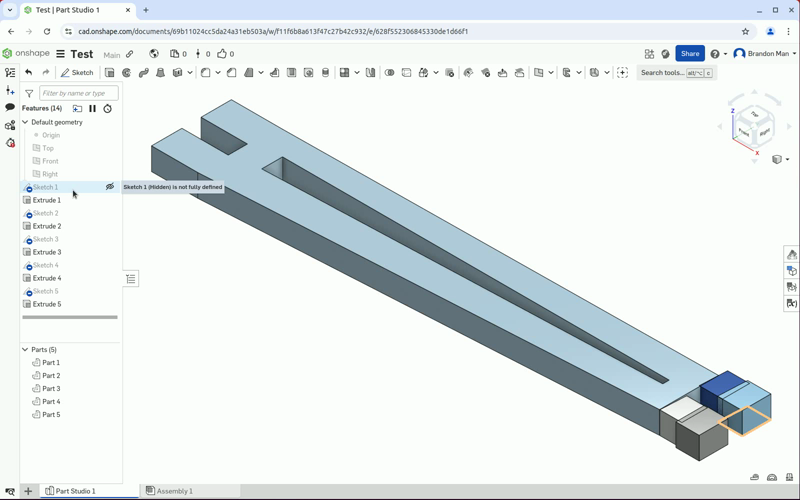
click(73, 189)